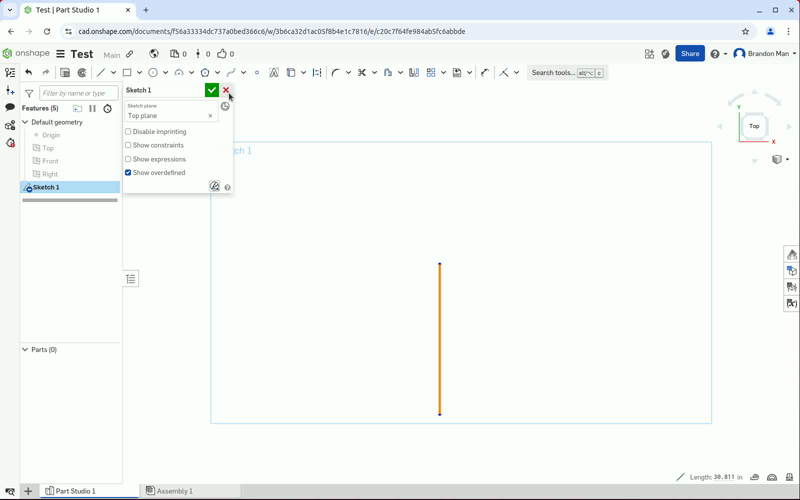
key(shift+h)
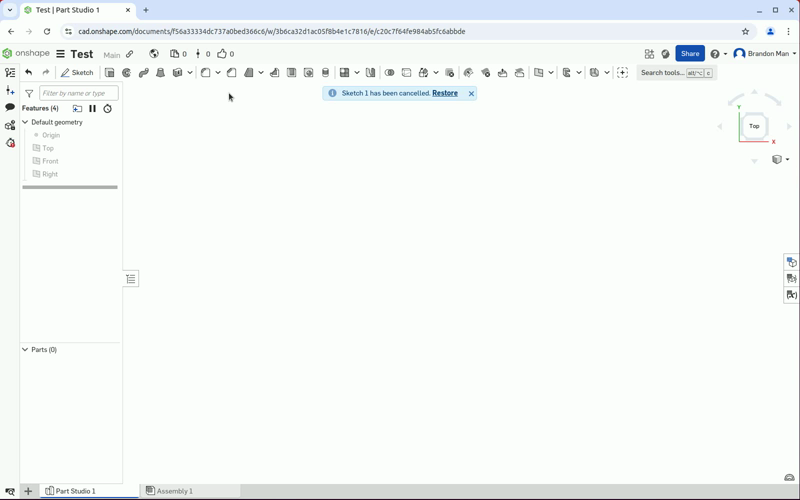
mouse_move(73, 352)
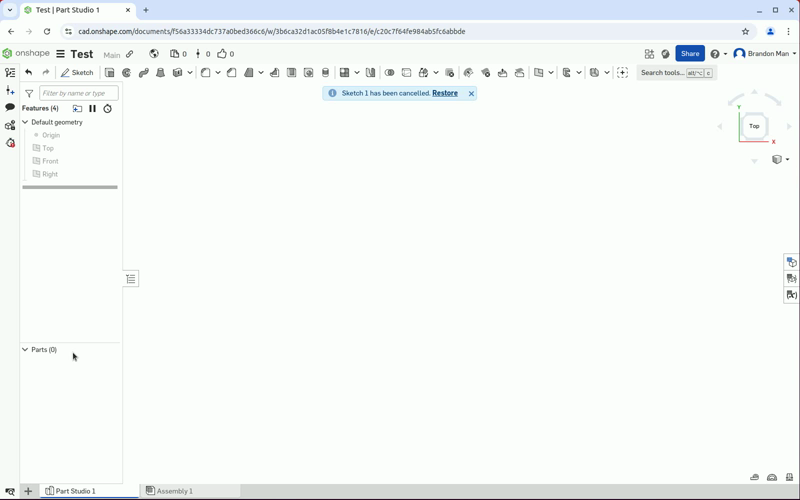
key(y)
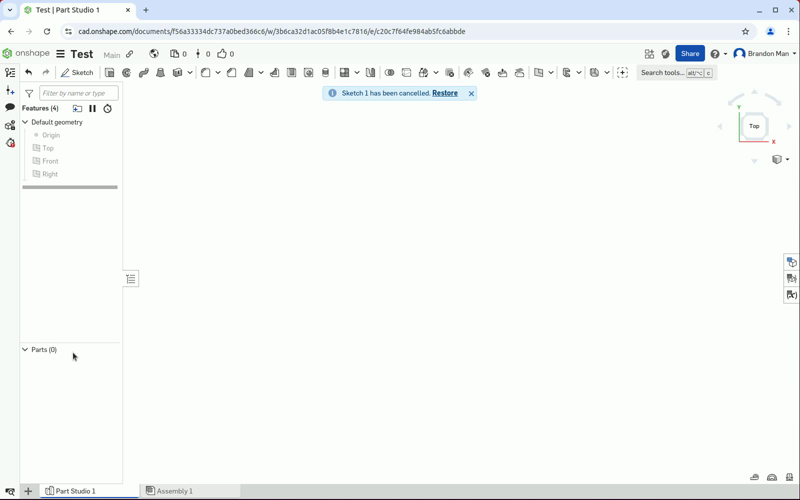
key(shift+p)
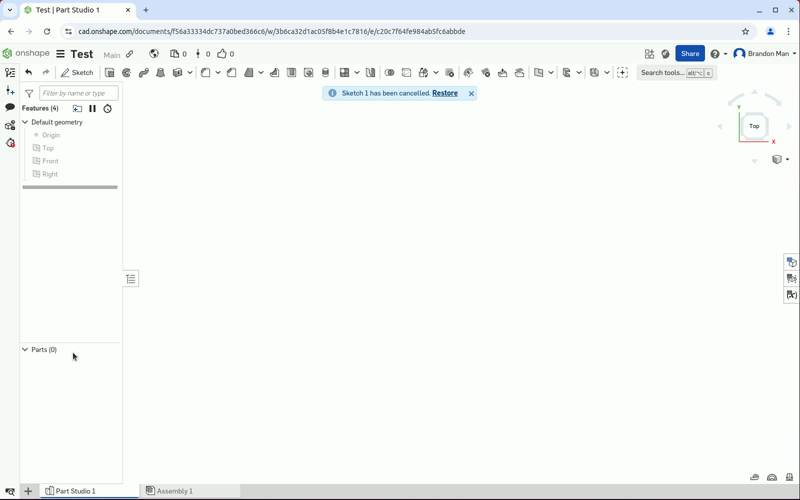
key(space)
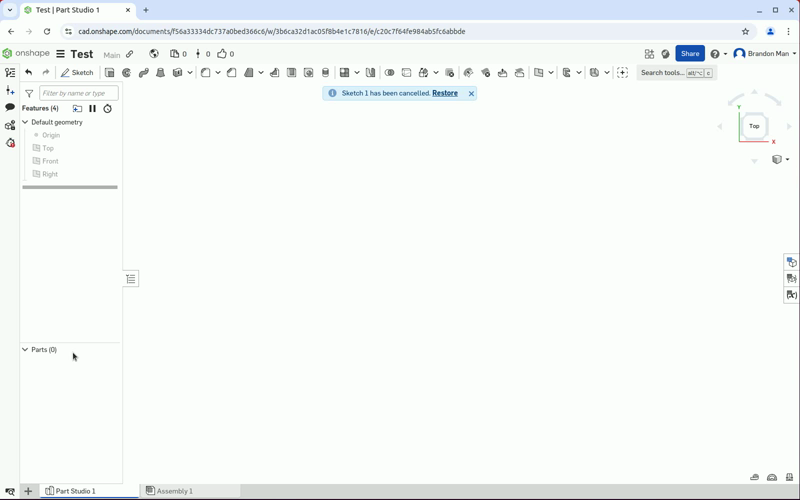
key_down(shift)
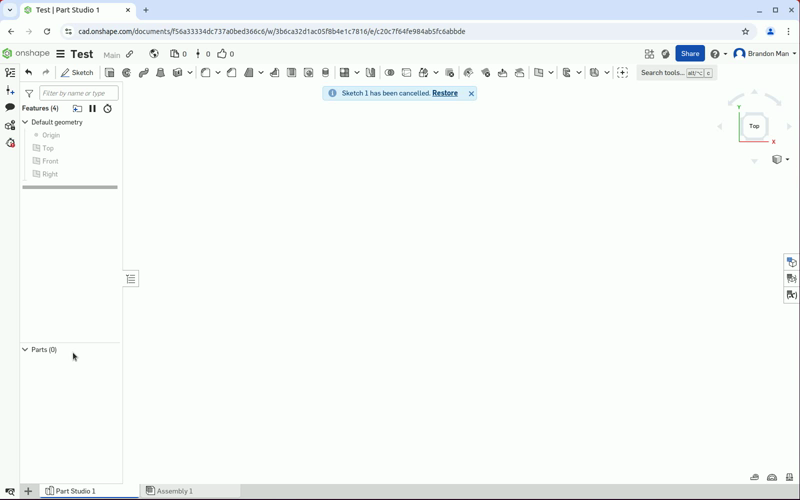
key(up)
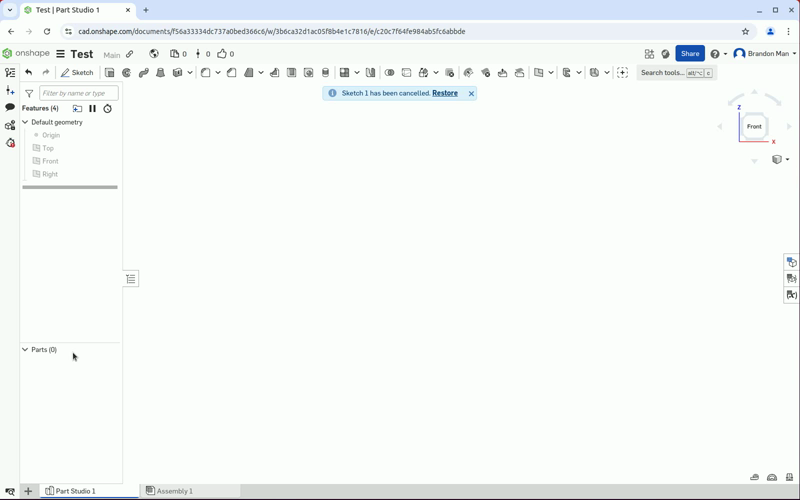
key_up(shift)
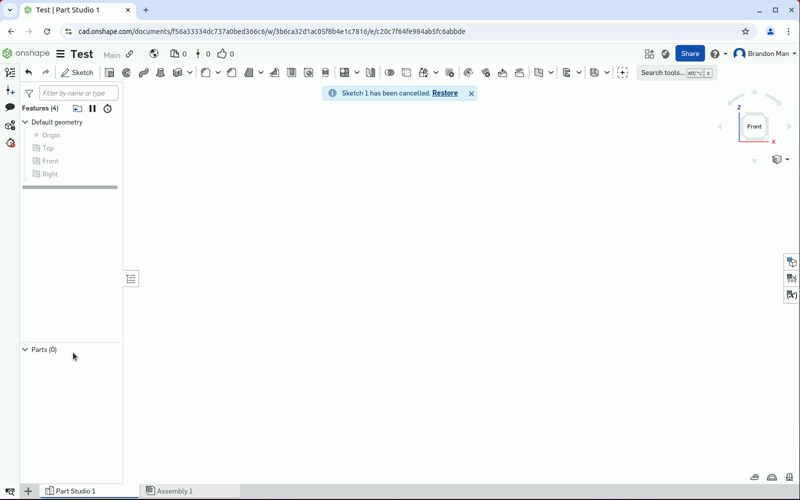
mouse_move(73, 352)
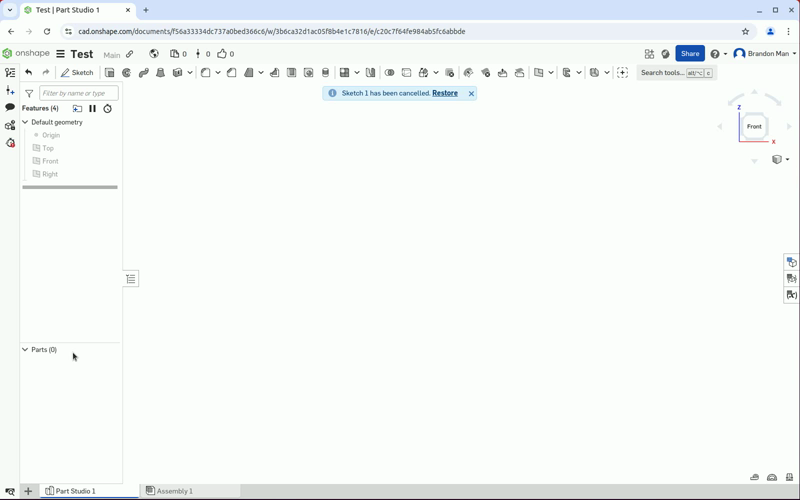
key(shift+y)
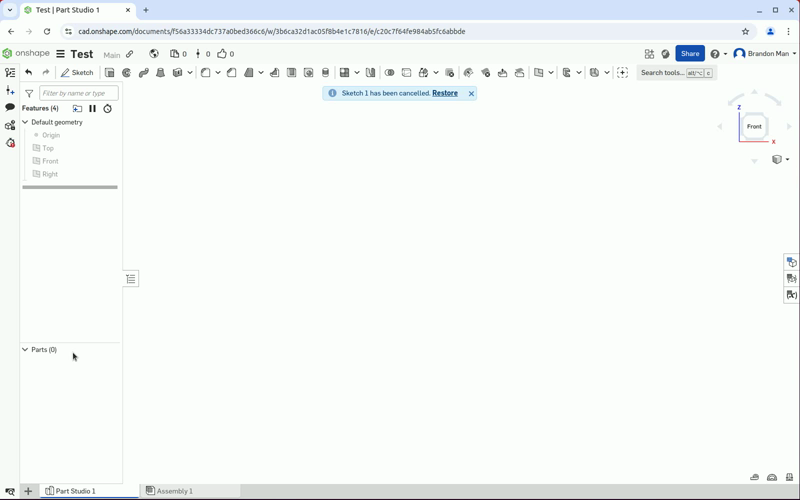
key(shift+s)
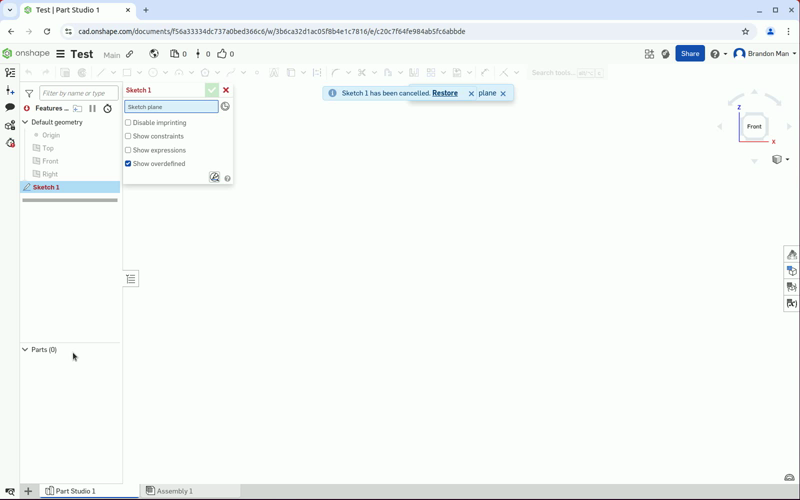
mouse_move(73, 163)
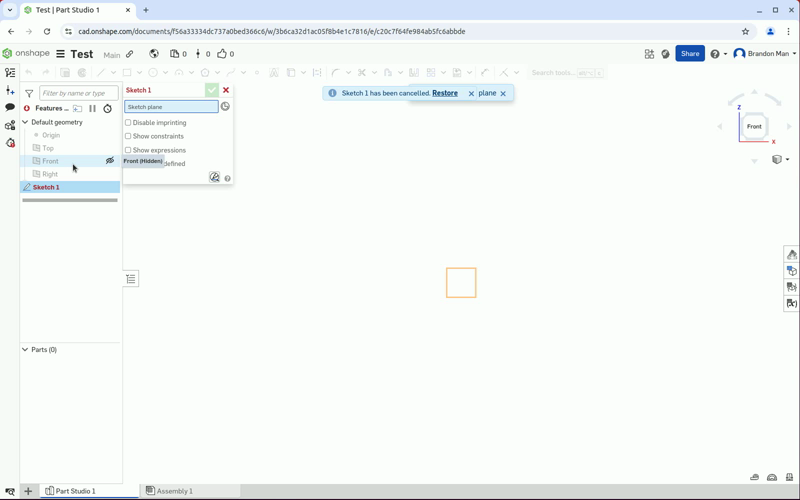
click(73, 163)
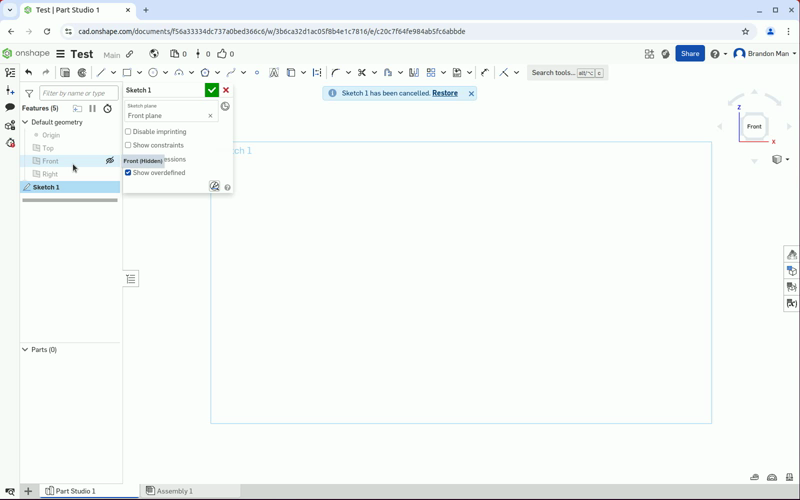
mouse_move(73, 352)
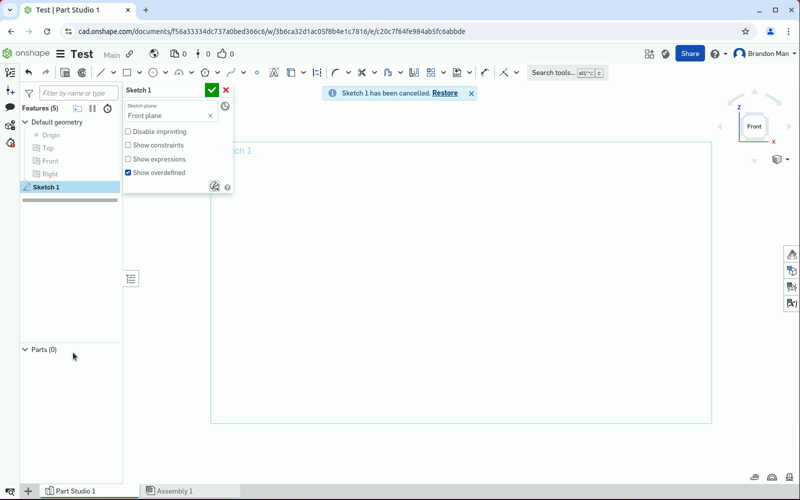
key(y)
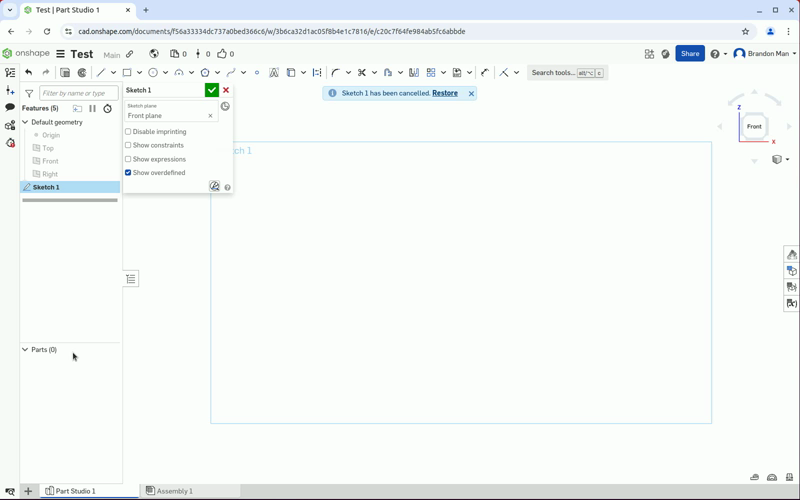
key(l)
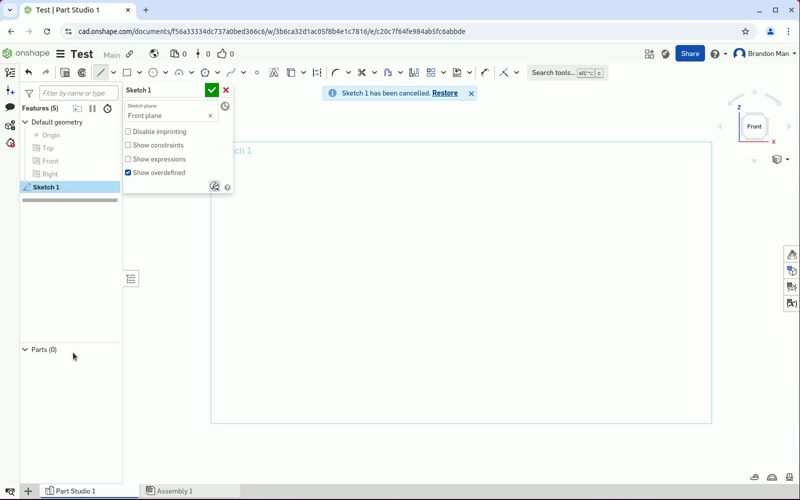
key_down(shift)
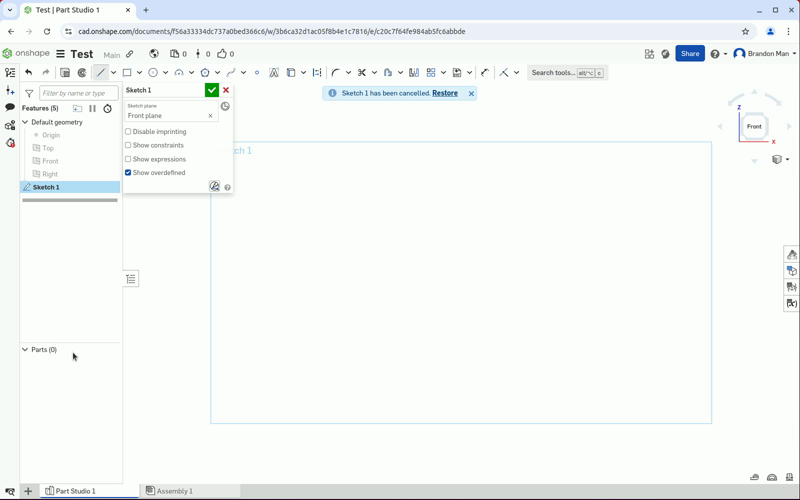
mouse_move(348, 301)
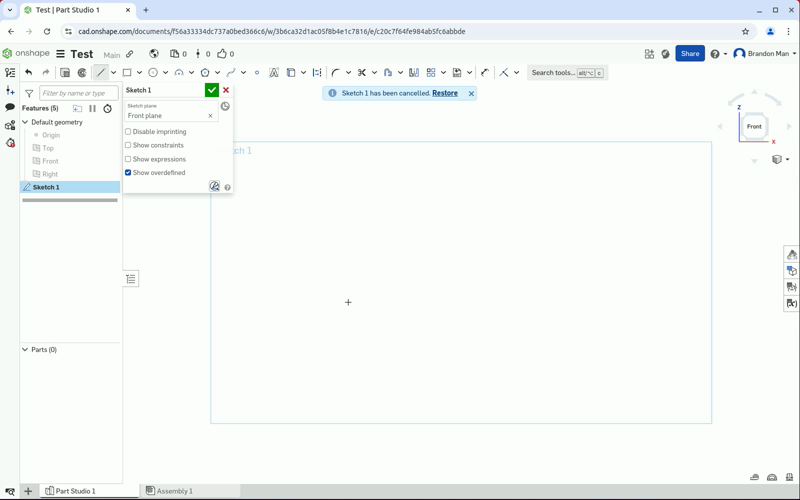
click(348, 301)
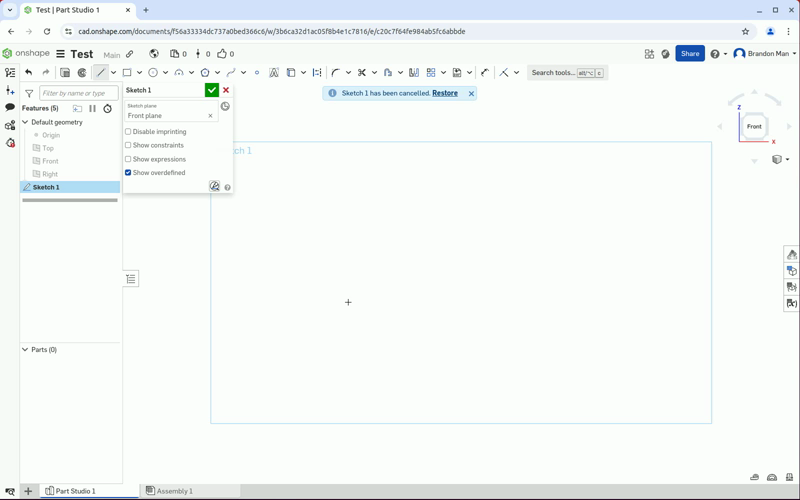
key_up(shift)
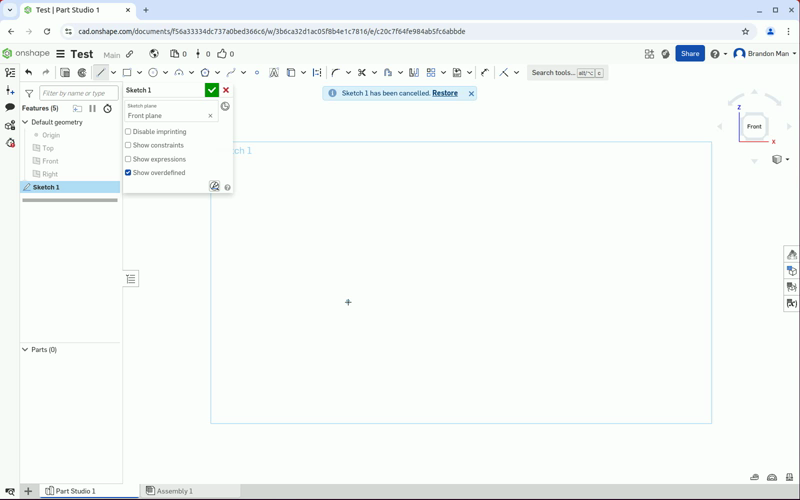
key_down(shift)
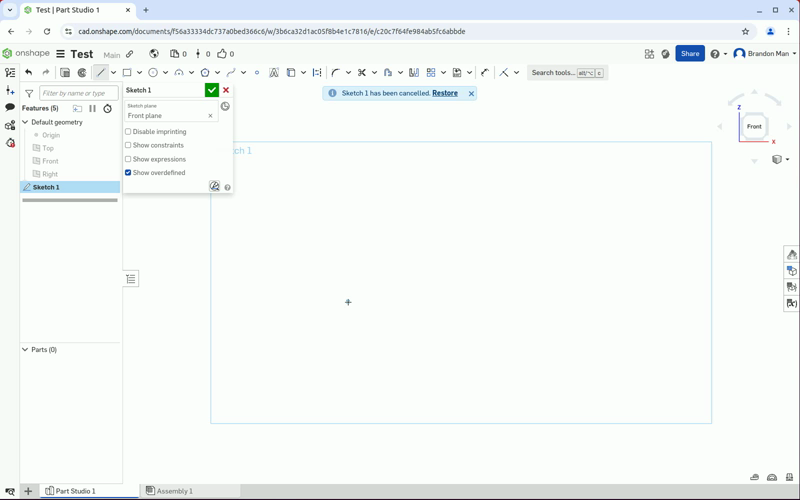
mouse_move(572, 301)
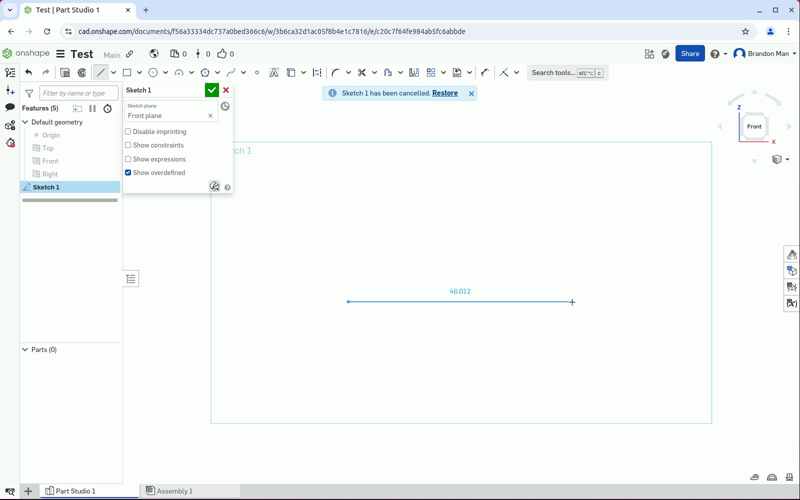
click(572, 301)
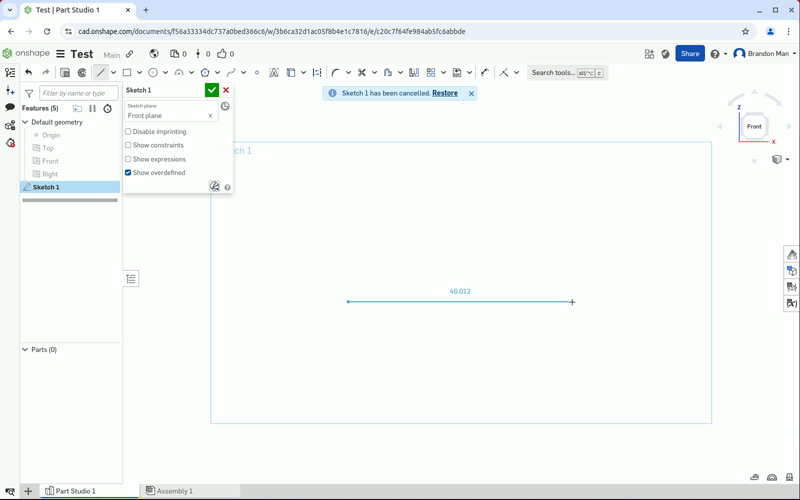
key_up(shift)
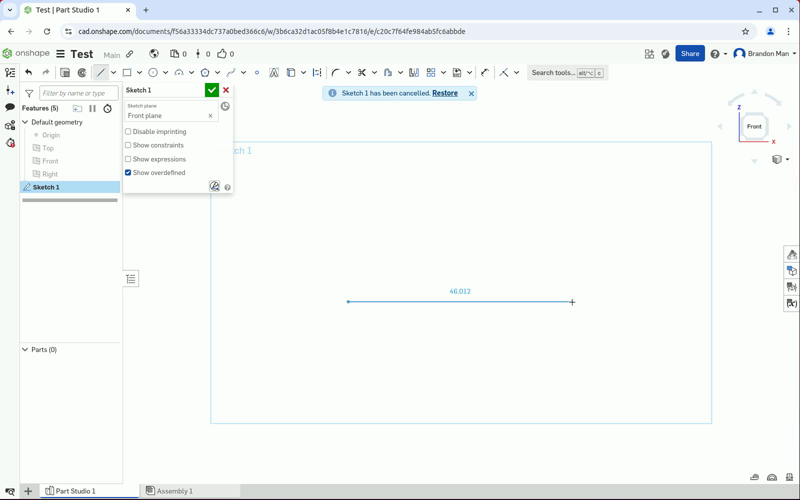
key_down(shift)
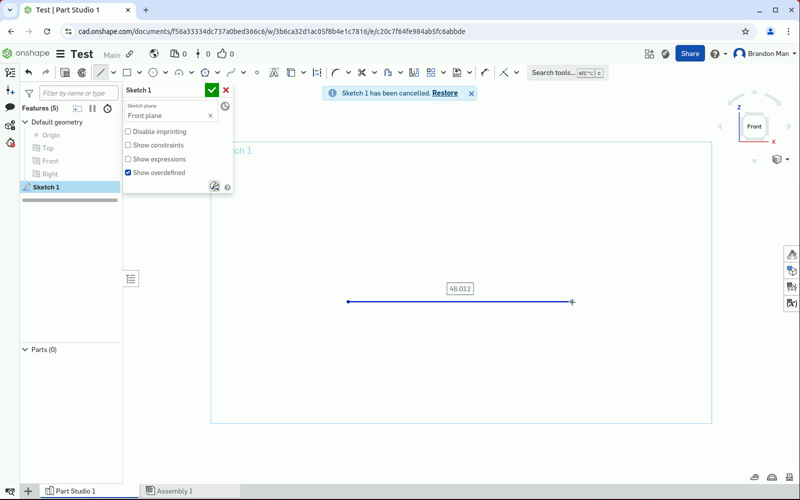
mouse_move(589, 301)
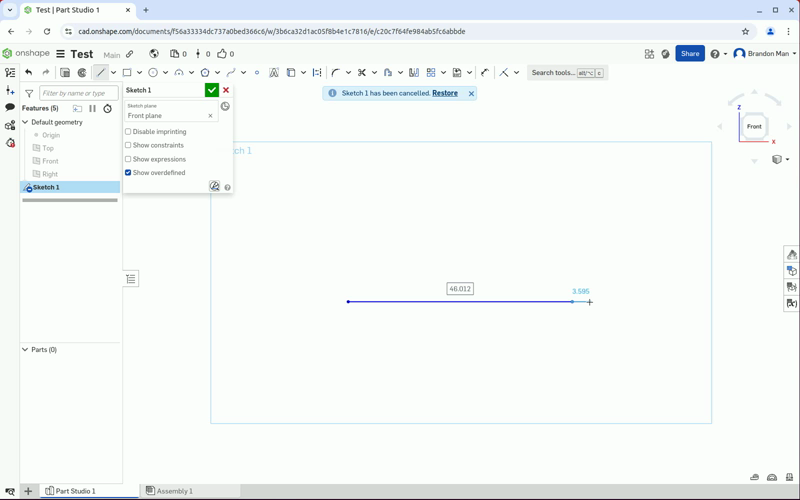
mouse_move(572, 282)
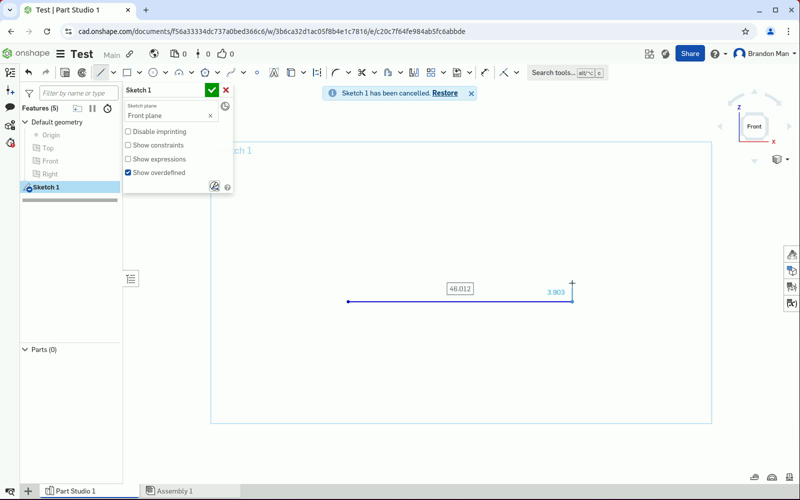
click(572, 282)
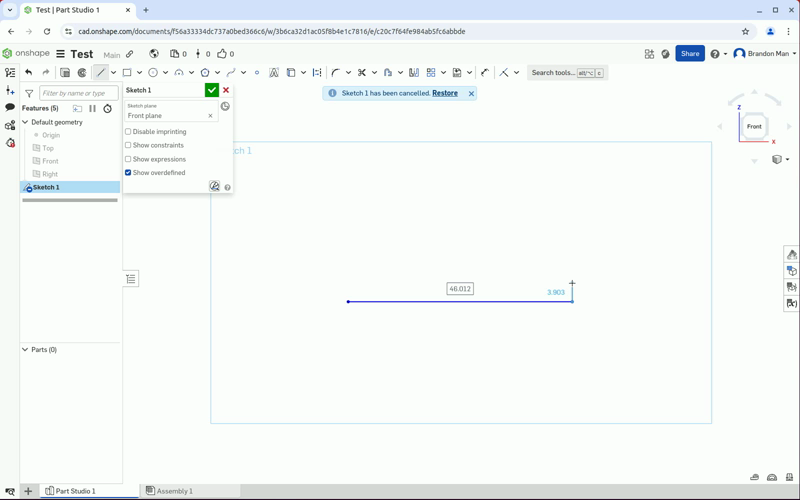
key_up(shift)
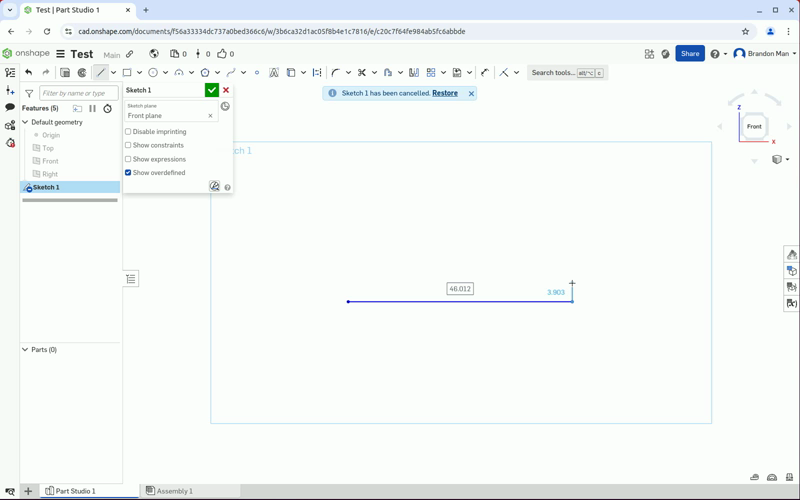
key_down(shift)
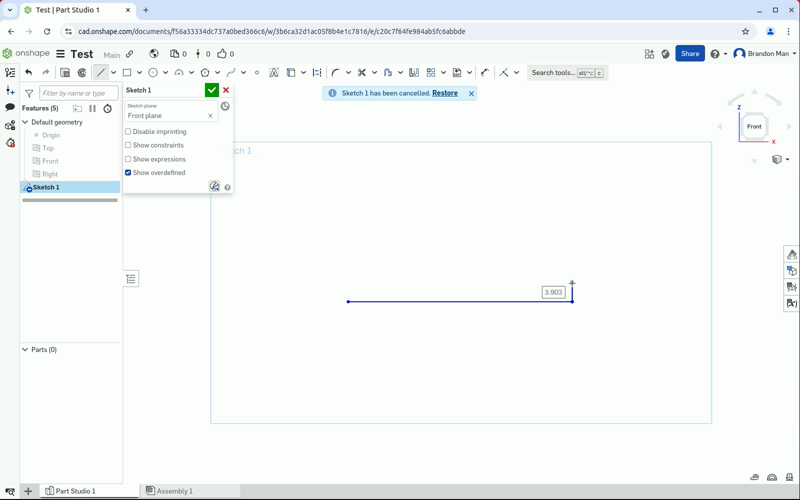
mouse_move(489, 264)
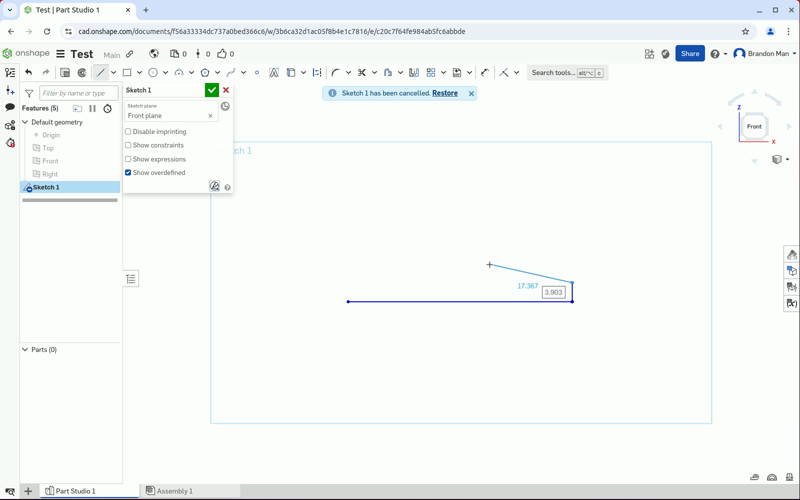
click(489, 264)
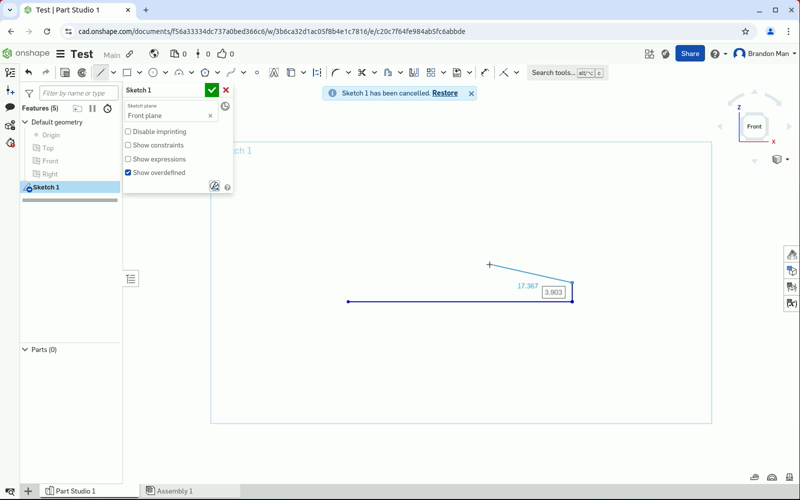
key_up(shift)
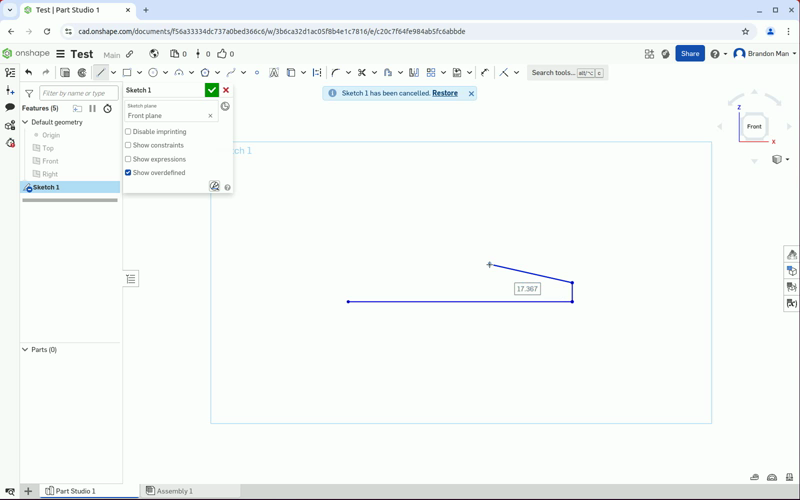
key_down(shift)
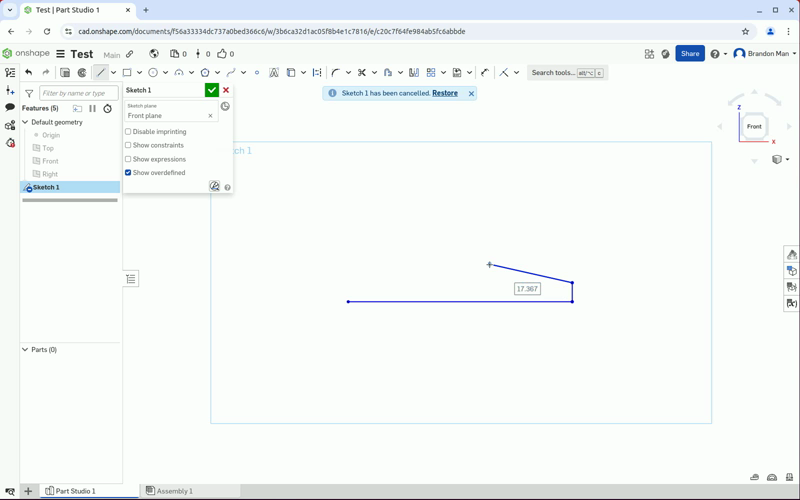
mouse_move(519, 264)
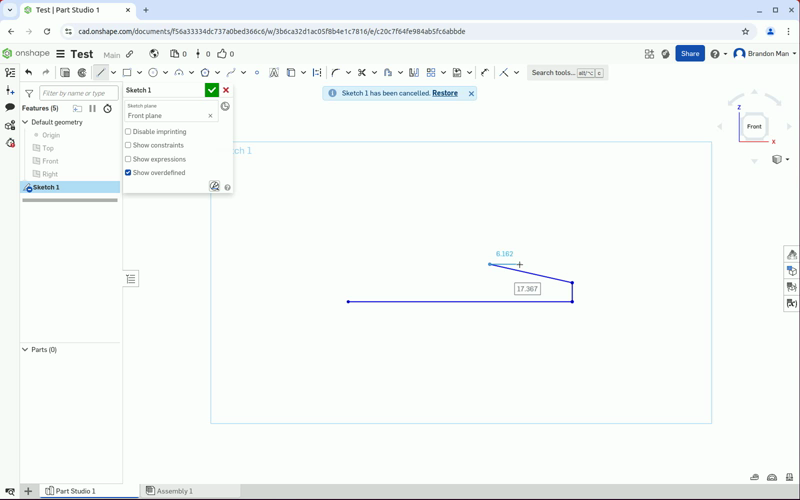
mouse_move(473, 264)
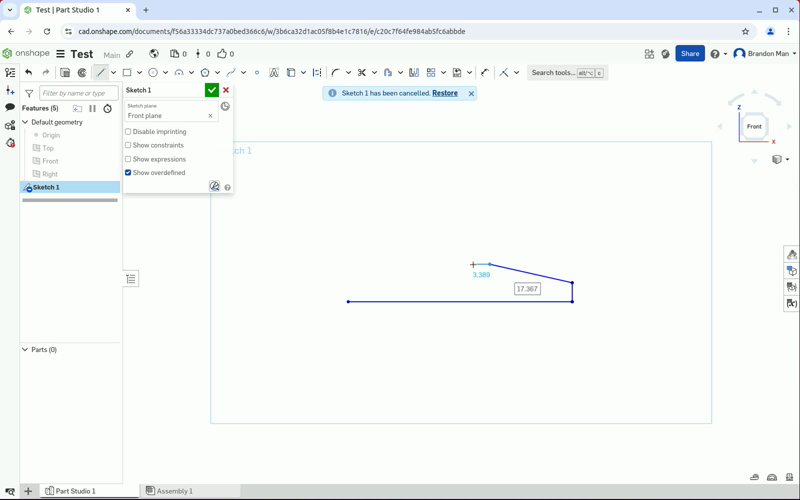
click(473, 264)
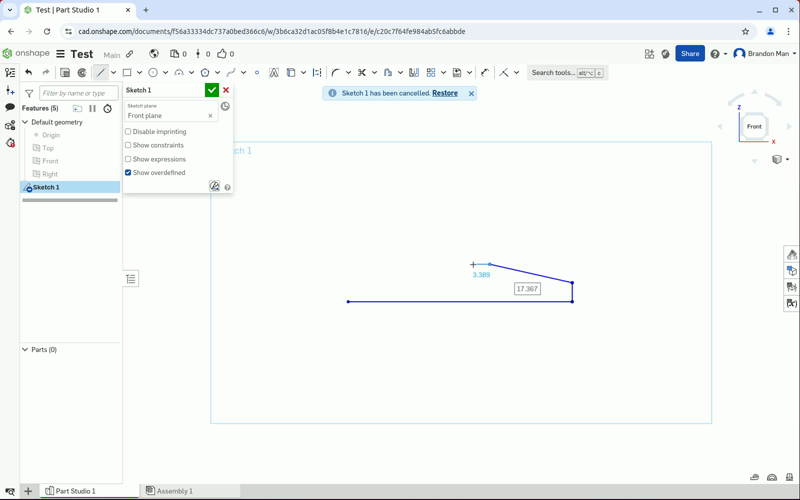
key_up(shift)
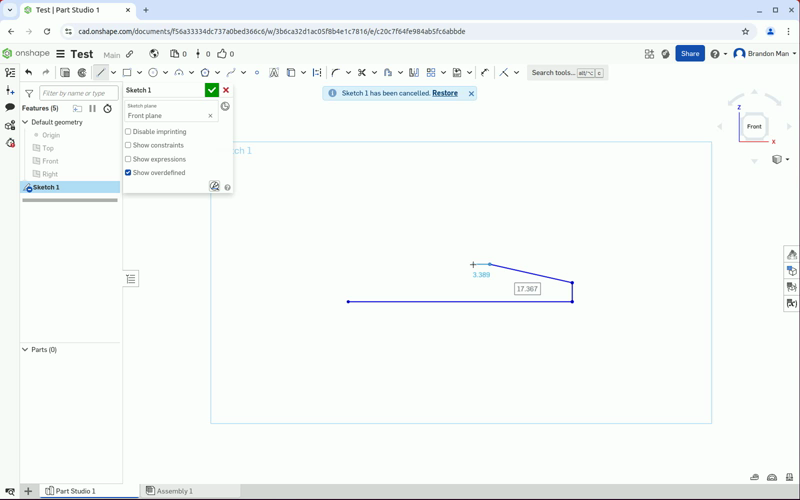
key_down(shift)
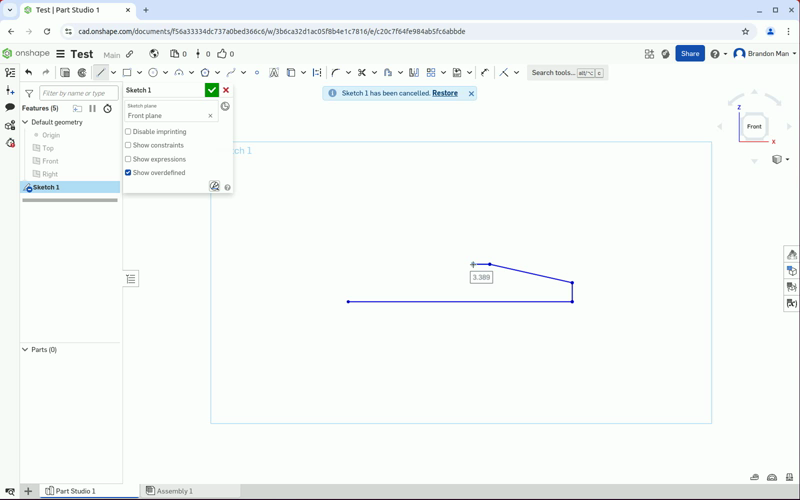
mouse_move(503, 264)
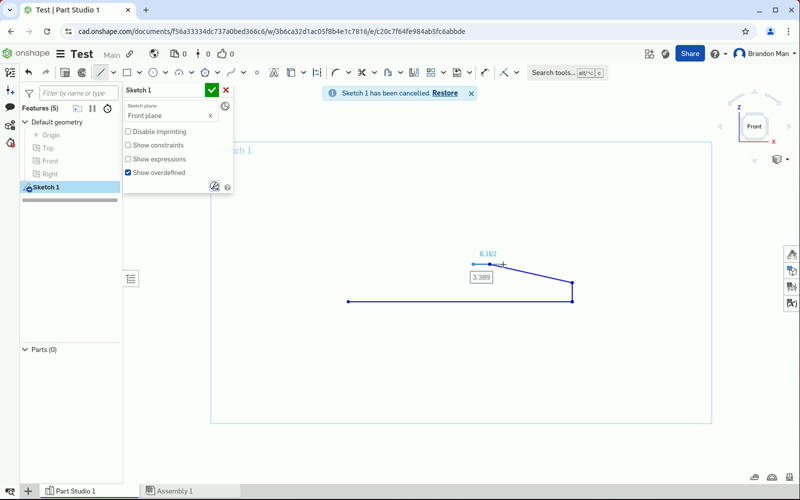
mouse_move(461, 264)
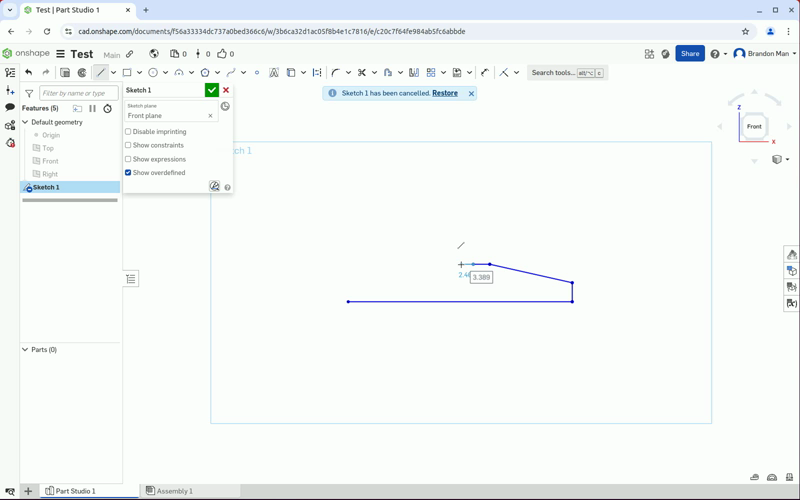
click(461, 264)
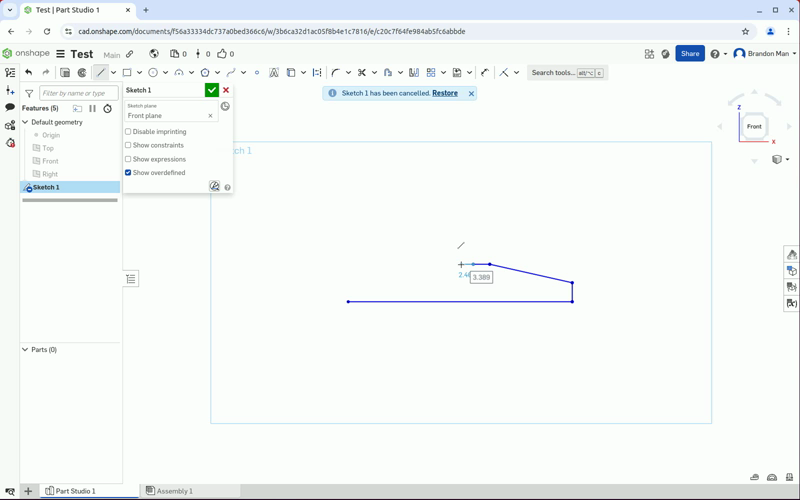
key_up(shift)
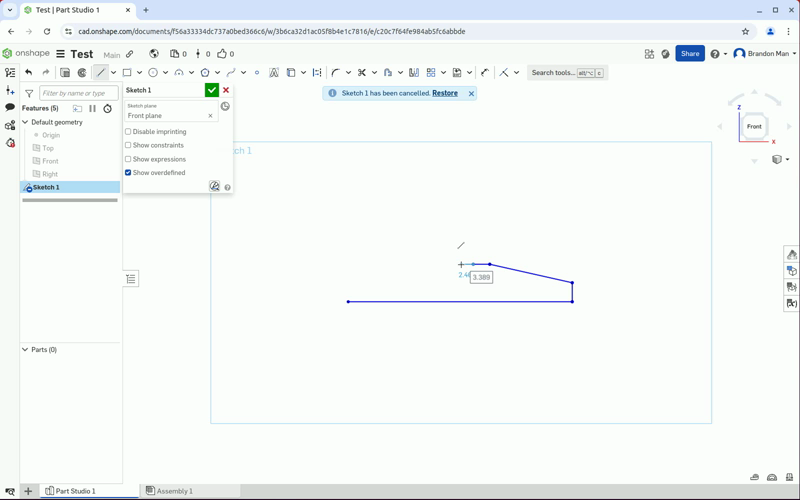
key_down(shift)
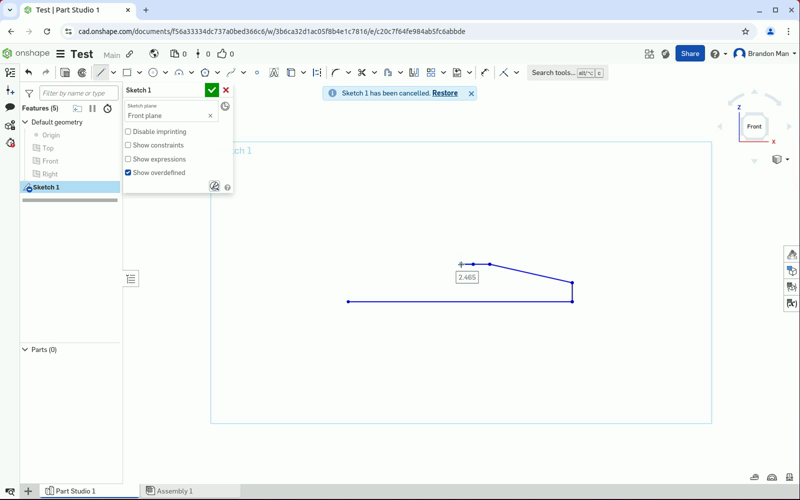
mouse_move(491, 264)
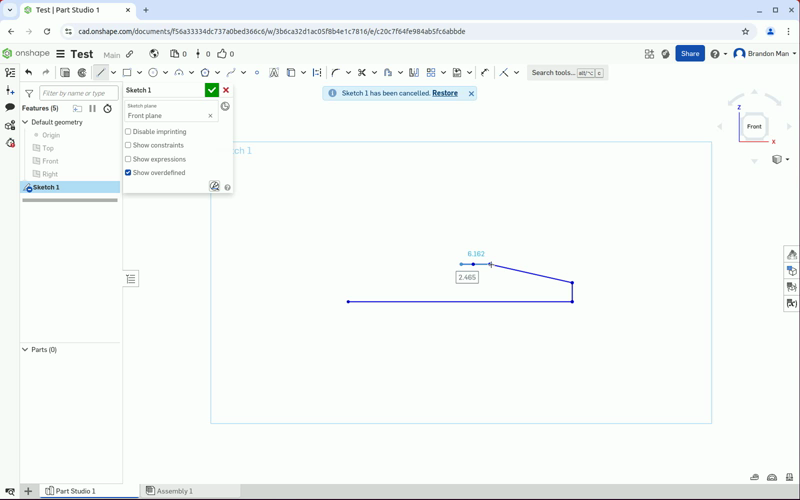
mouse_move(430, 264)
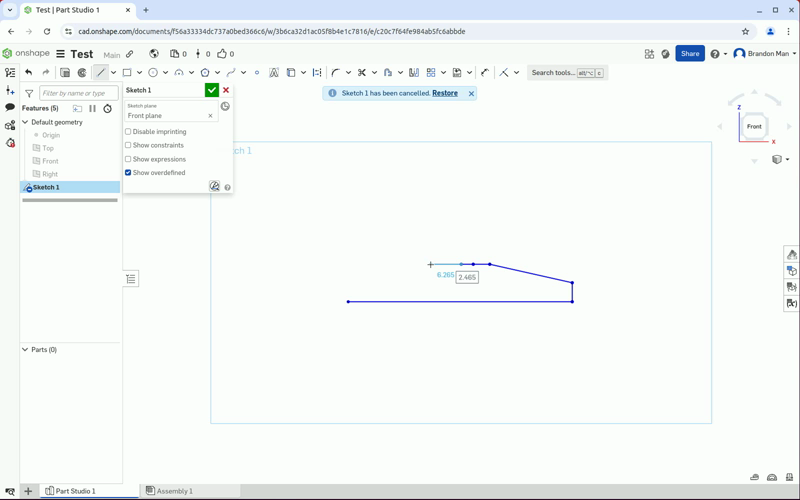
click(430, 264)
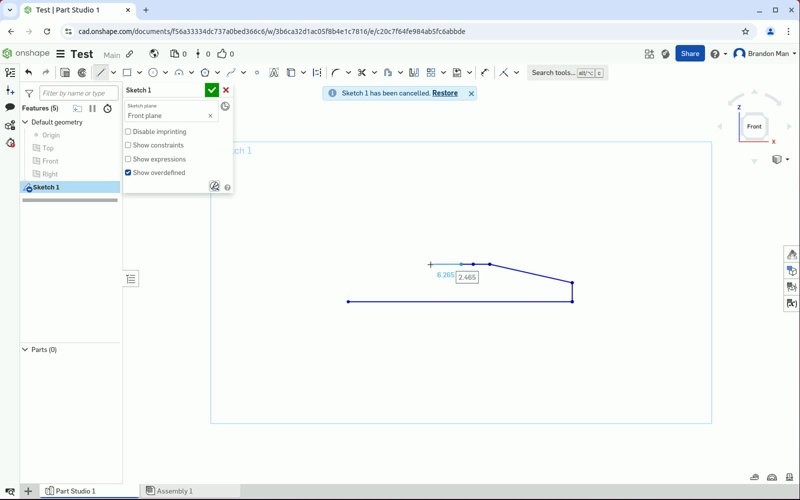
key_up(shift)
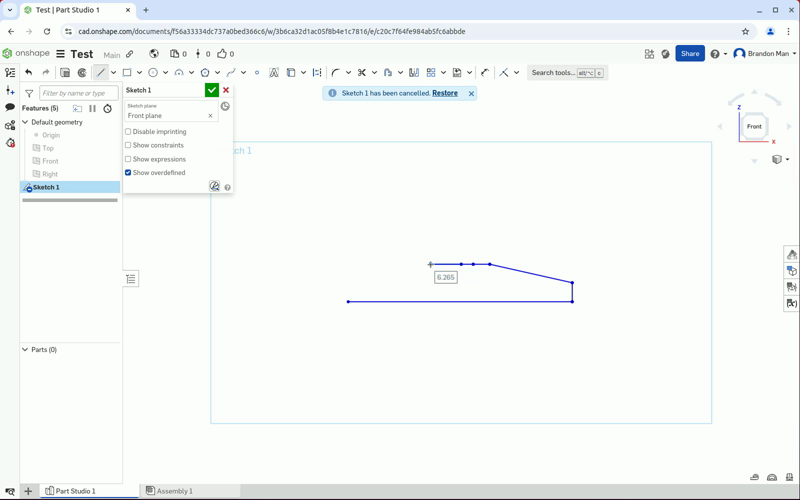
key_down(shift)
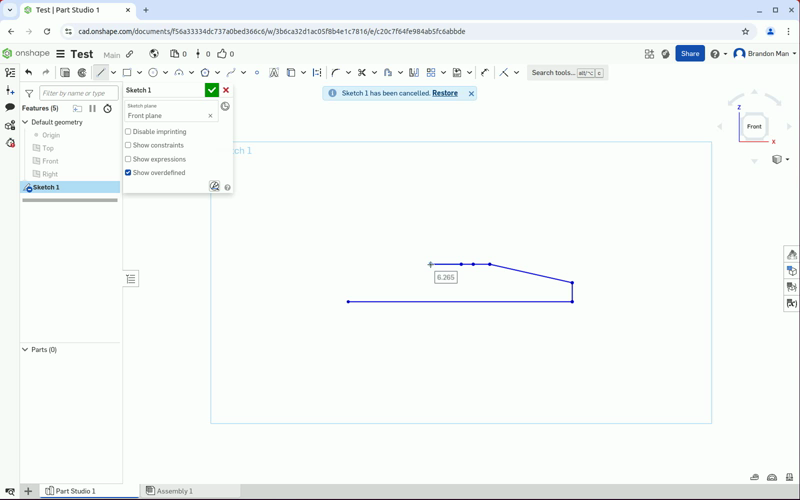
mouse_move(348, 282)
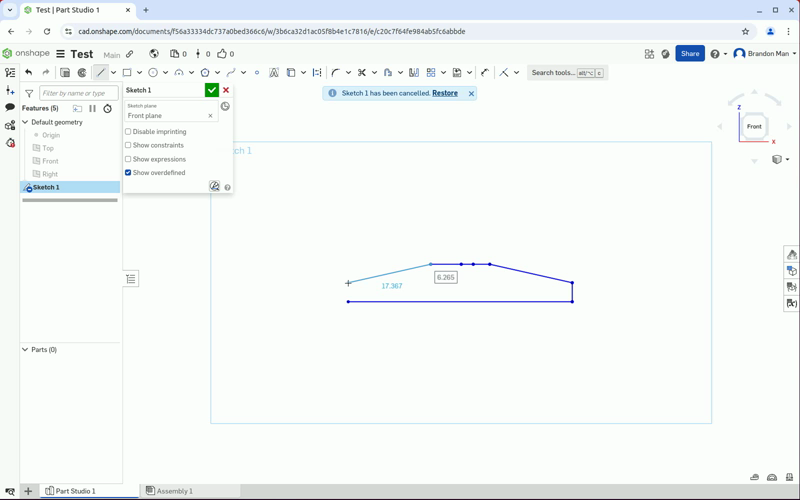
click(348, 282)
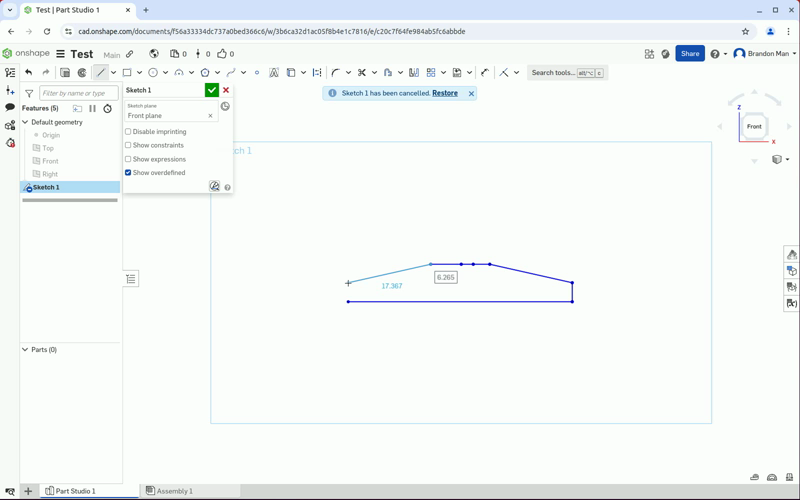
key_up(shift)
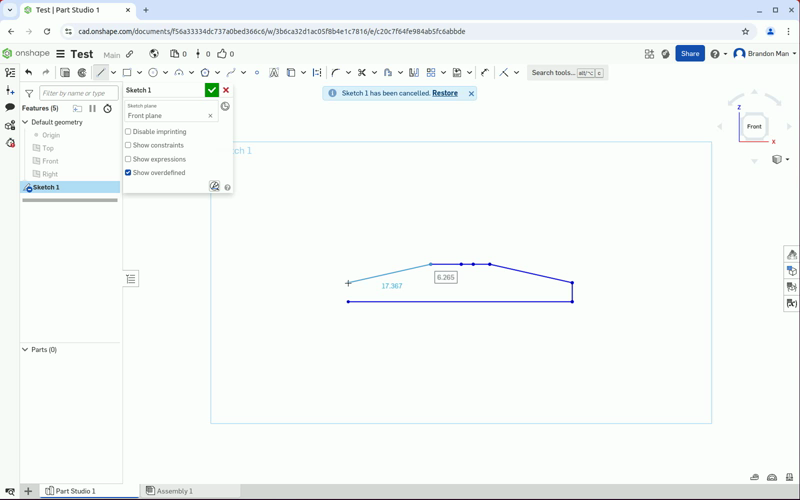
mouse_move(378, 282)
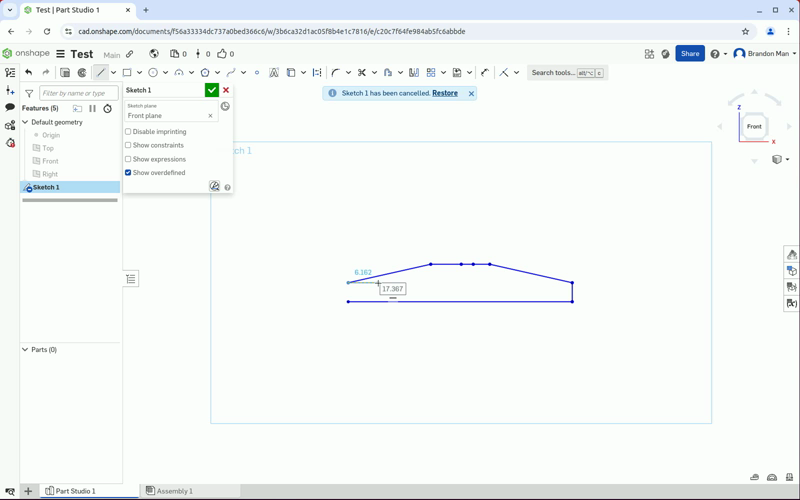
key_down(shift)
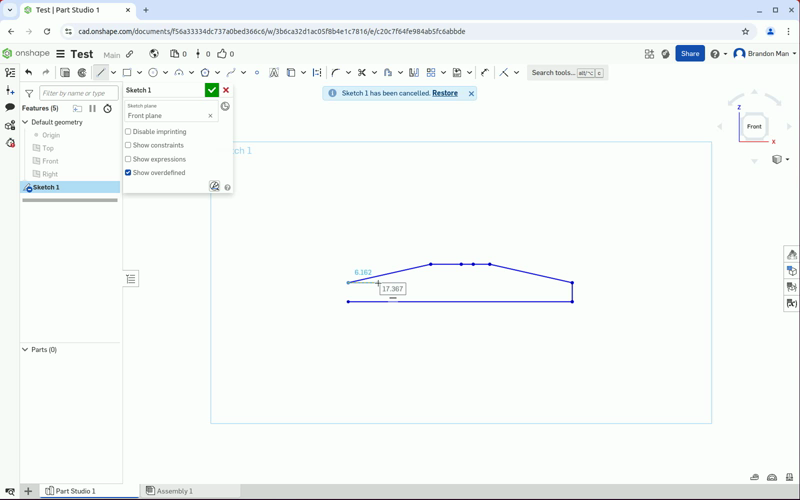
mouse_move(348, 301)
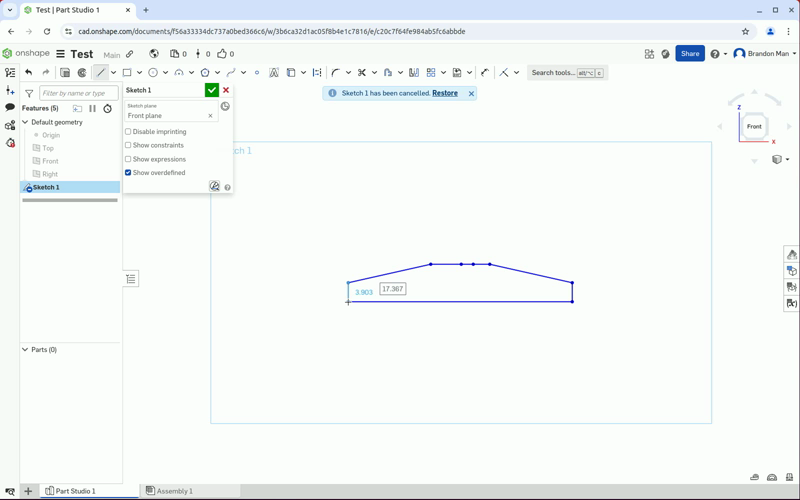
key_up(shift)
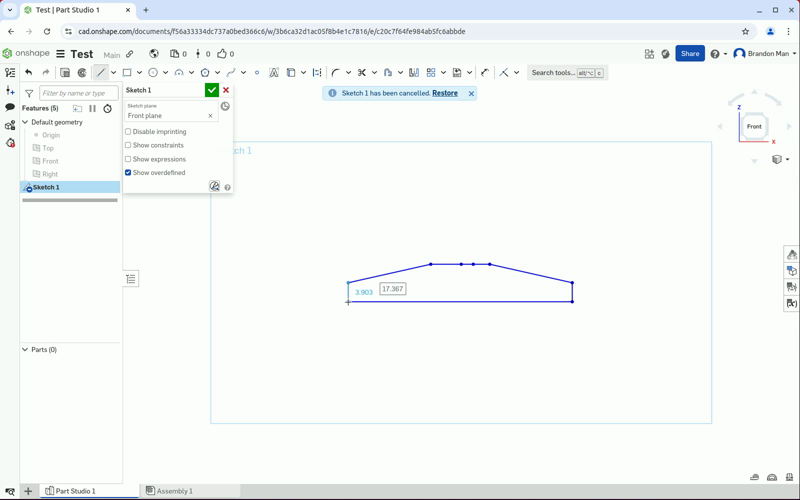
click(348, 301)
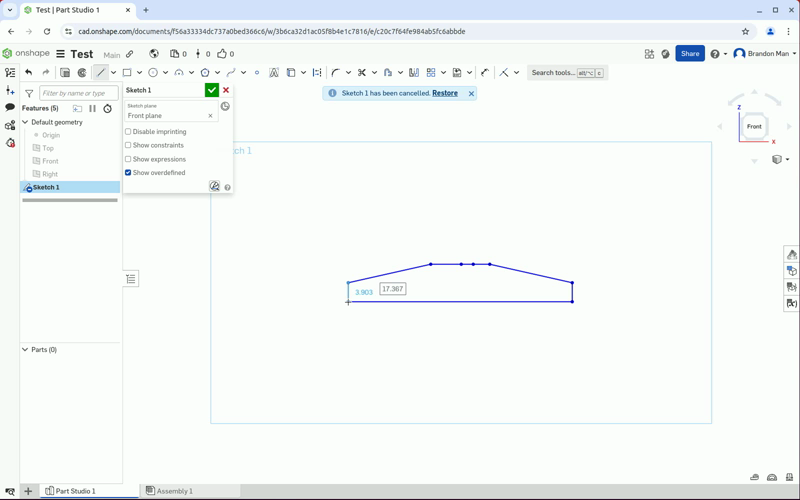
key(esc)
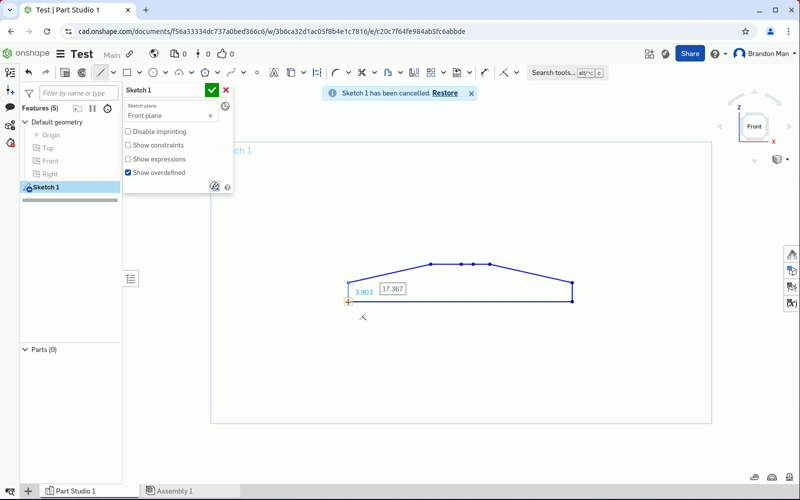
mouse_move(375, 288)
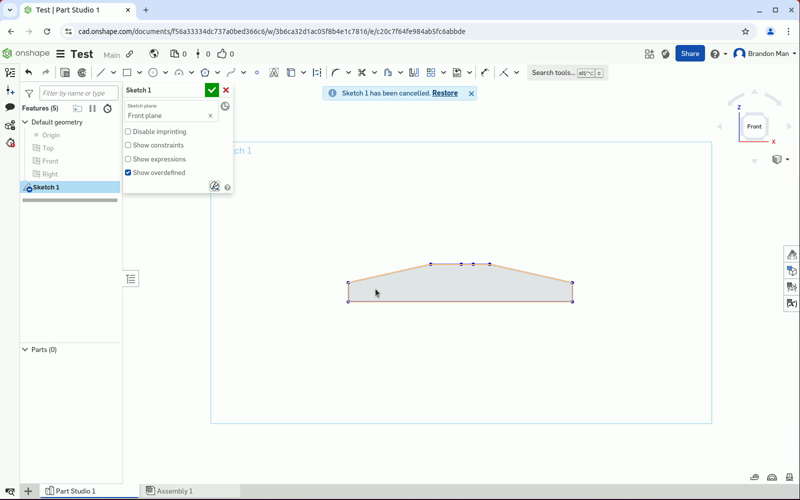
click(375, 288)
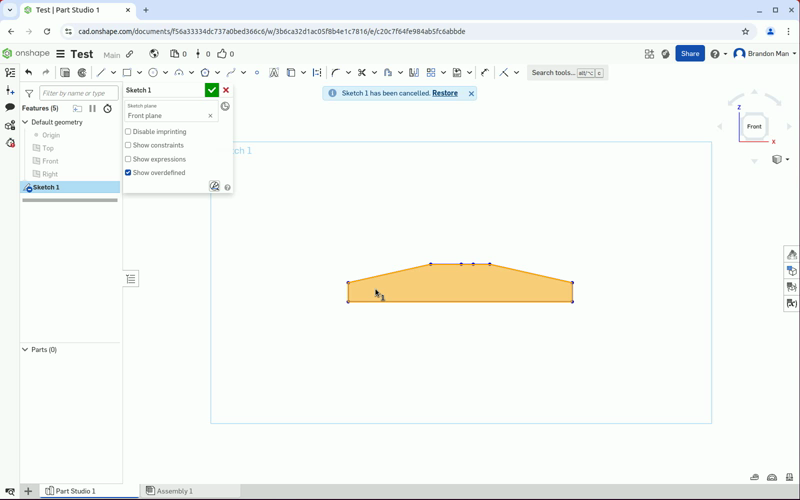
mouse_move(73, 352)
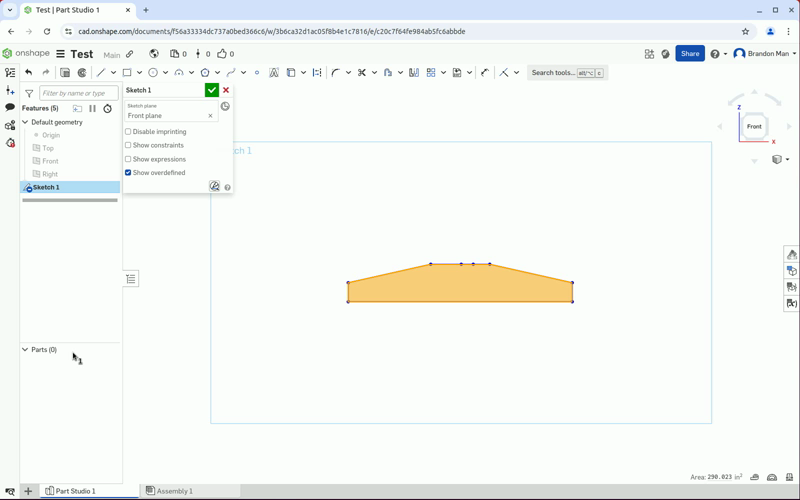
key(shift+y)
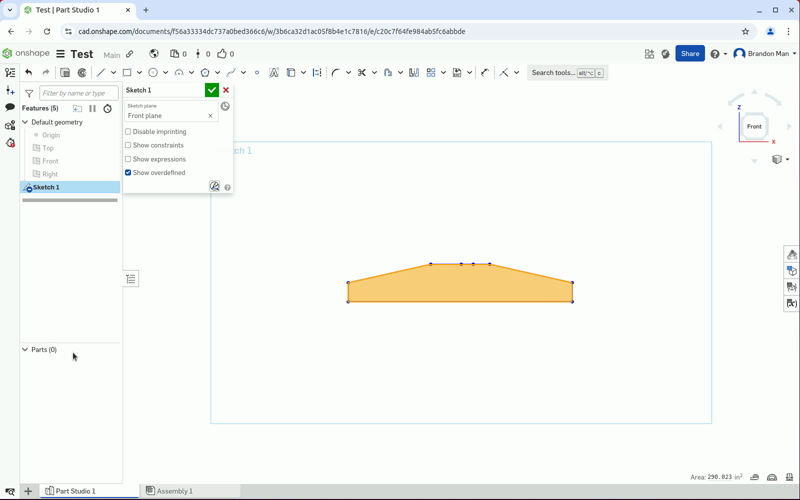
key(shift+e)
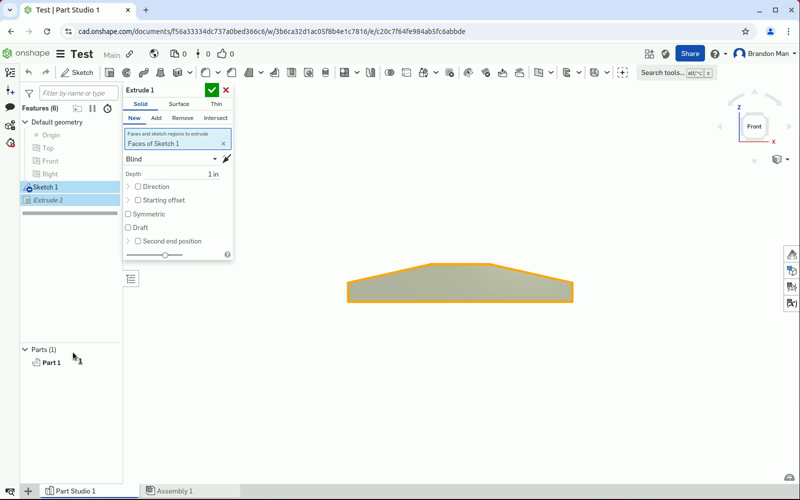
mouse_move(143, 106)
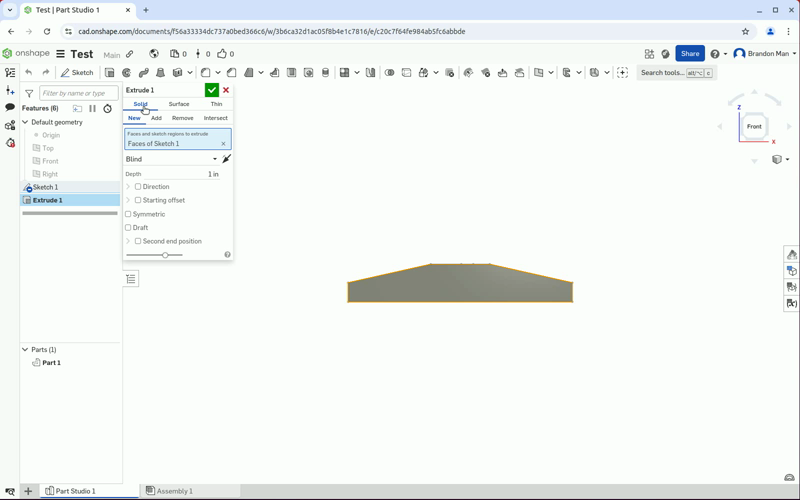
click(143, 106)
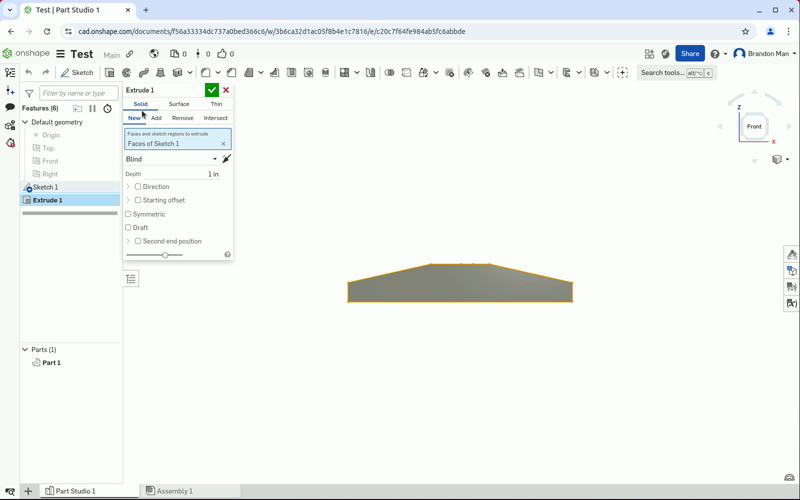
mouse_move(137, 120)
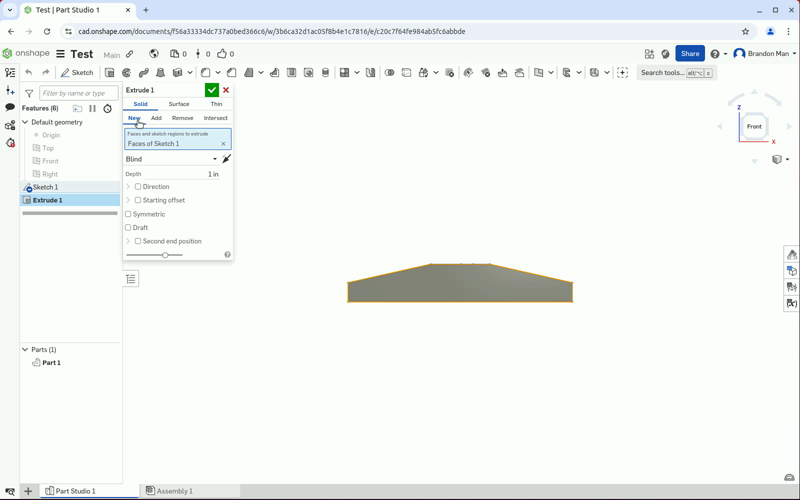
click(137, 120)
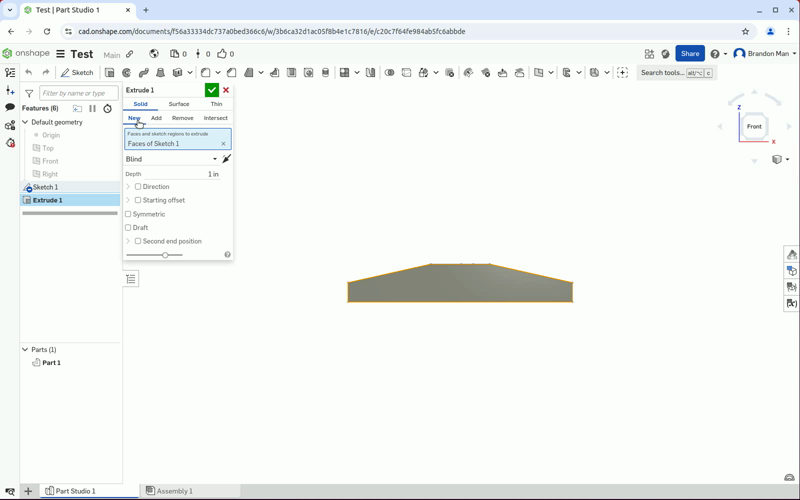
key(tab, 4)
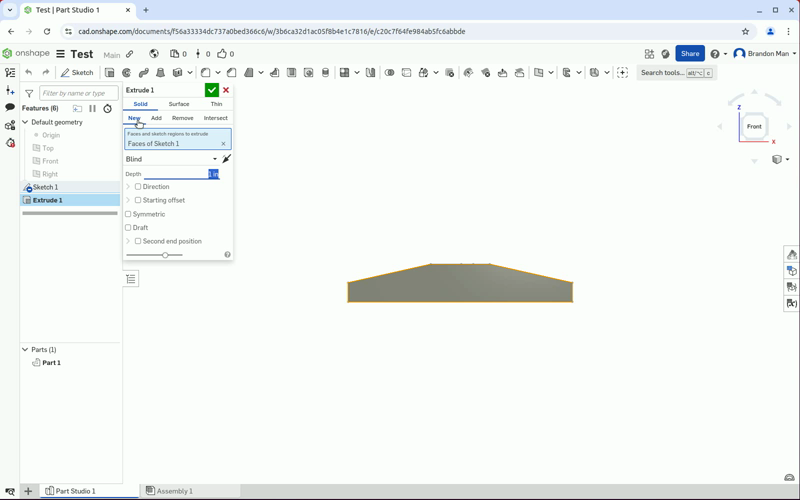
text(13.48)
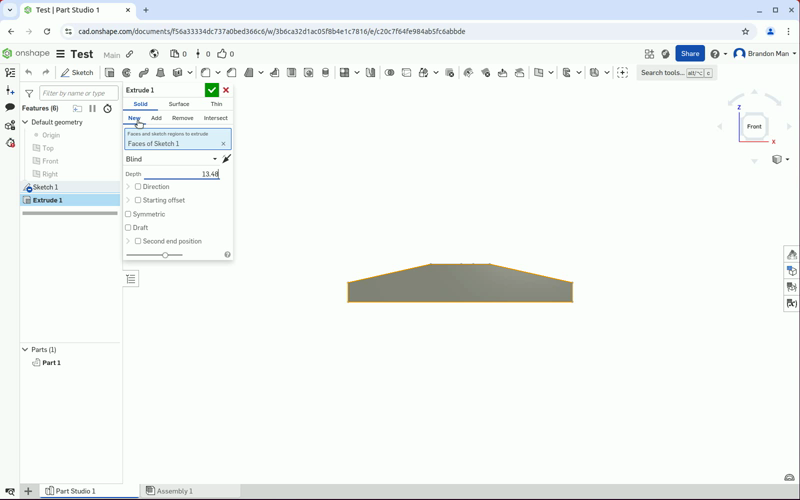
key(enter)
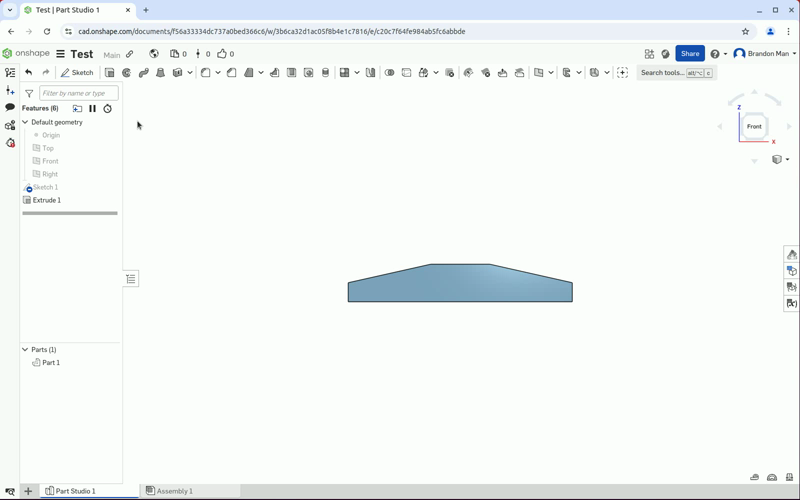
key(shift+h)
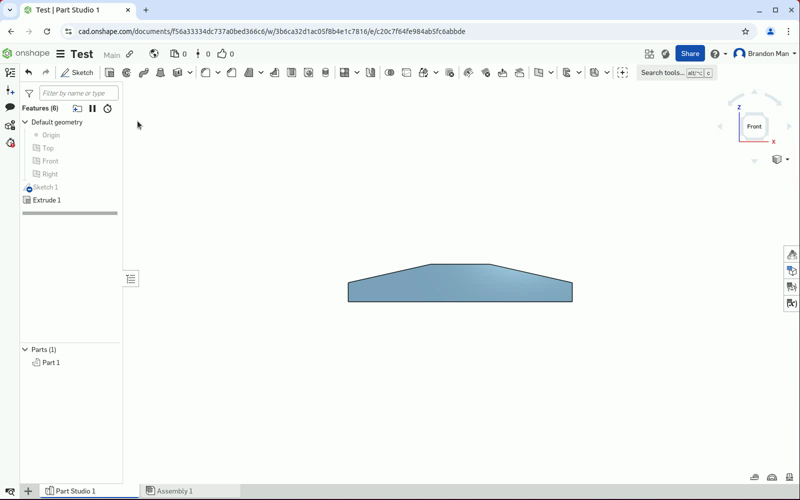
key(shift+h)
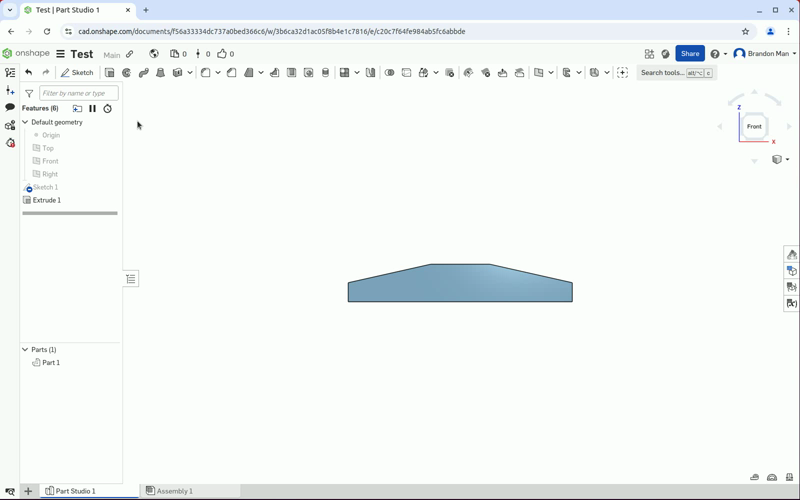
mouse_move(73, 189)
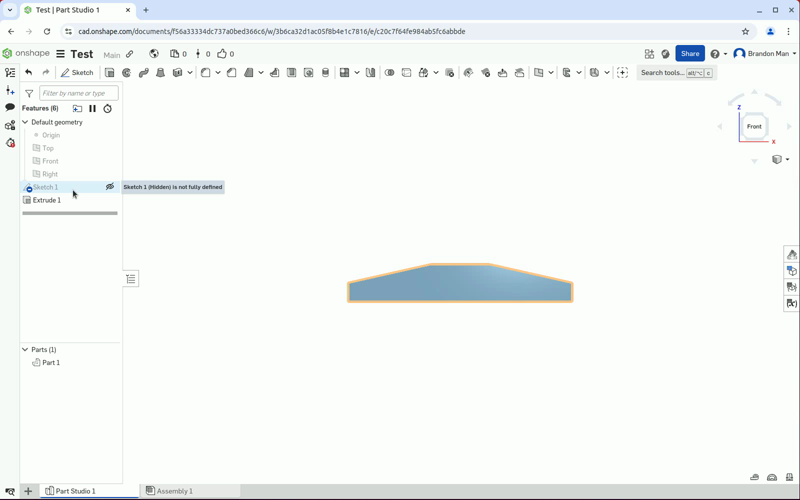
click(73, 189)
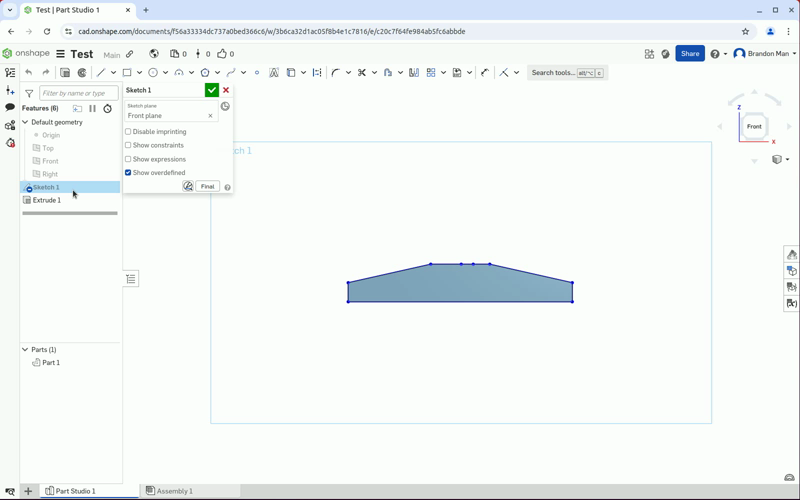
mouse_move(229, 92)
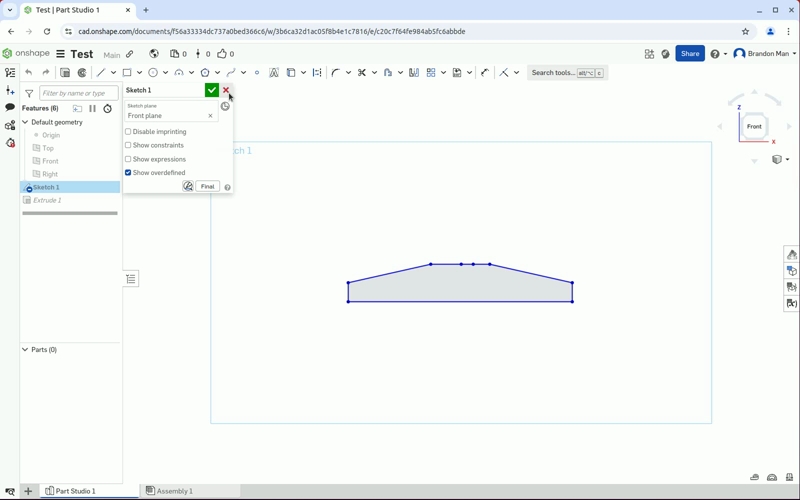
click(229, 92)
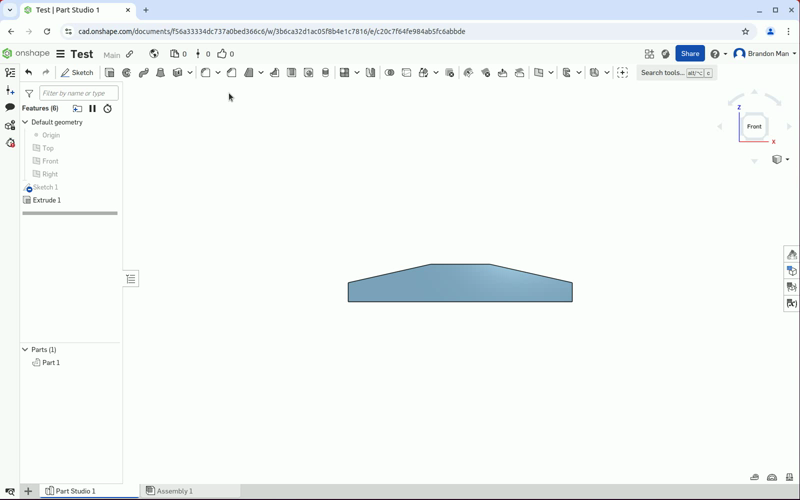
mouse_move(73, 352)
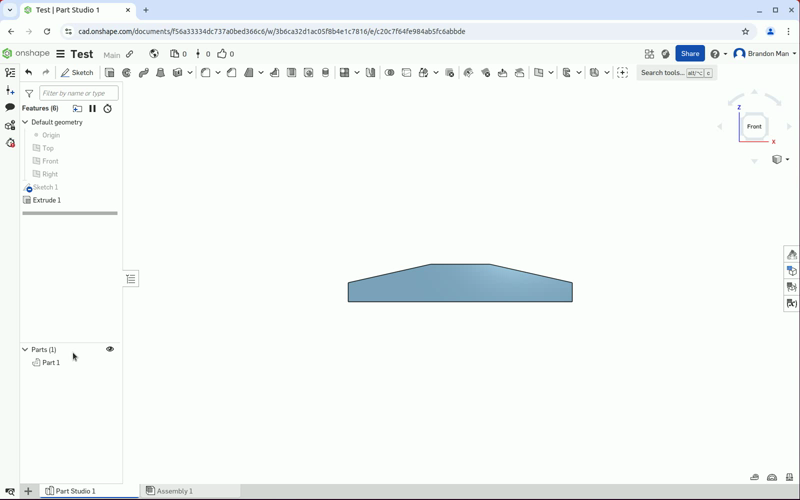
key(y)
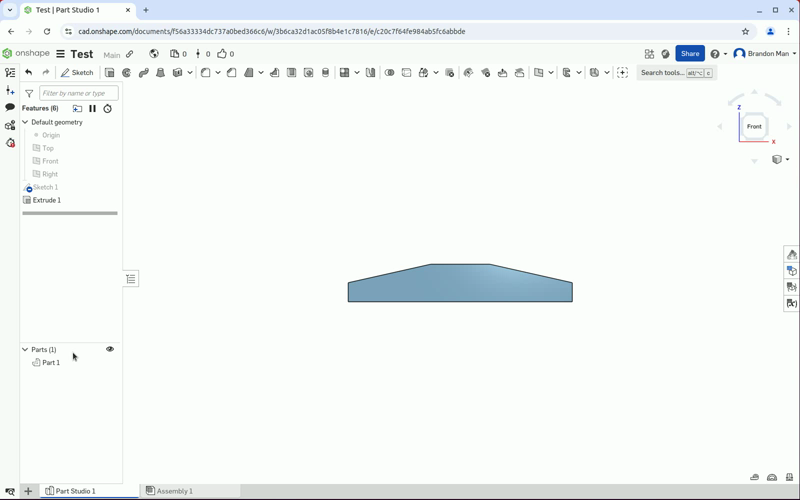
key(shift+p)
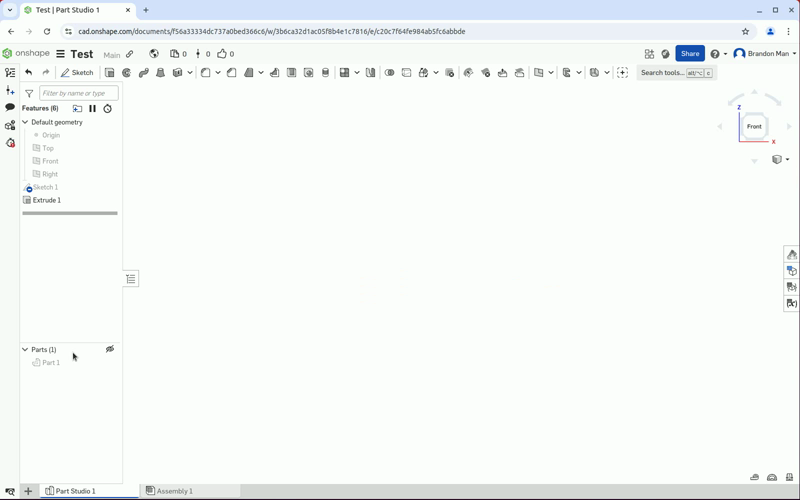
key(space)
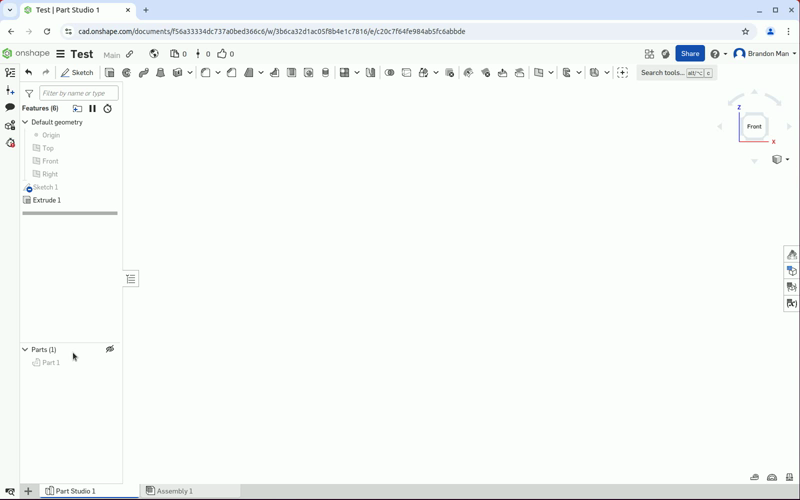
key_down(shift)
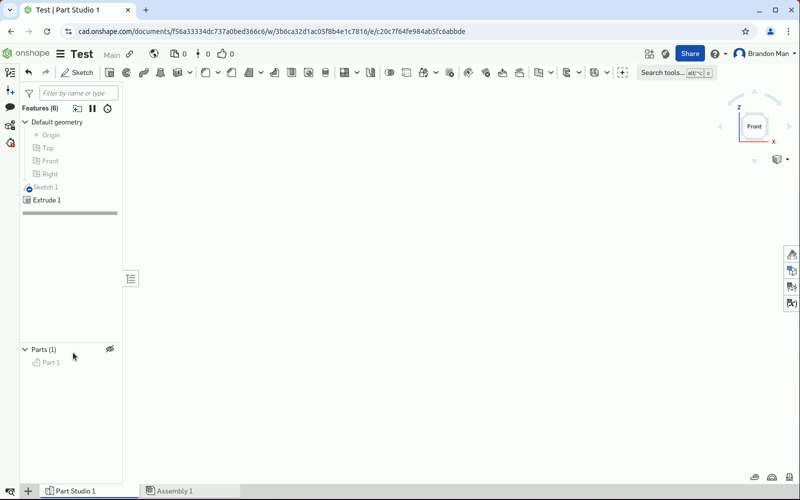
key(down)
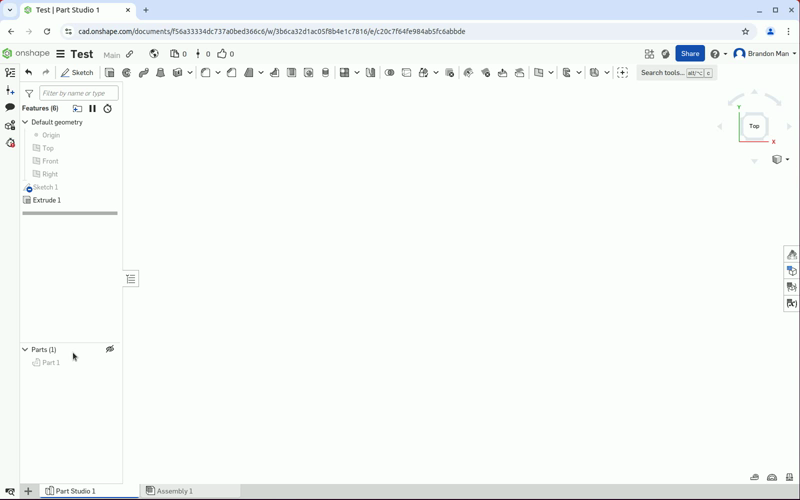
key_up(shift)
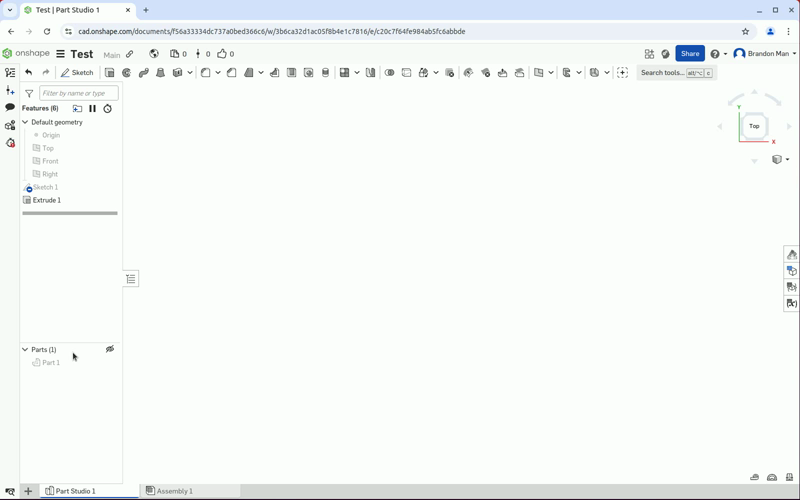
mouse_move(73, 352)
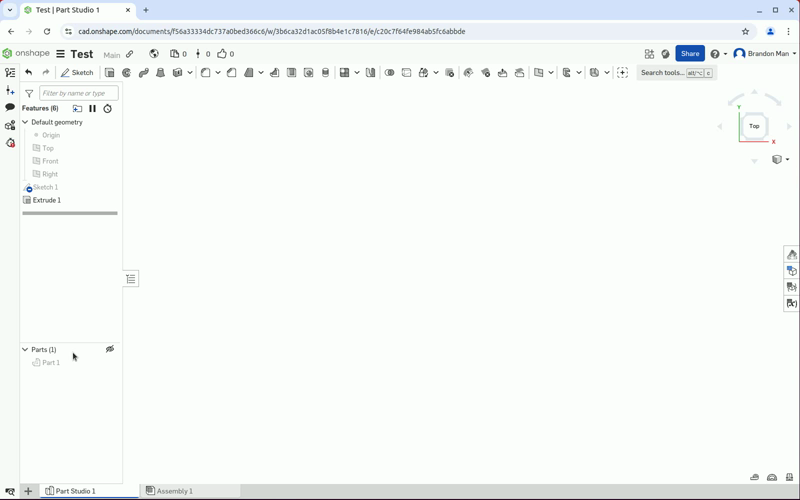
key(shift+y)
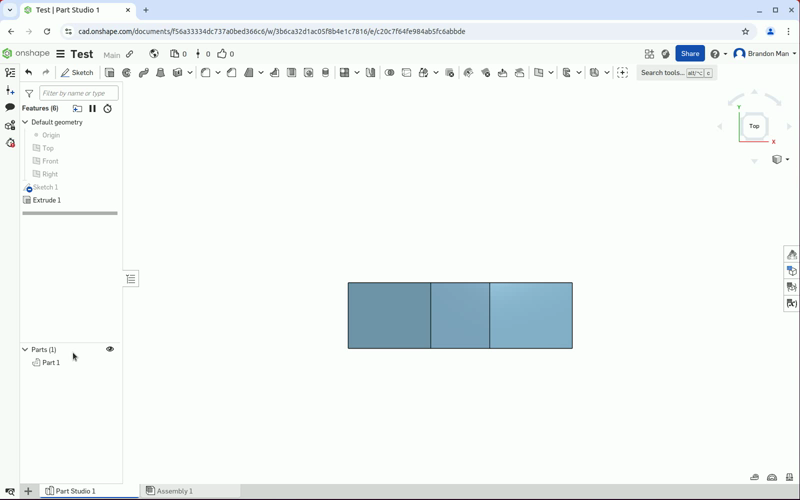
mouse_move(541, 75)
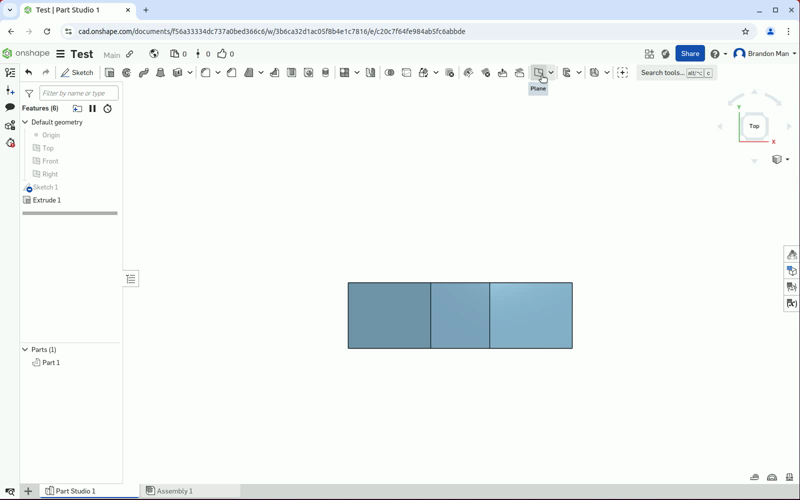
click(541, 75)
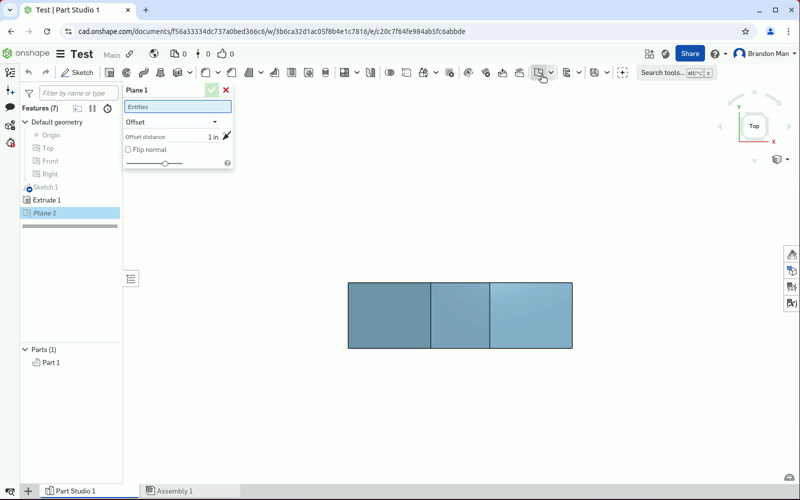
mouse_move(73, 150)
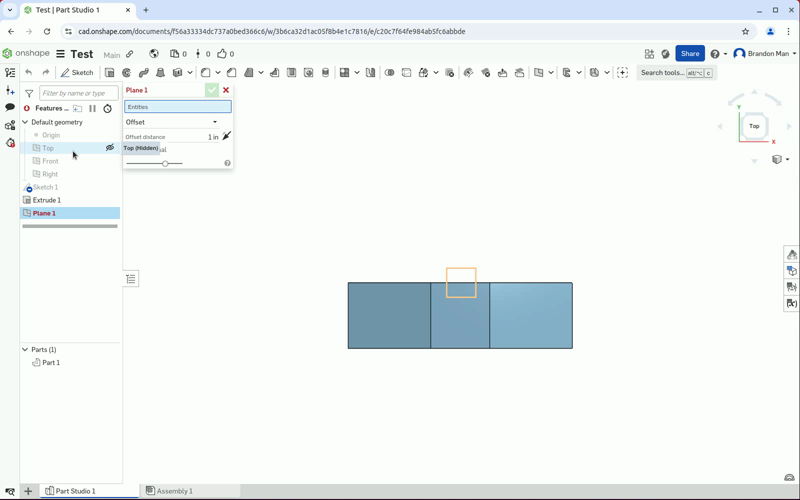
click(73, 150)
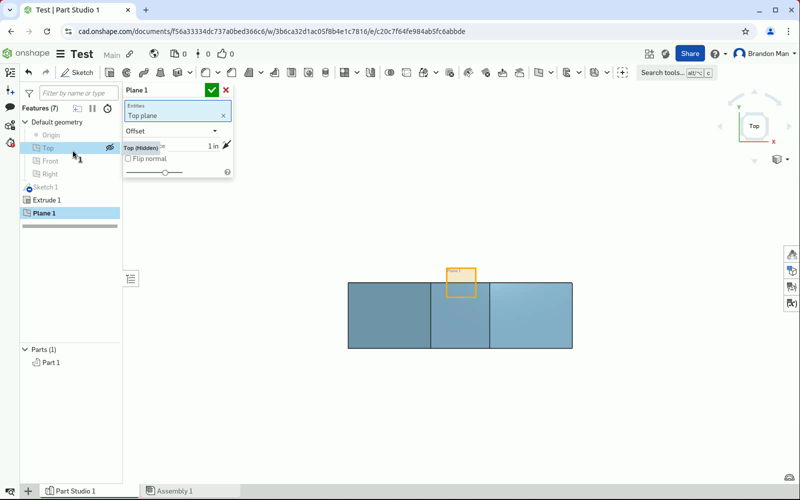
key(tab, 2)
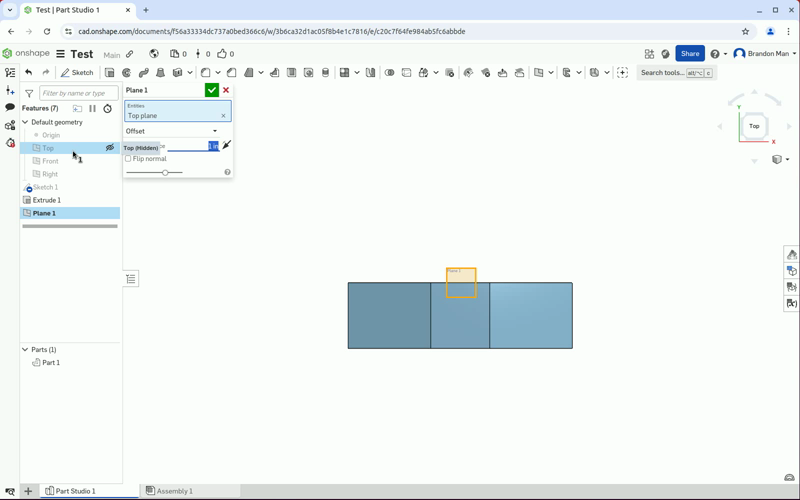
text(3.851)
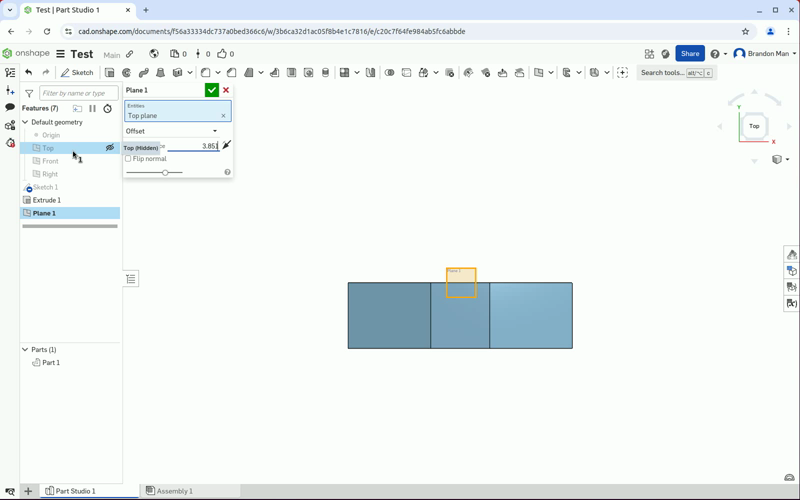
key(enter, 2)
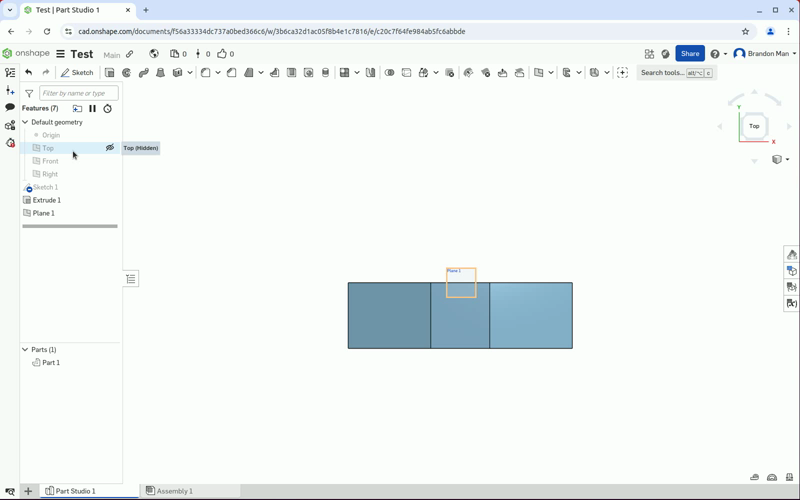
key(shift+s)
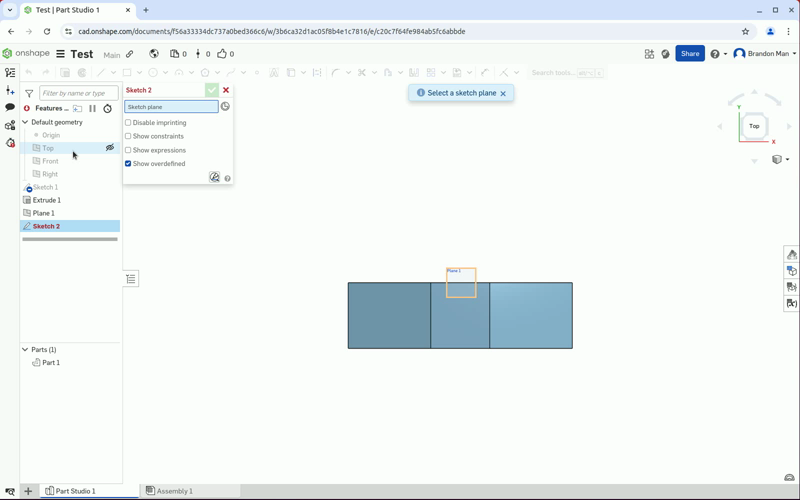
mouse_move(73, 215)
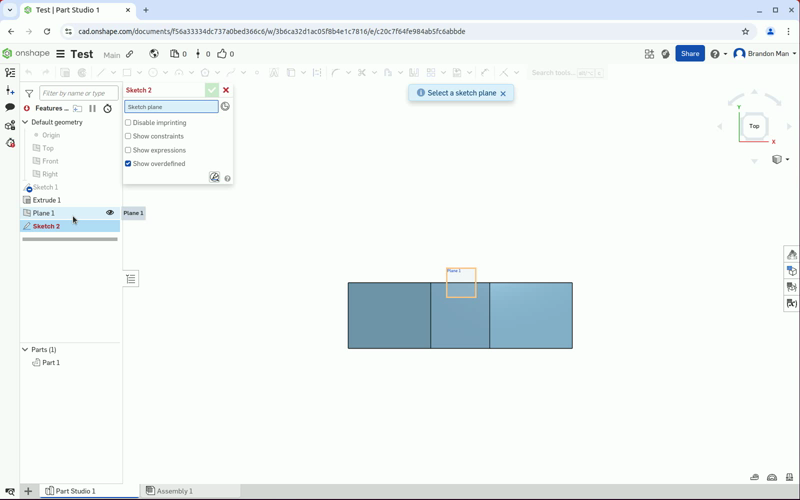
click(73, 215)
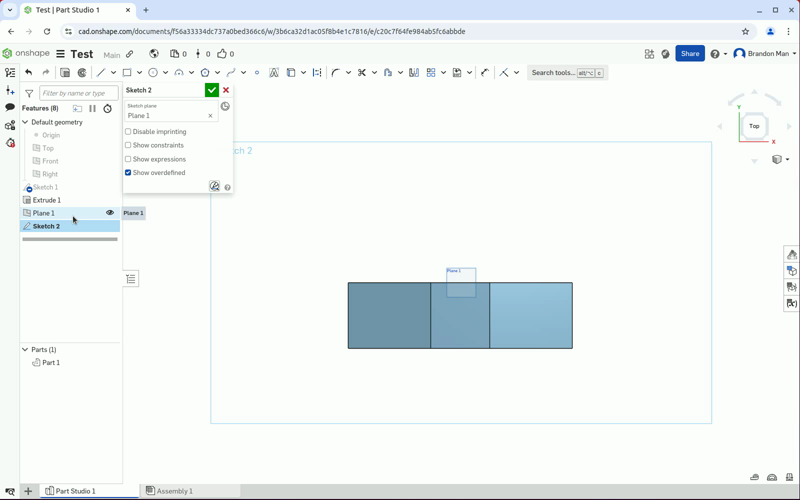
mouse_move(73, 352)
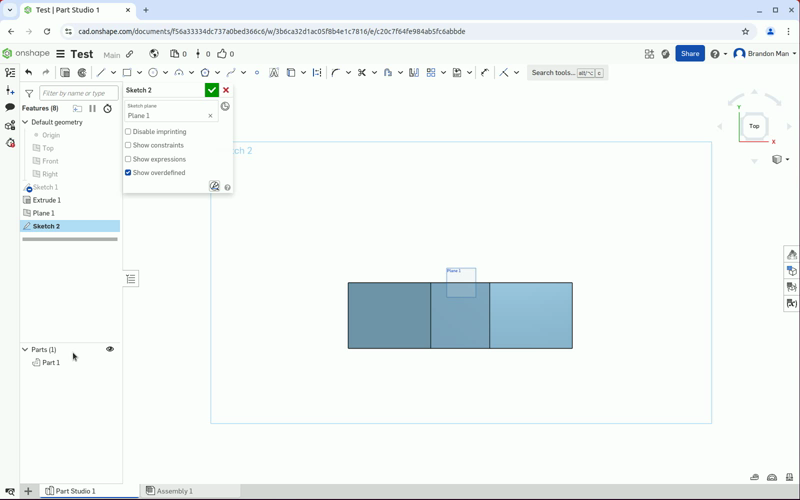
key(y)
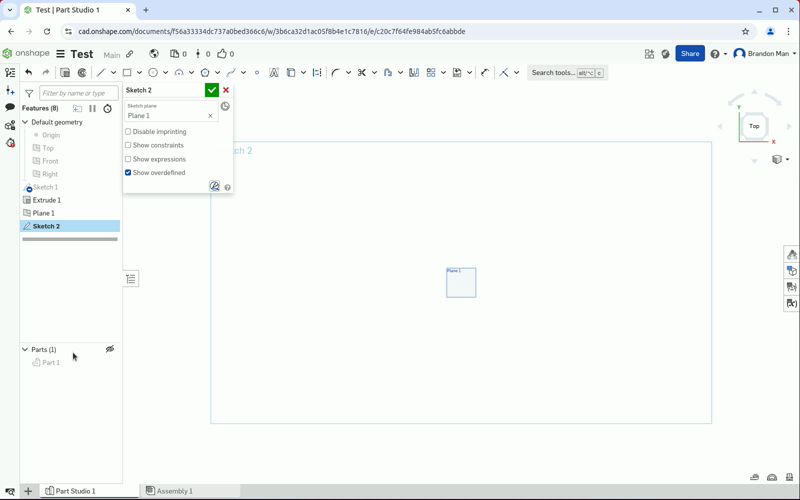
key(c)
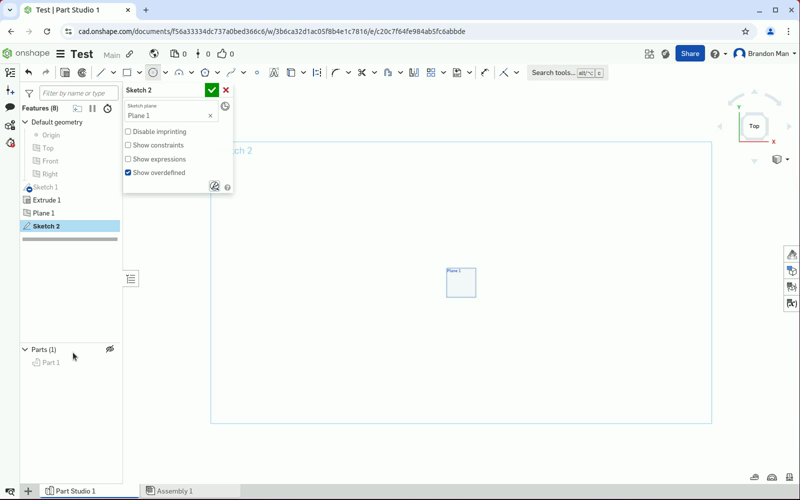
key_down(shift)
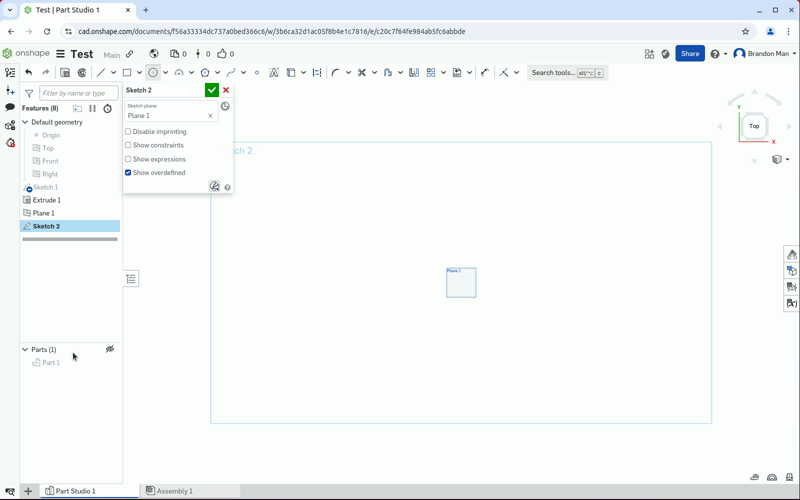
mouse_move(461, 315)
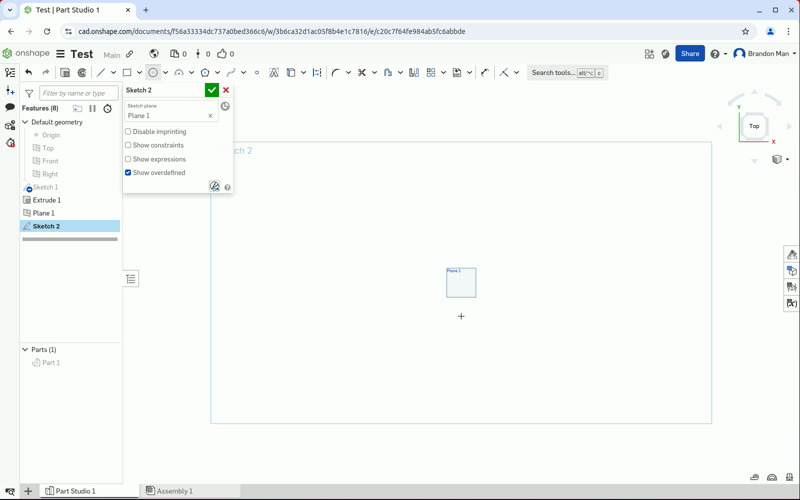
click(461, 315)
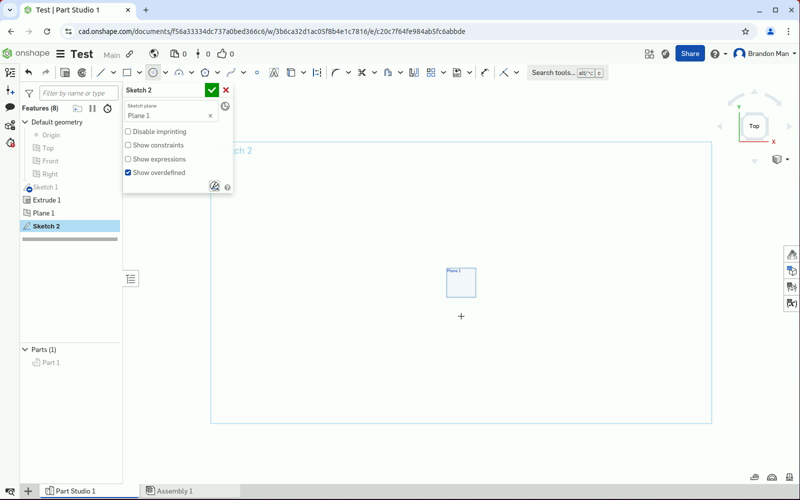
key_up(shift)
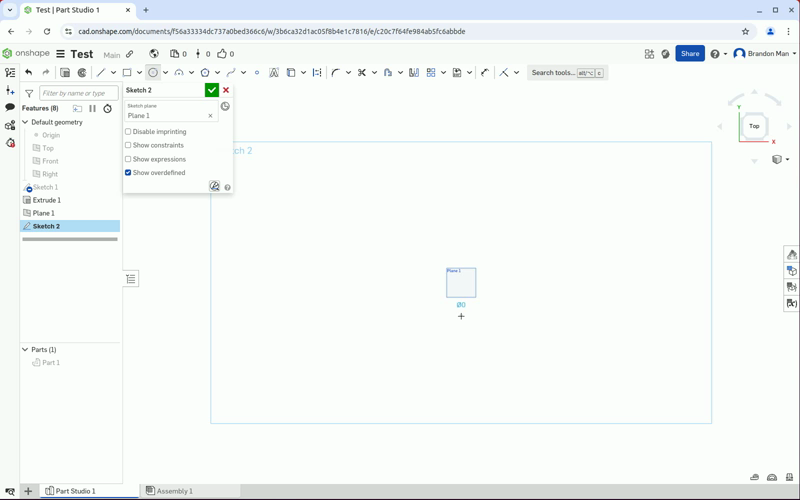
mouse_move(467, 315)
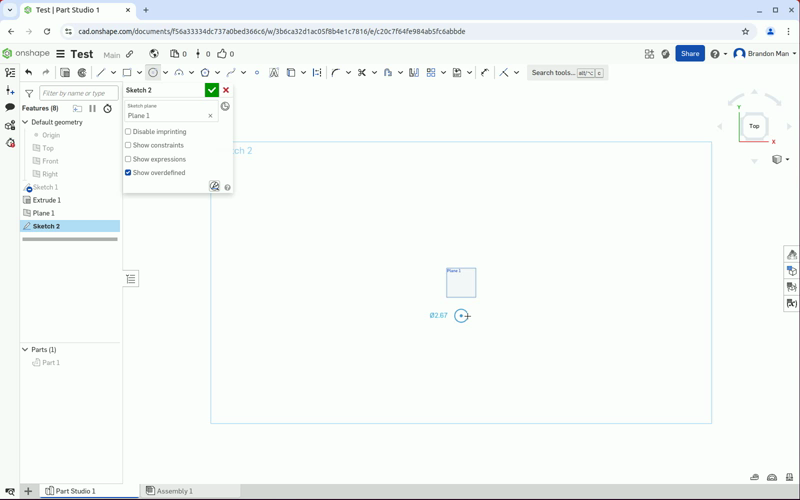
click(467, 315)
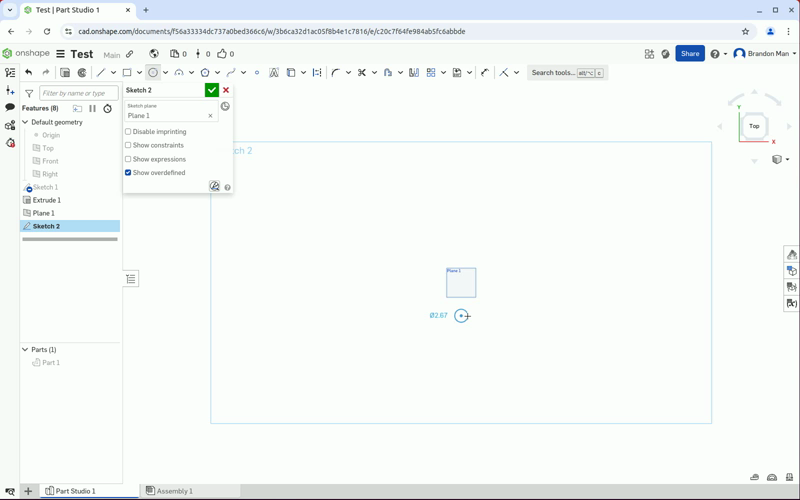
key(esc)
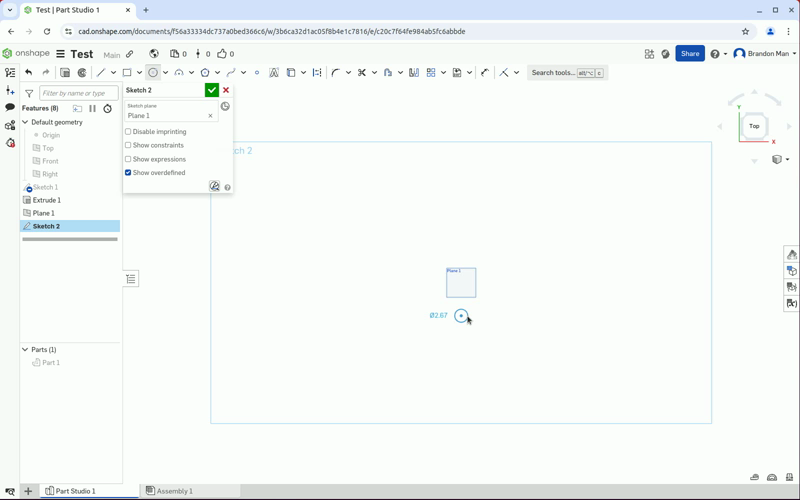
mouse_move(464, 316)
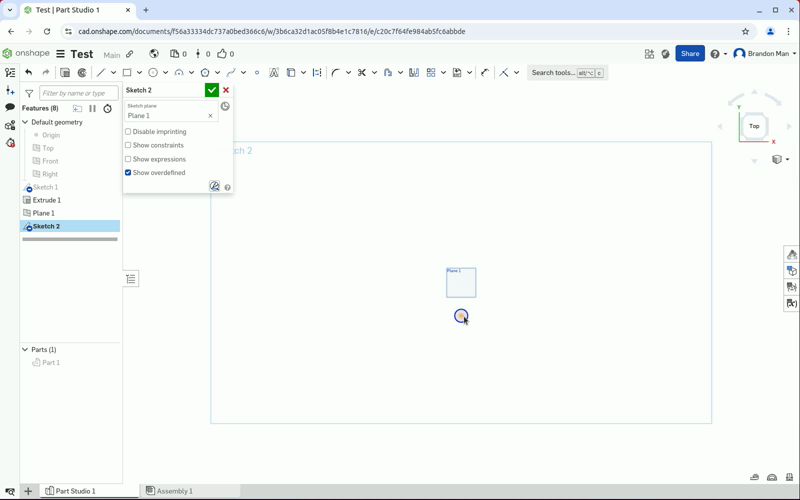
scroll(6)
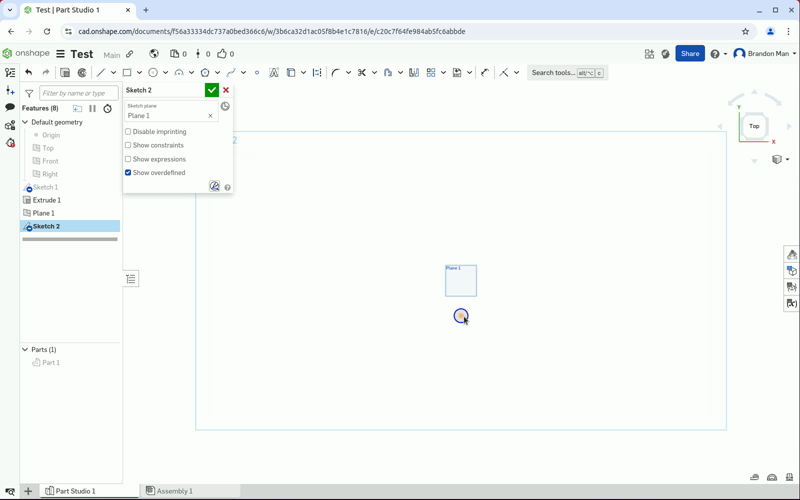
scroll(6)
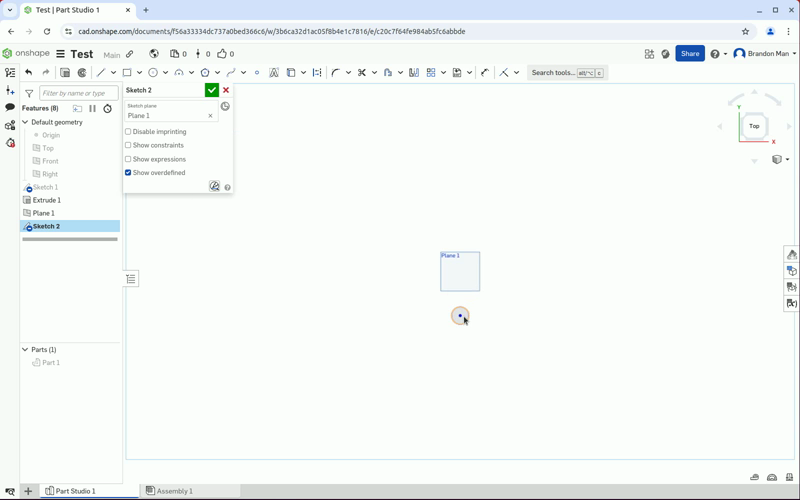
scroll(6)
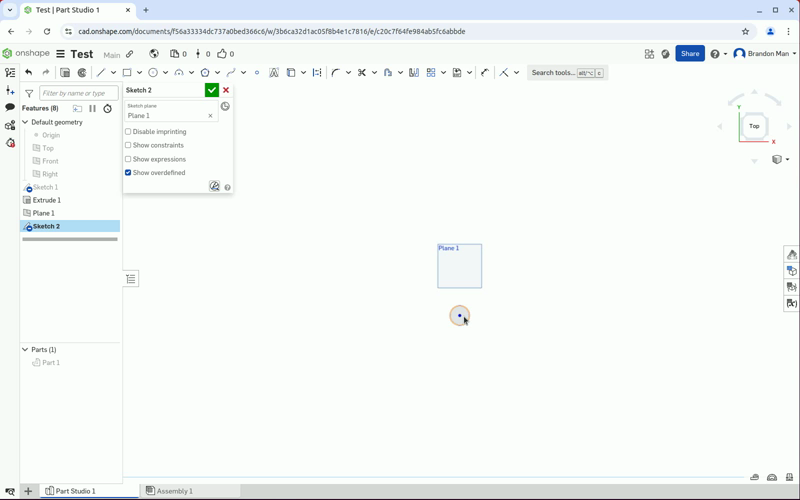
scroll(6)
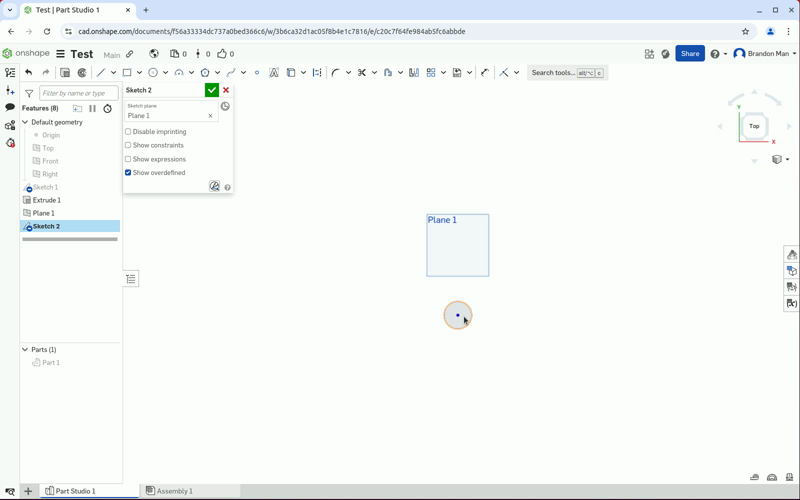
scroll(6)
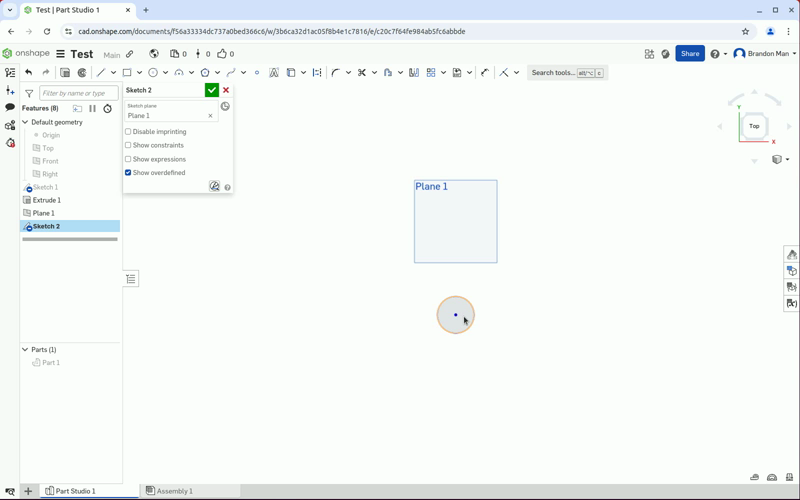
scroll(6)
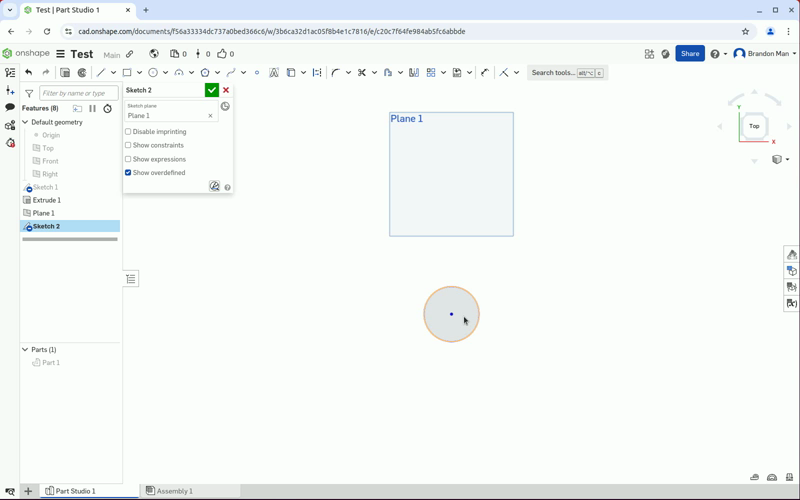
scroll(6)
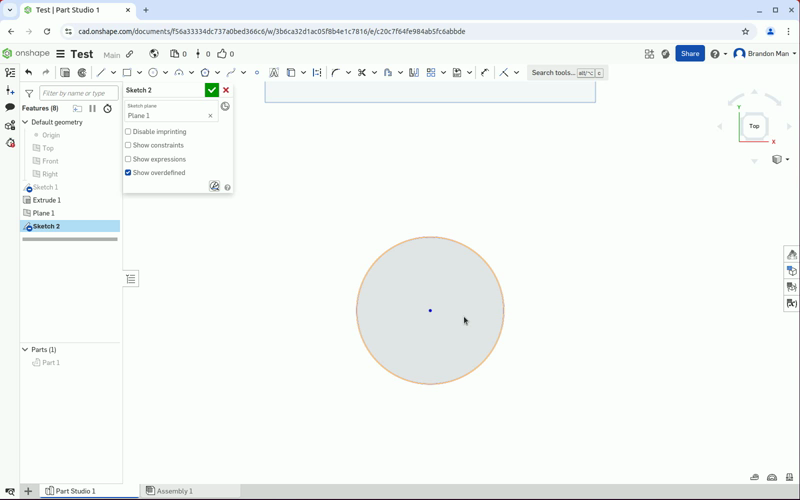
click(464, 316)
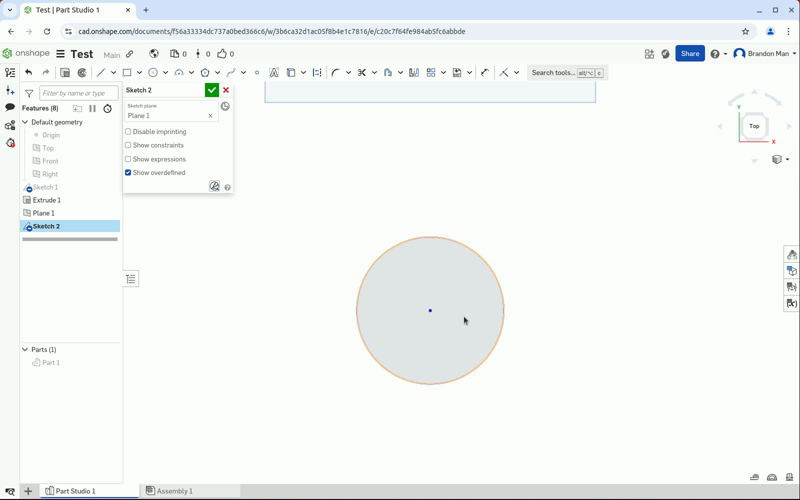
scroll(-6)
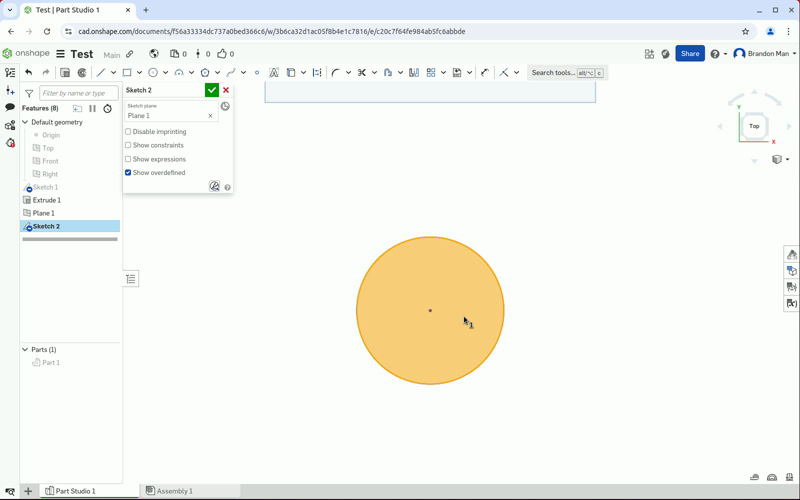
scroll(-6)
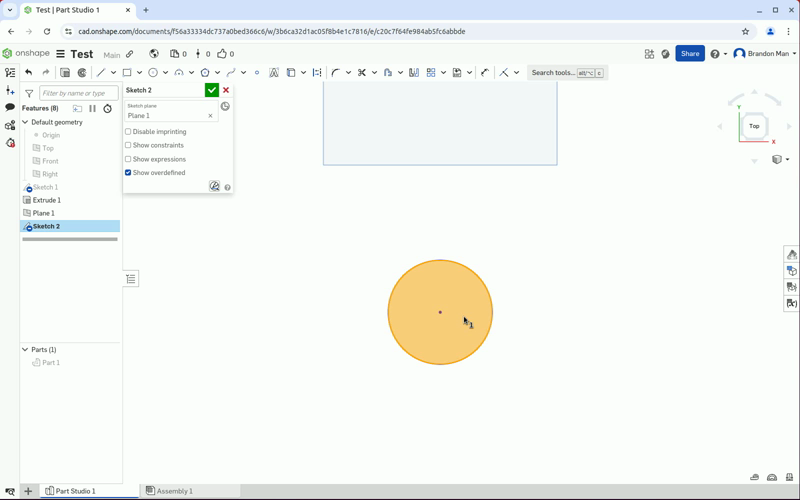
scroll(-6)
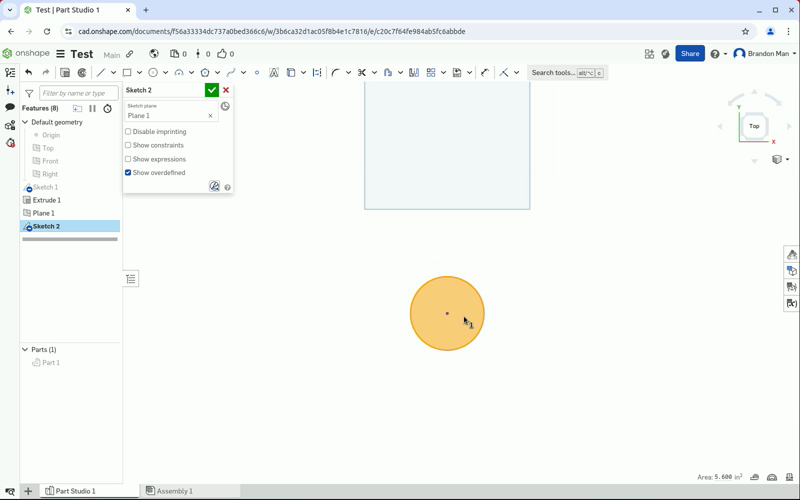
scroll(-6)
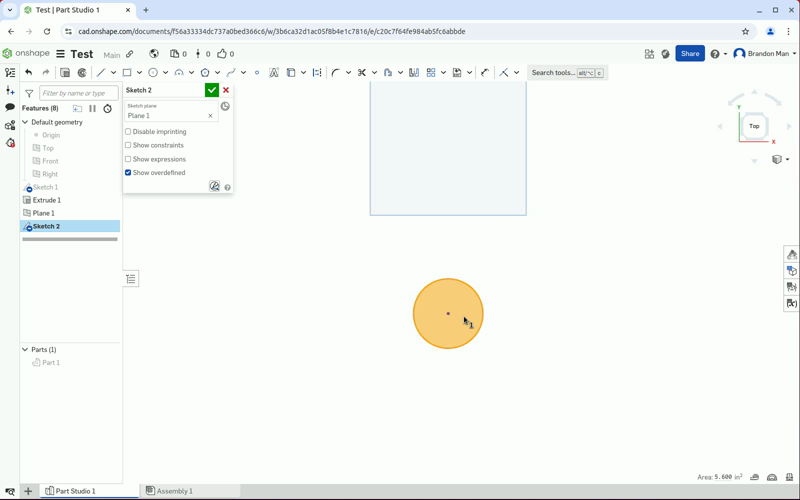
scroll(-6)
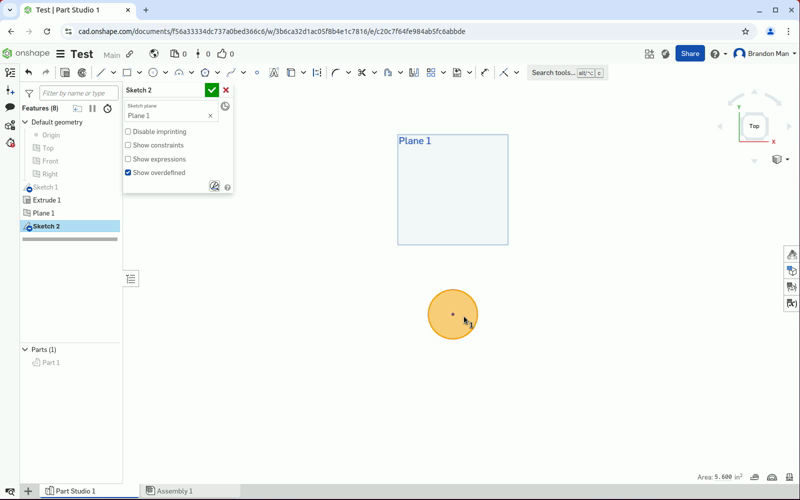
scroll(-6)
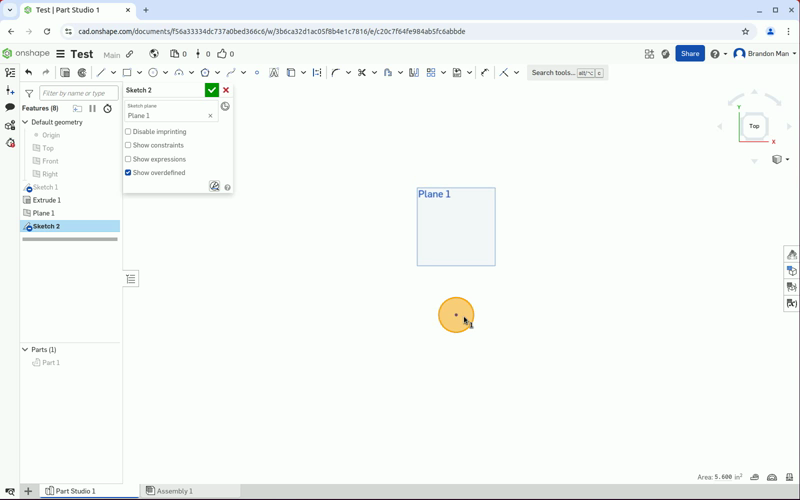
scroll(-6)
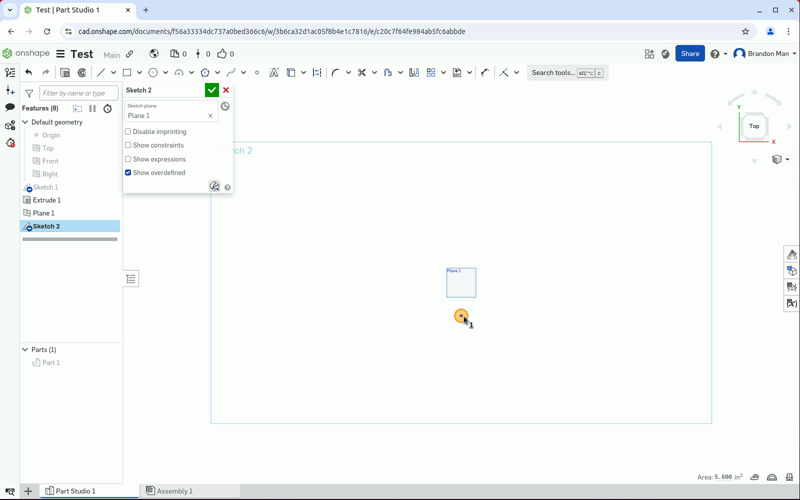
mouse_move(73, 352)
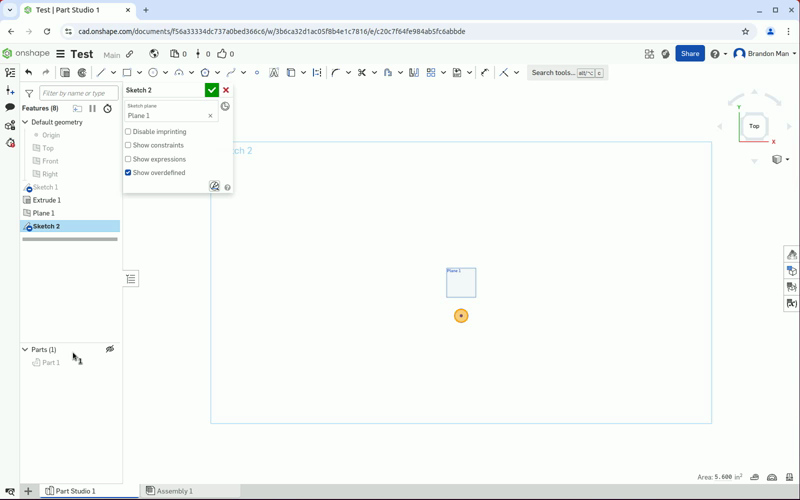
key(shift+y)
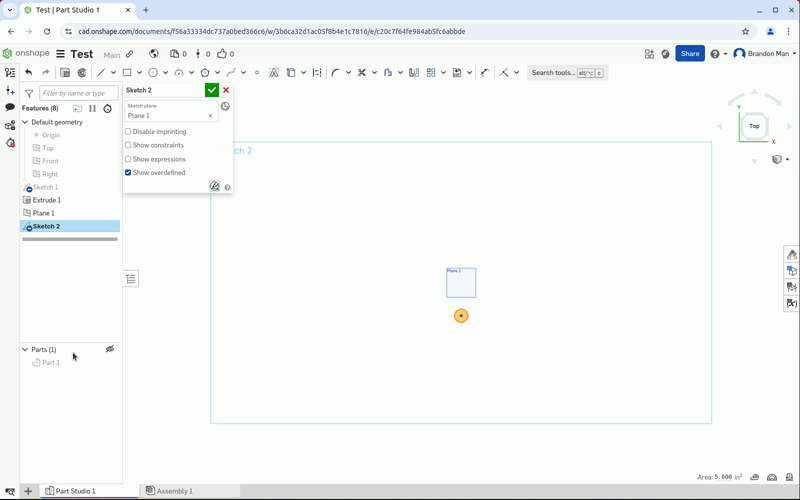
key(shift+e)
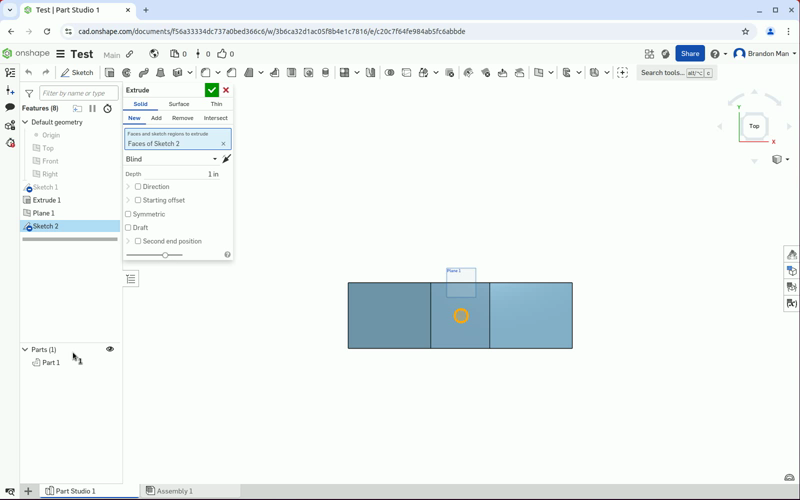
mouse_move(143, 106)
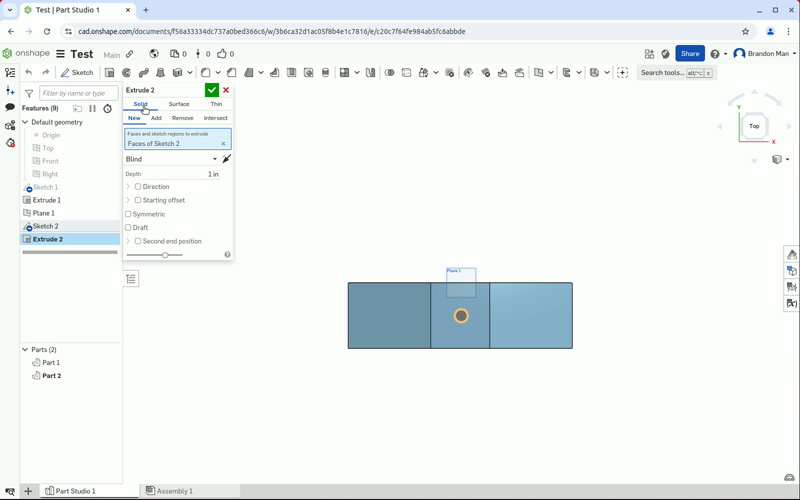
click(143, 106)
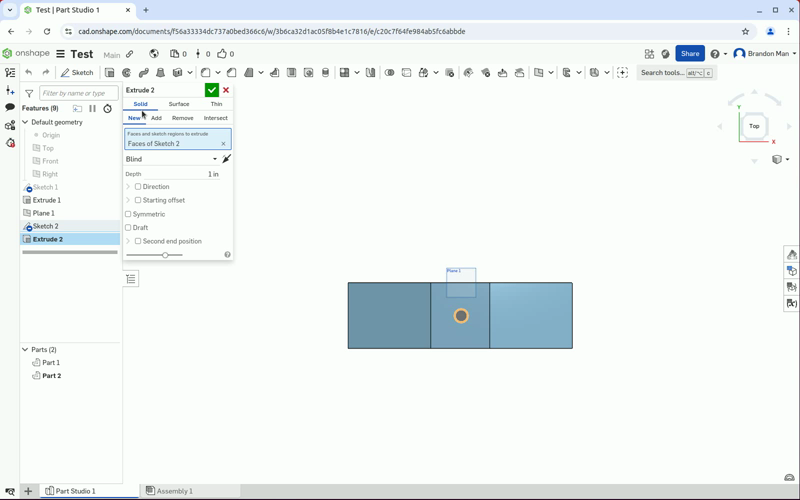
mouse_move(137, 120)
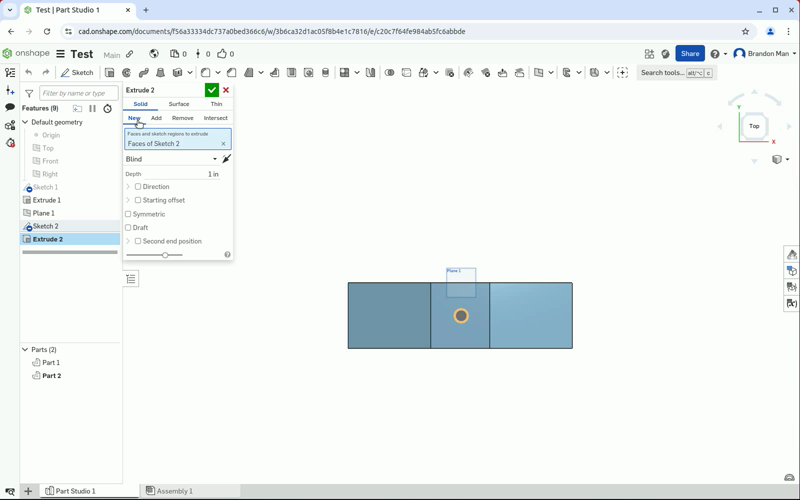
click(137, 120)
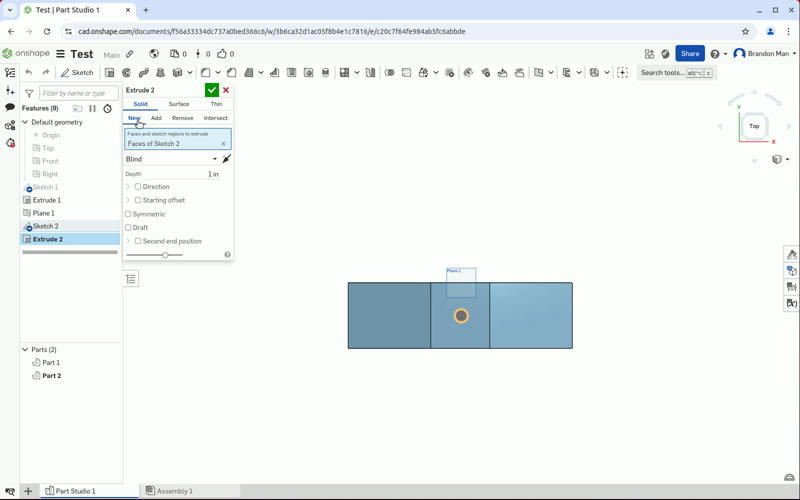
key(tab, 4)
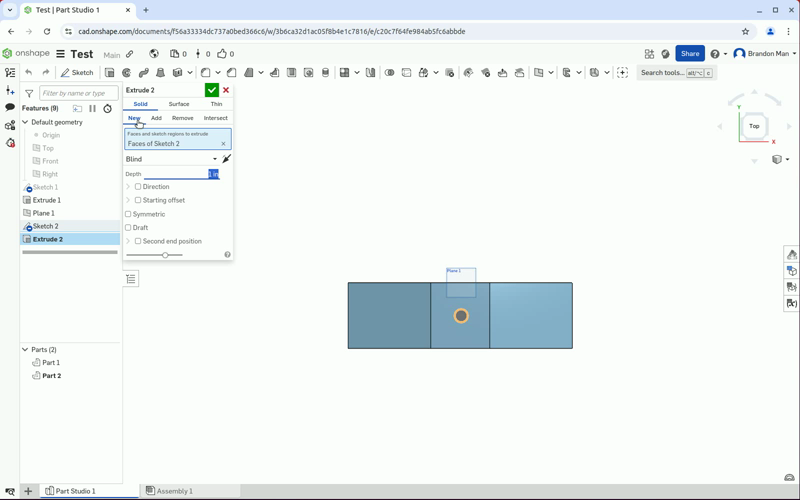
text(18.053)
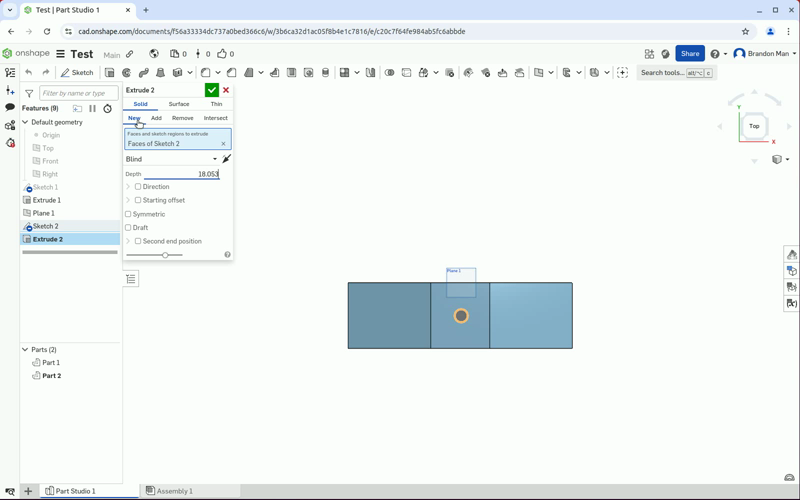
key(enter)
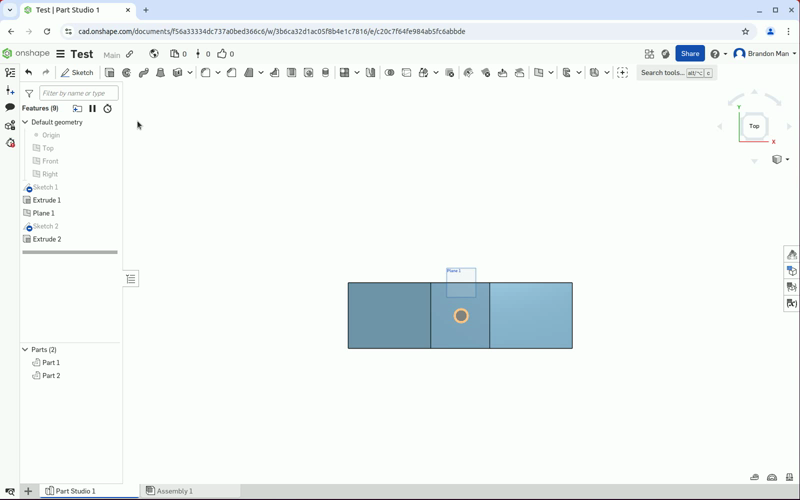
key(shift+h)
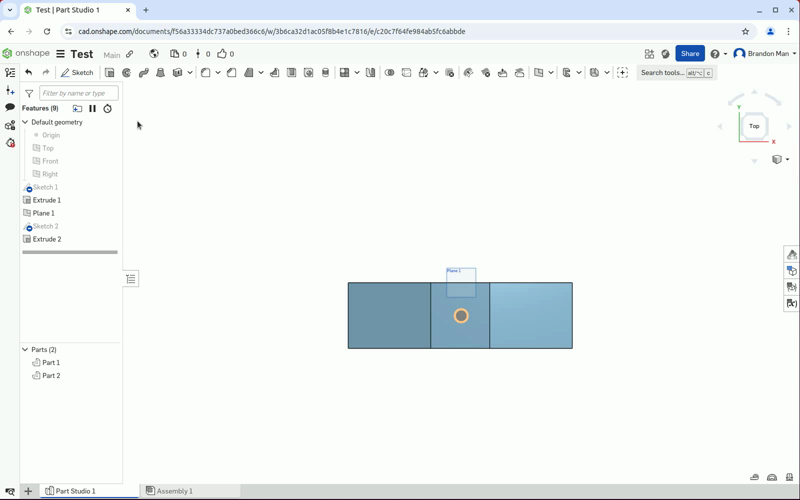
key(shift+h)
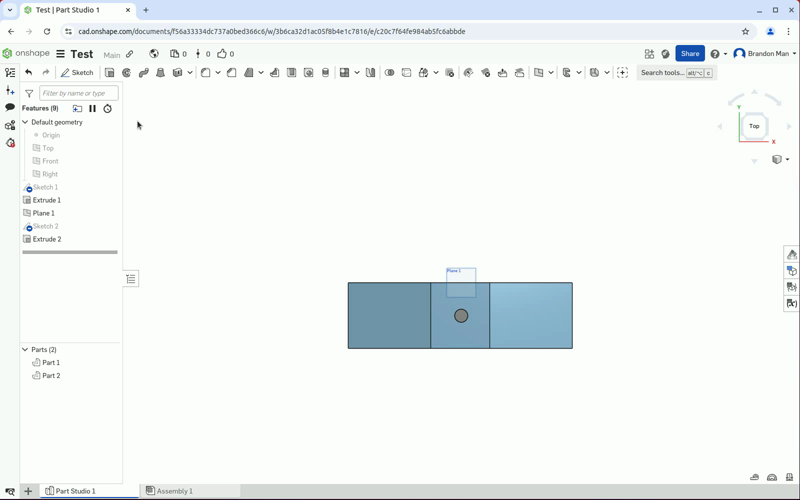
mouse_move(73, 189)
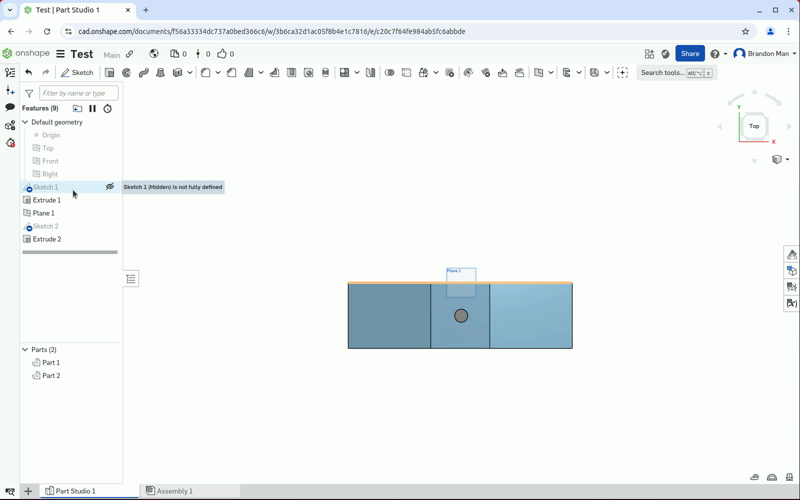
click(73, 189)
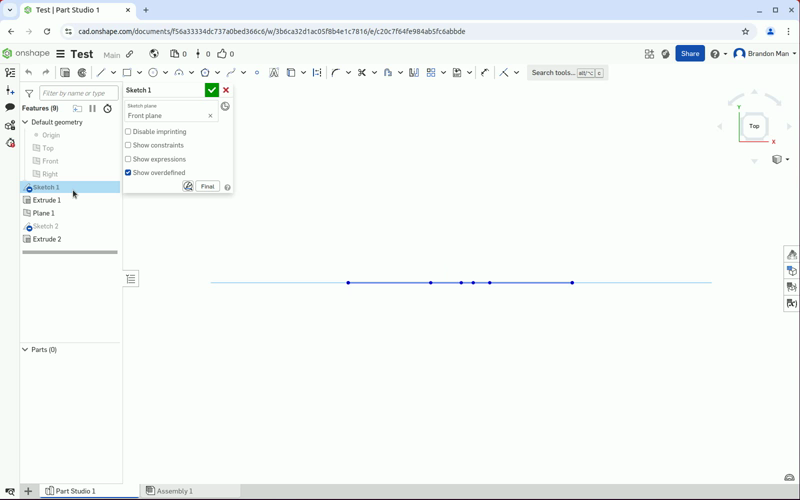
mouse_move(229, 92)
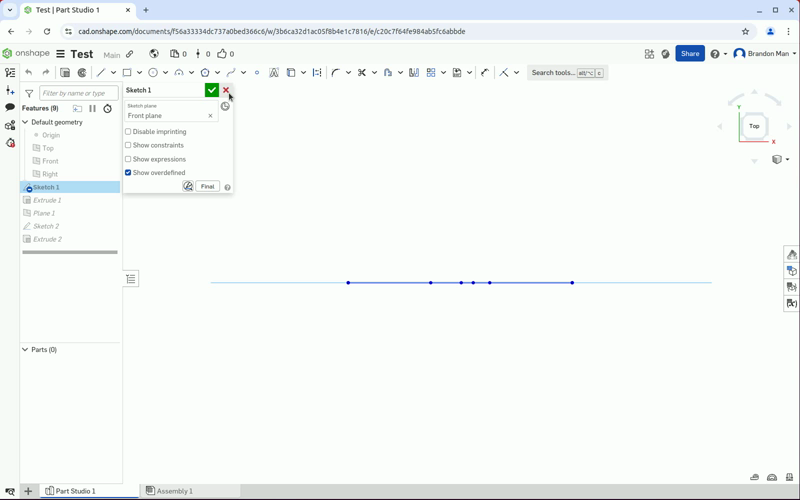
click(229, 92)
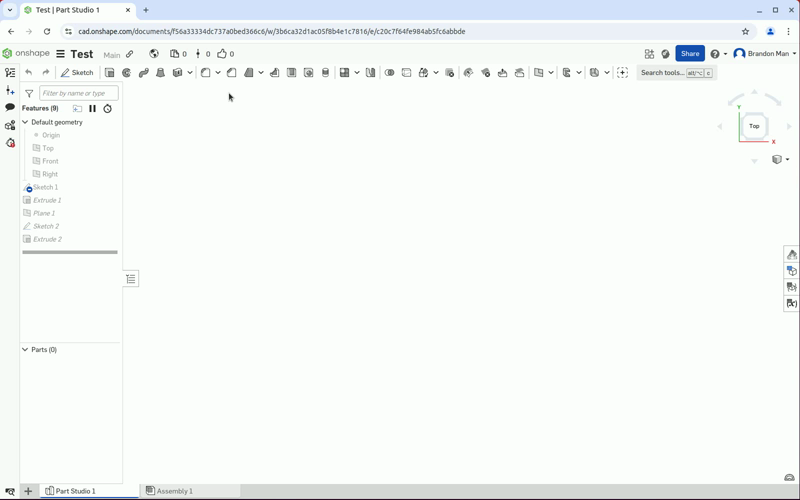
key(shift+s)
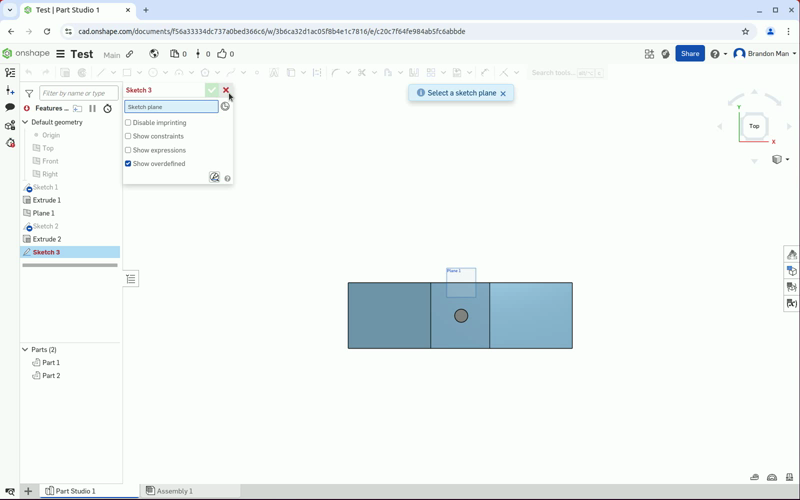
mouse_move(73, 215)
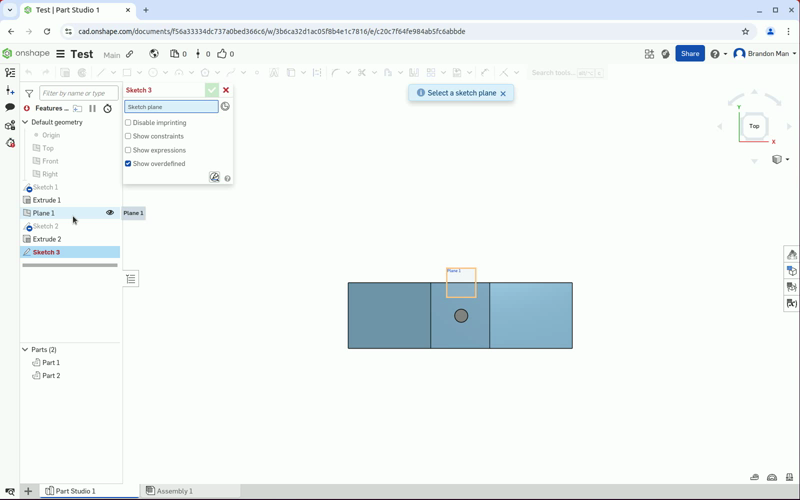
click(73, 215)
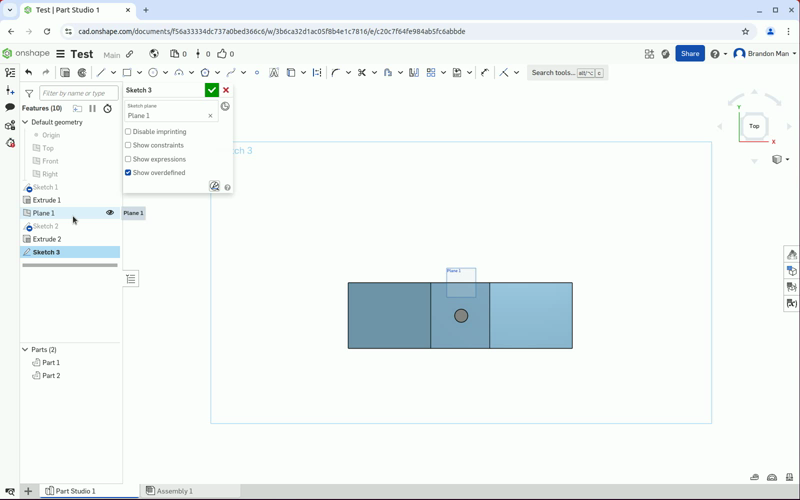
mouse_move(73, 352)
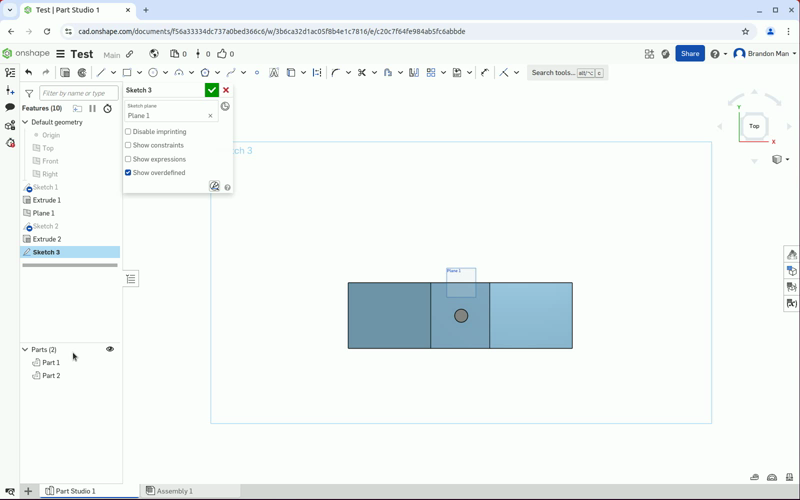
key(y)
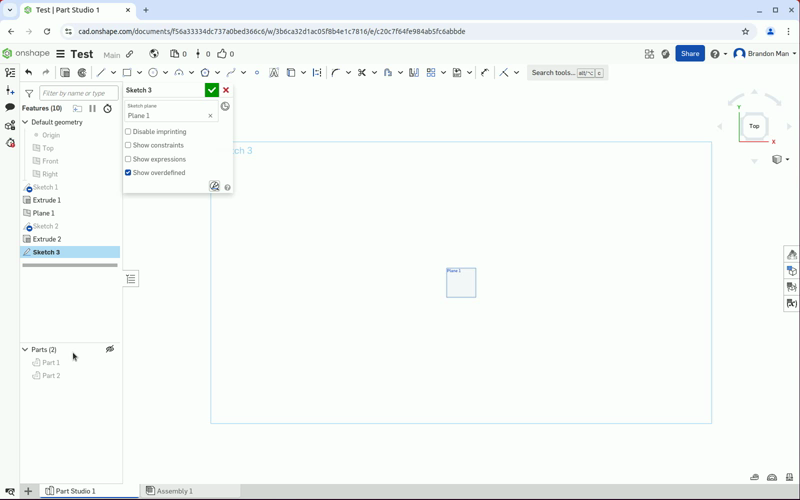
key(l)
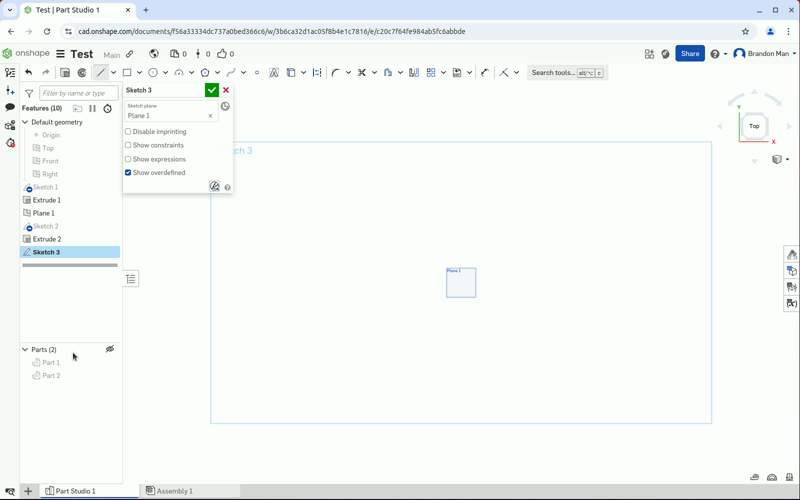
key_down(shift)
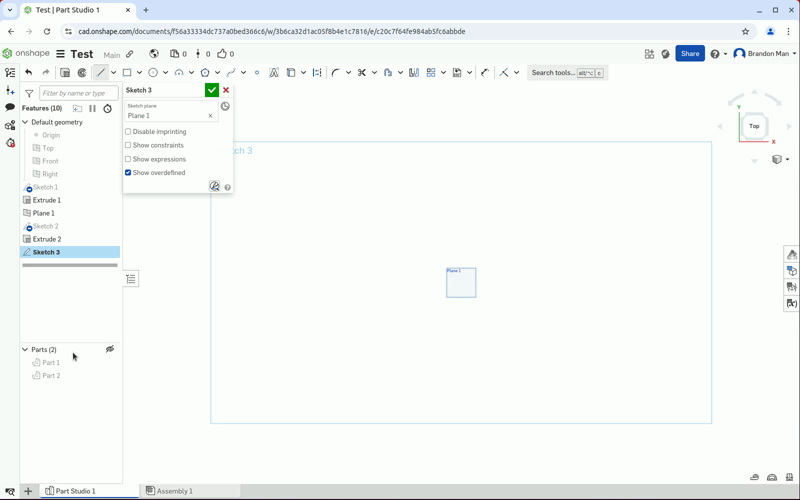
mouse_move(489, 282)
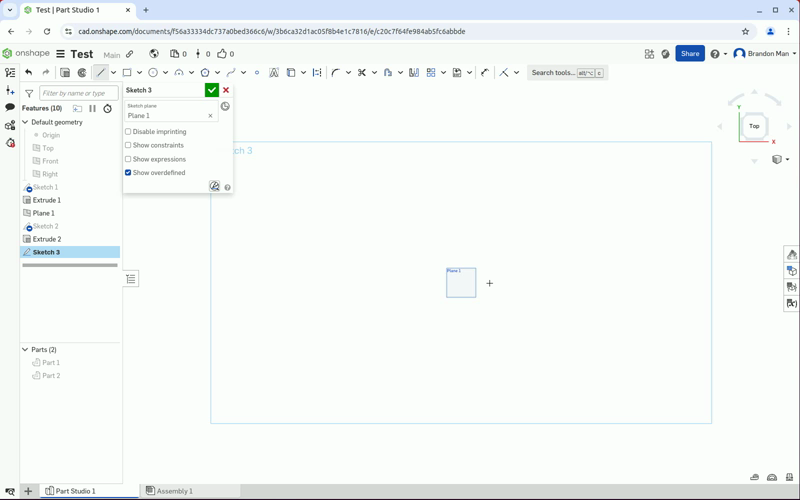
click(489, 282)
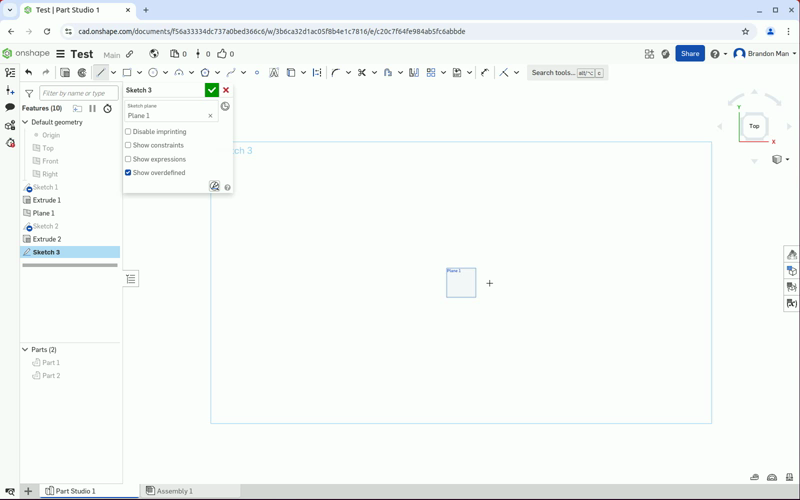
key_up(shift)
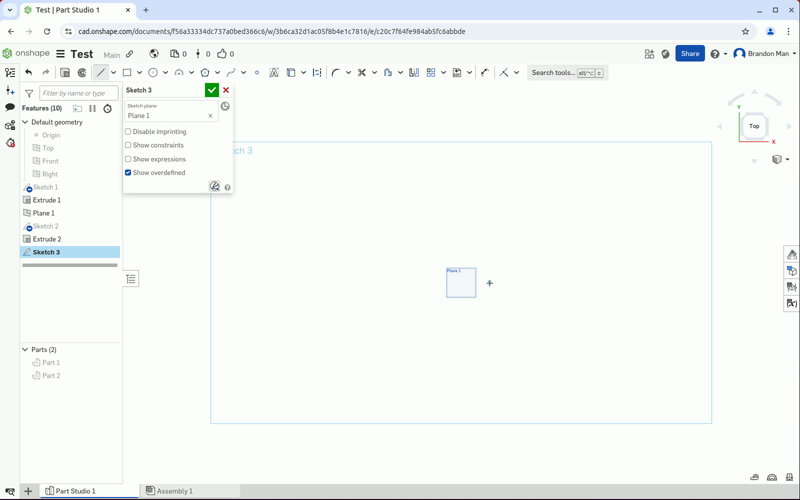
key_down(shift)
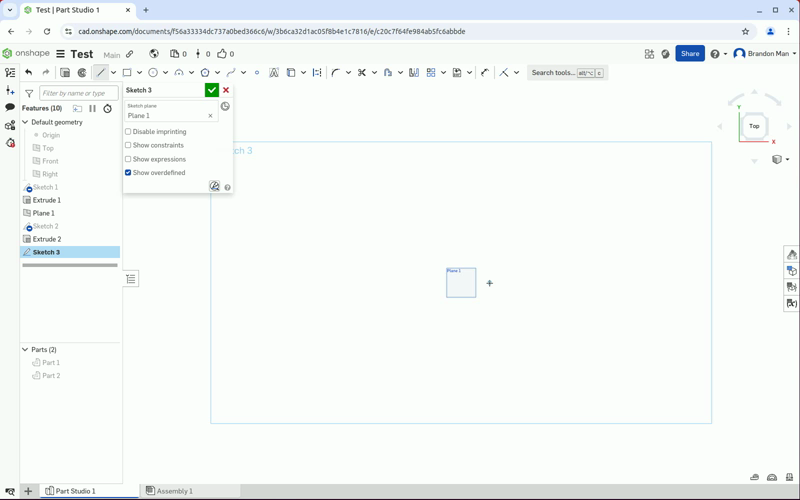
mouse_move(578, 306)
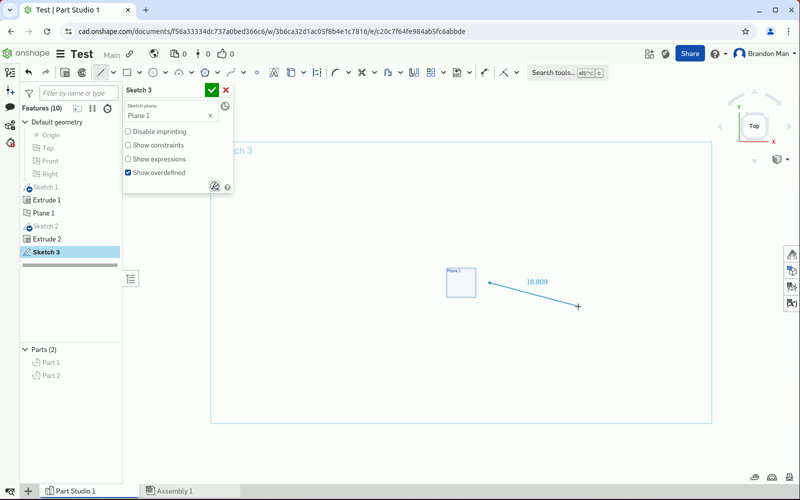
click(578, 306)
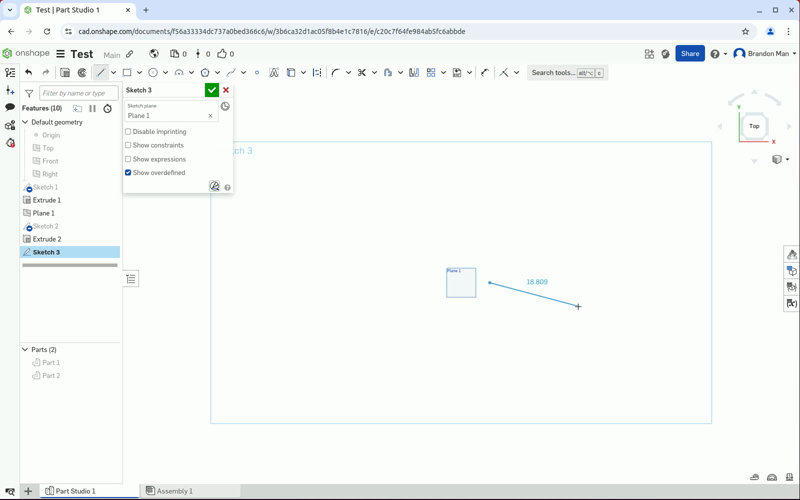
key_up(shift)
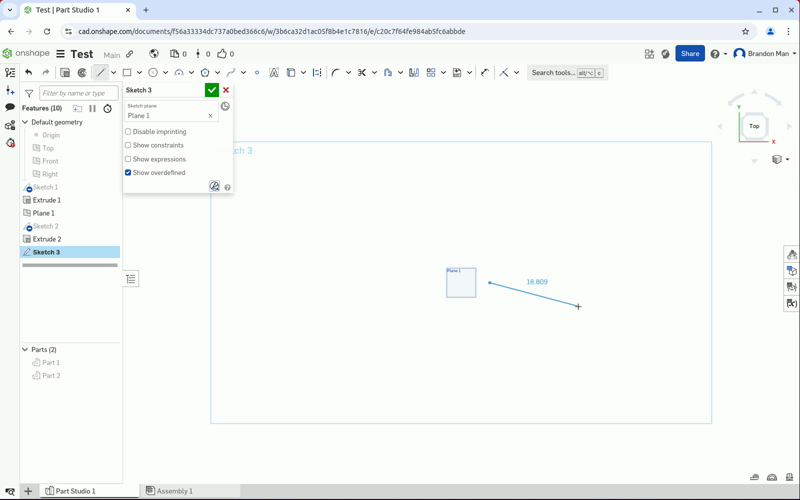
key_down(shift)
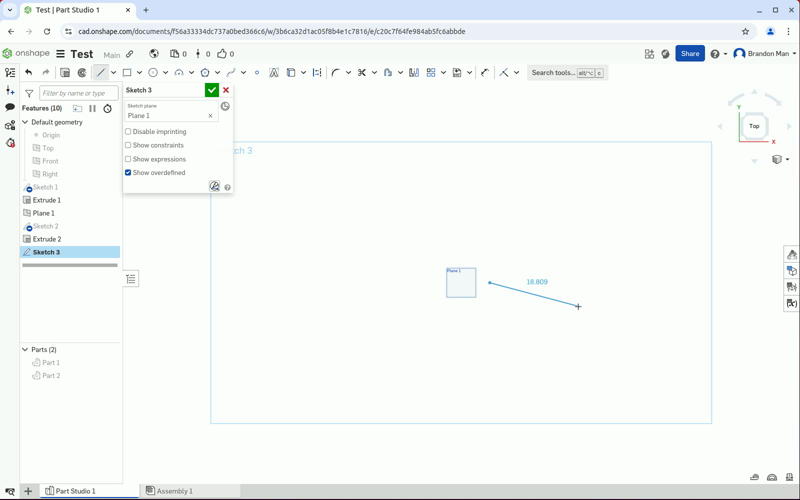
mouse_move(589, 306)
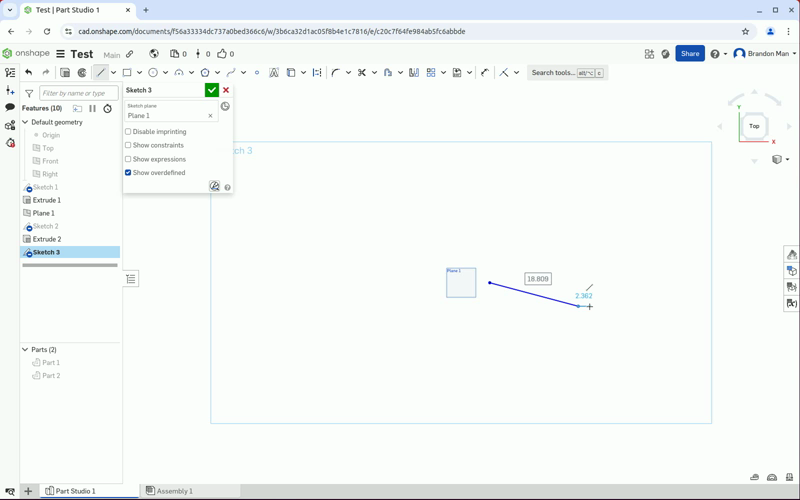
mouse_move(578, 277)
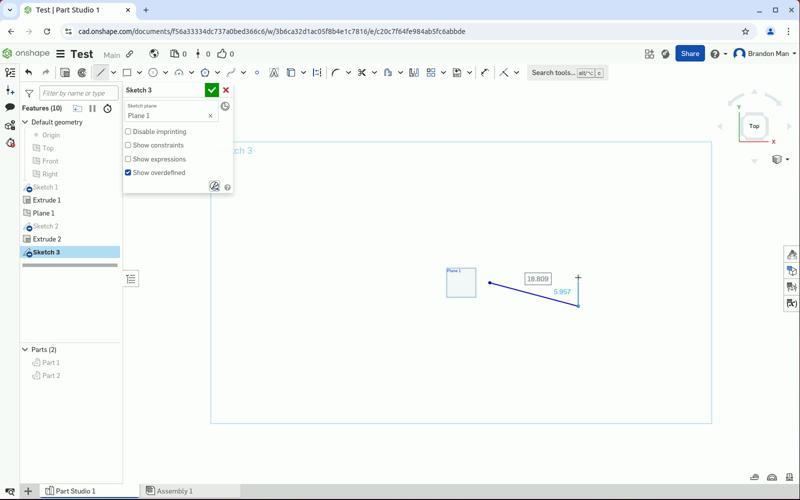
click(578, 277)
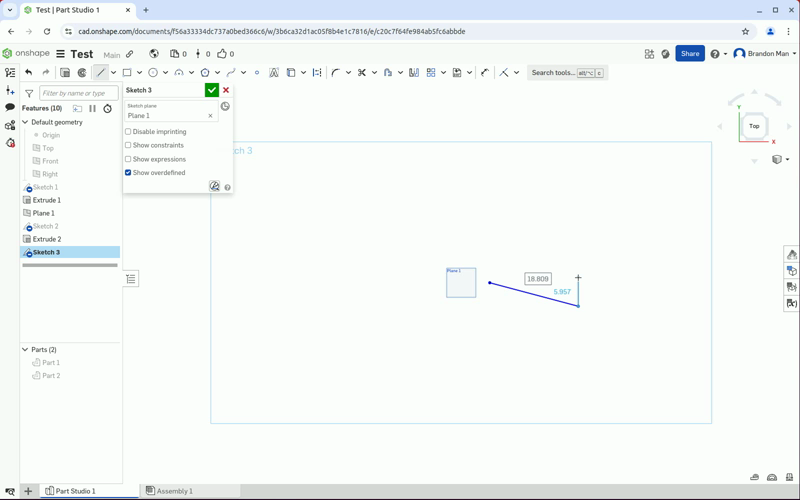
key_up(shift)
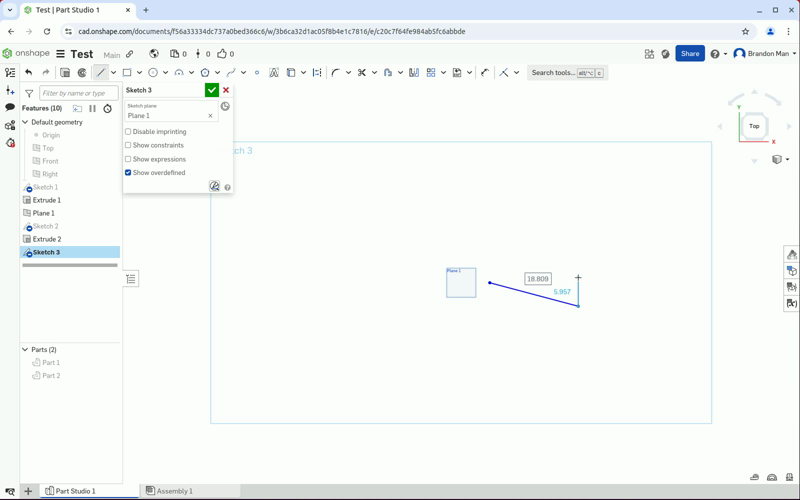
key_down(shift)
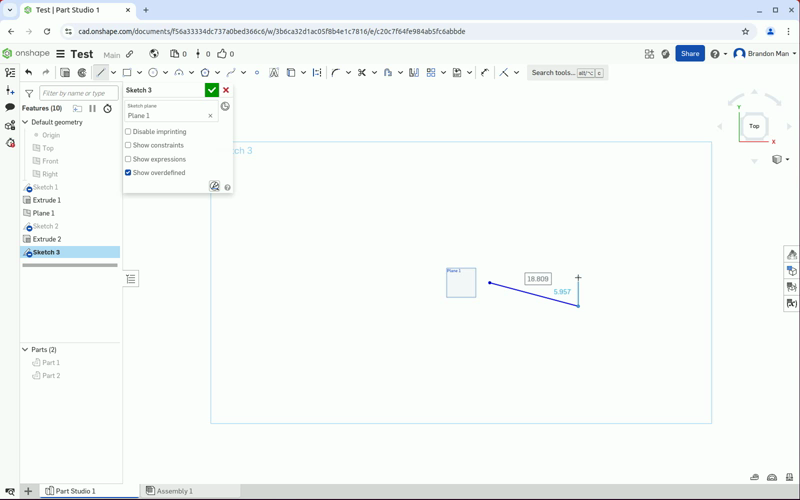
mouse_move(489, 282)
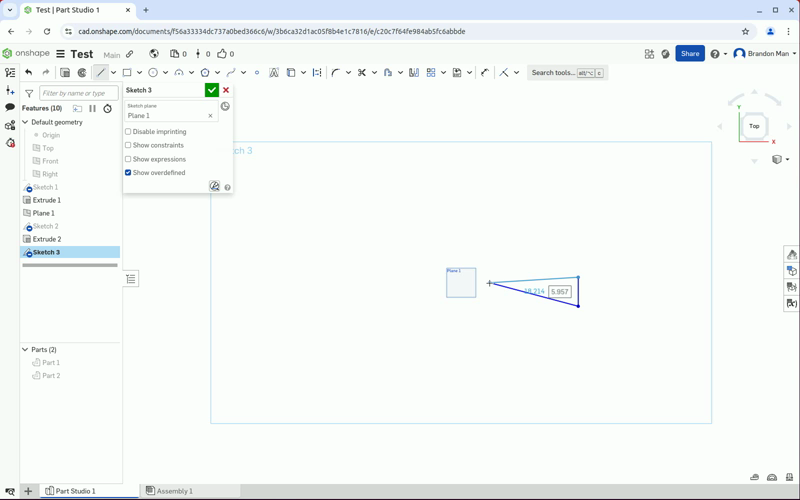
key_up(shift)
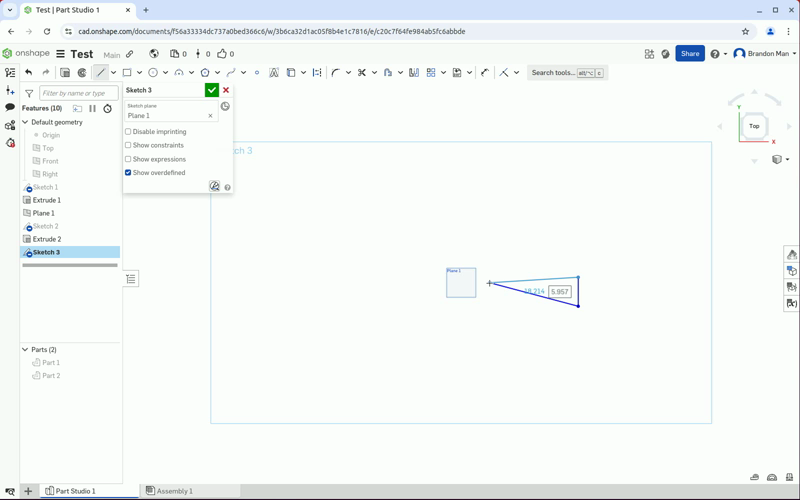
click(489, 282)
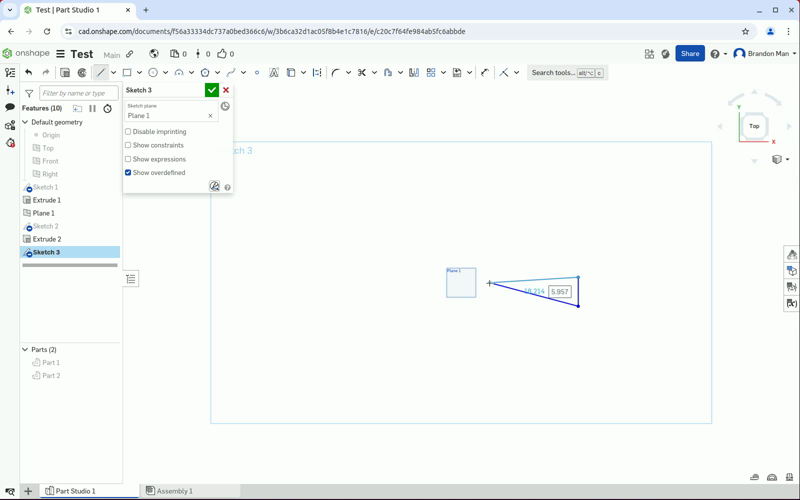
key(esc)
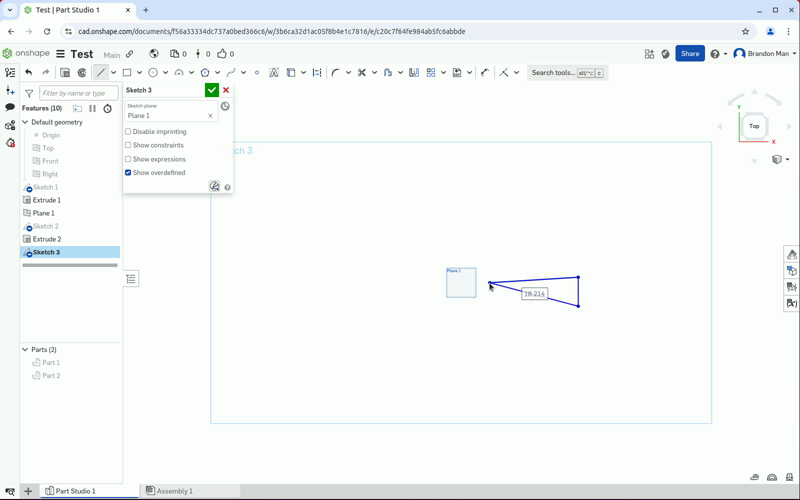
mouse_move(557, 288)
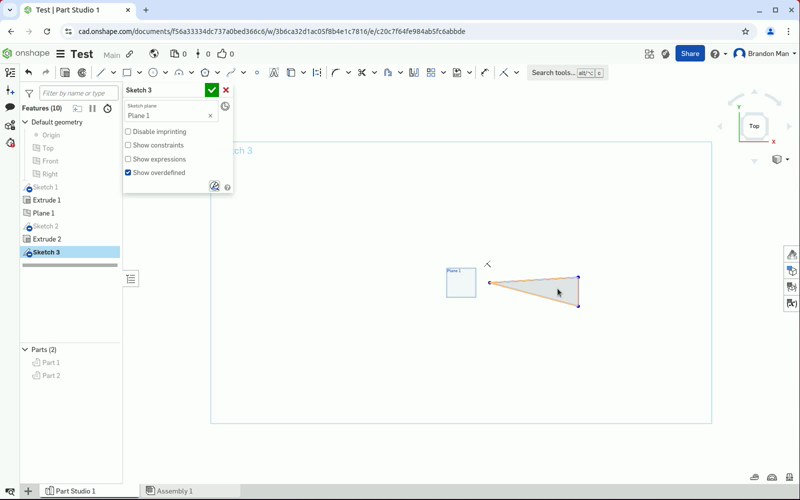
scroll(6)
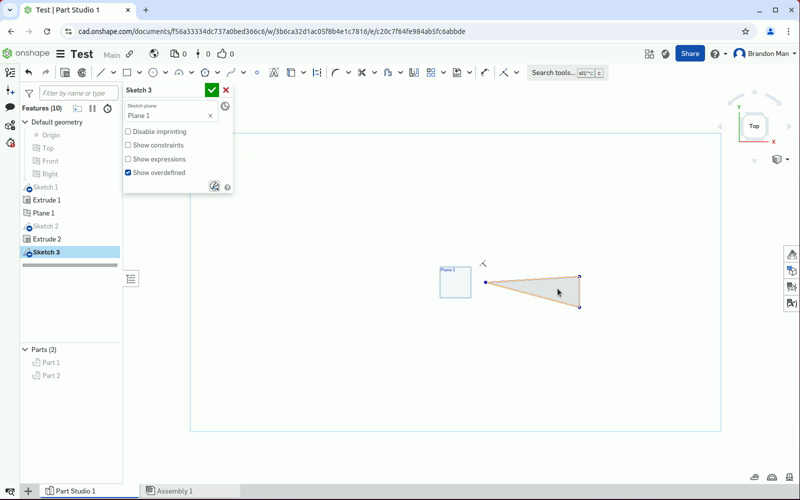
scroll(6)
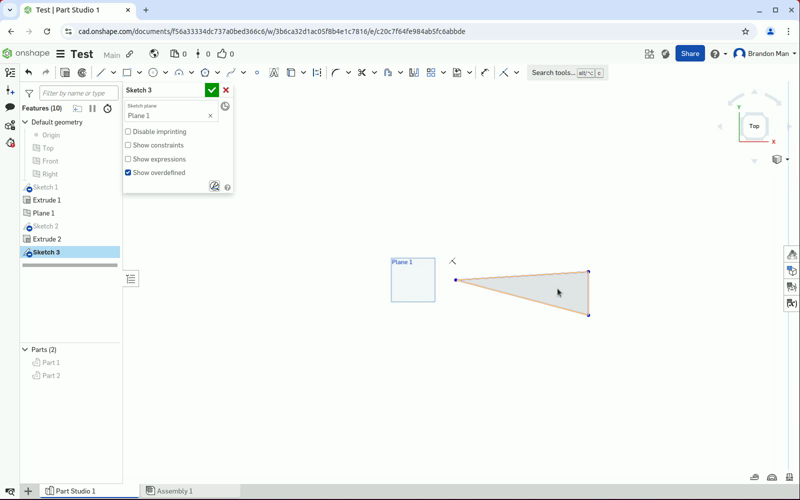
scroll(6)
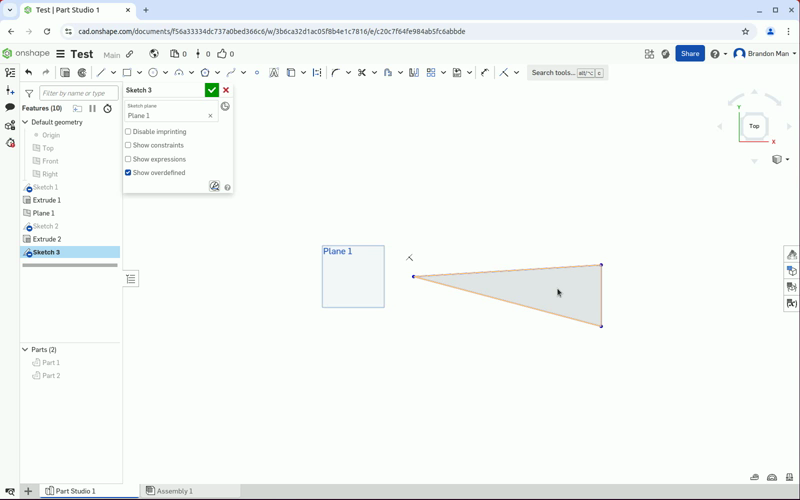
scroll(6)
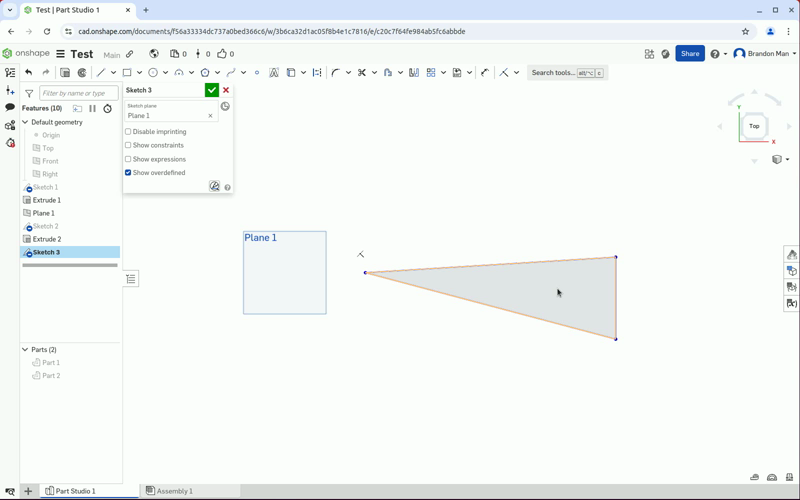
scroll(6)
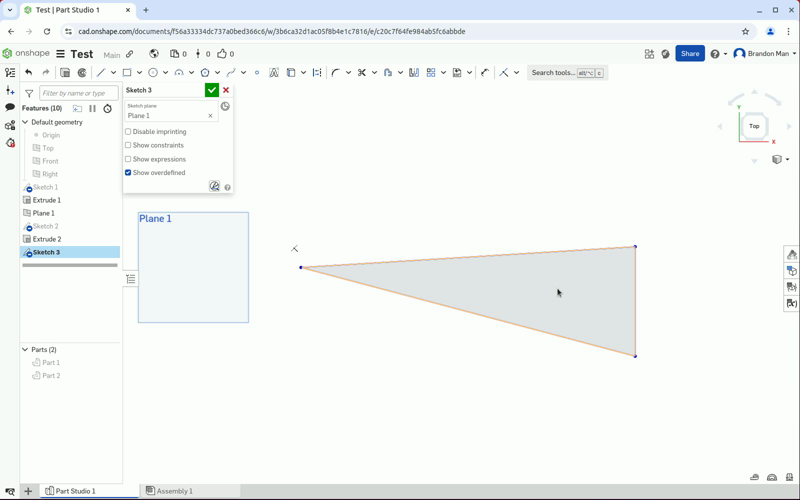
scroll(6)
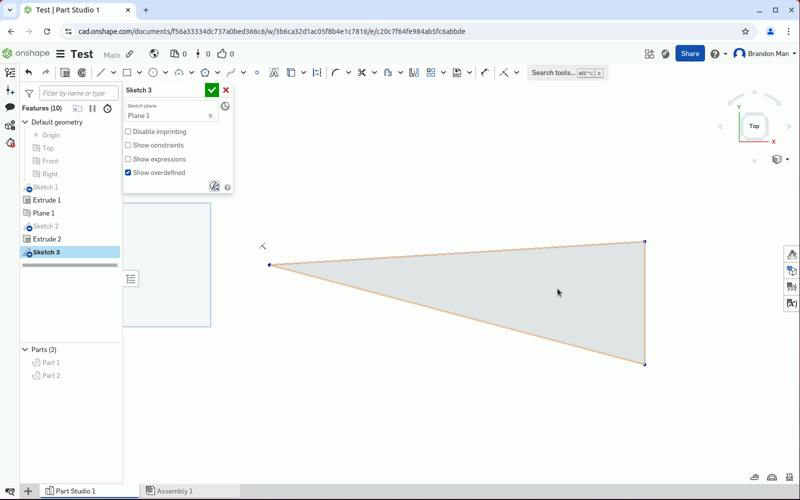
scroll(6)
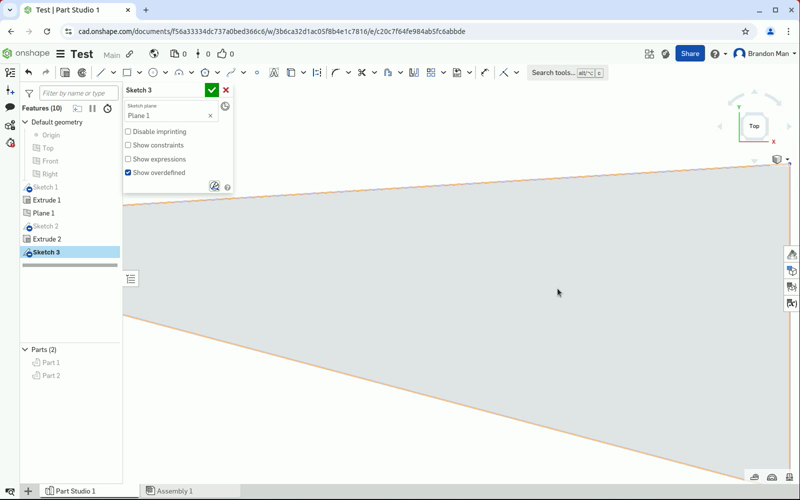
click(557, 288)
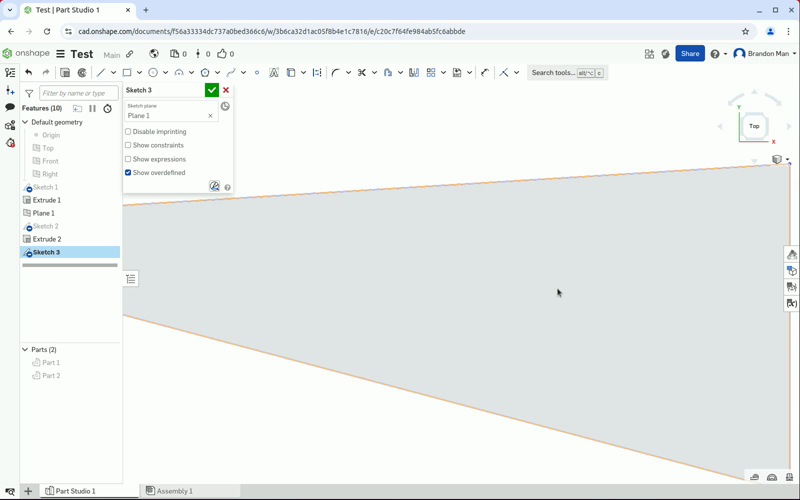
scroll(-6)
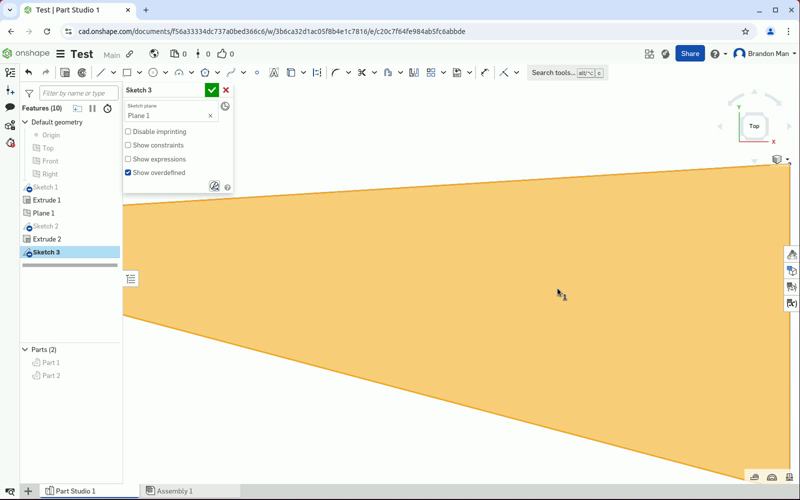
scroll(-6)
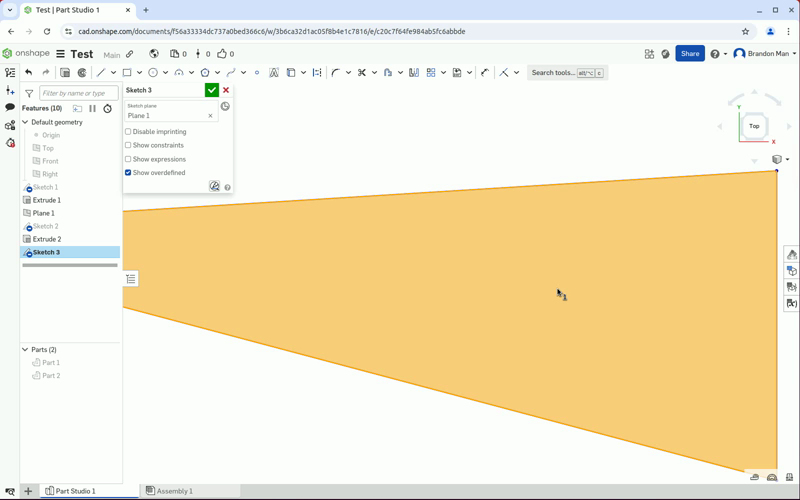
scroll(-6)
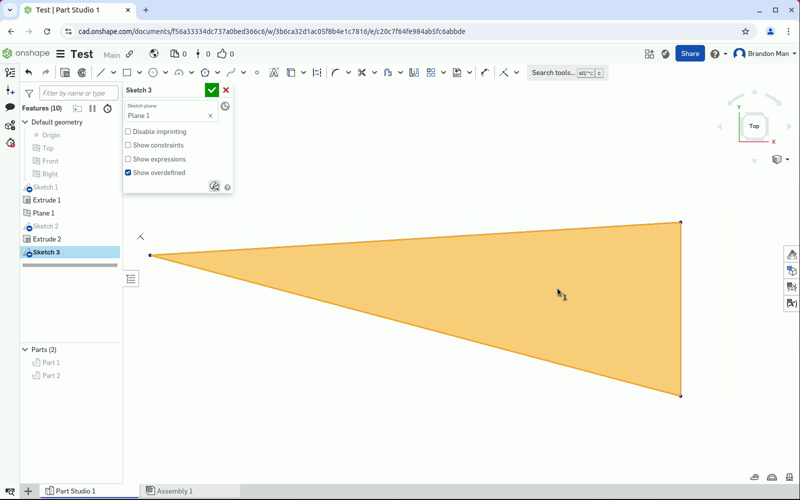
scroll(-6)
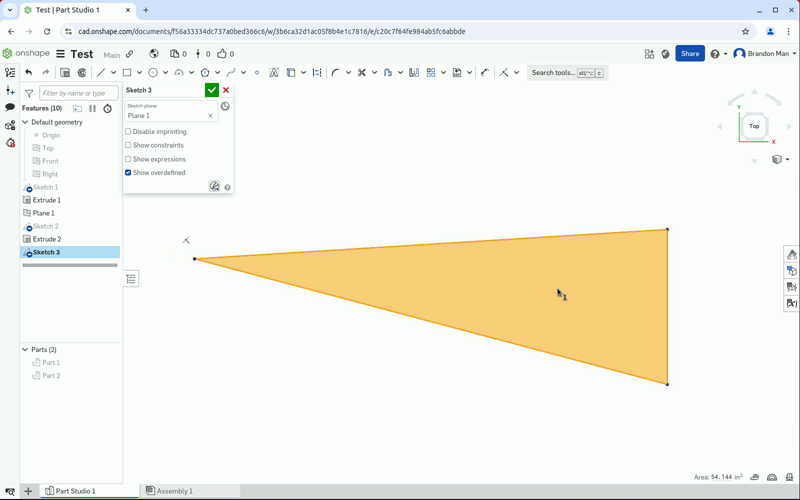
scroll(-6)
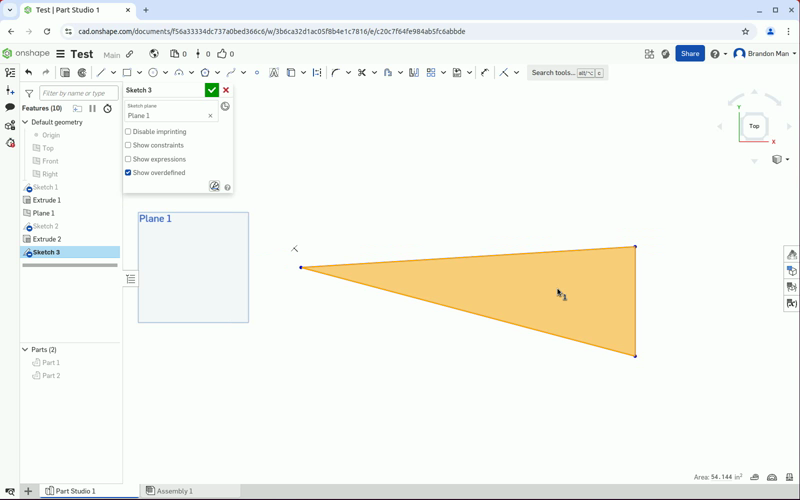
scroll(-6)
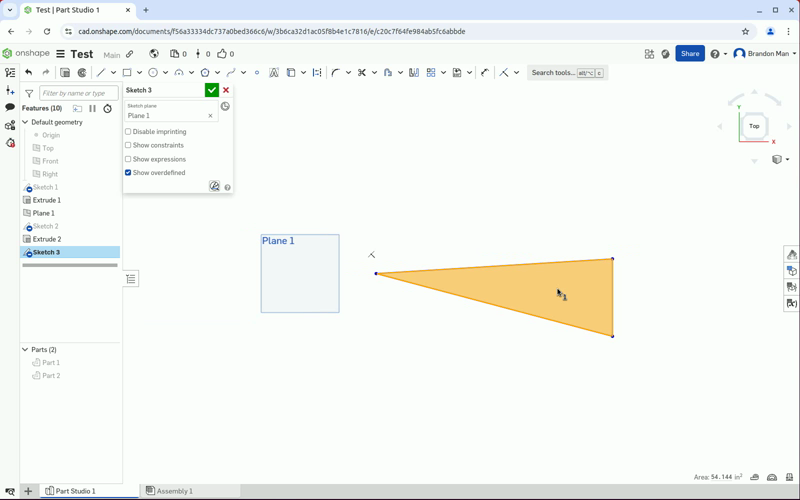
scroll(-6)
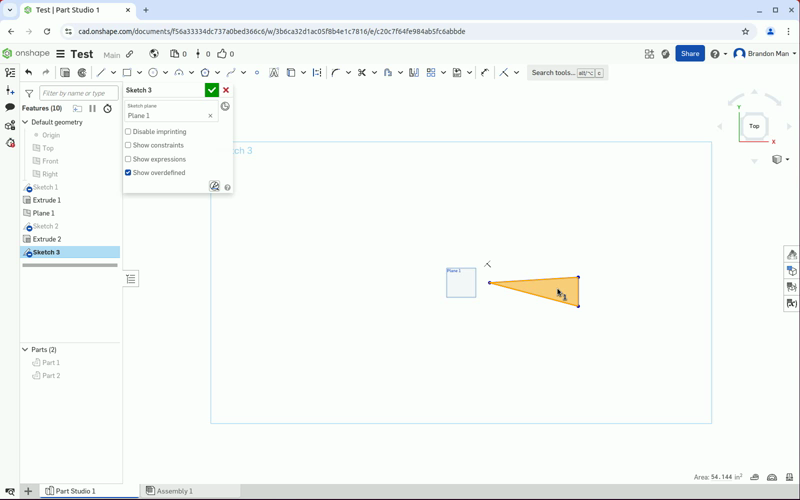
mouse_move(73, 352)
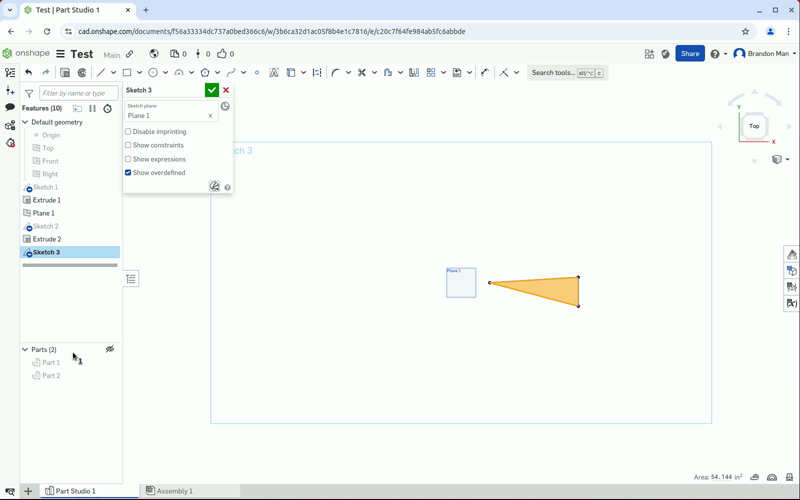
key(shift+y)
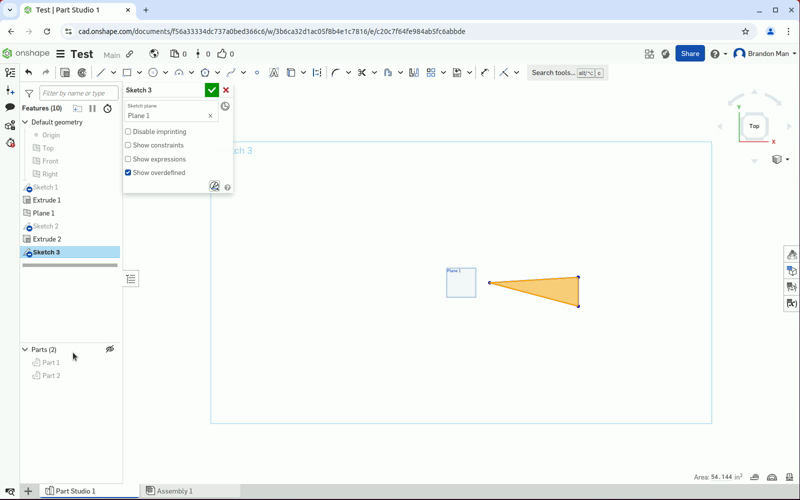
key(shift+e)
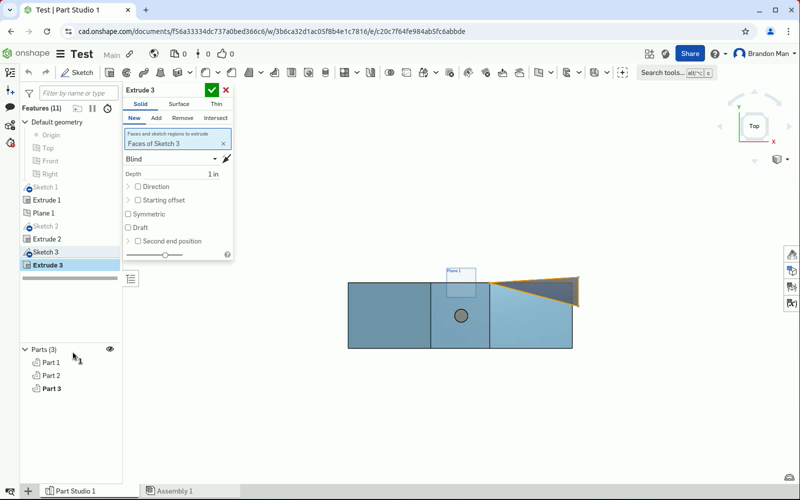
mouse_move(143, 106)
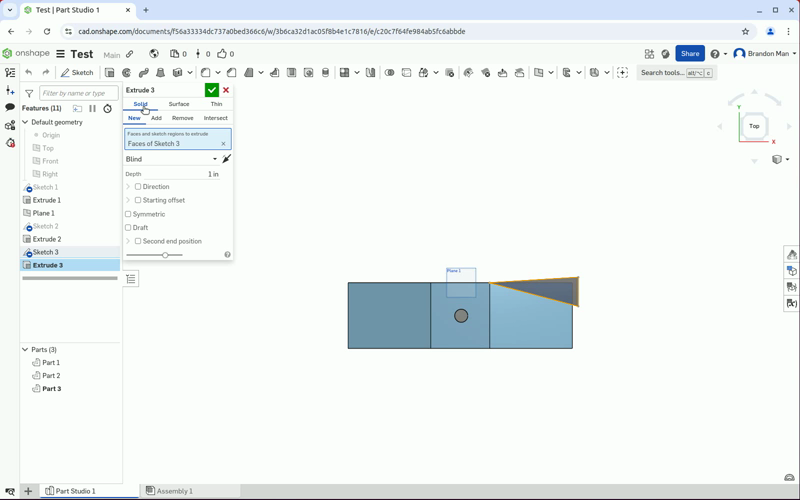
click(143, 106)
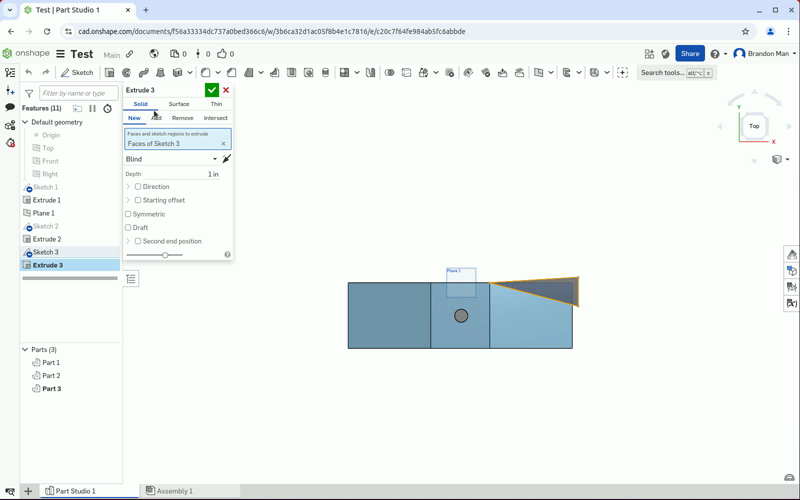
mouse_move(186, 120)
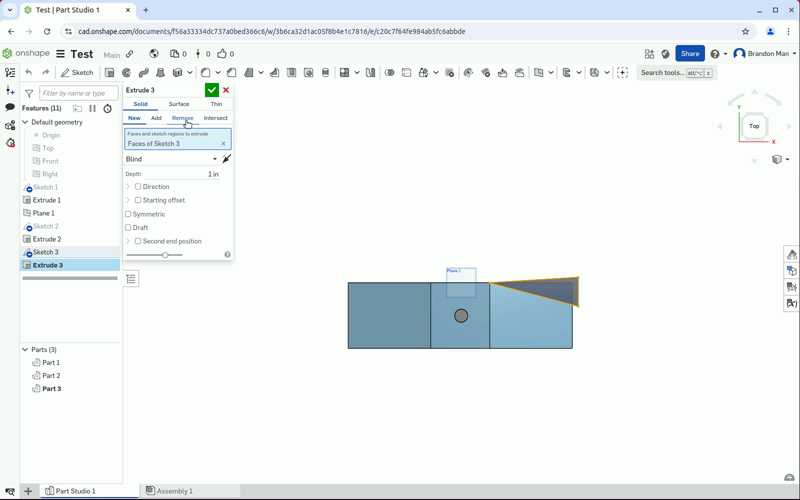
click(186, 120)
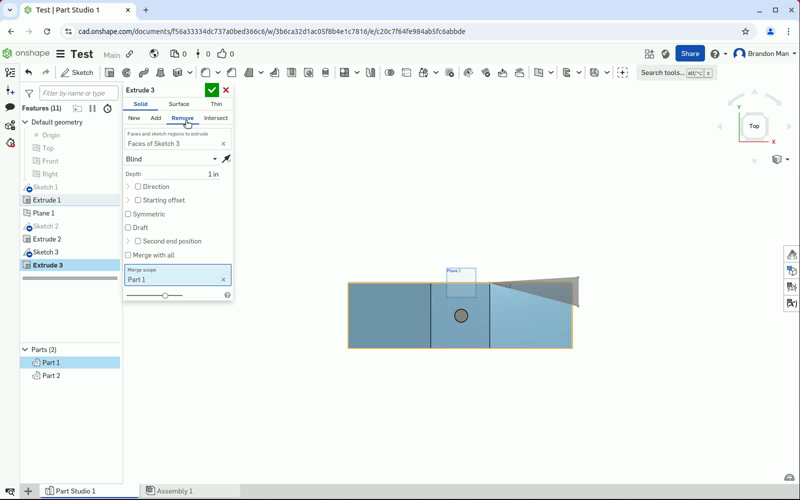
key(tab, 4)
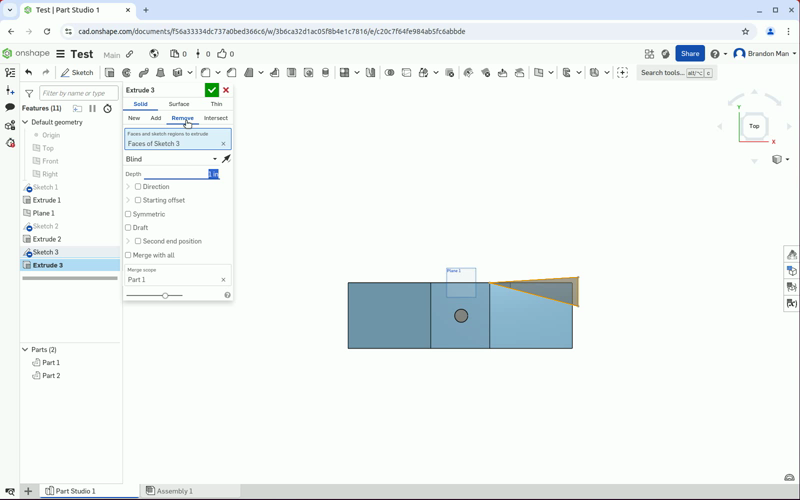
text(13.48)
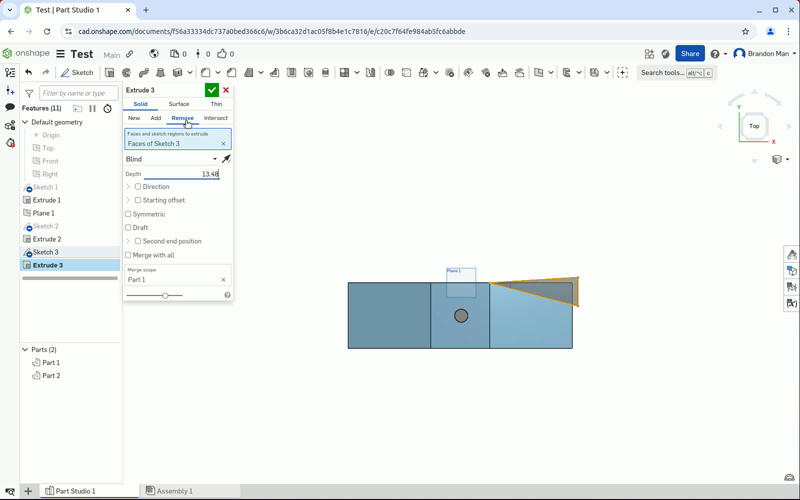
key(tab, 6)
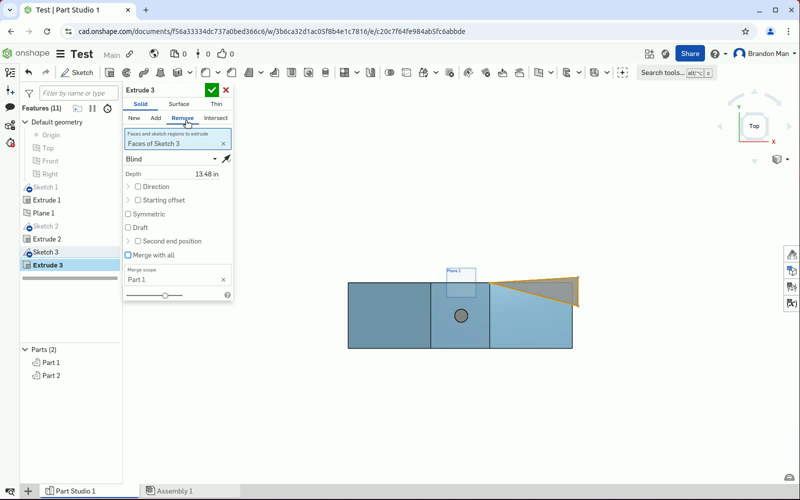
key(space)
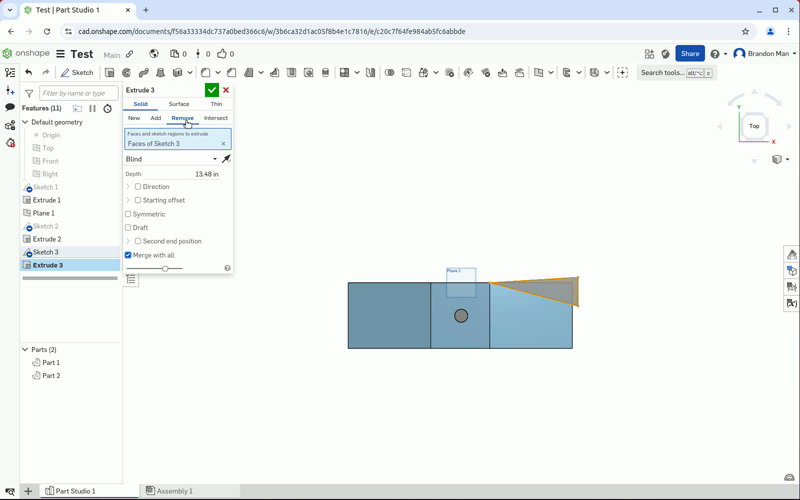
key(enter)
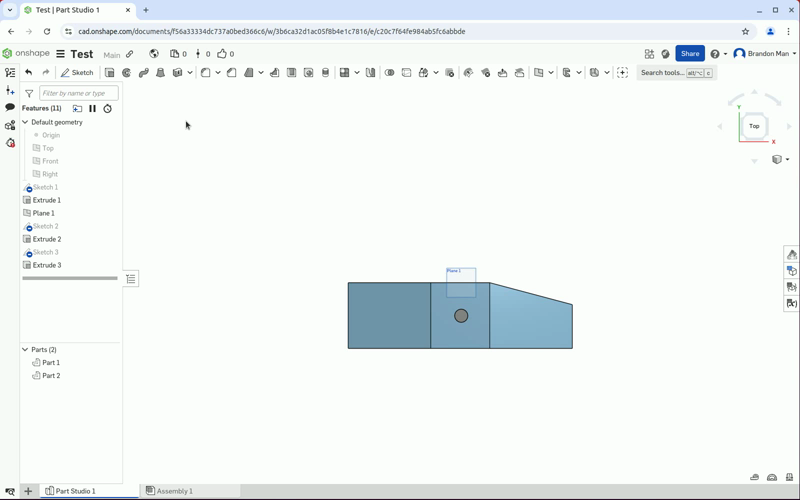
key(shift+h)
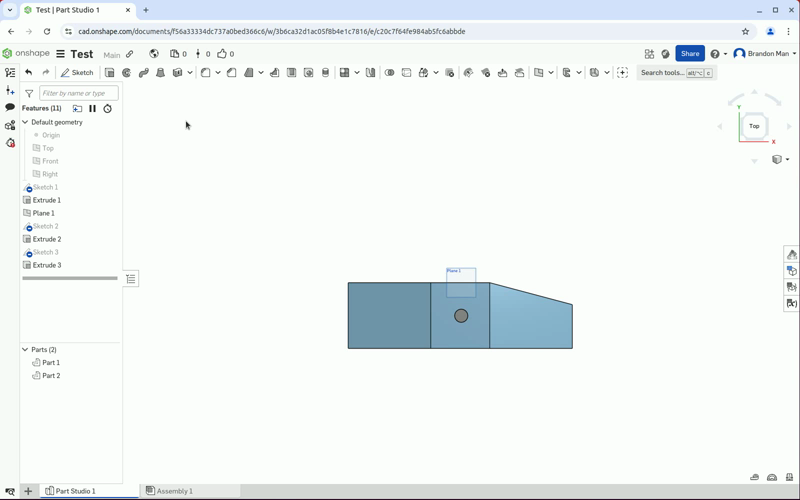
key(shift+h)
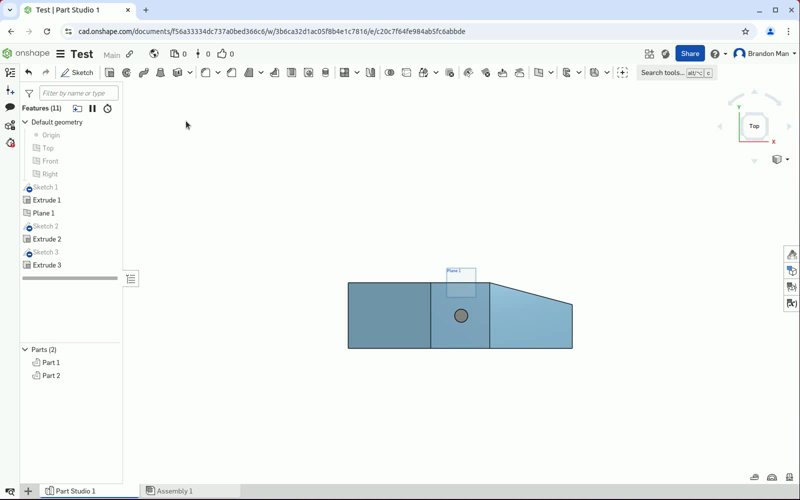
mouse_move(73, 189)
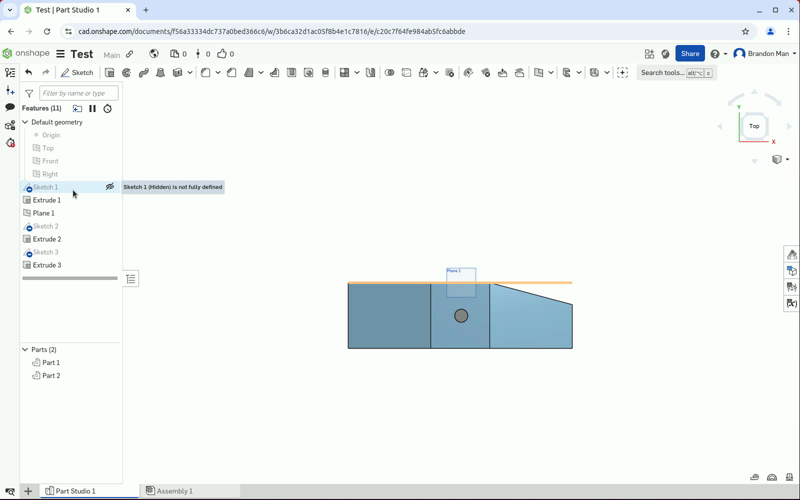
click(73, 189)
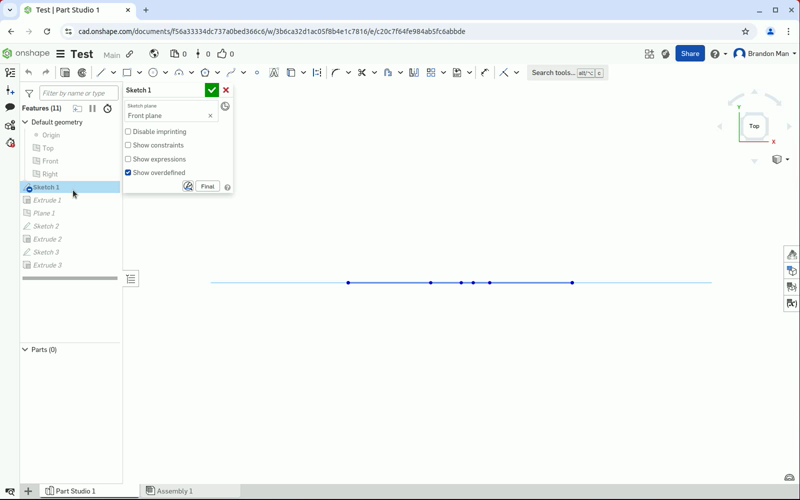
mouse_move(229, 92)
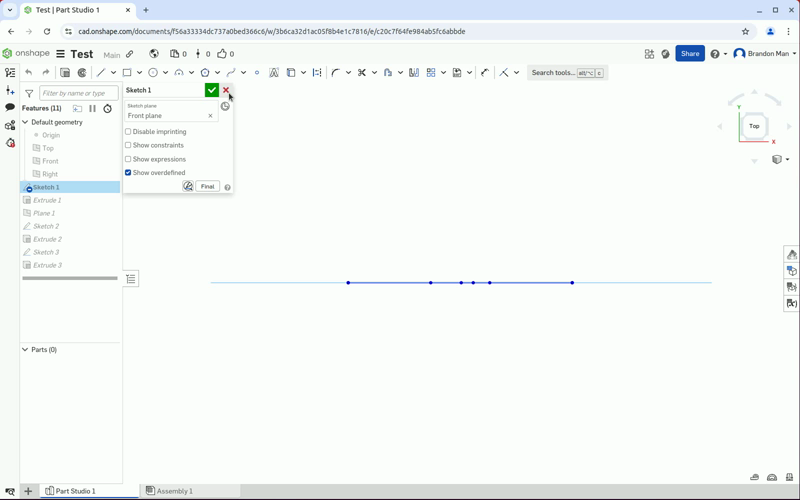
click(229, 92)
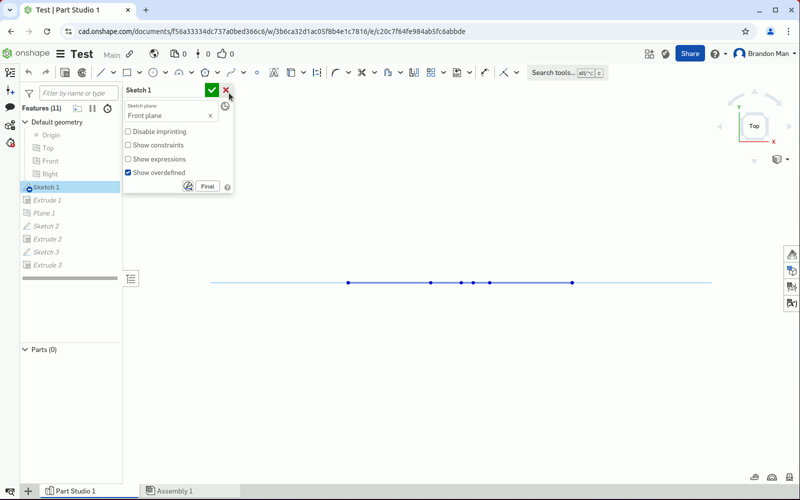
key(shift+s)
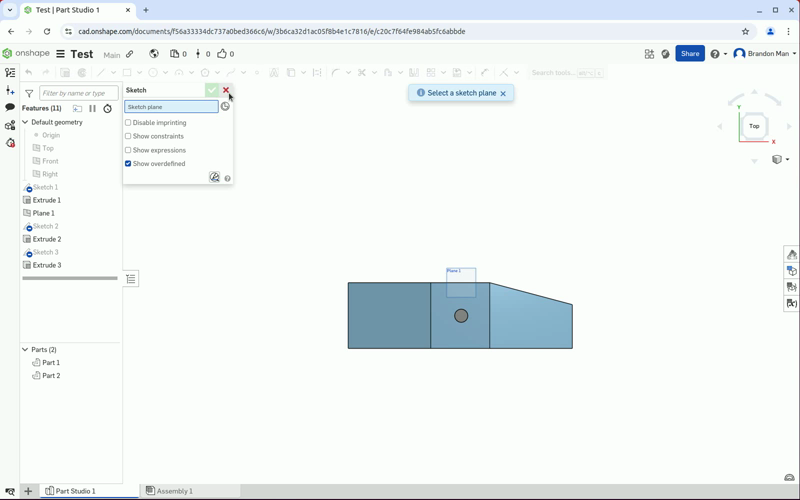
mouse_move(73, 215)
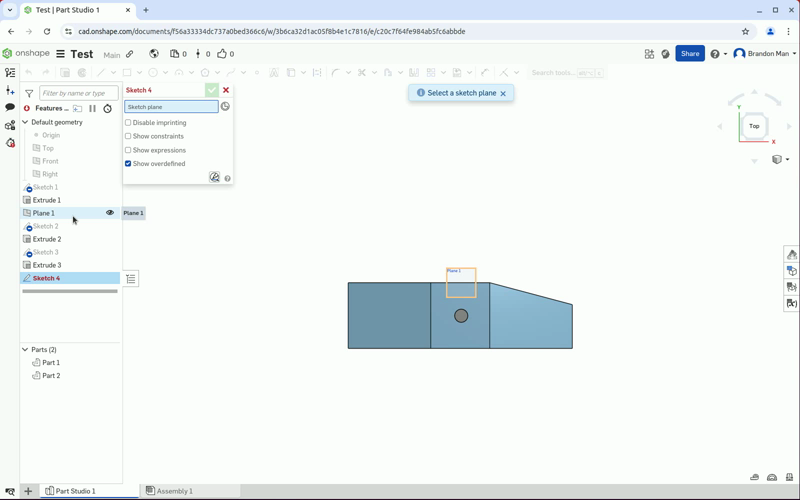
click(73, 215)
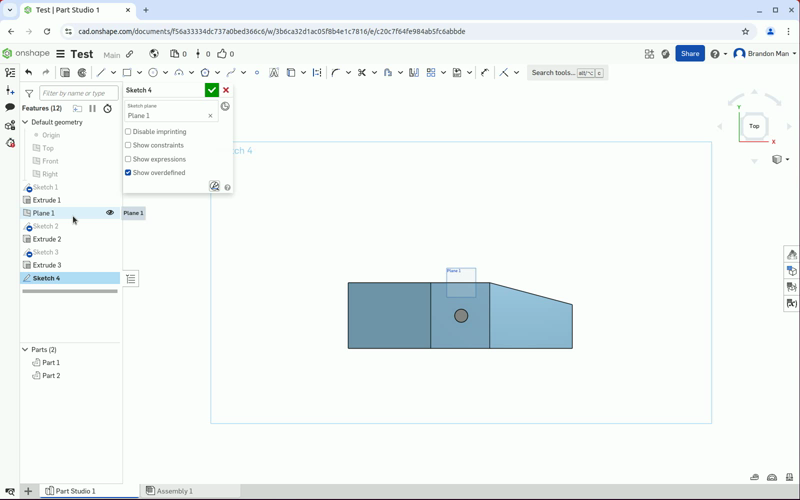
mouse_move(73, 352)
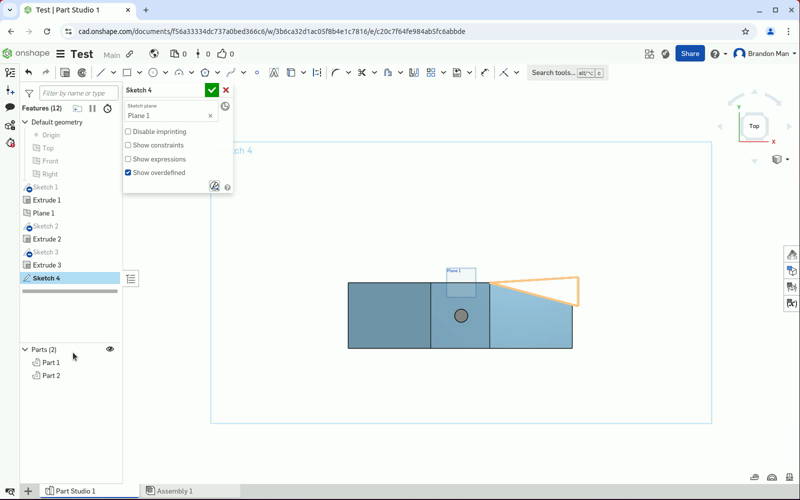
key(y)
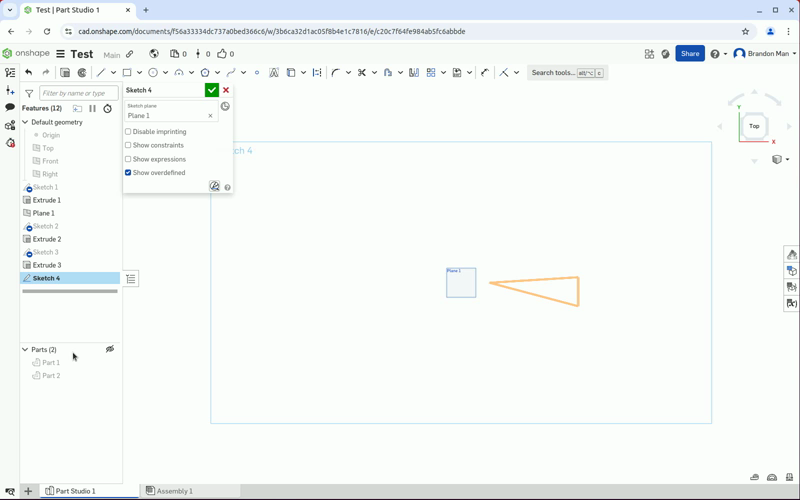
key(l)
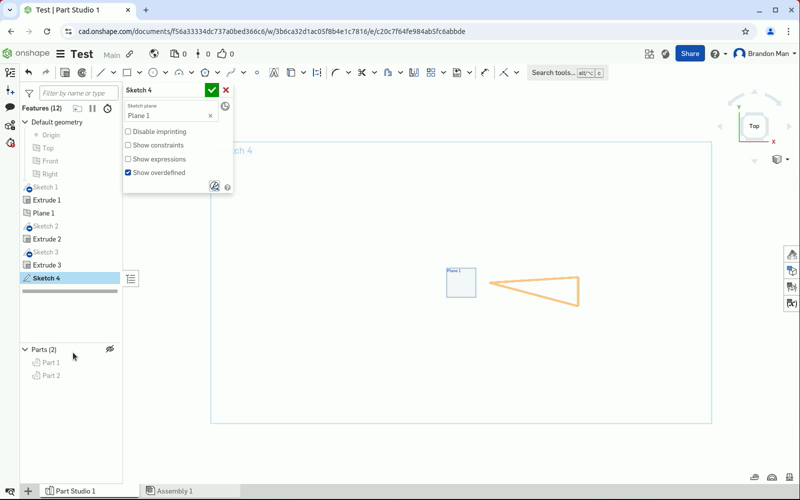
key_down(shift)
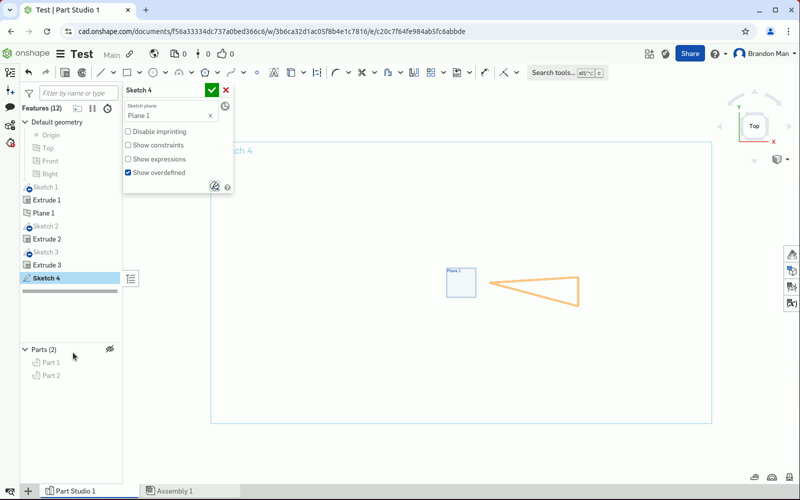
mouse_move(489, 282)
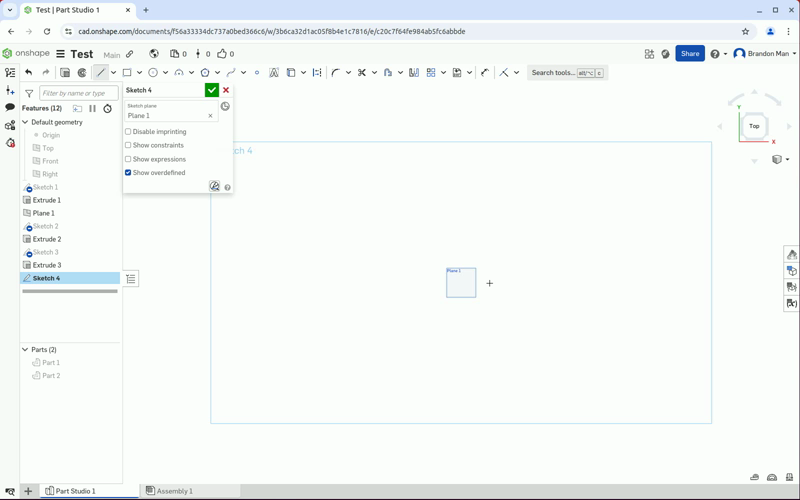
click(489, 282)
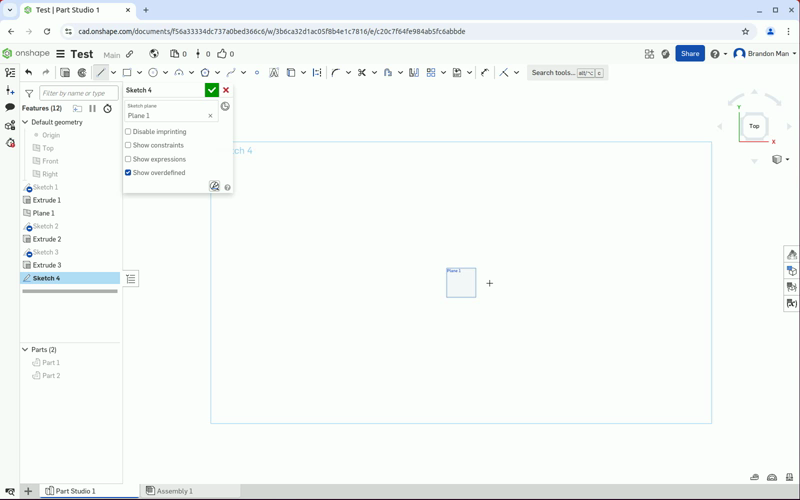
key_up(shift)
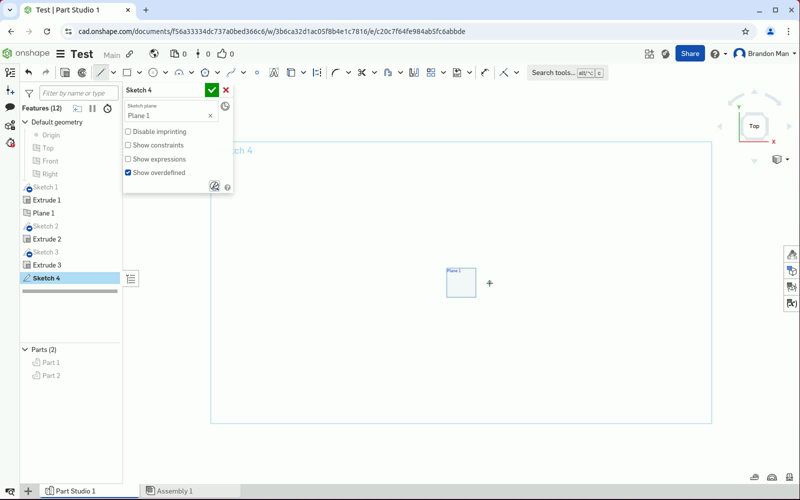
key_down(shift)
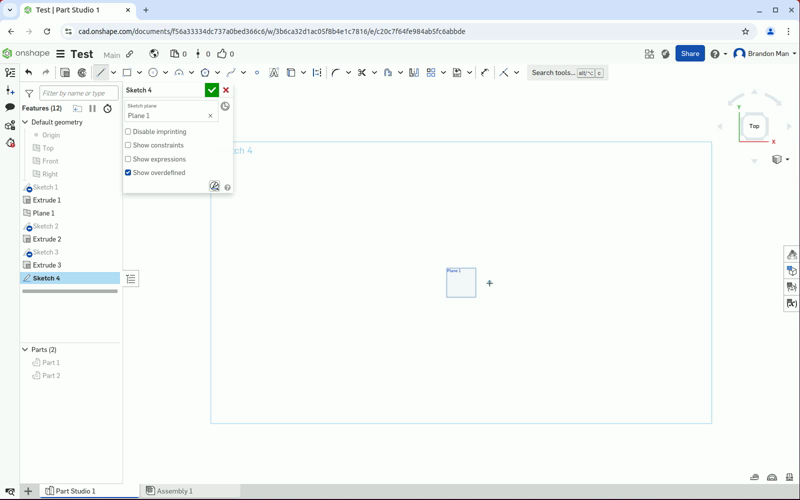
mouse_move(578, 306)
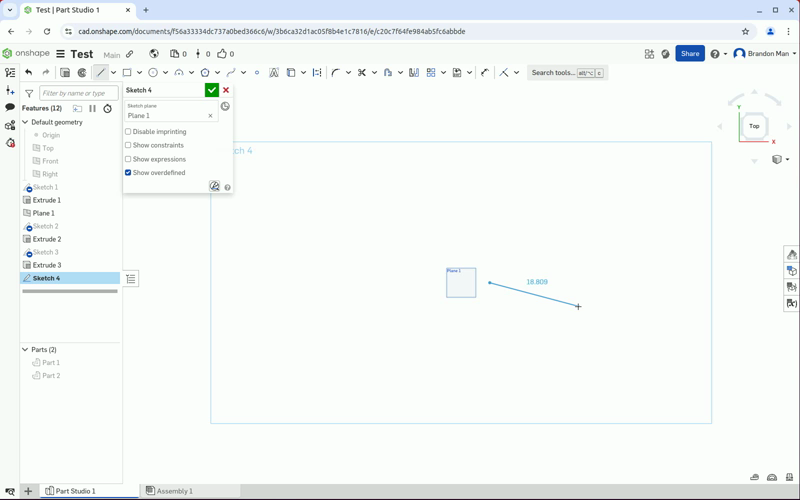
click(578, 306)
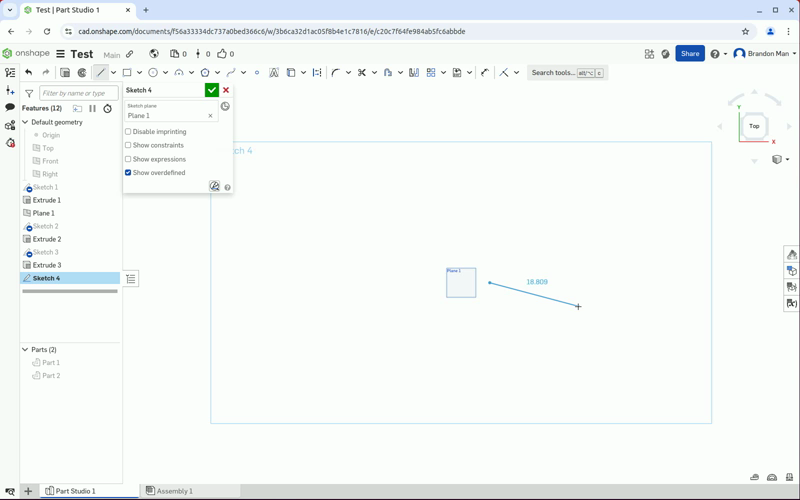
key_up(shift)
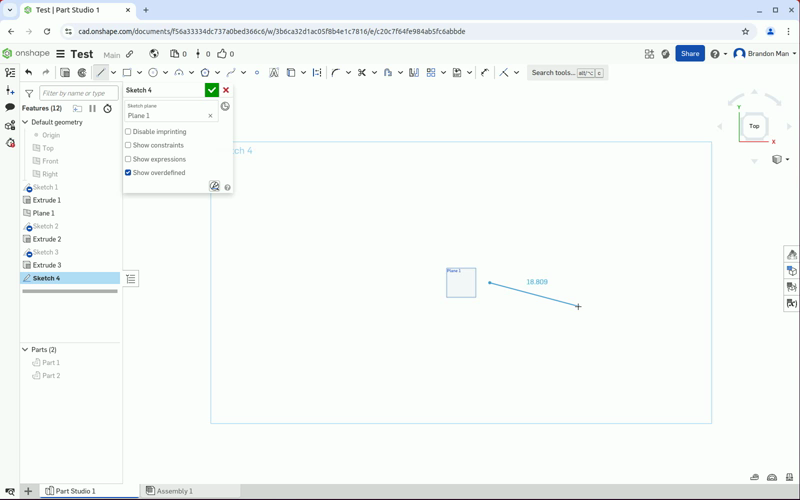
key_down(shift)
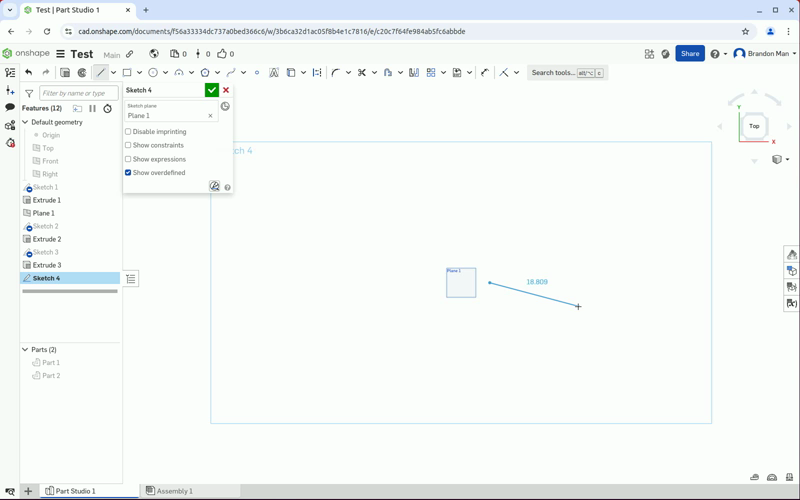
mouse_move(589, 306)
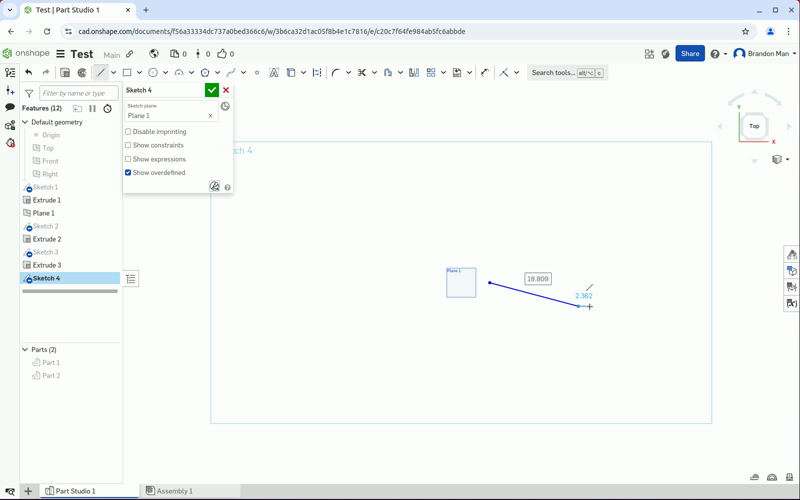
mouse_move(578, 277)
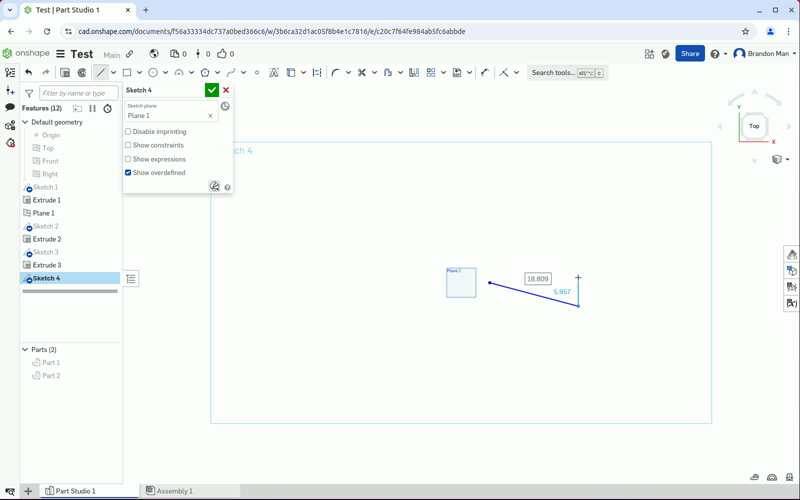
click(578, 277)
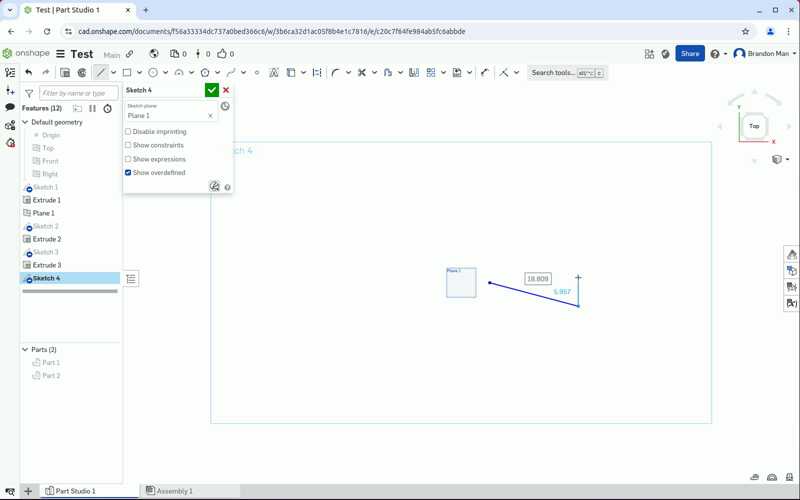
key_up(shift)
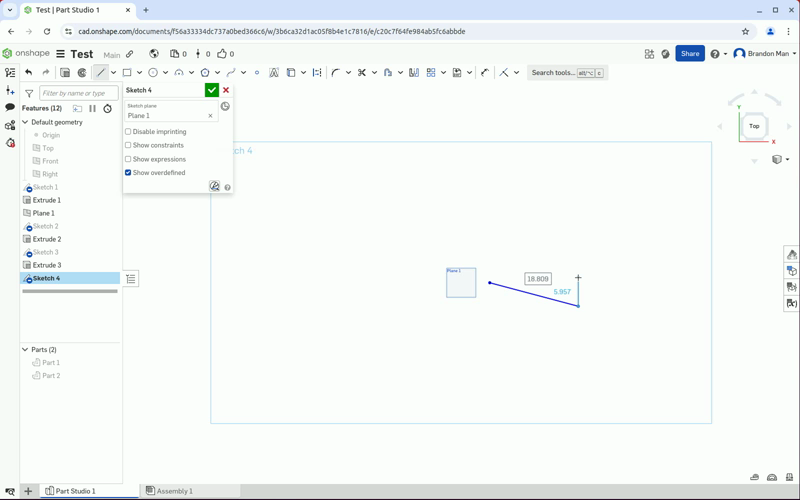
key_down(shift)
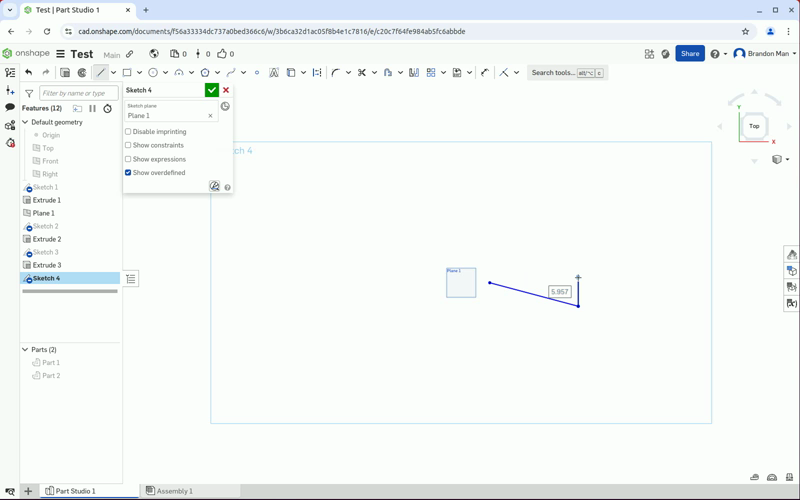
mouse_move(489, 282)
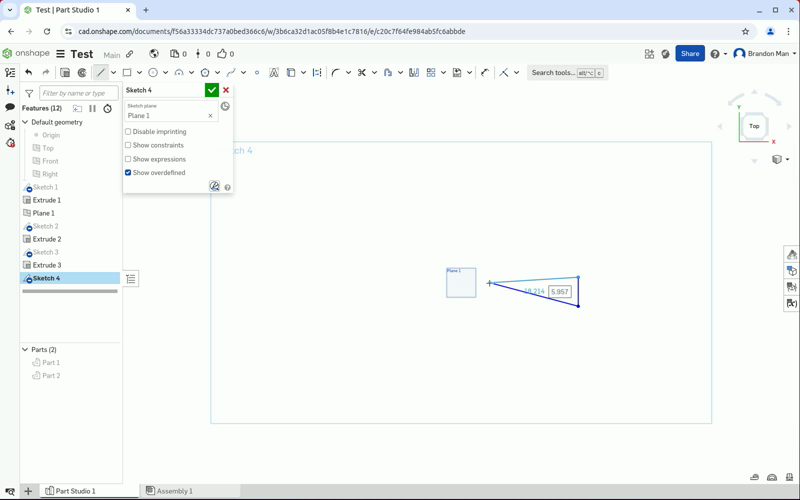
key_up(shift)
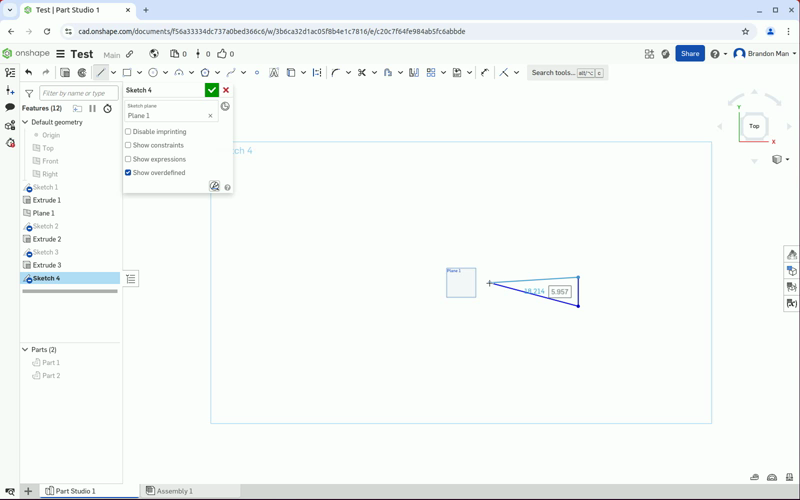
click(489, 282)
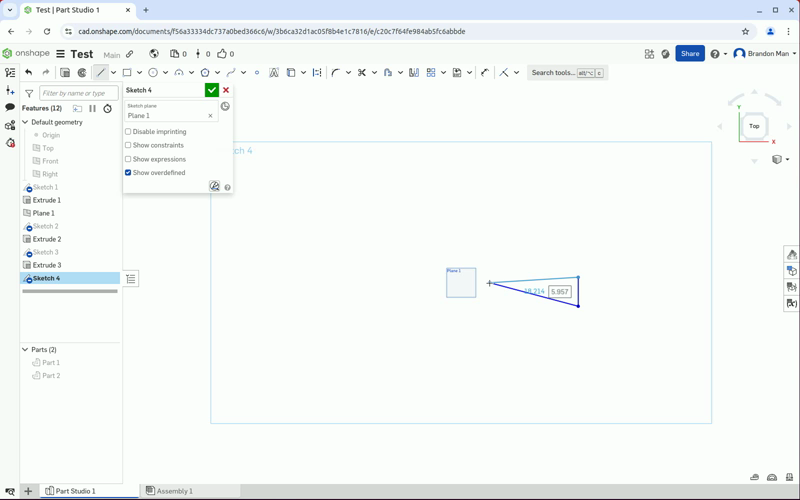
key(esc)
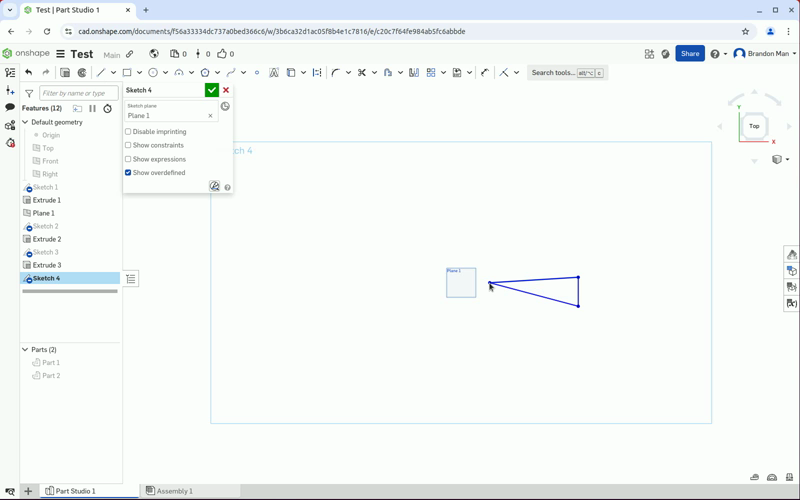
mouse_move(536, 285)
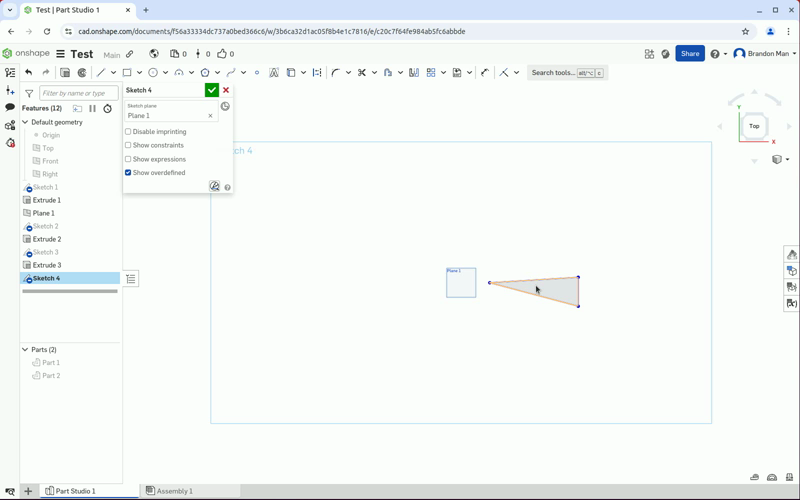
scroll(6)
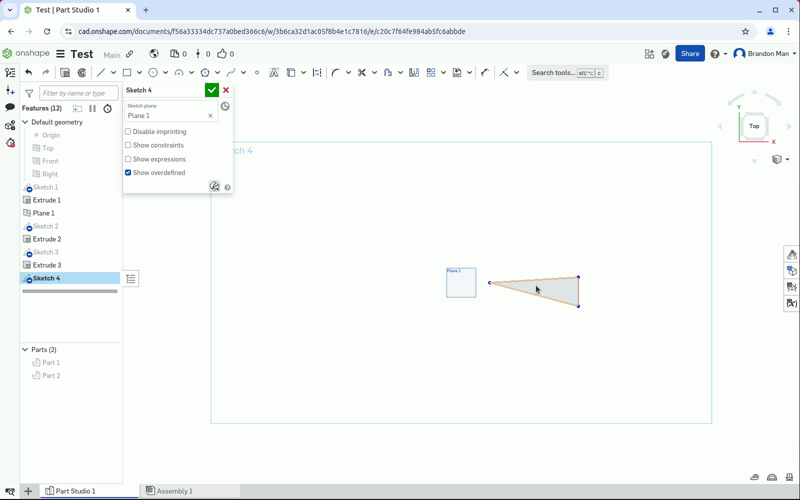
scroll(6)
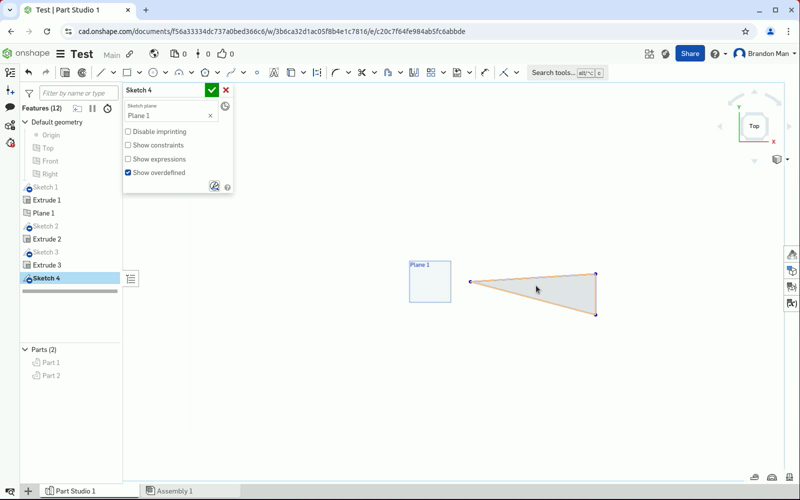
scroll(6)
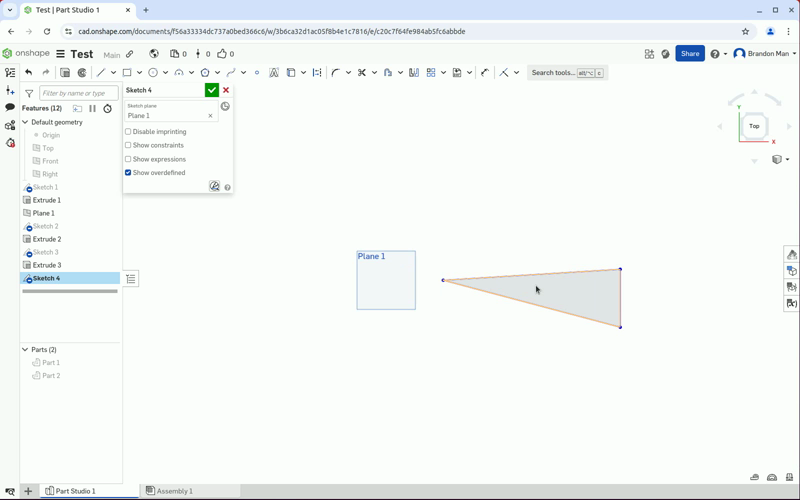
scroll(6)
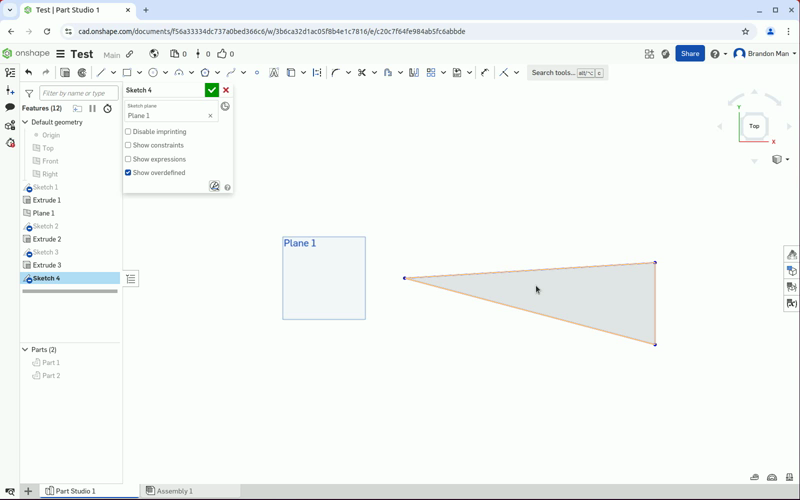
scroll(6)
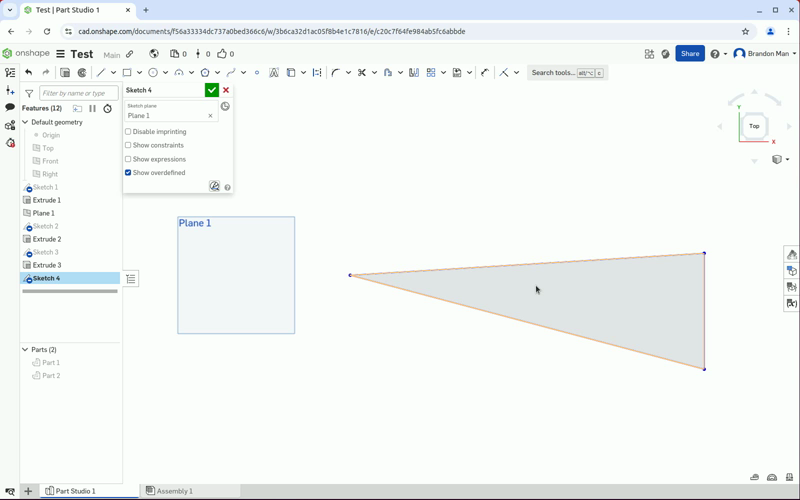
scroll(6)
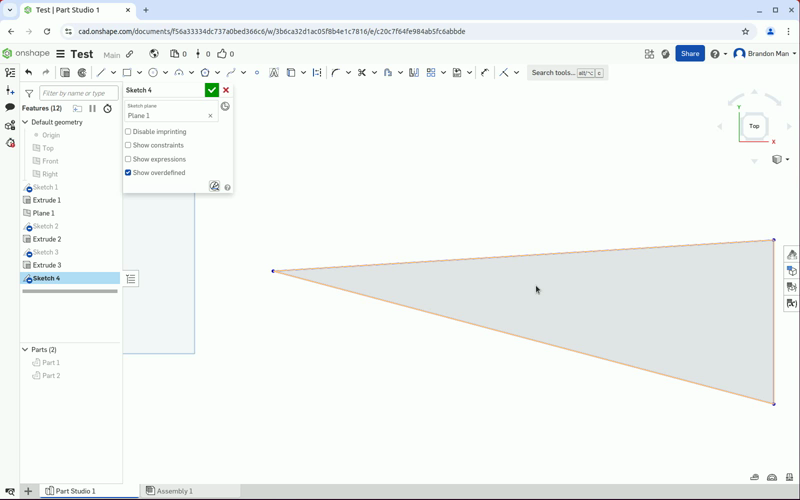
scroll(6)
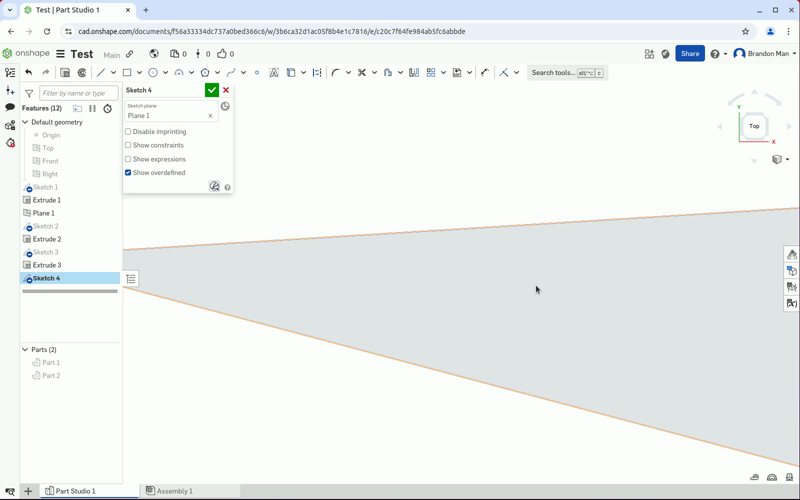
click(536, 285)
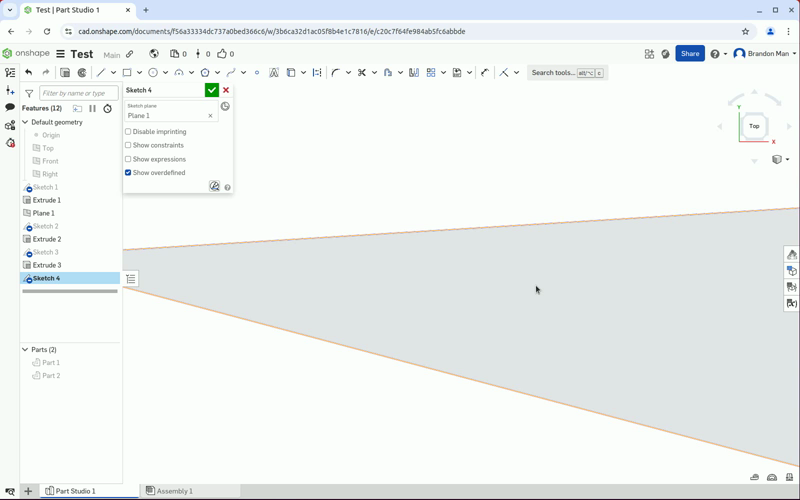
scroll(-6)
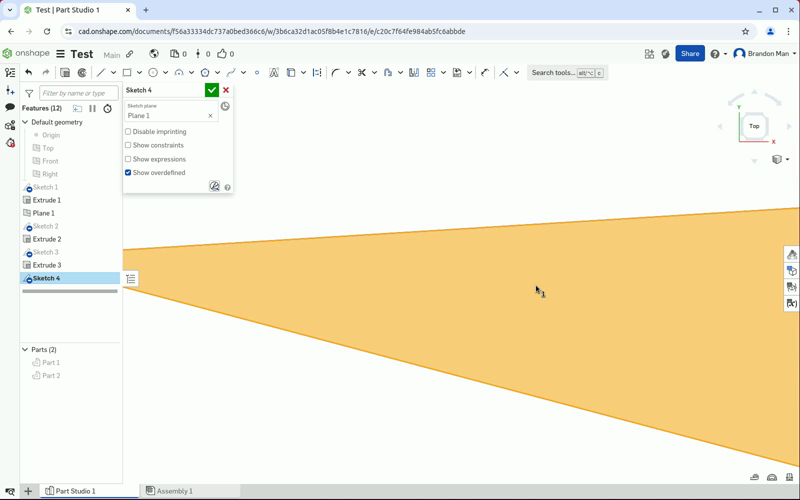
scroll(-6)
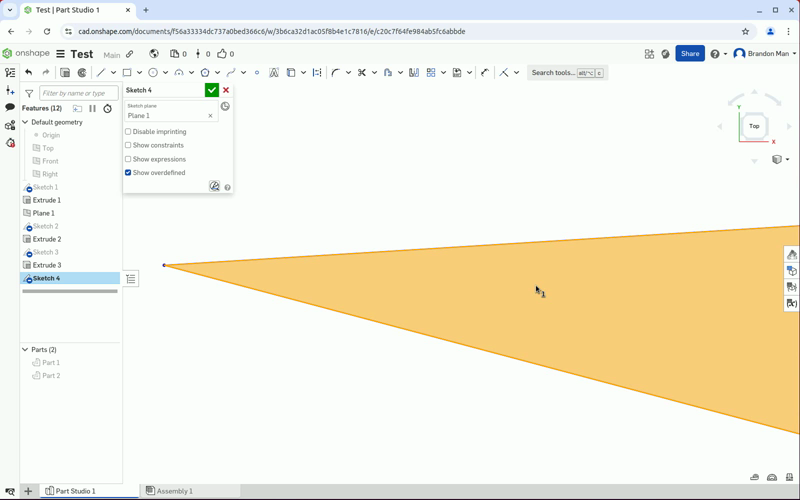
scroll(-6)
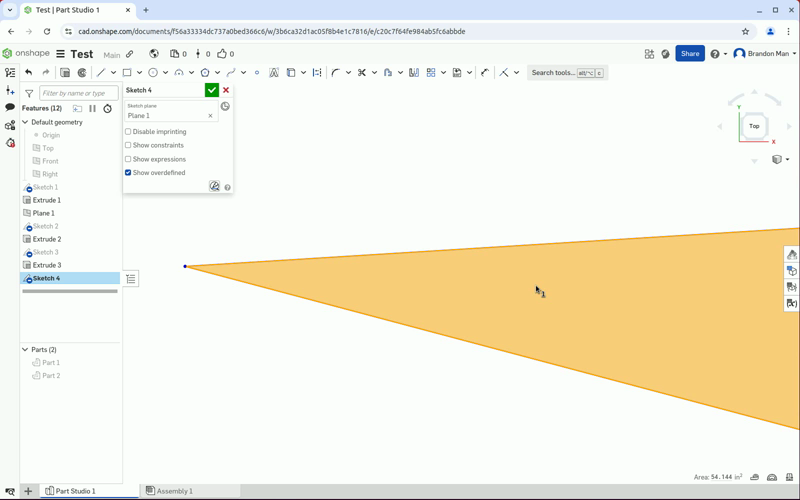
scroll(-6)
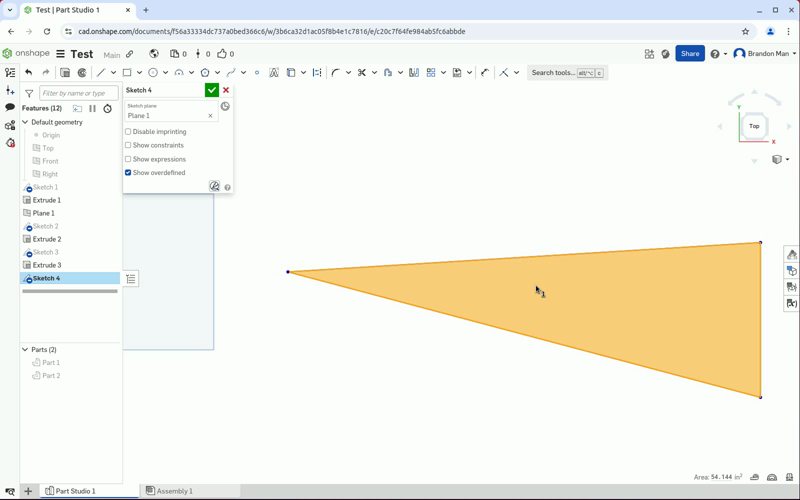
scroll(-6)
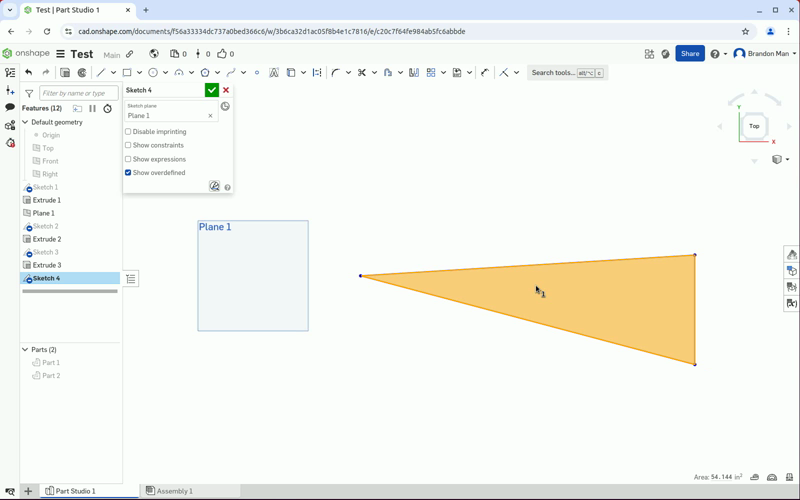
scroll(-6)
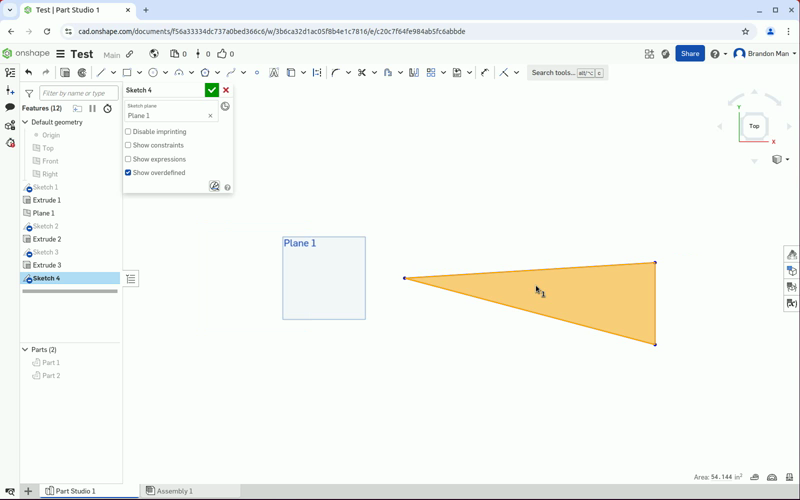
scroll(-6)
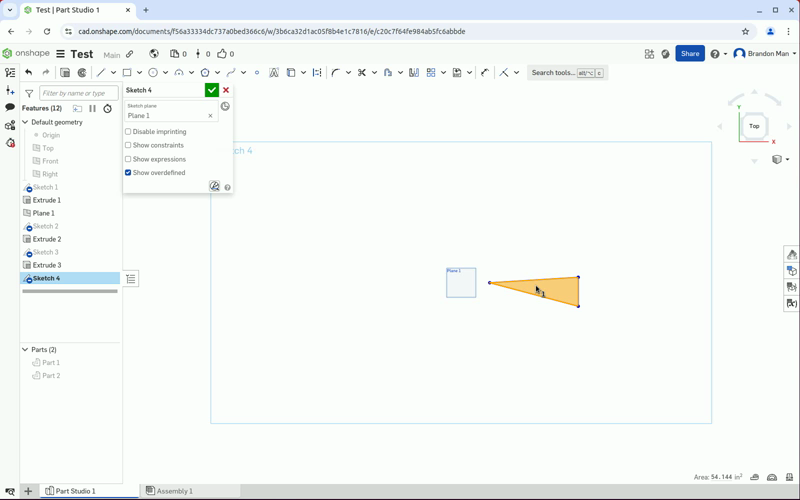
mouse_move(73, 352)
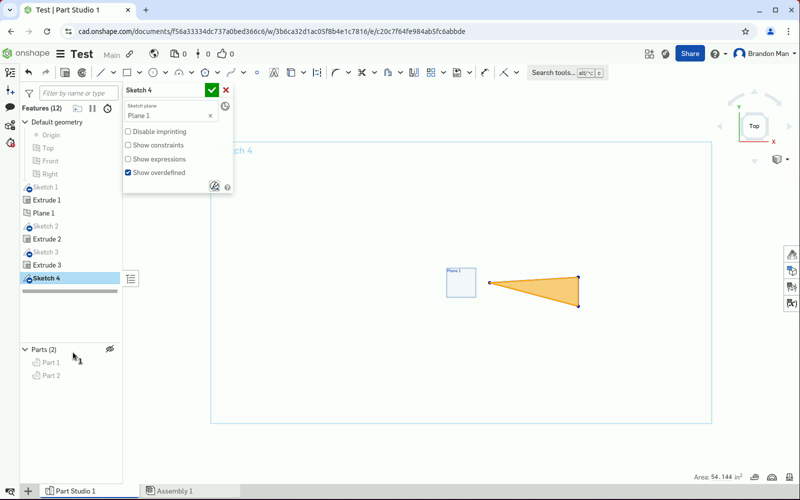
key(shift+y)
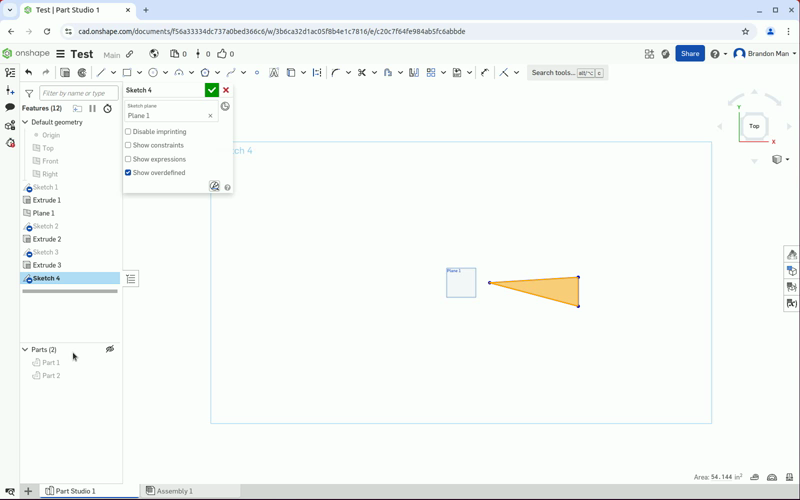
key(shift+e)
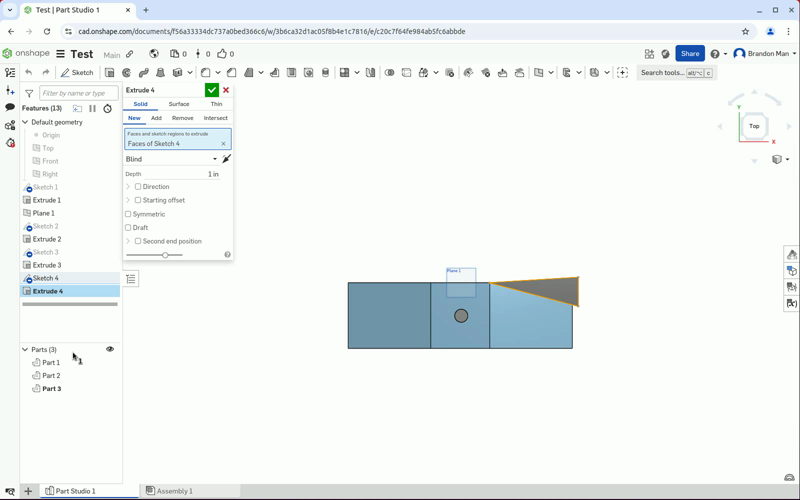
mouse_move(143, 106)
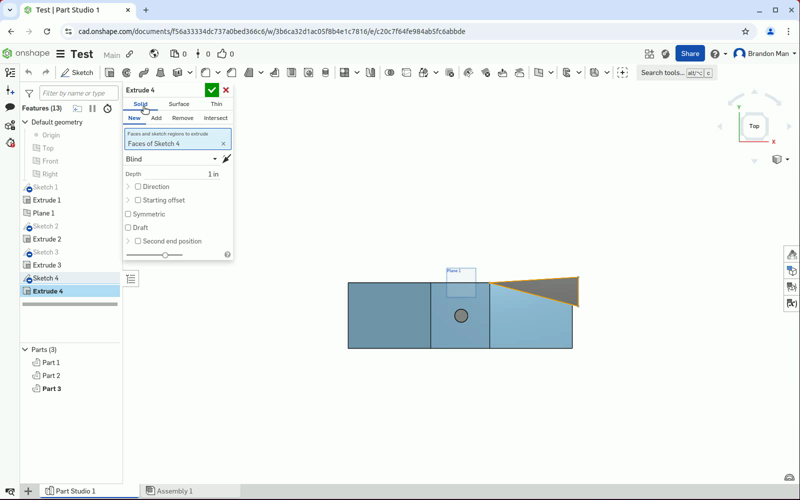
click(143, 106)
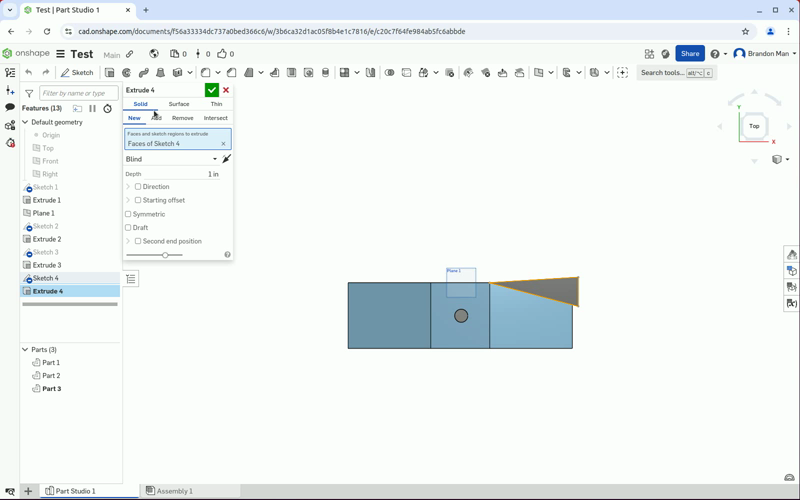
mouse_move(186, 120)
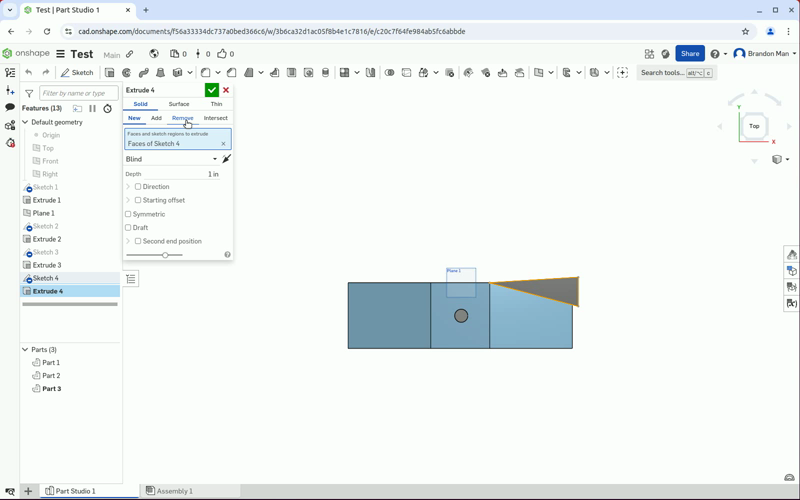
click(186, 120)
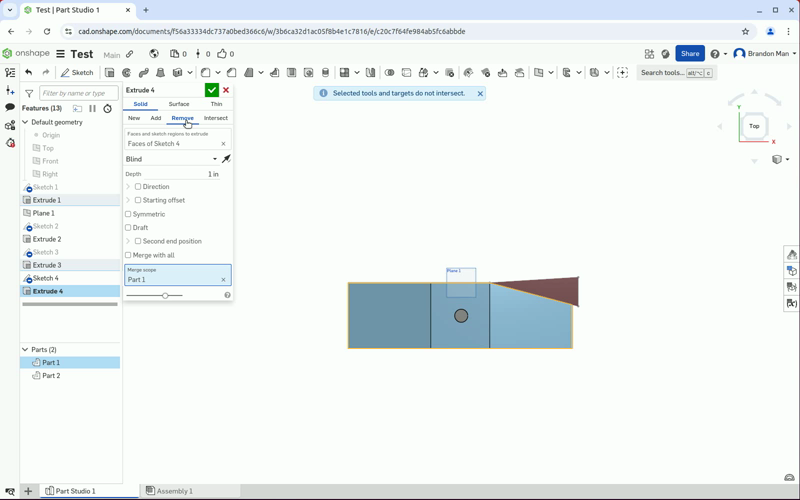
key(tab, 4)
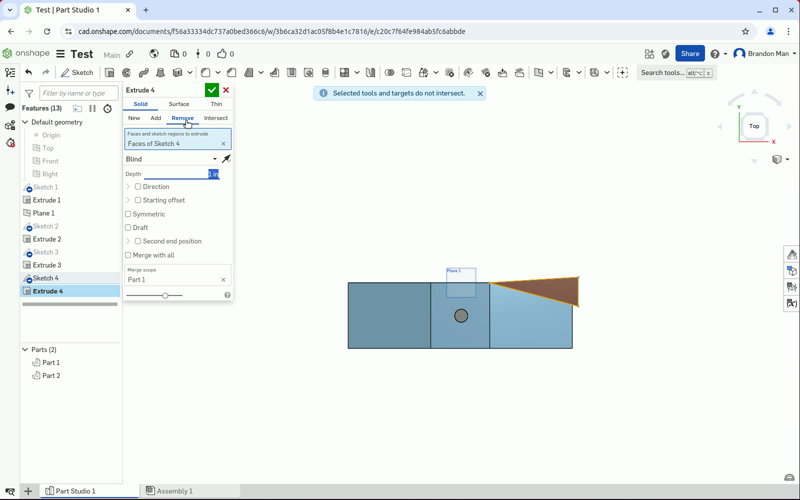
text(13.48)
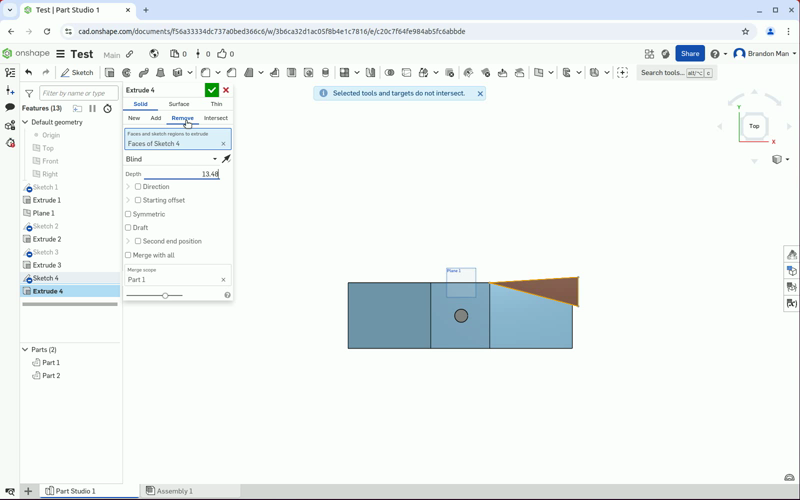
key(tab, 6)
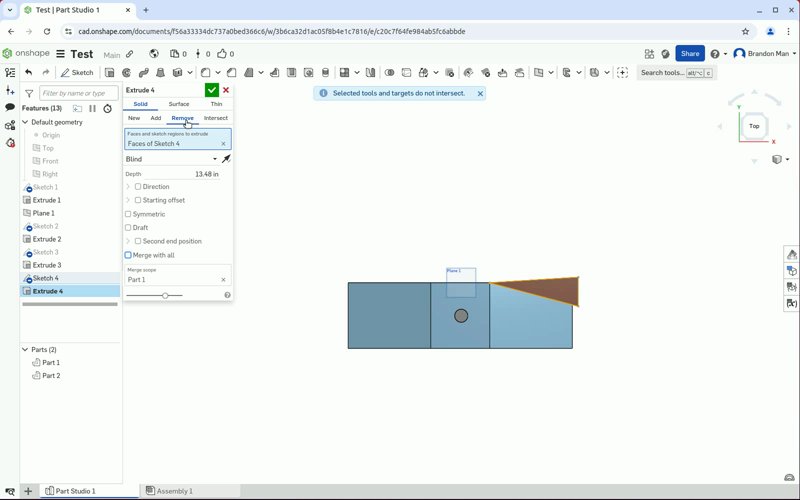
key(space)
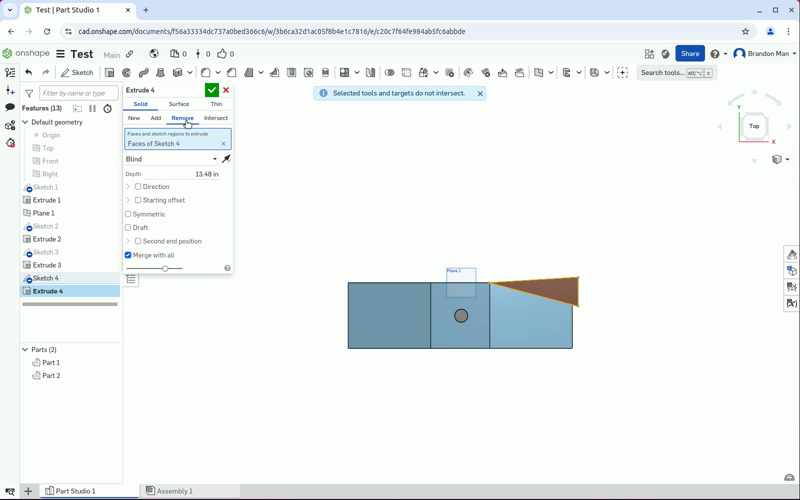
key(enter)
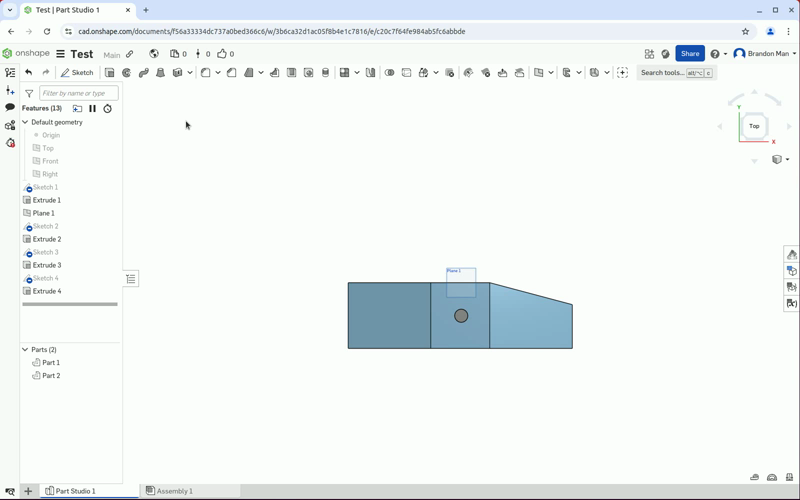
key(shift+h)
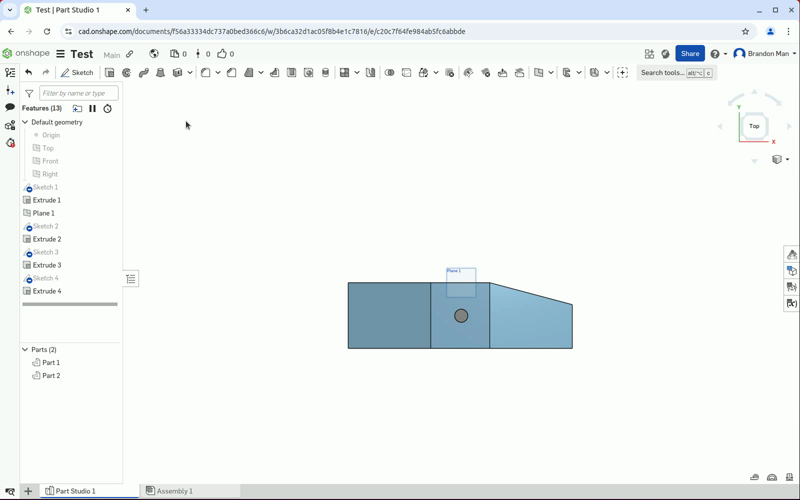
key(shift+h)
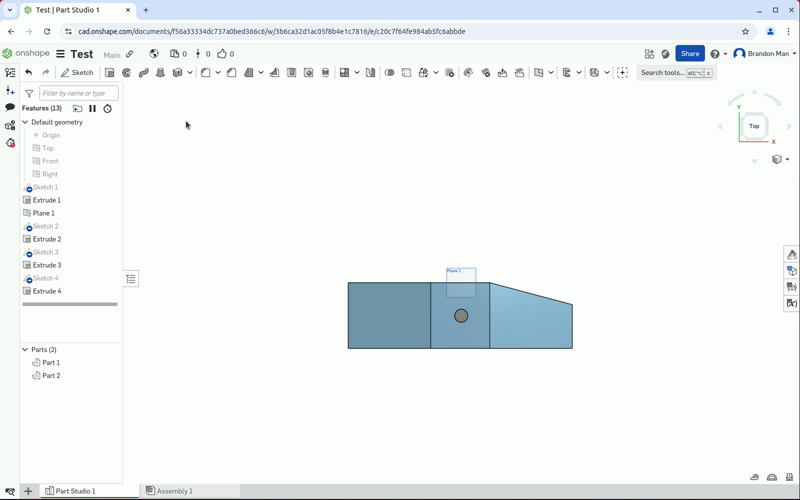
mouse_move(73, 189)
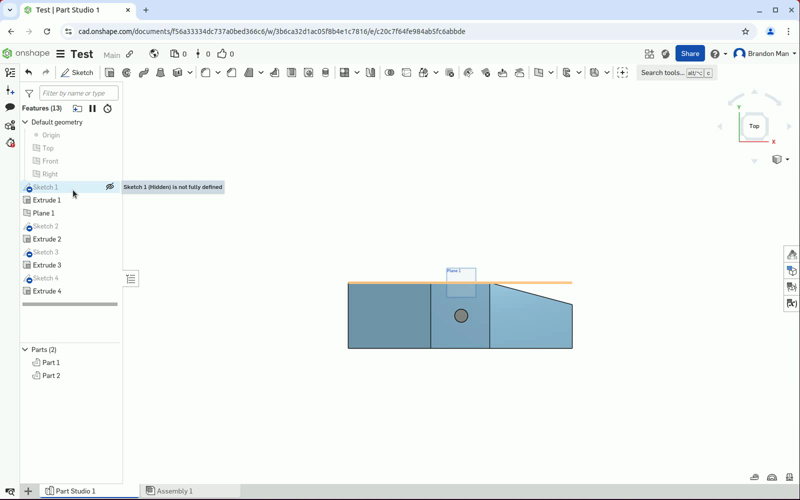
click(73, 189)
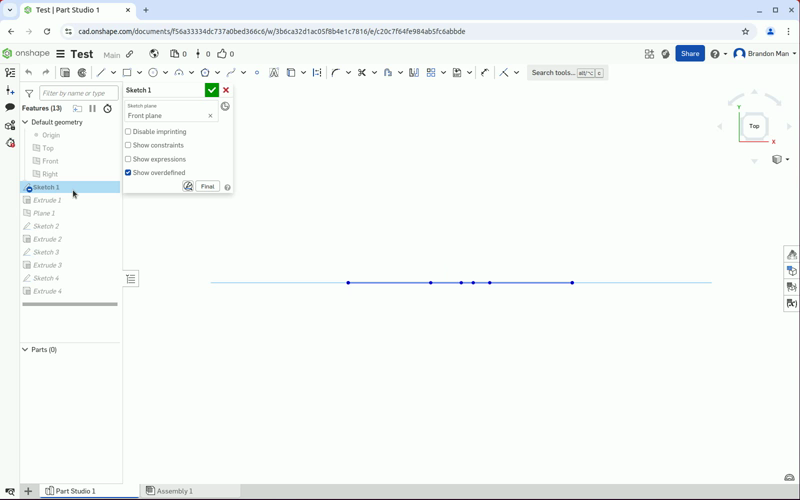
mouse_move(229, 92)
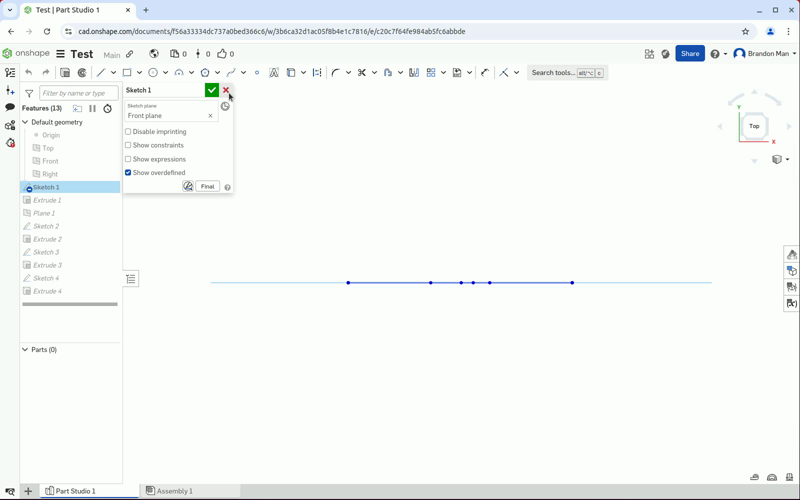
click(229, 92)
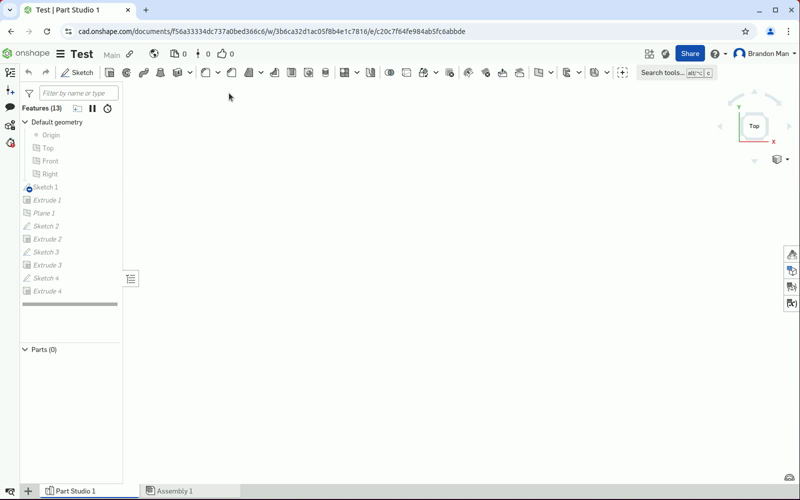
key(shift+s)
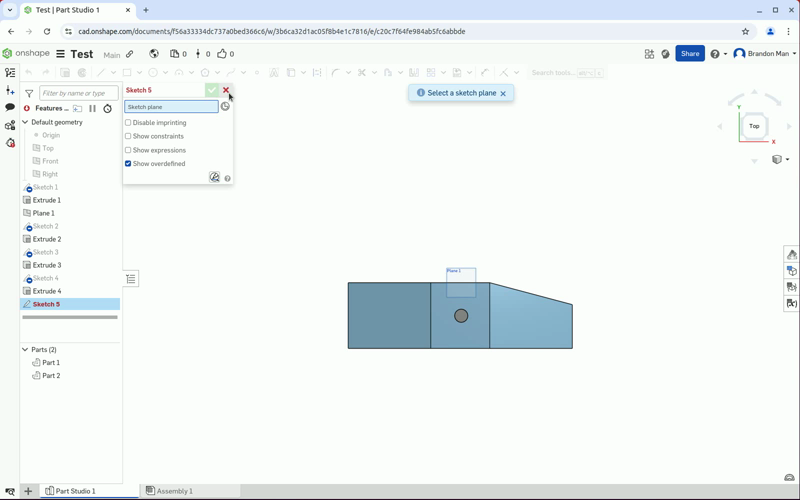
mouse_move(73, 215)
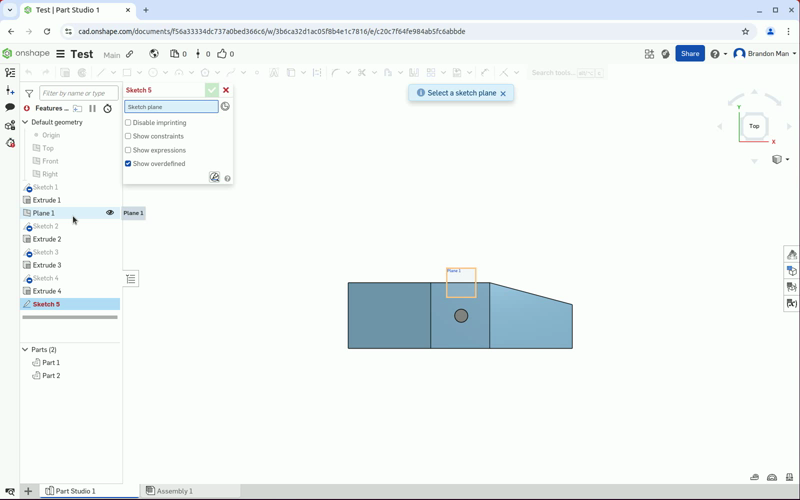
click(73, 215)
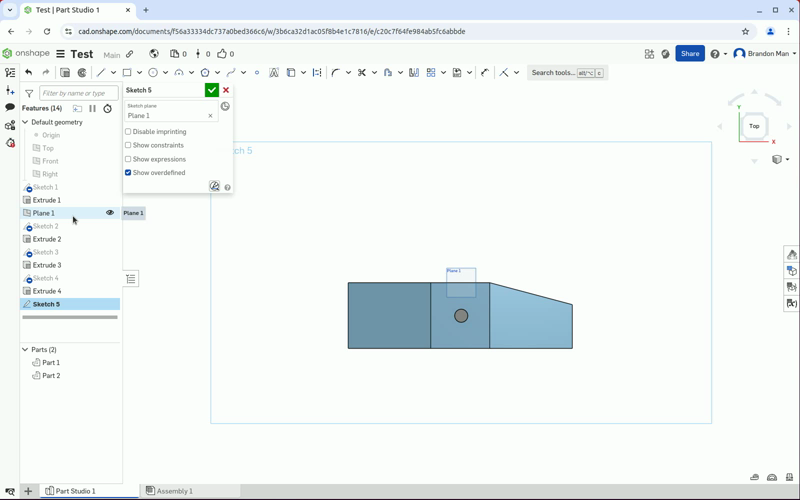
mouse_move(73, 352)
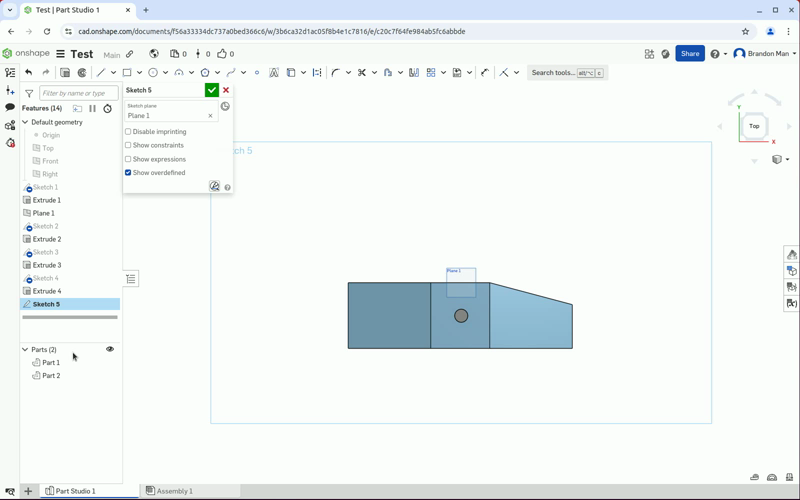
key(y)
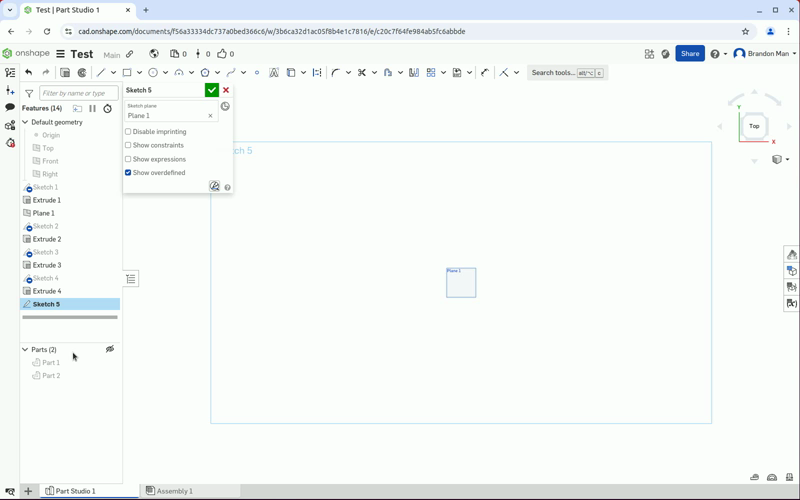
key(l)
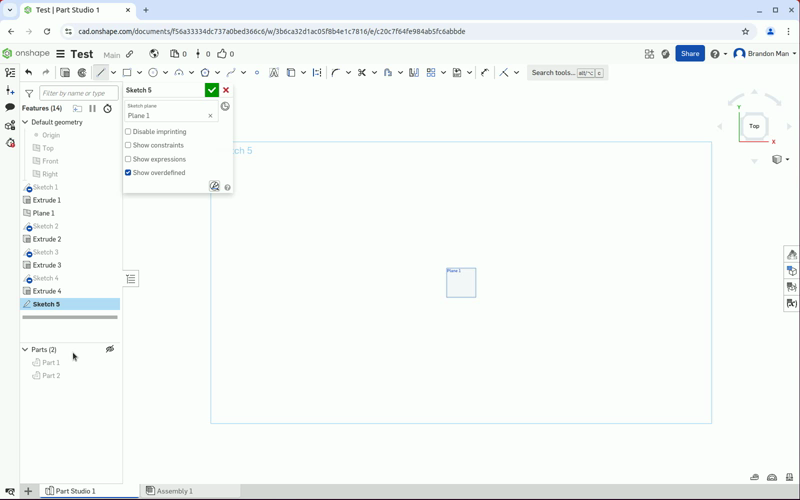
key_down(shift)
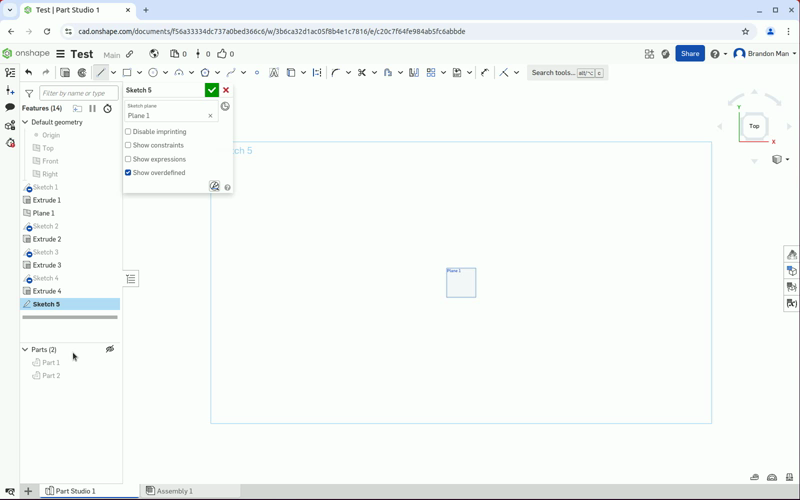
mouse_move(343, 306)
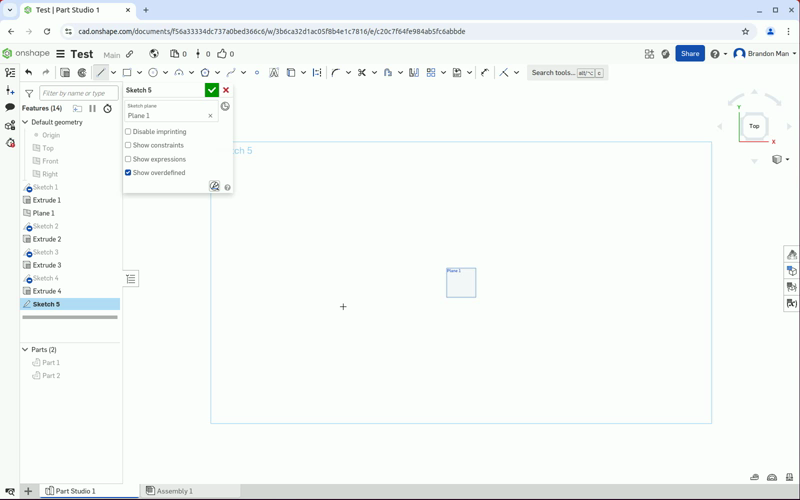
click(343, 306)
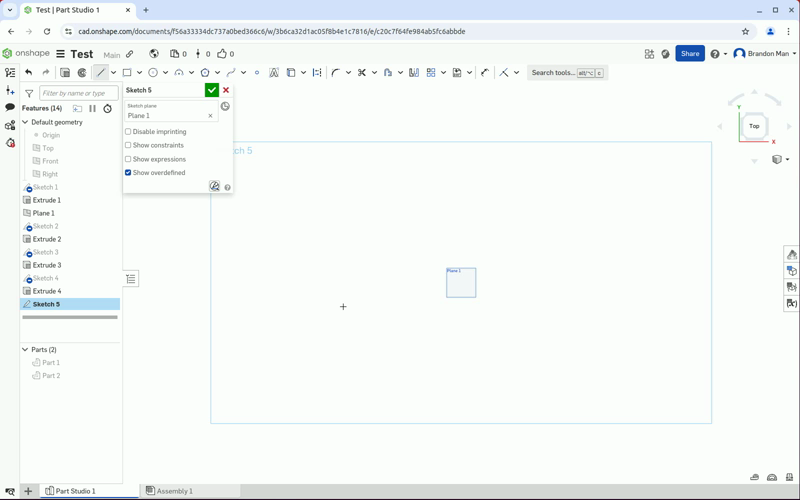
key_up(shift)
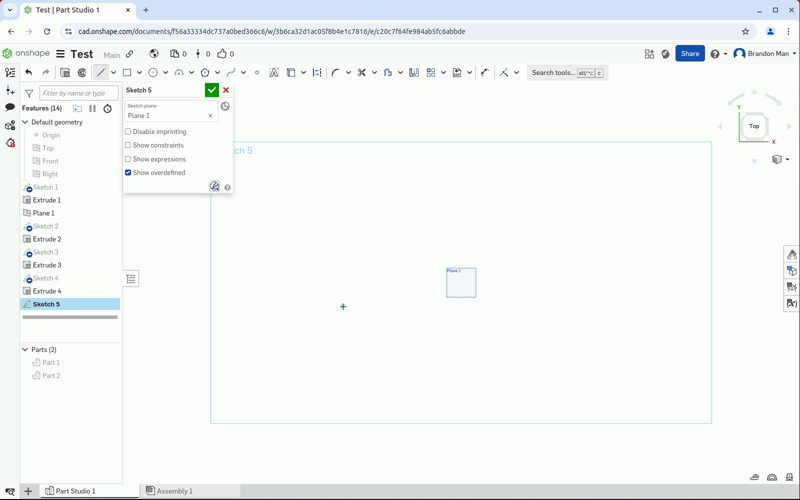
key_down(shift)
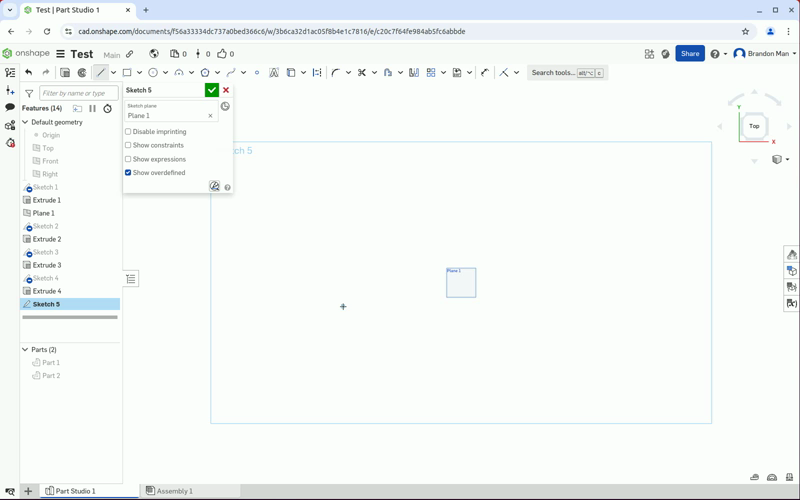
mouse_move(431, 283)
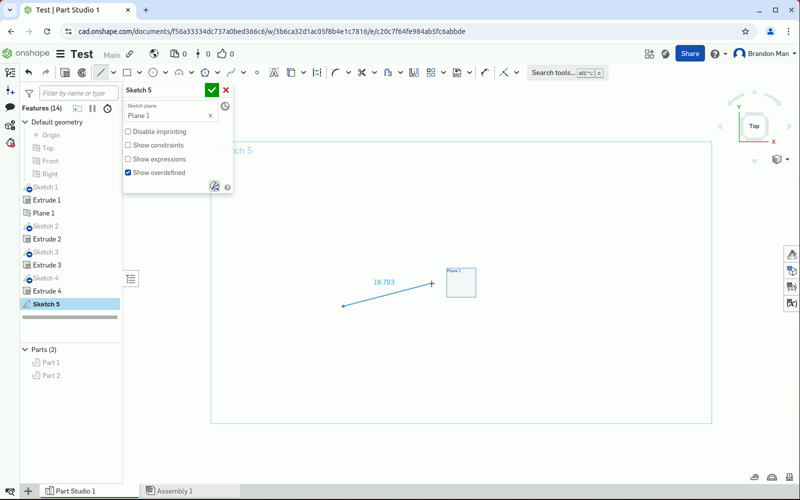
click(431, 283)
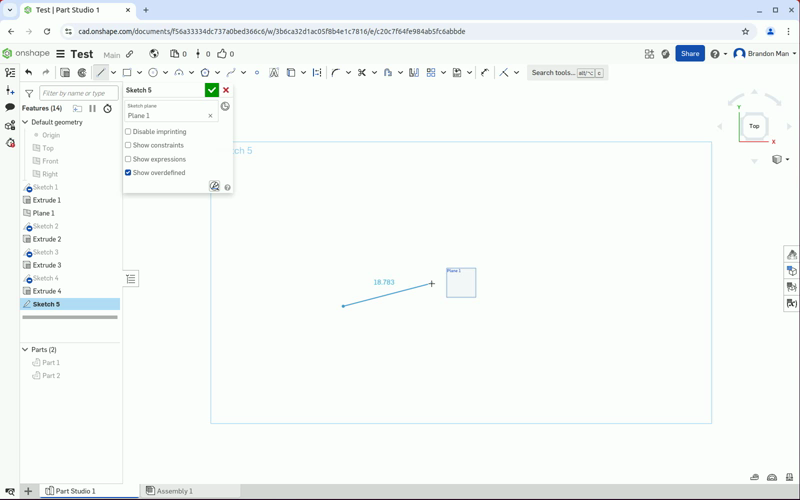
key_up(shift)
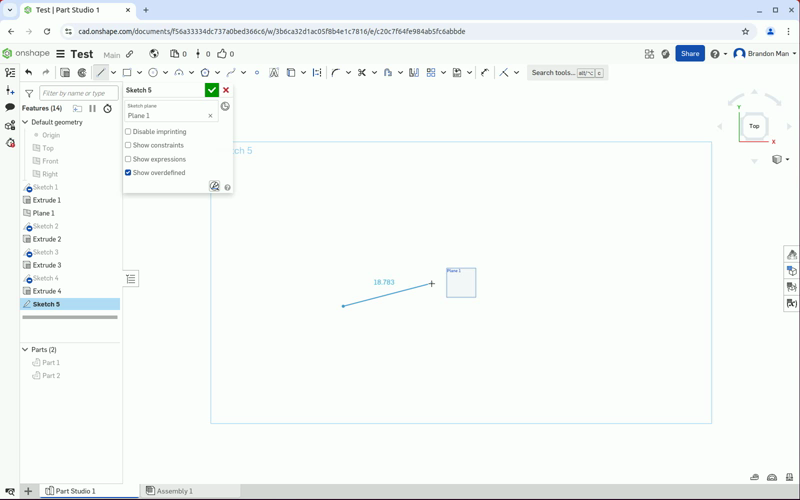
key_down(shift)
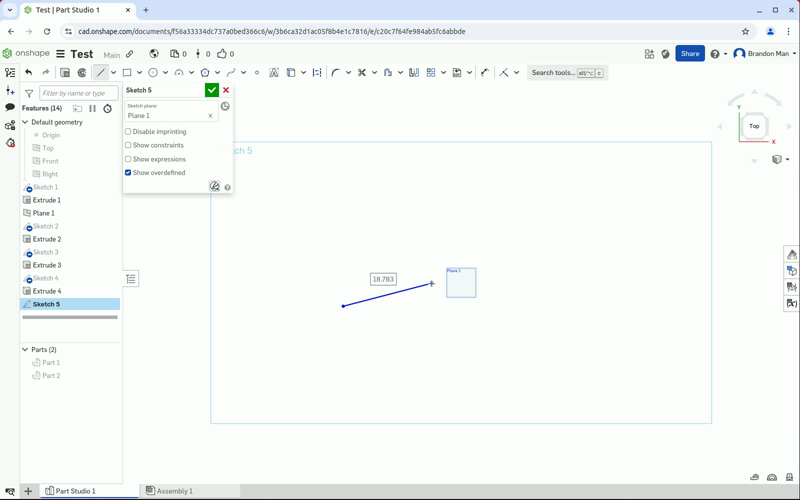
mouse_move(343, 277)
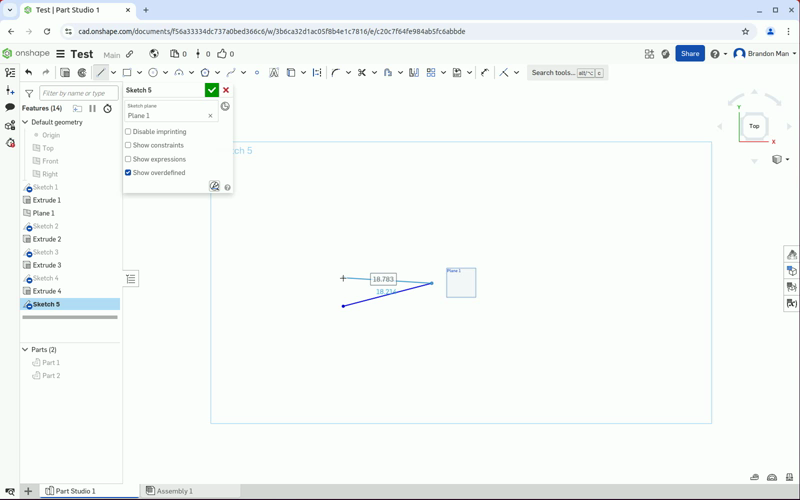
click(343, 277)
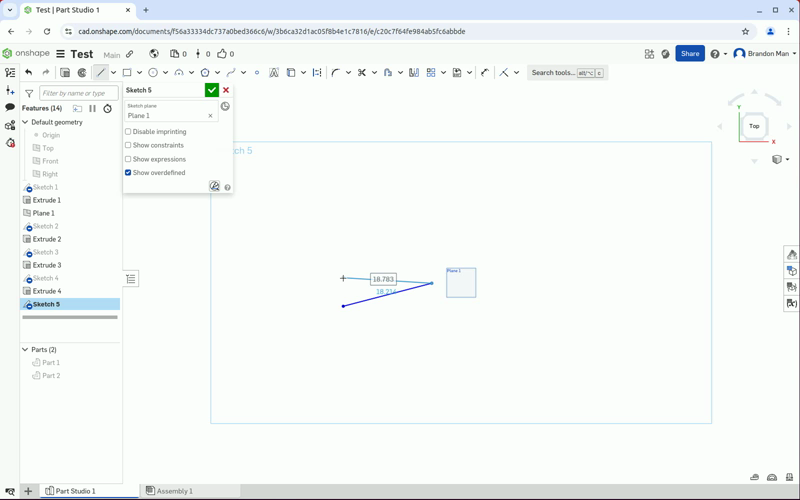
key_up(shift)
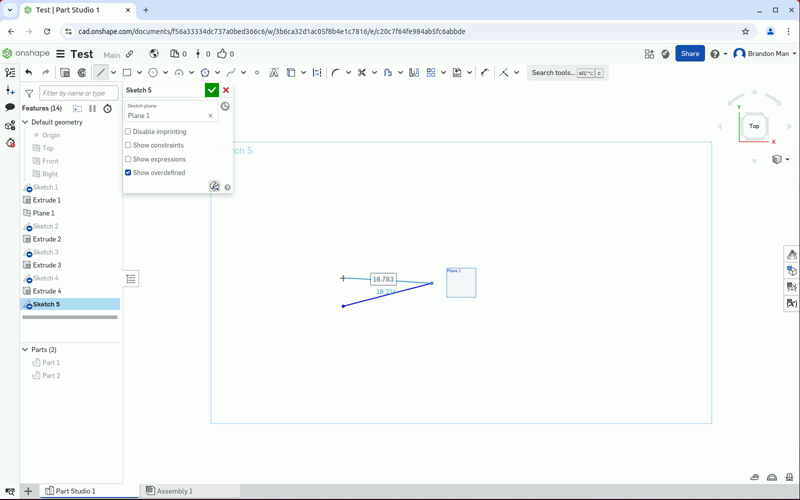
mouse_move(373, 277)
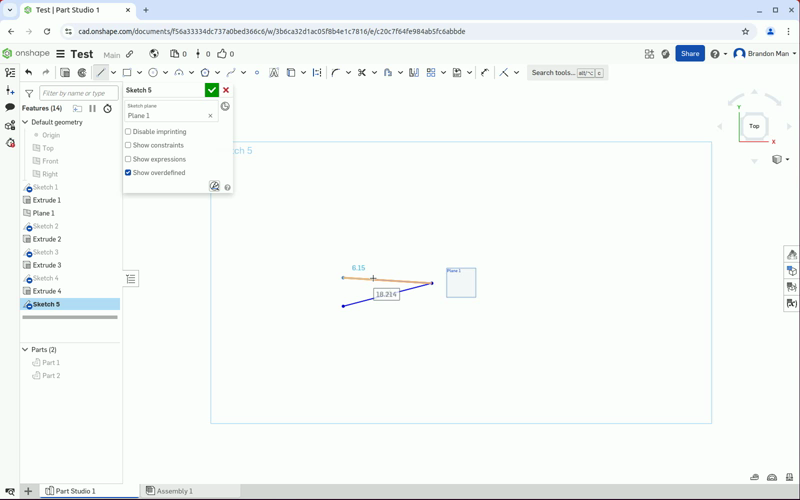
key_down(shift)
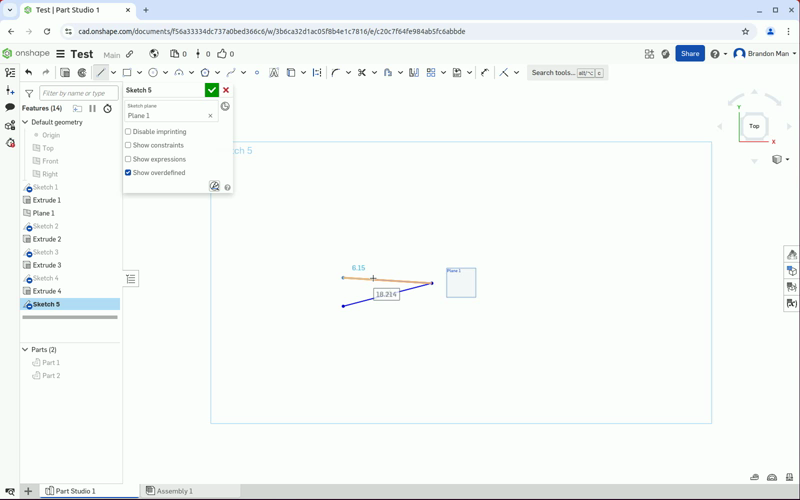
mouse_move(343, 306)
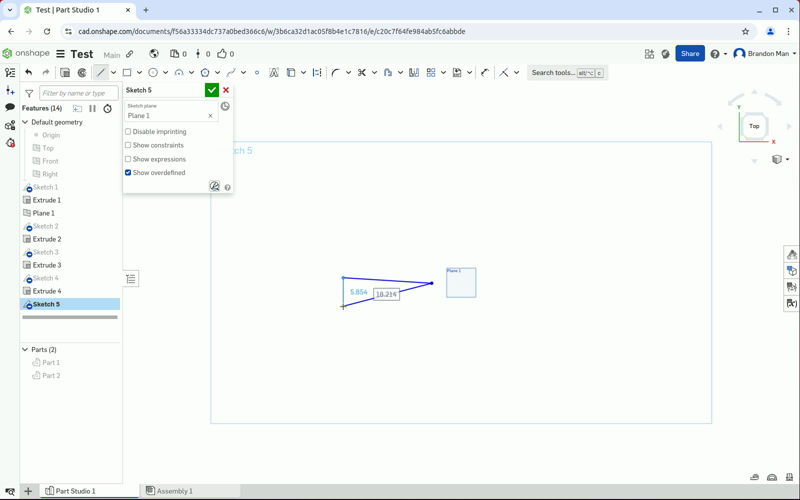
key_up(shift)
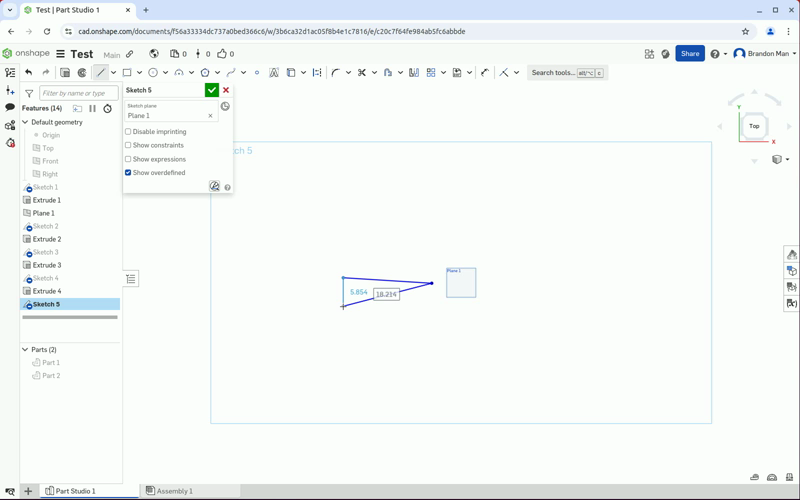
click(343, 306)
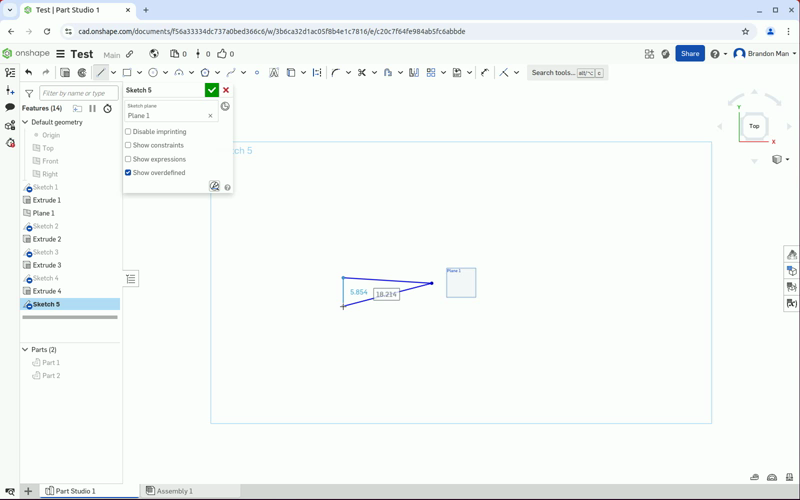
key(esc)
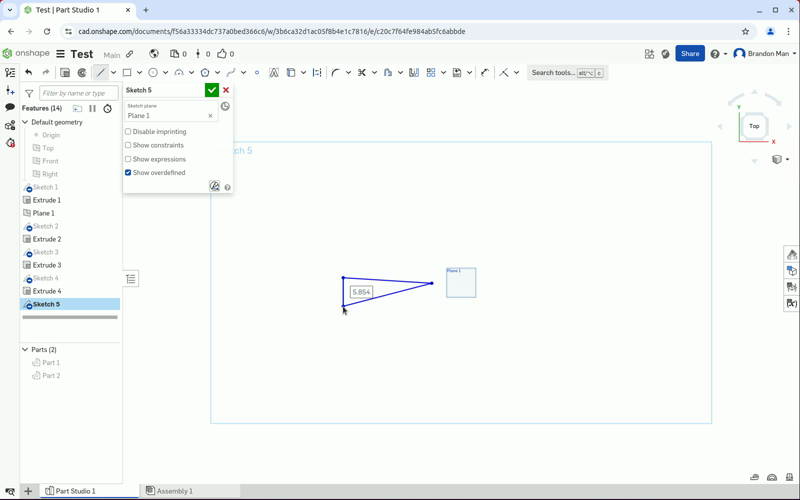
mouse_move(360, 292)
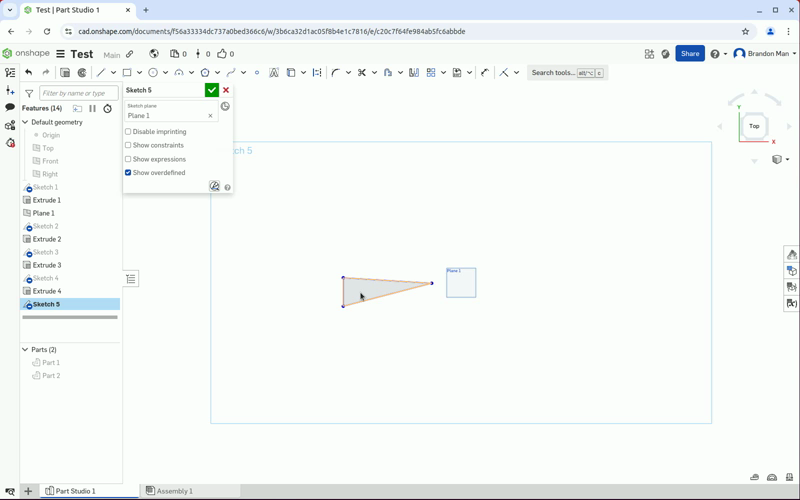
scroll(6)
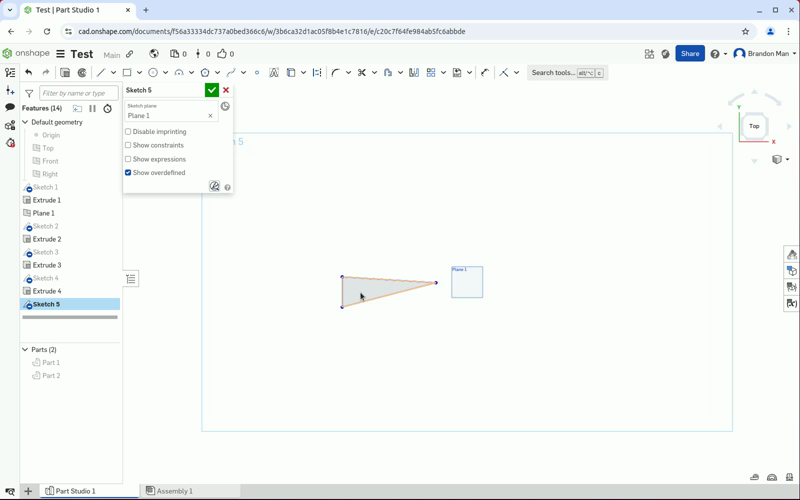
scroll(6)
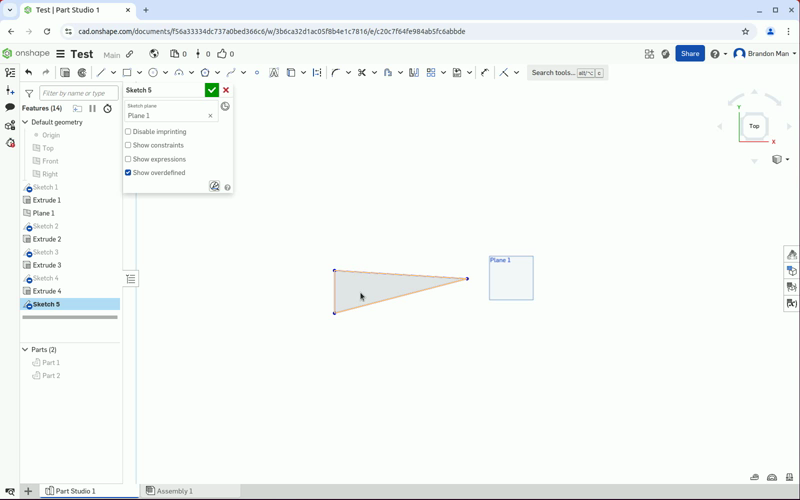
scroll(6)
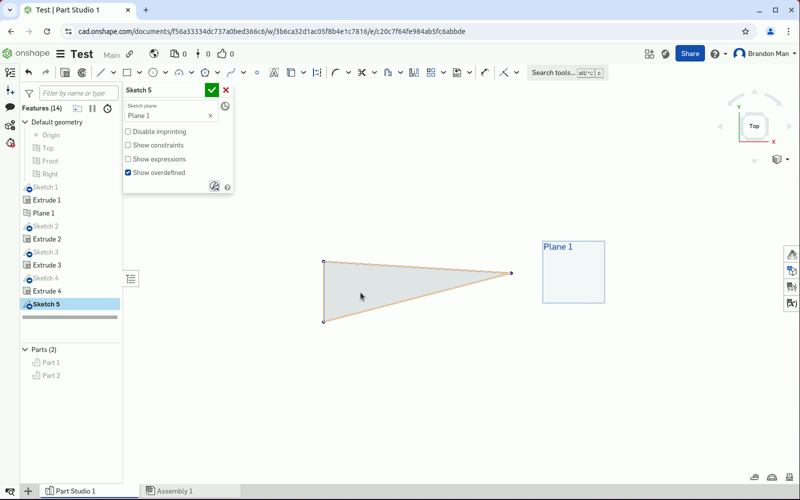
scroll(6)
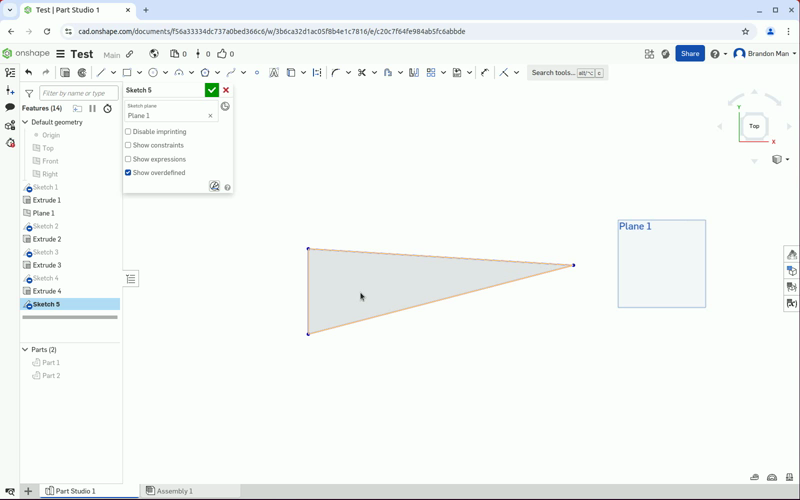
scroll(6)
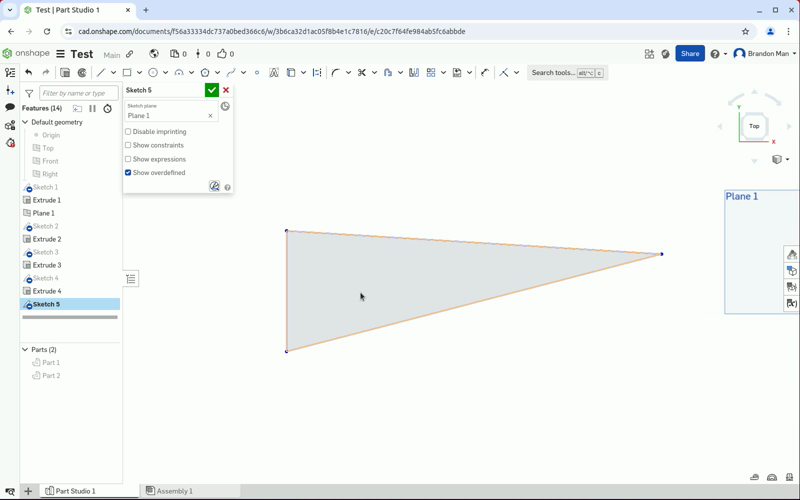
scroll(6)
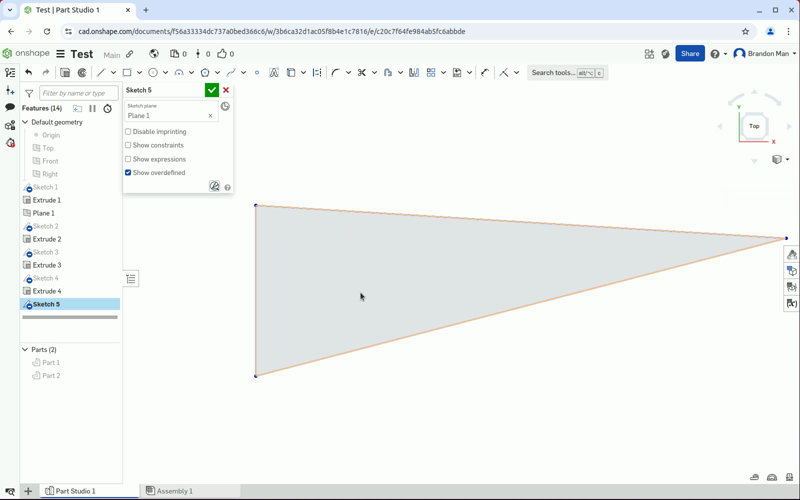
scroll(6)
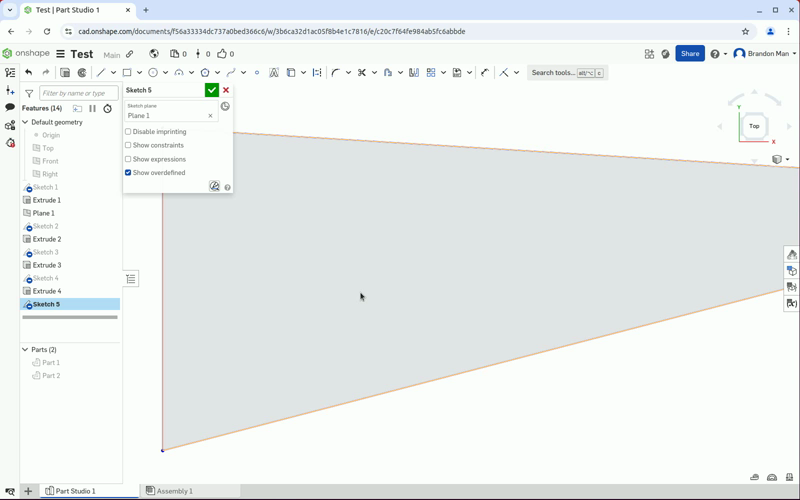
click(360, 292)
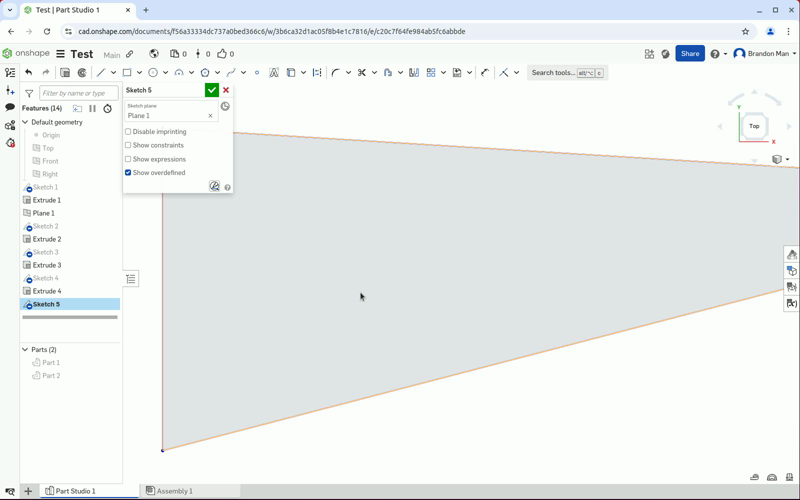
scroll(-6)
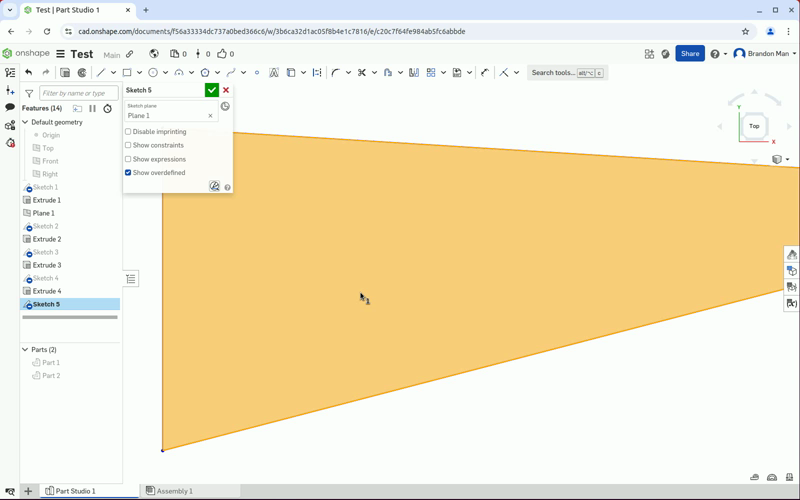
scroll(-6)
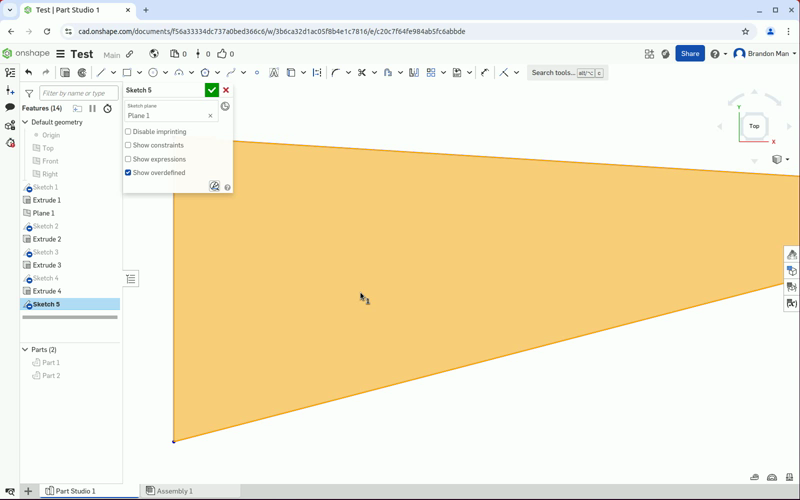
scroll(-6)
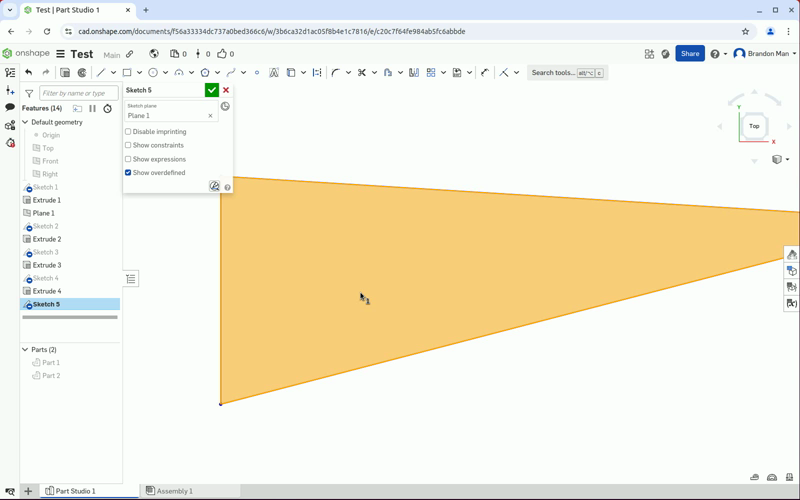
scroll(-6)
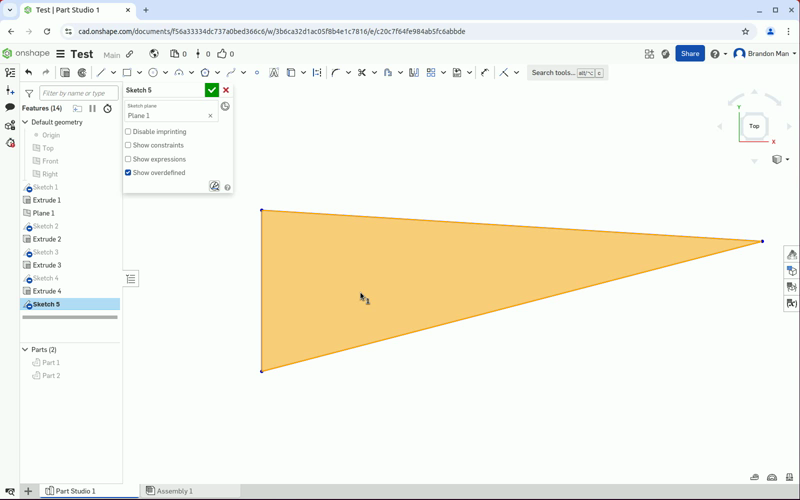
scroll(-6)
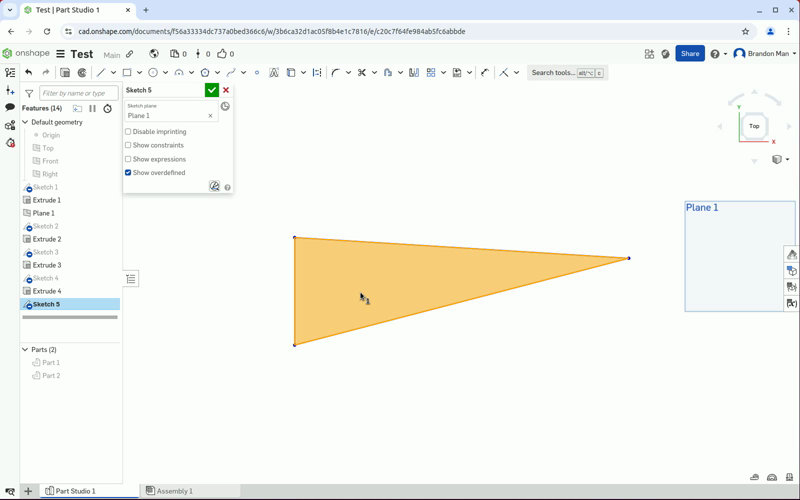
scroll(-6)
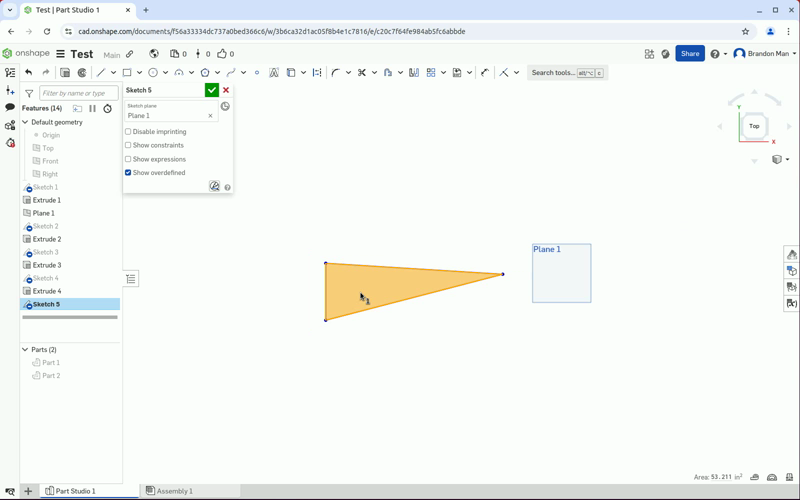
scroll(-6)
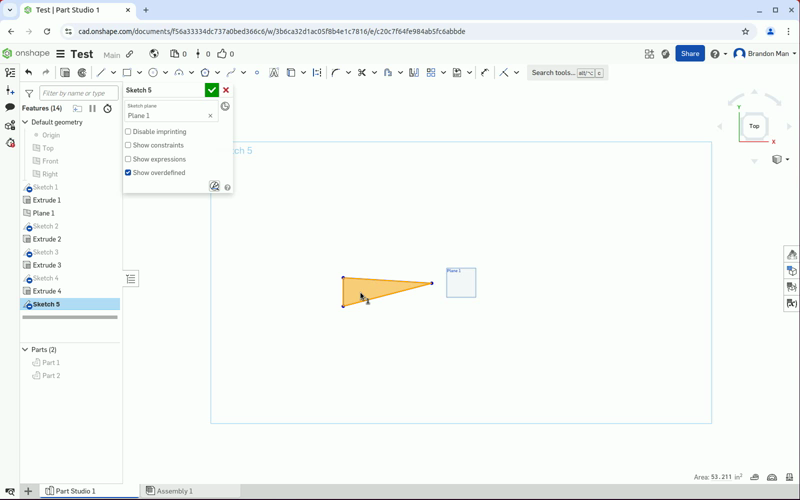
mouse_move(73, 352)
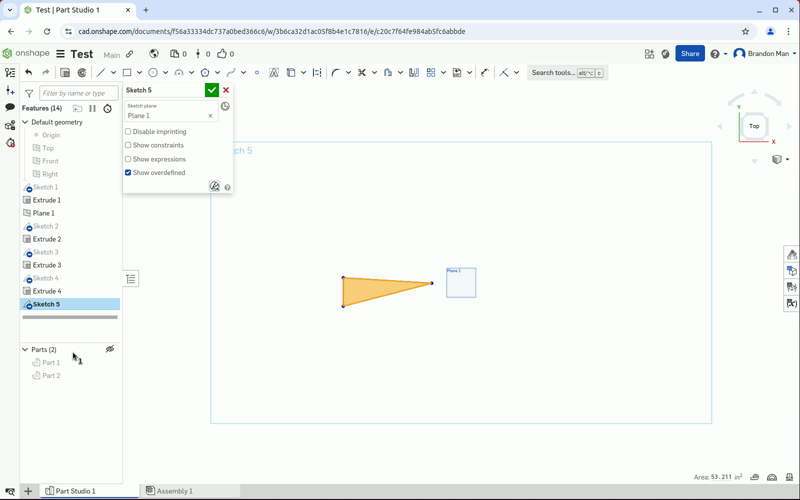
key(shift+y)
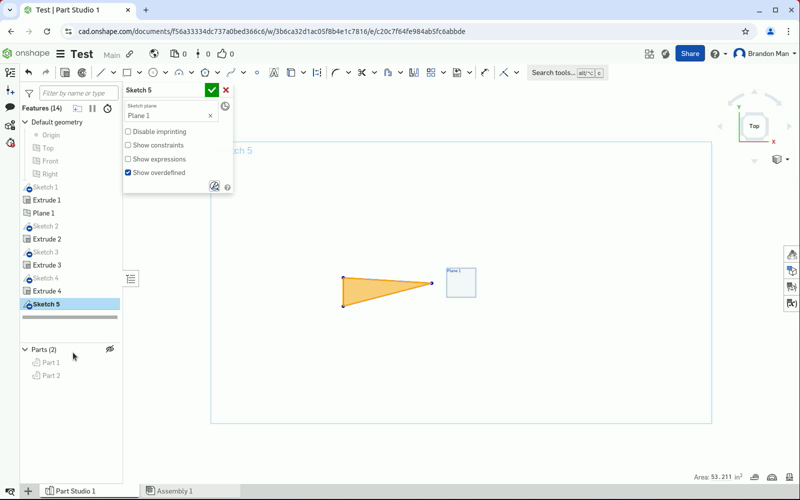
key(shift+e)
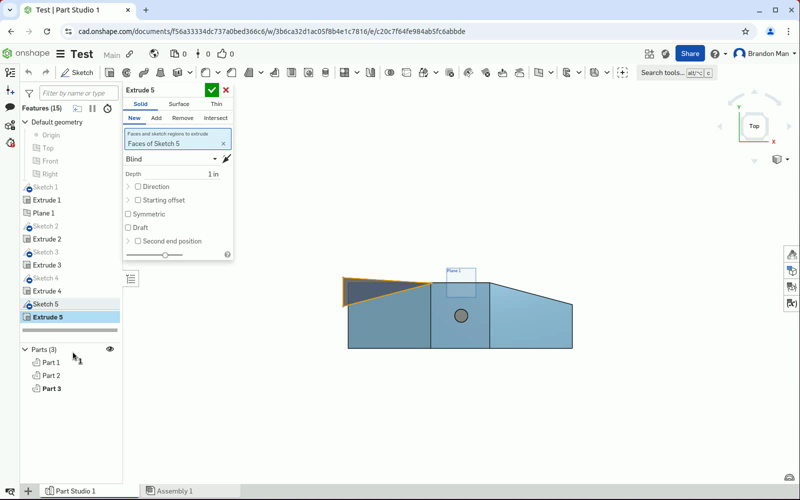
mouse_move(143, 106)
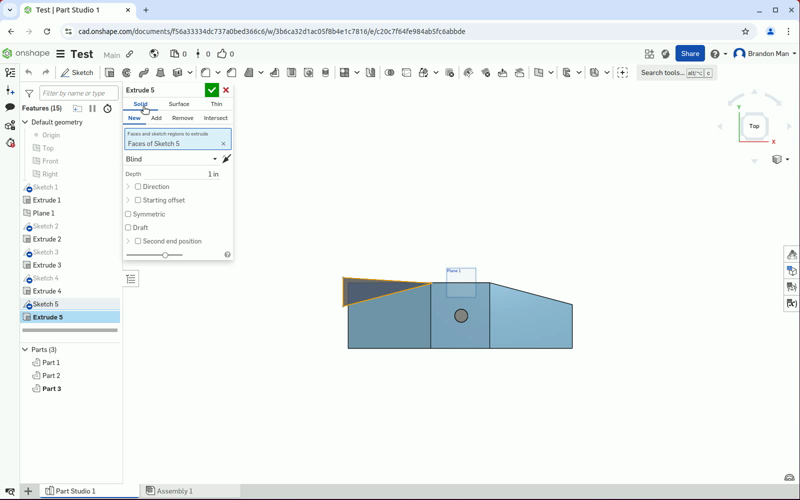
click(143, 106)
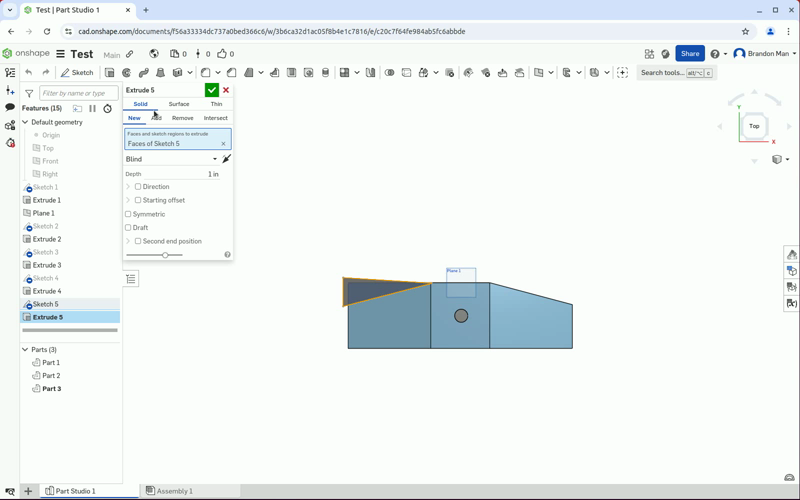
mouse_move(186, 120)
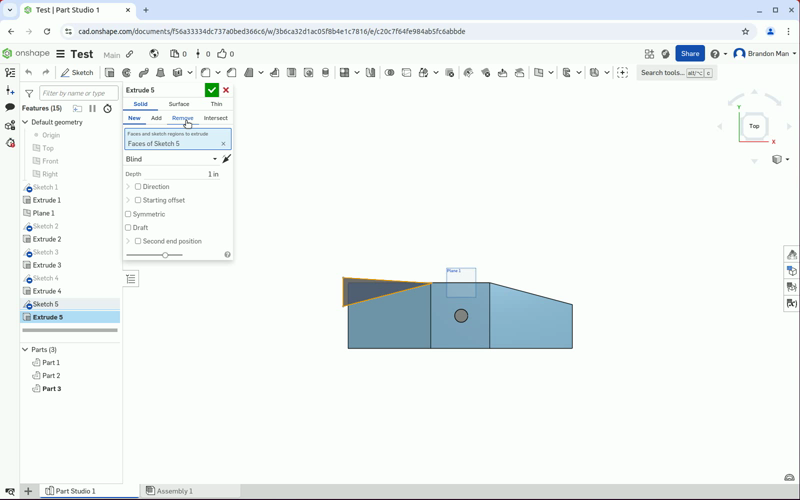
click(186, 120)
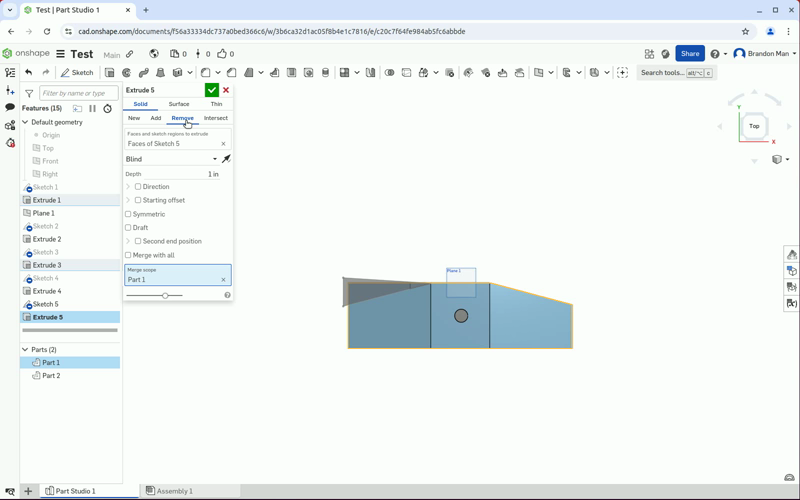
key(tab, 4)
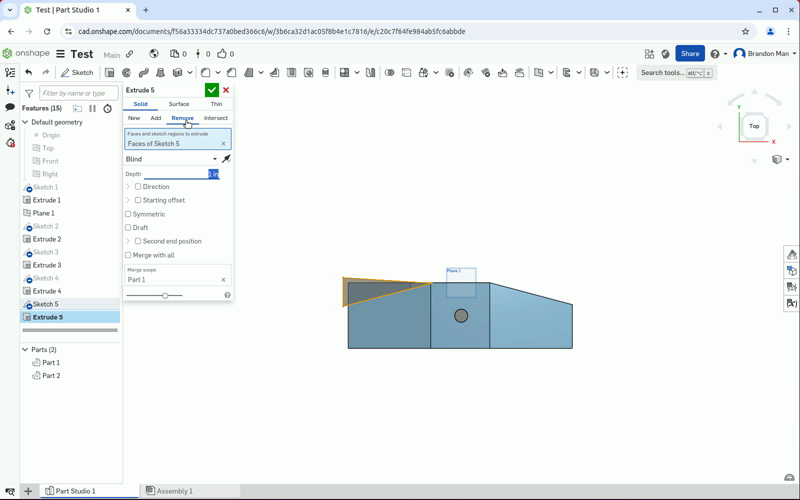
text(13.48)
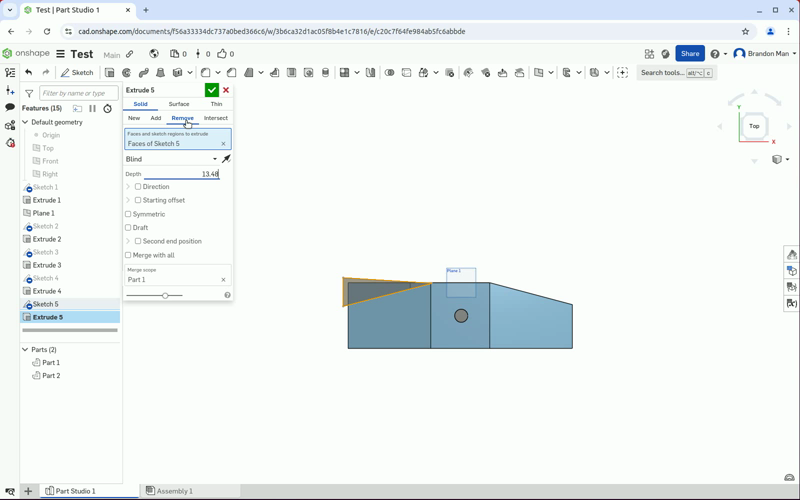
key(tab, 6)
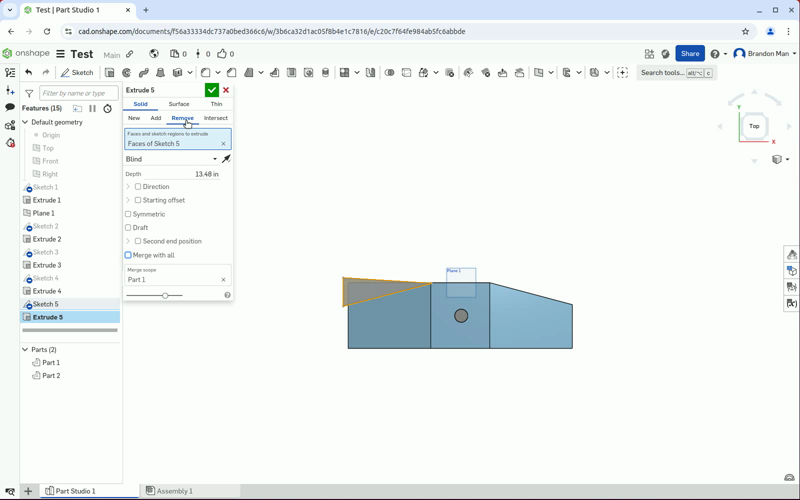
key(space)
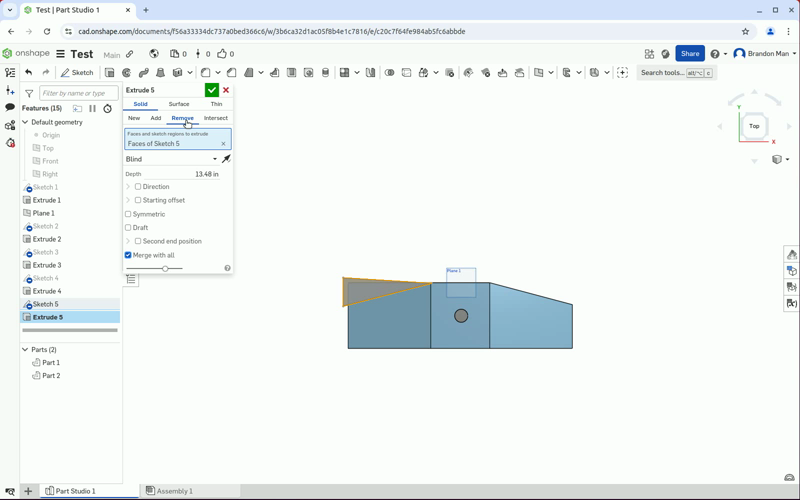
key(enter)
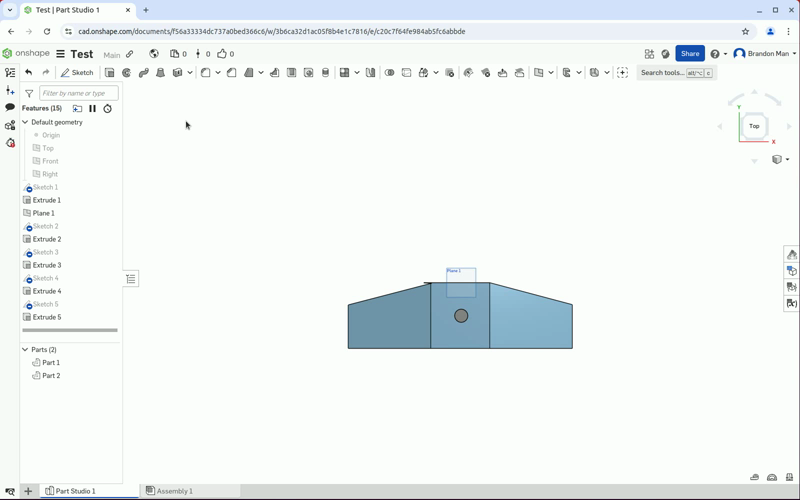
key(shift+h)
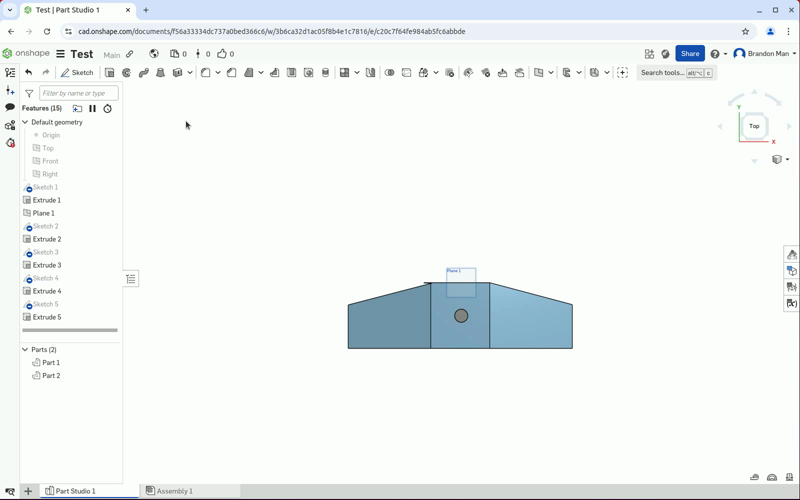
key(shift+h)
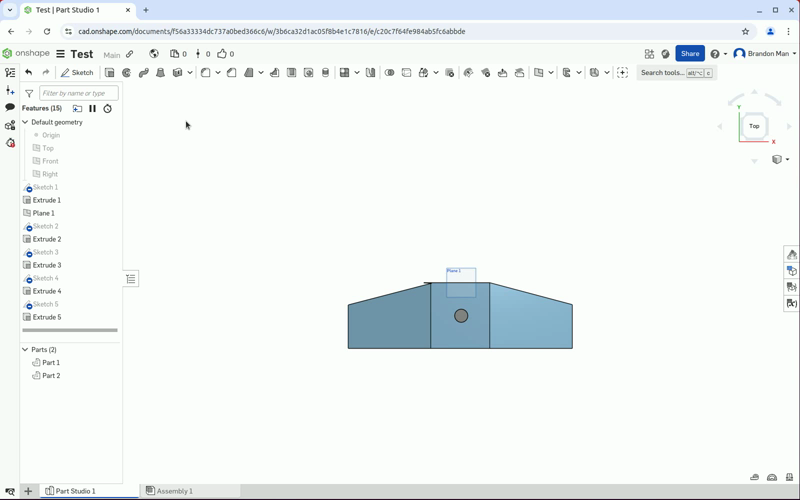
mouse_move(73, 189)
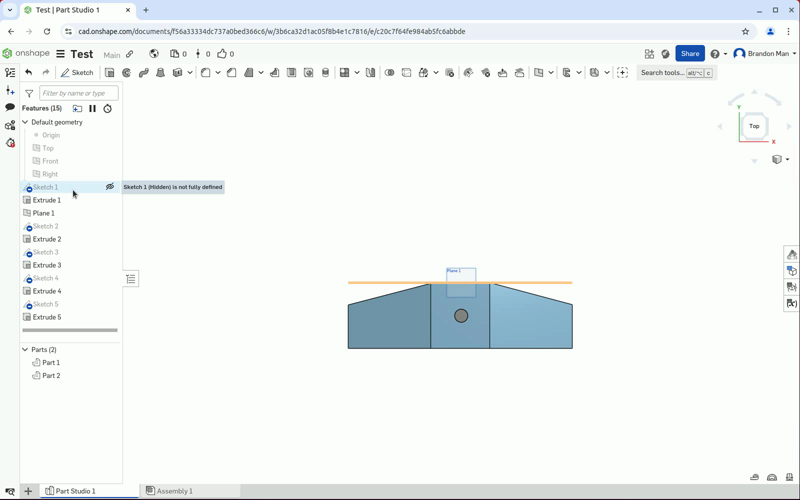
click(73, 189)
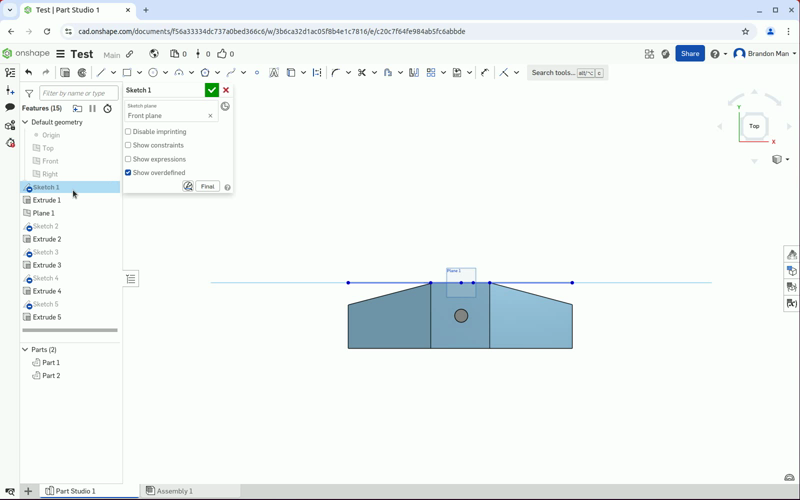
mouse_move(229, 92)
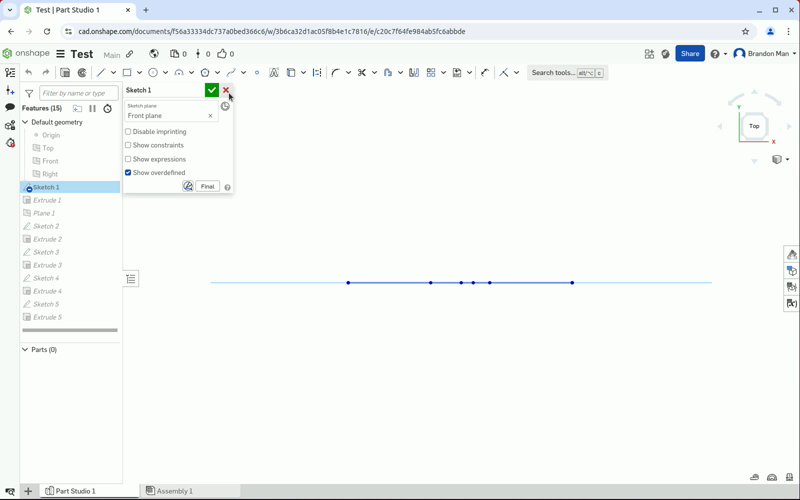
click(229, 92)
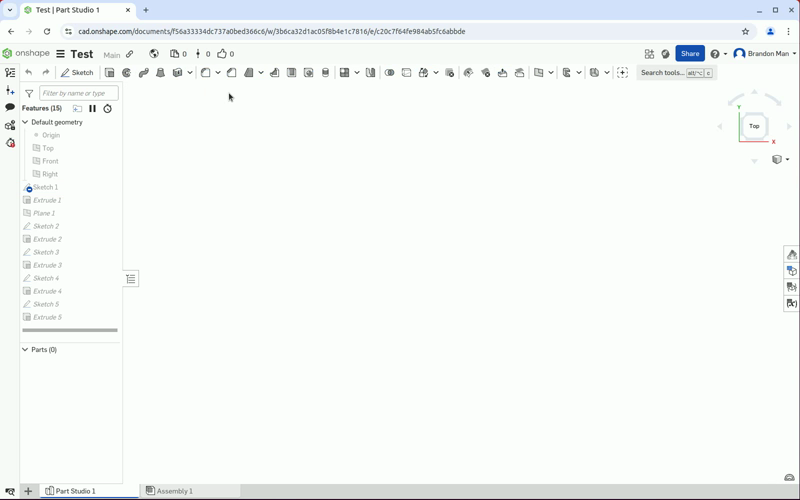
key(shift+s)
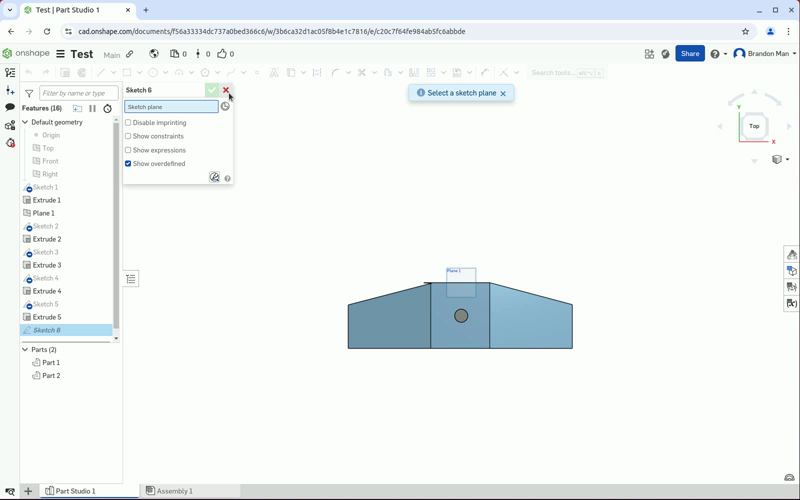
mouse_move(69, 215)
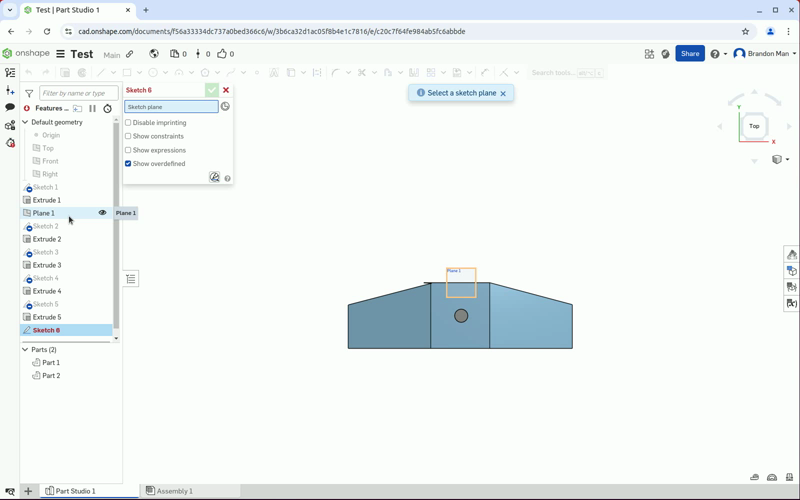
click(69, 215)
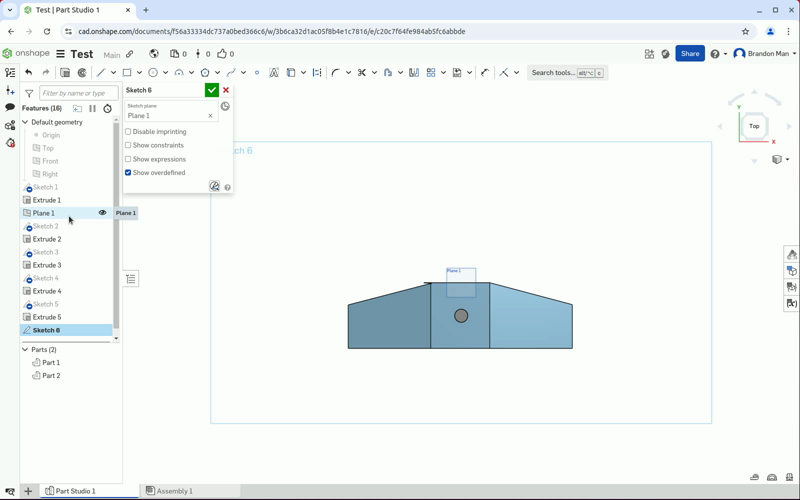
mouse_move(73, 352)
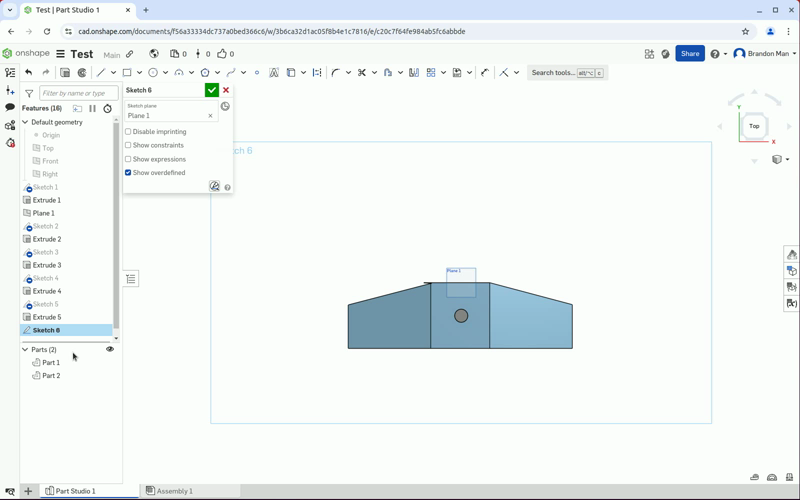
key(y)
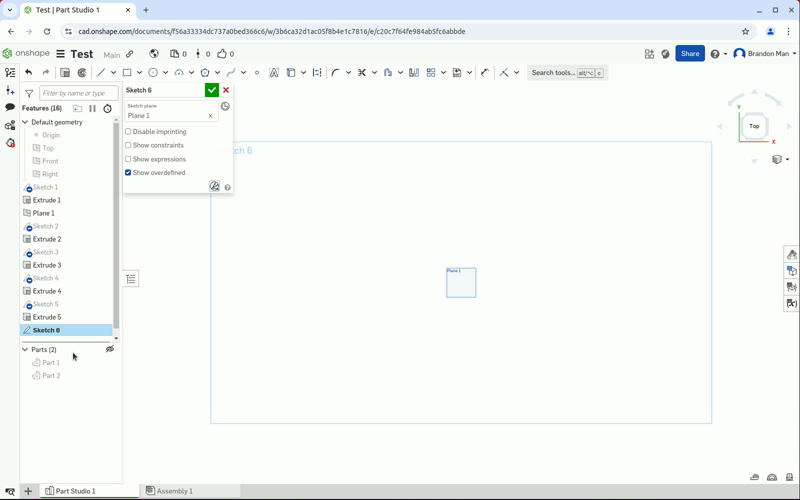
key(l)
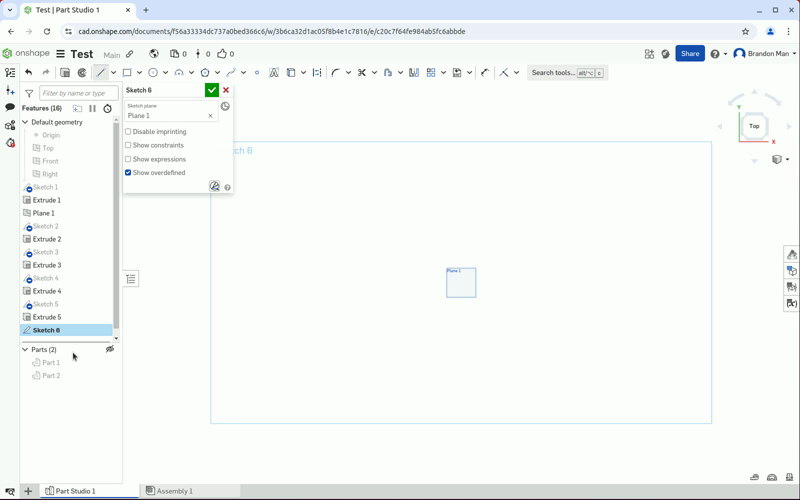
key_down(shift)
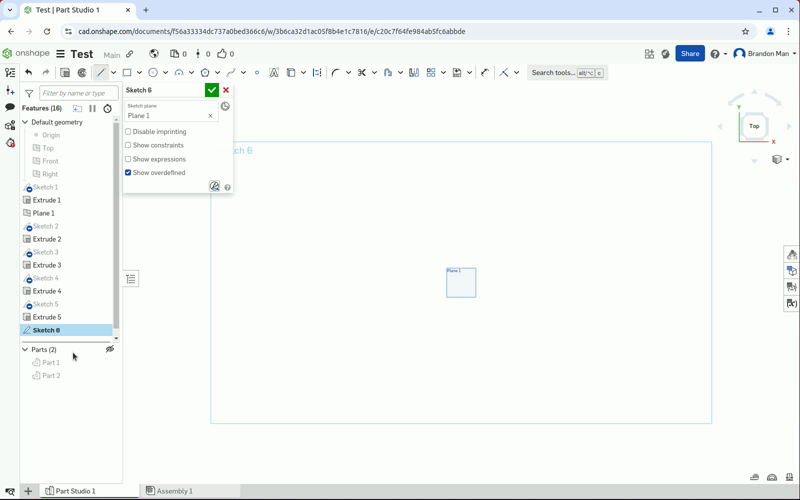
mouse_move(489, 348)
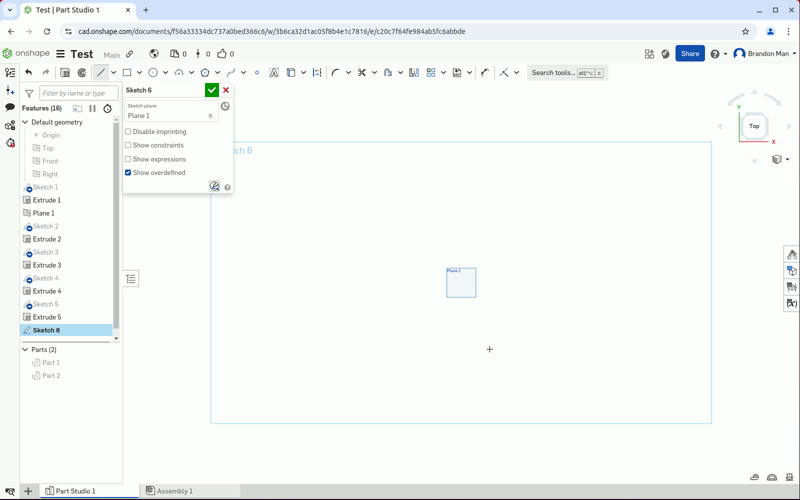
click(489, 348)
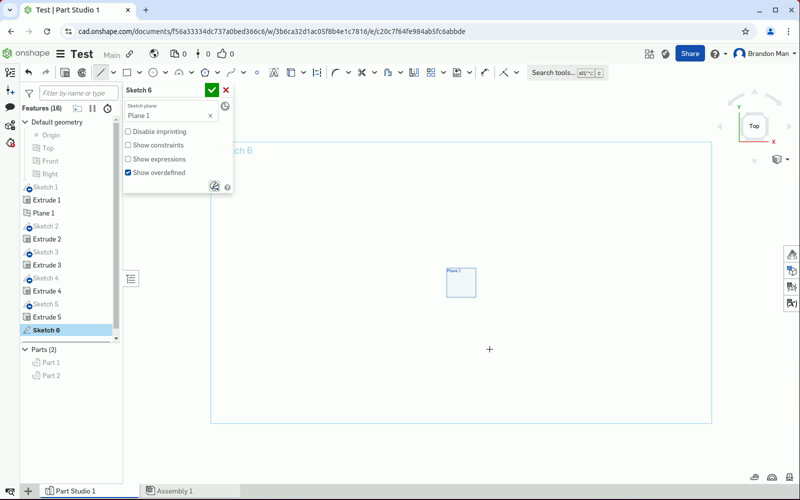
key_up(shift)
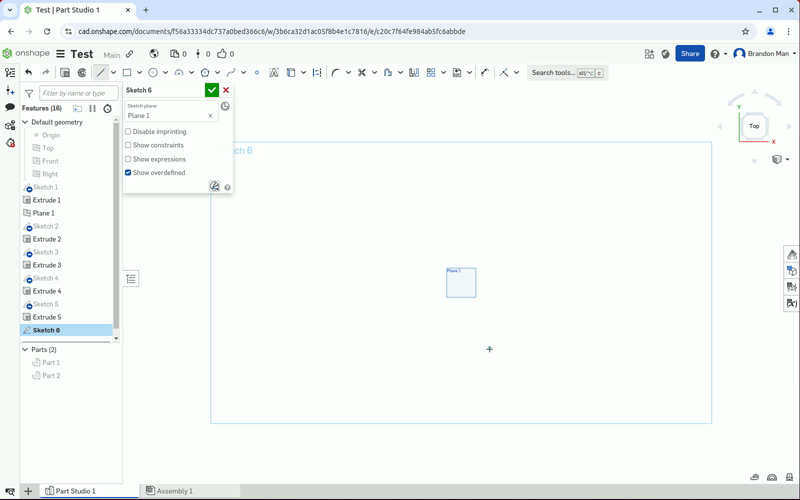
key_down(shift)
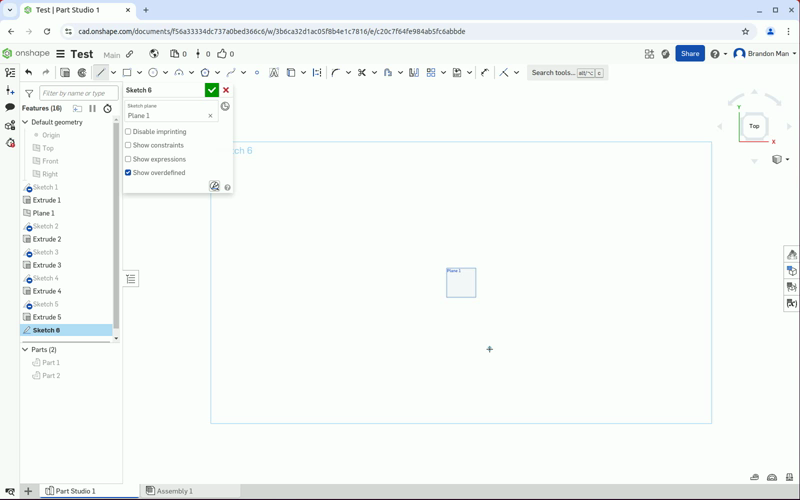
mouse_move(578, 354)
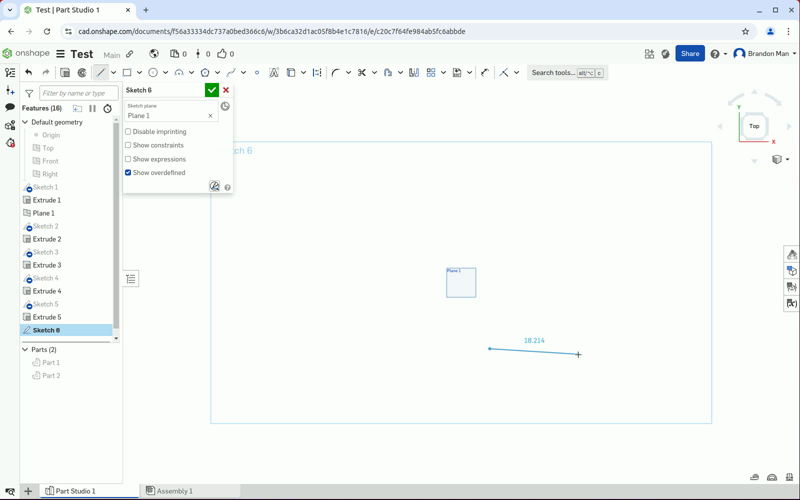
click(578, 354)
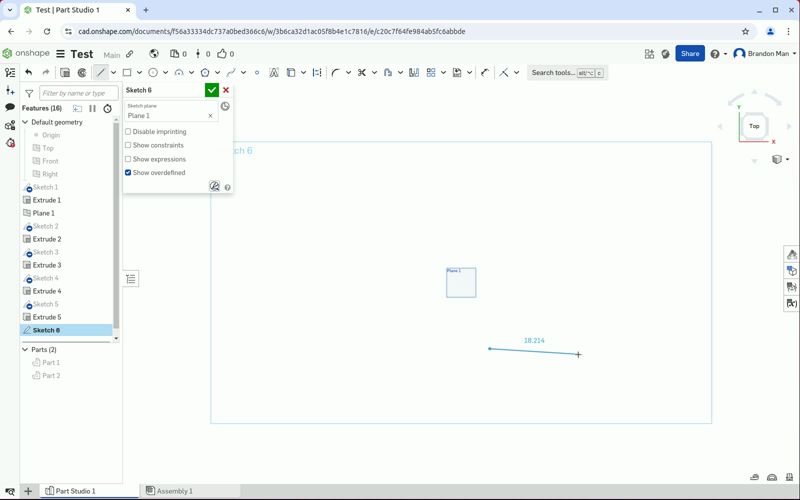
key_up(shift)
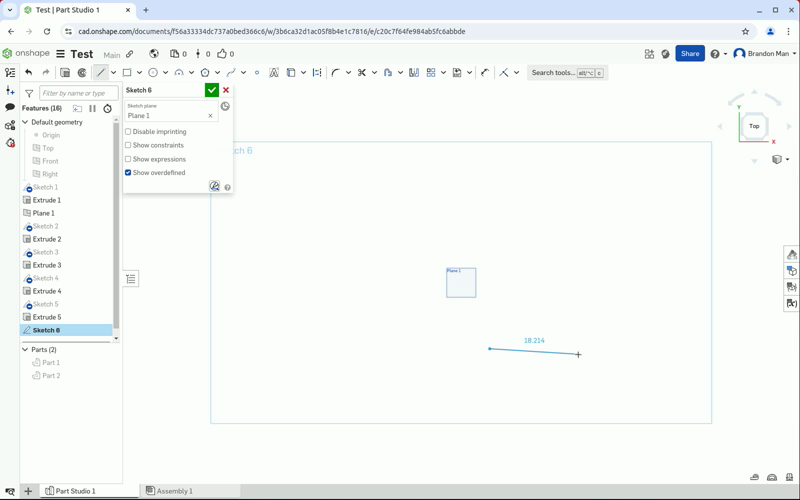
key_down(shift)
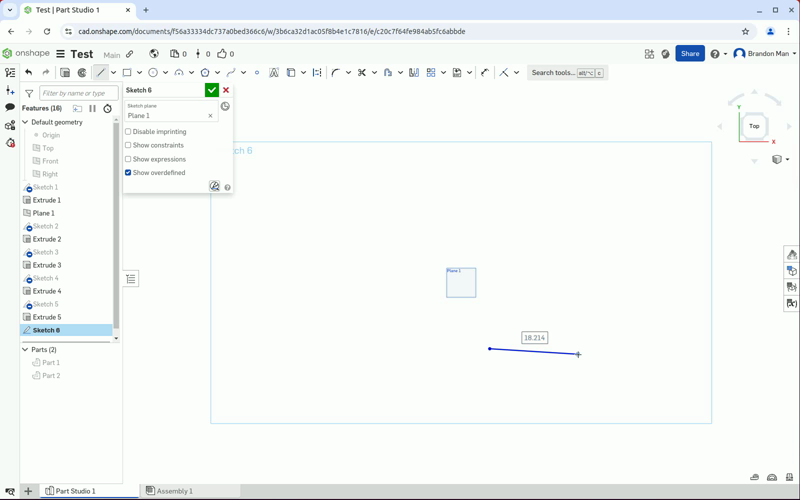
mouse_move(589, 354)
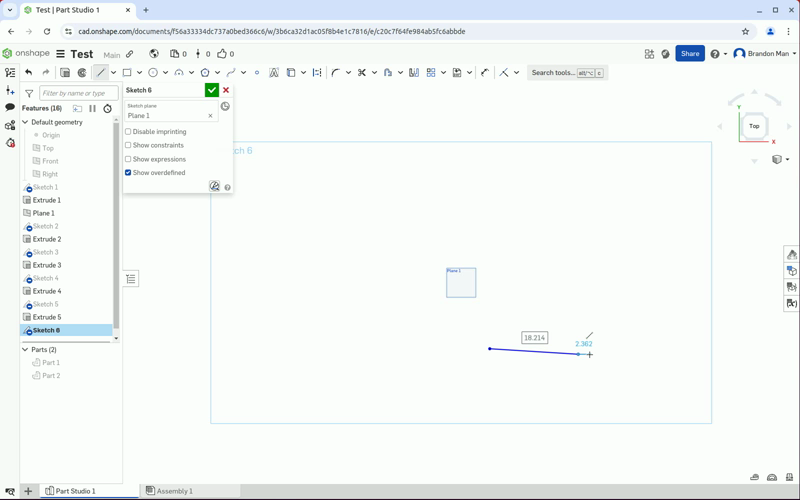
mouse_move(578, 325)
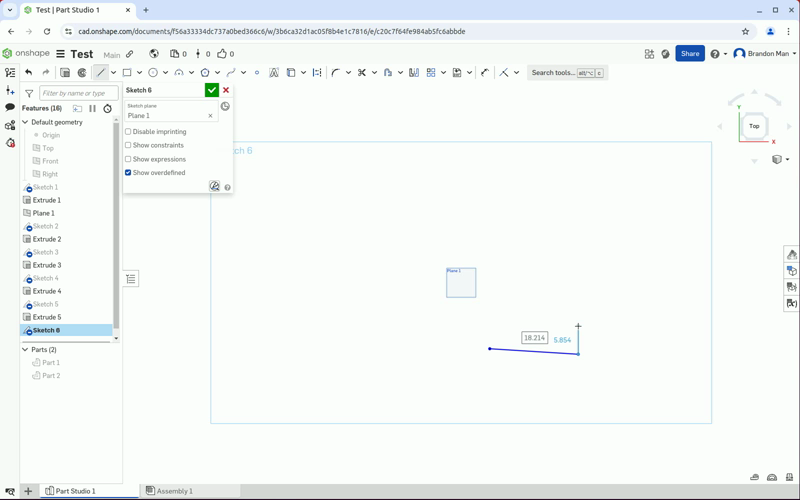
click(578, 325)
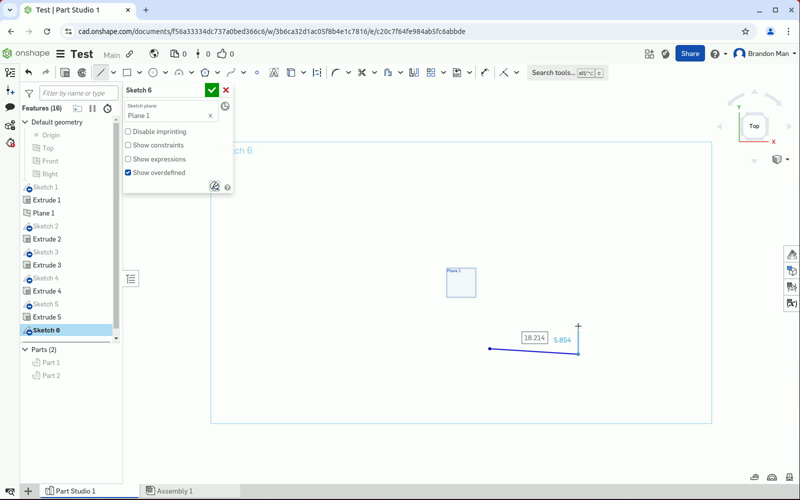
key_up(shift)
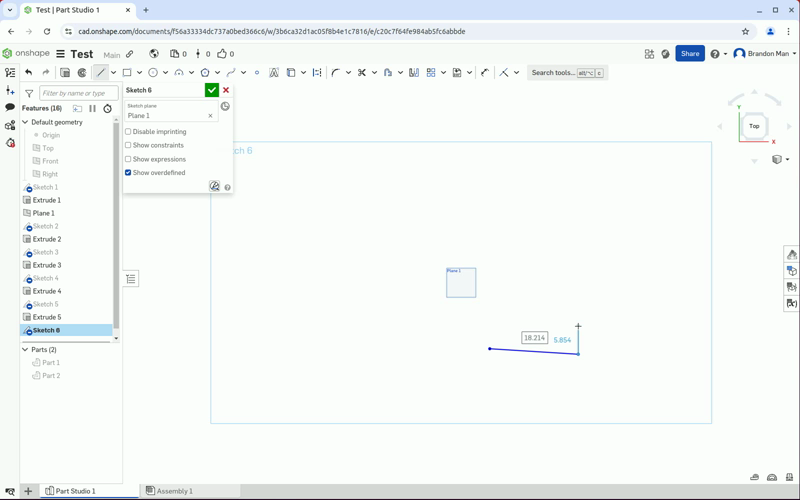
key_down(shift)
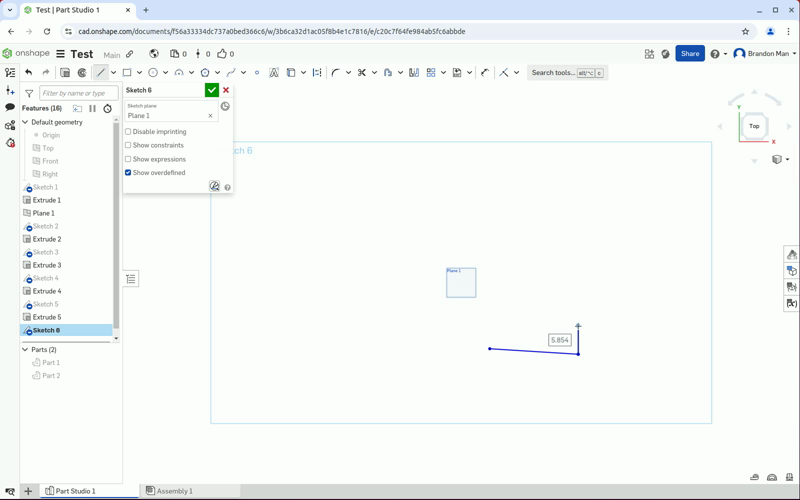
mouse_move(489, 348)
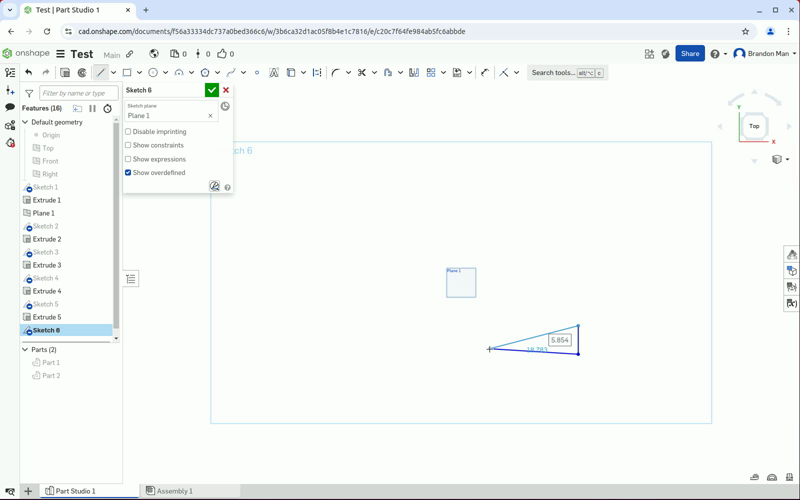
key_up(shift)
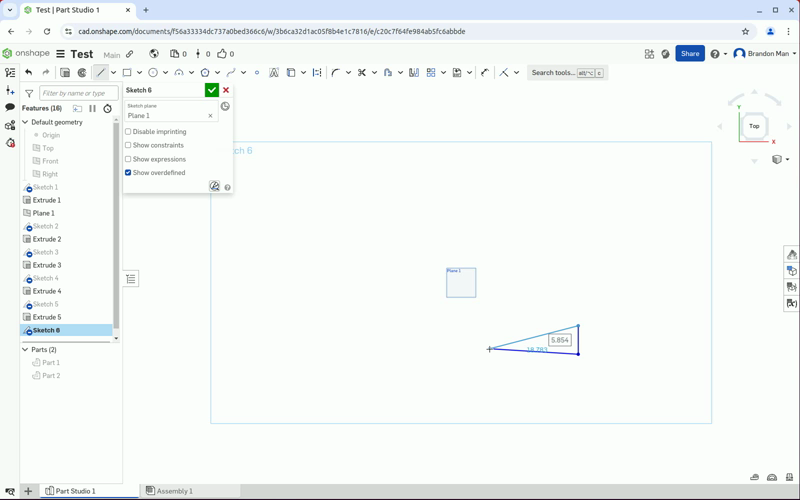
click(489, 348)
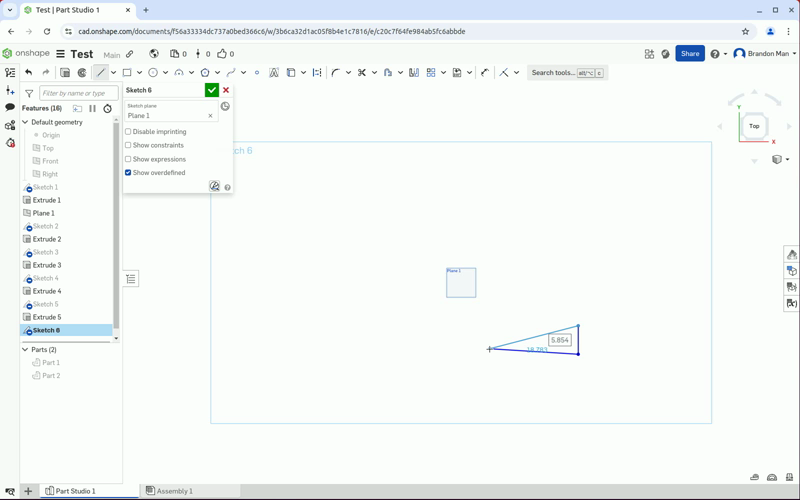
key(esc)
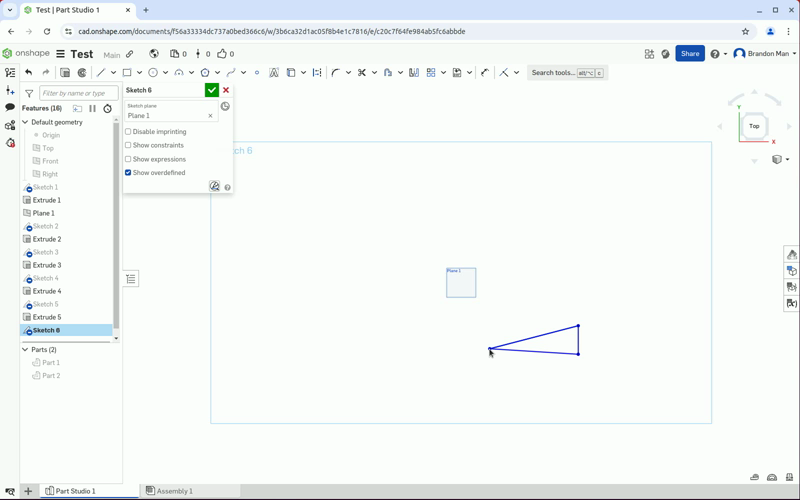
mouse_move(553, 347)
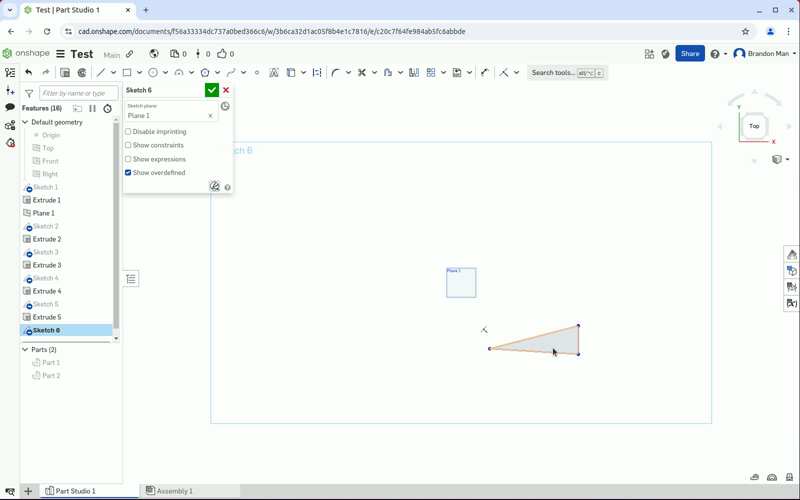
scroll(6)
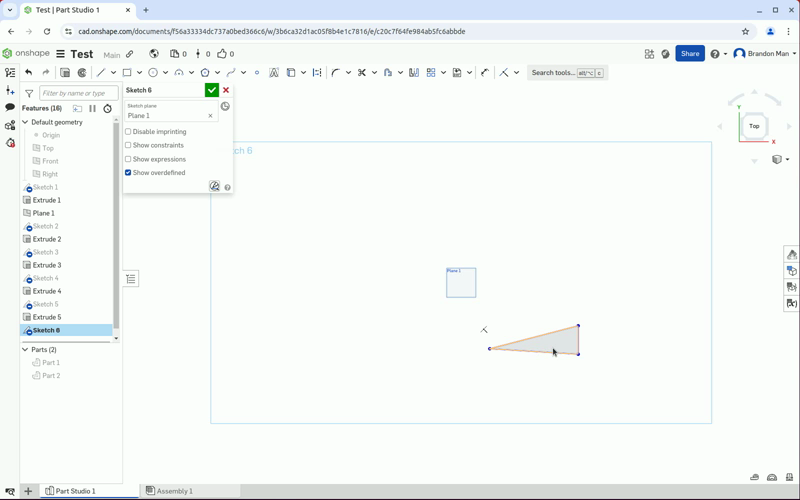
scroll(6)
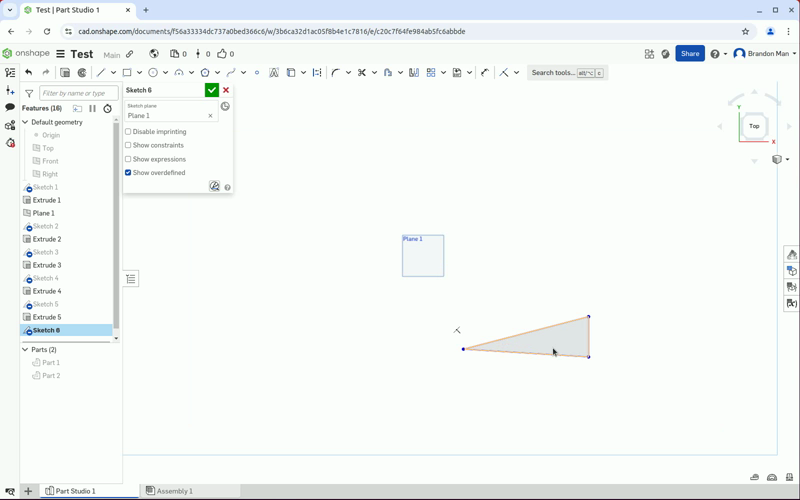
scroll(6)
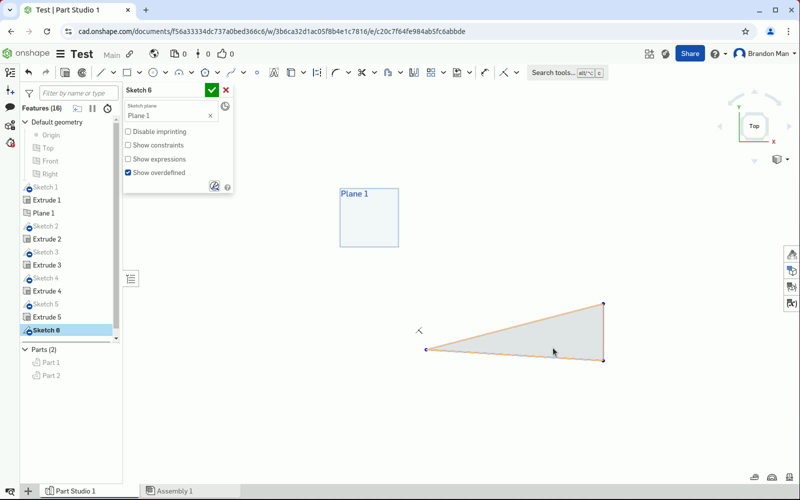
scroll(6)
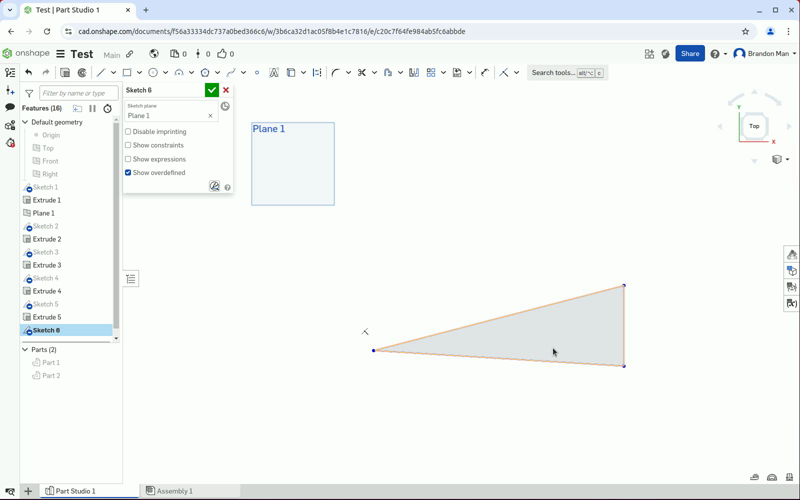
scroll(6)
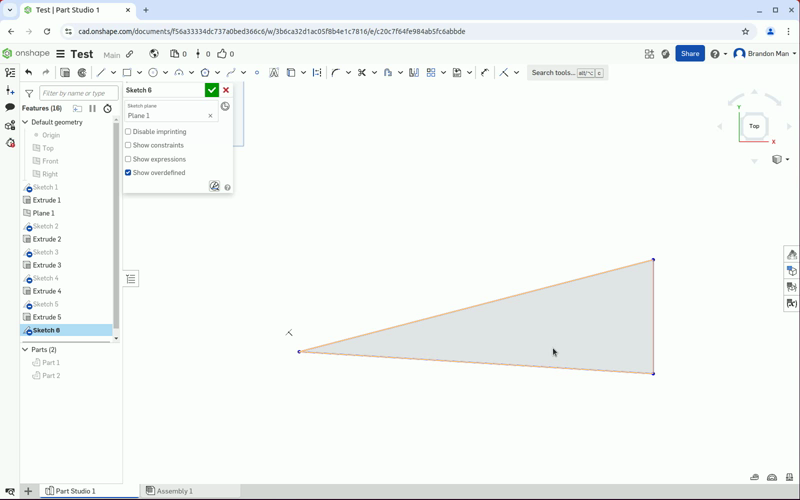
scroll(6)
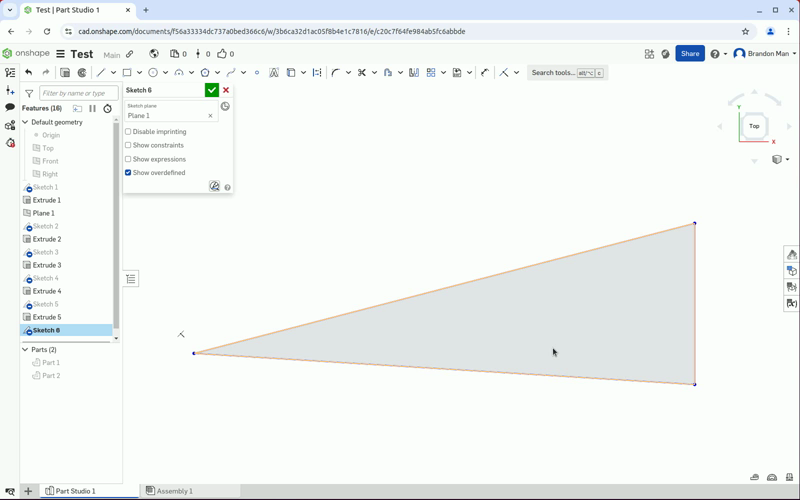
scroll(6)
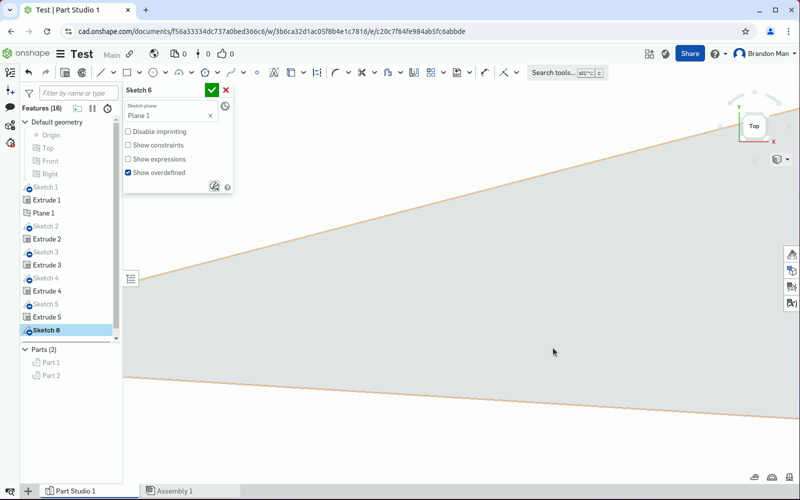
click(553, 347)
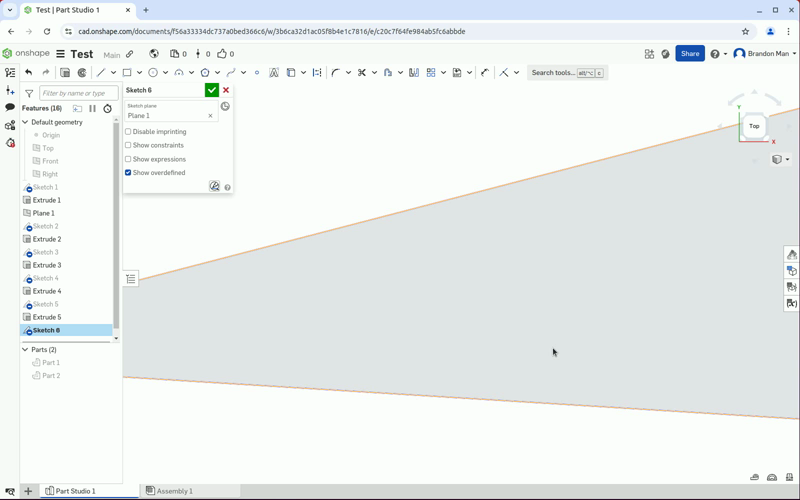
scroll(-6)
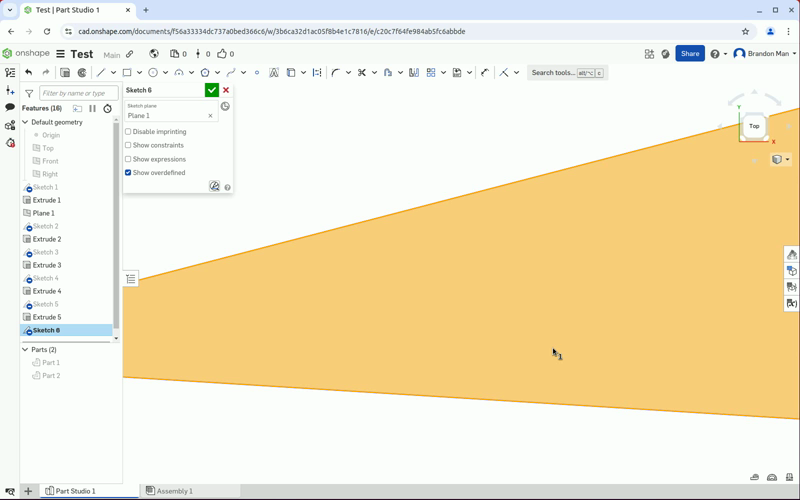
scroll(-6)
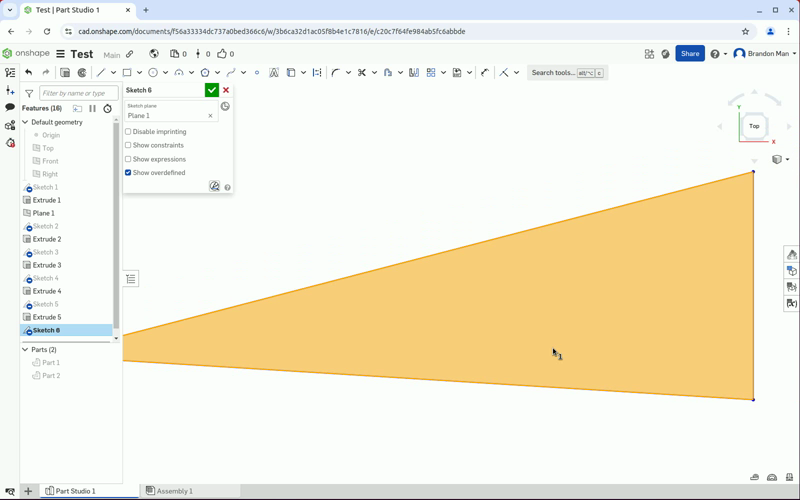
scroll(-6)
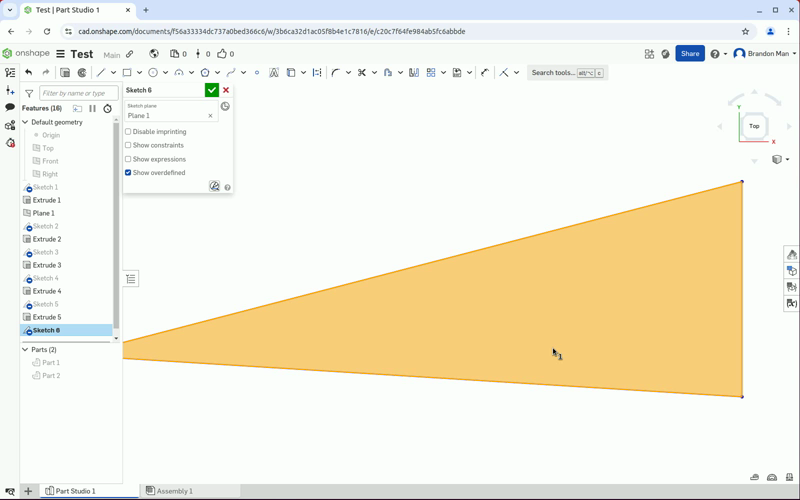
scroll(-6)
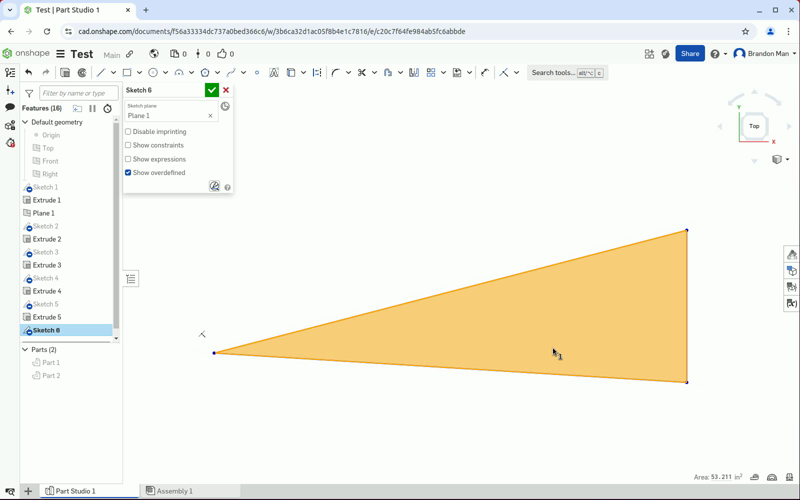
scroll(-6)
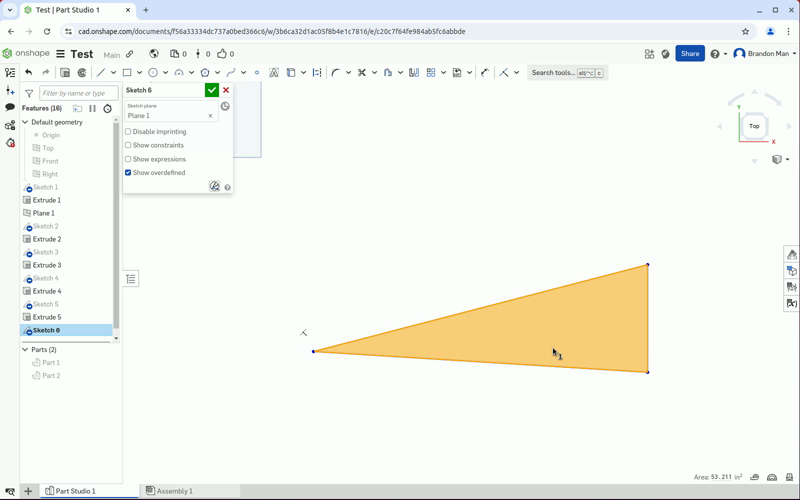
scroll(-6)
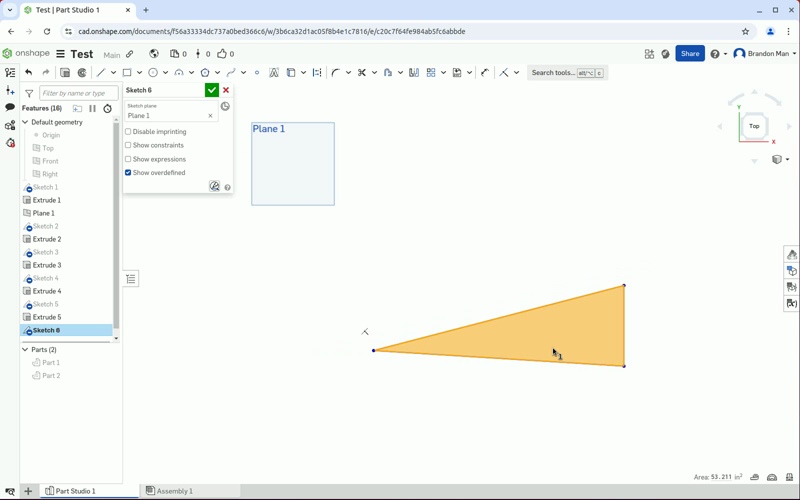
scroll(-6)
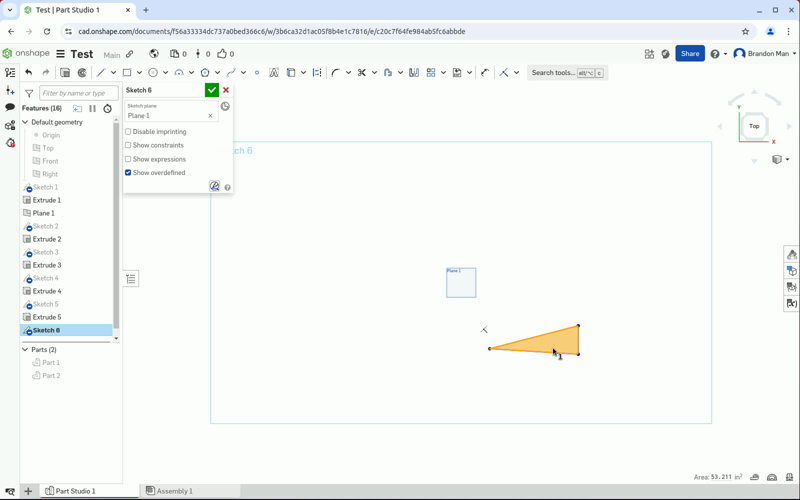
mouse_move(73, 352)
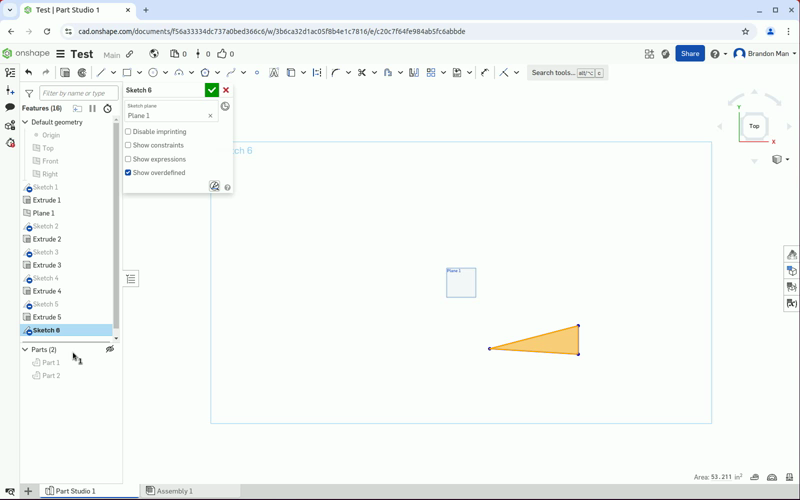
key(shift+y)
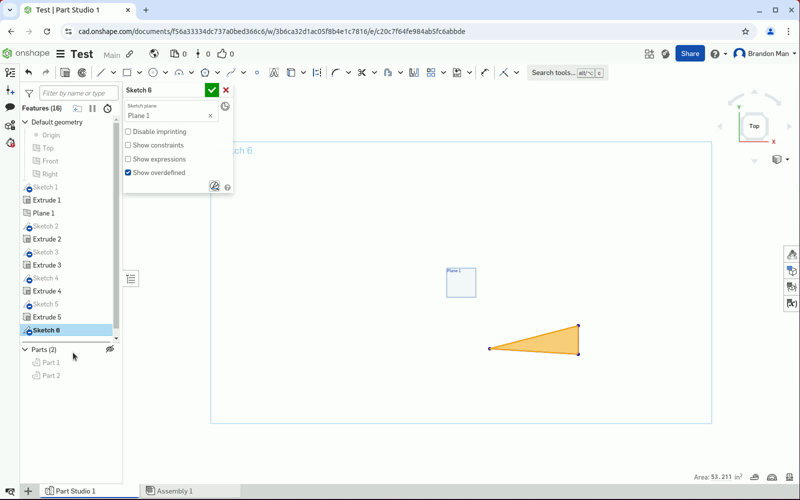
key(shift+e)
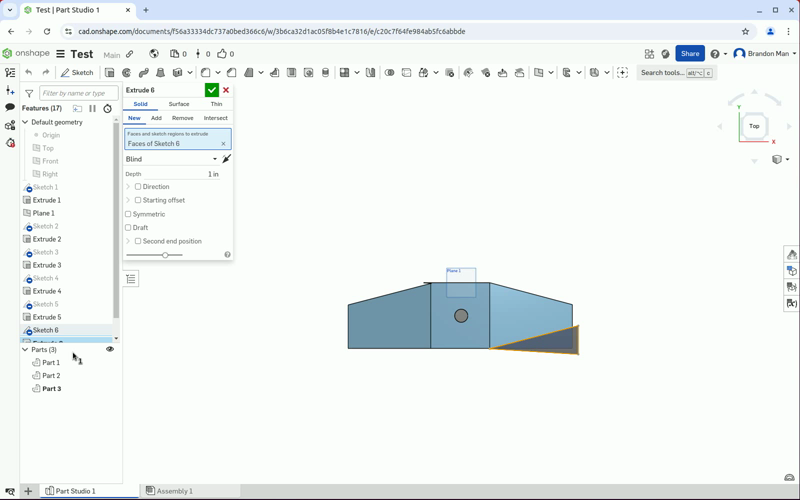
mouse_move(143, 106)
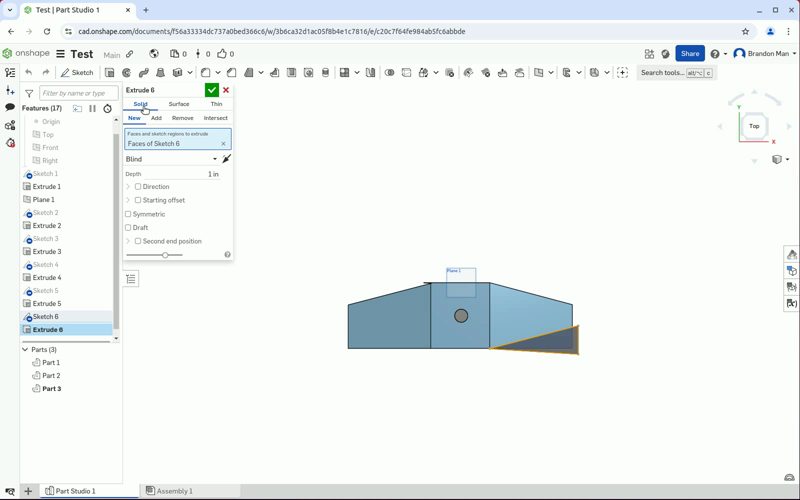
click(143, 106)
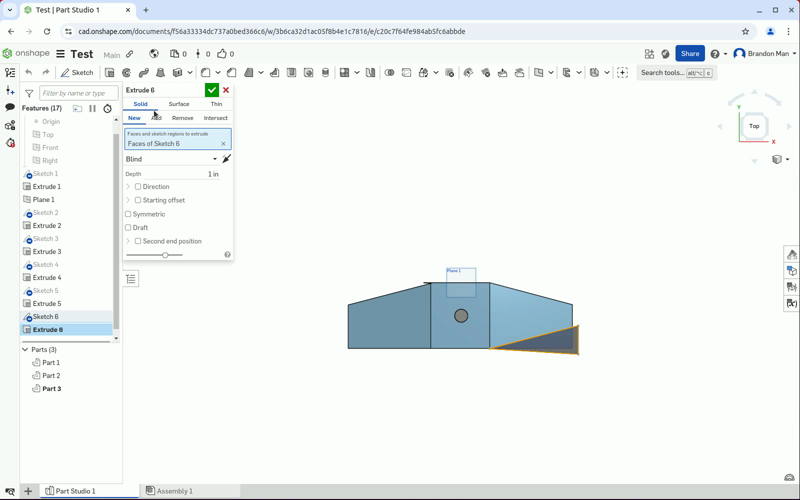
mouse_move(186, 120)
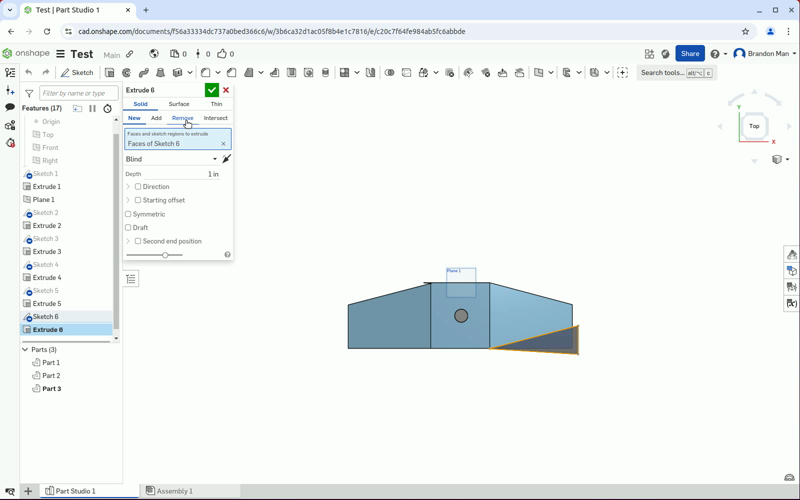
click(186, 120)
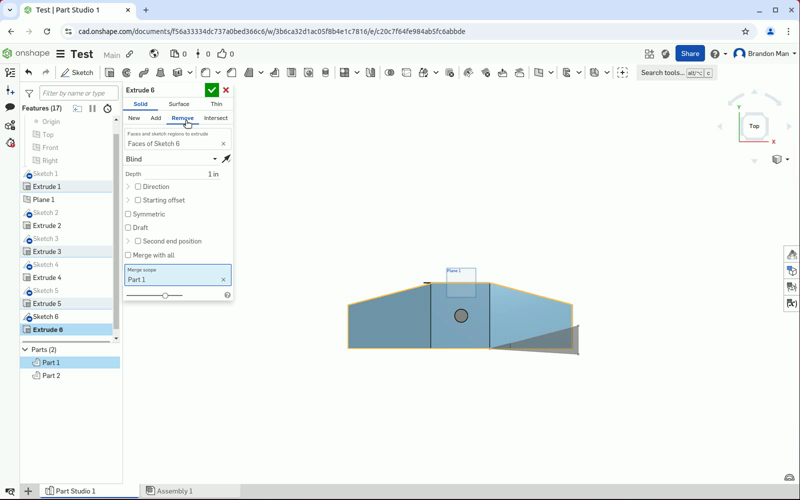
key(tab, 4)
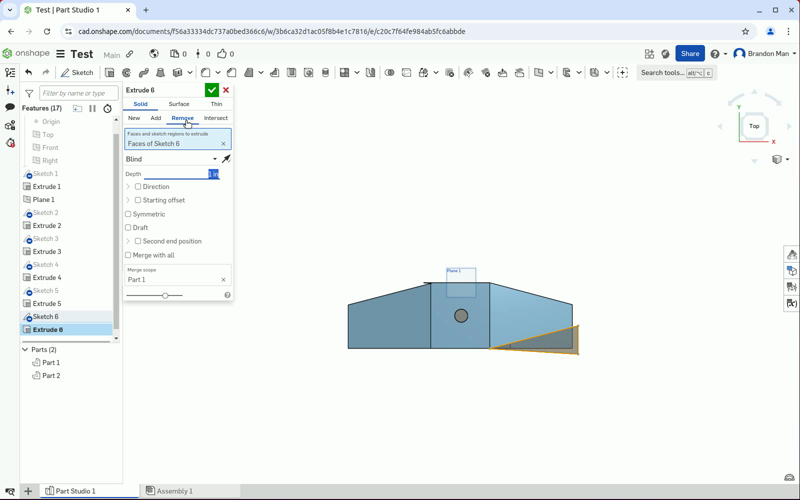
text(13.48)
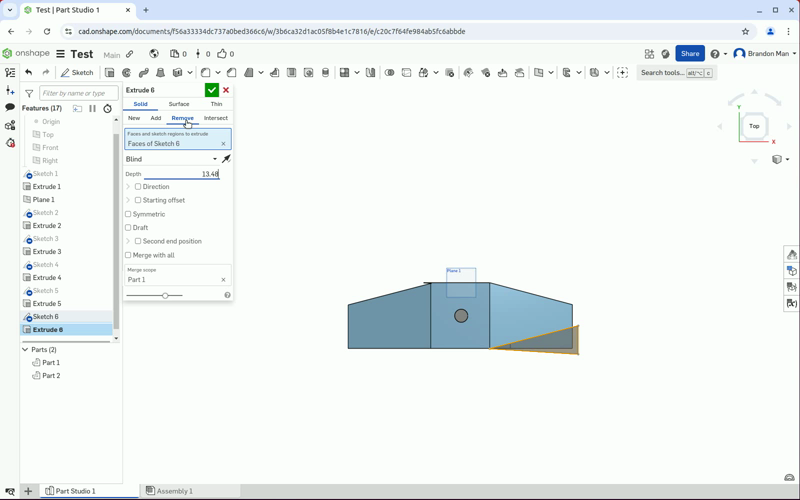
key(tab, 6)
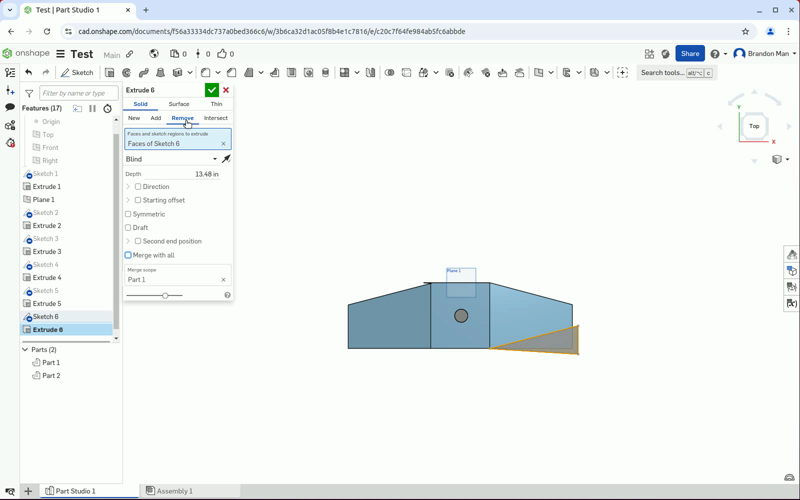
key(space)
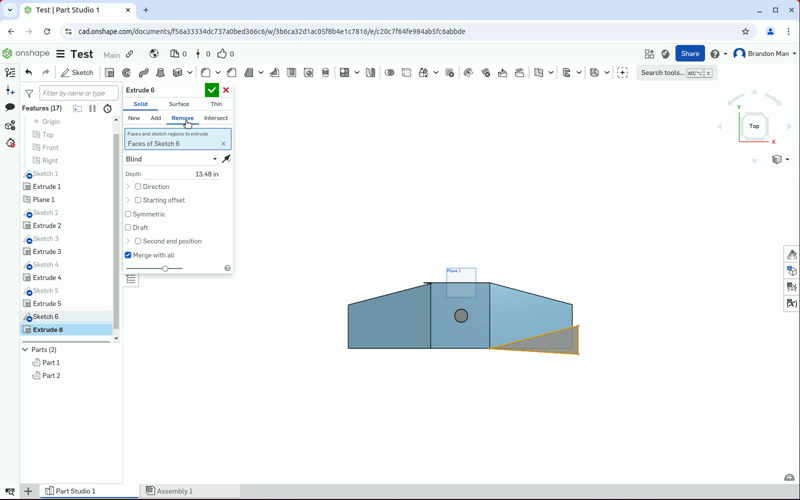
key(enter)
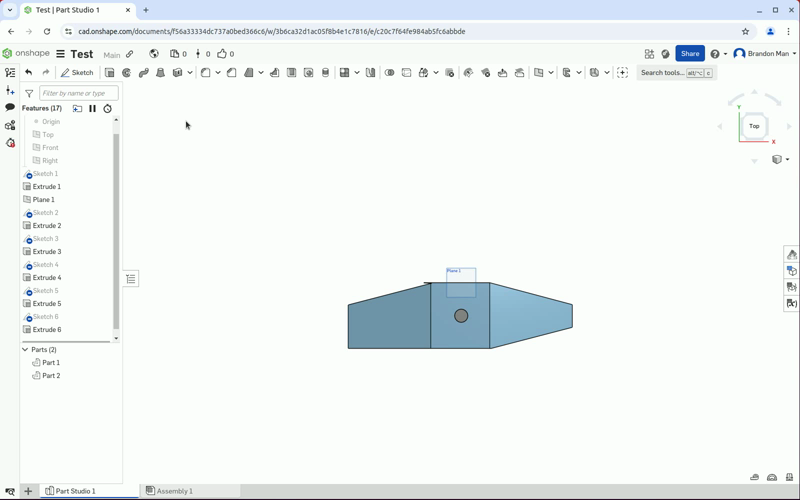
key(shift+h)
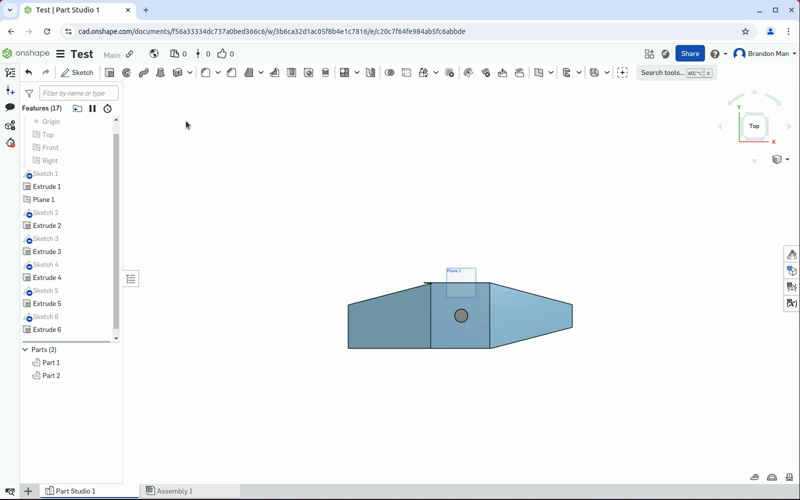
key(shift+h)
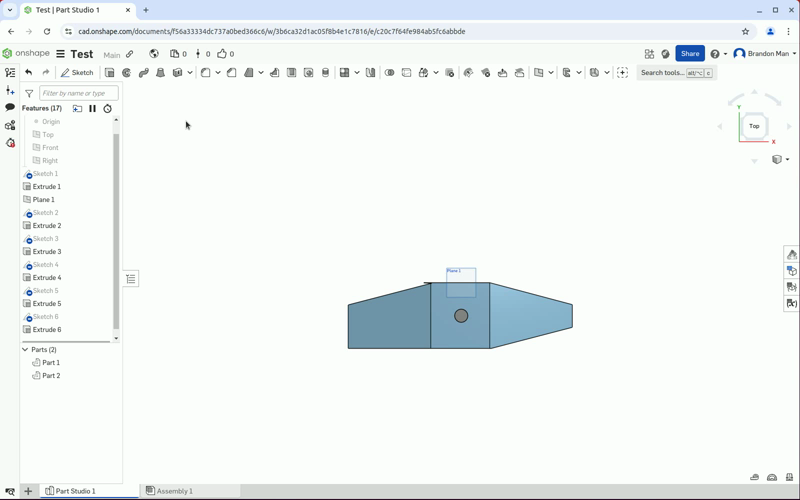
mouse_move(69, 176)
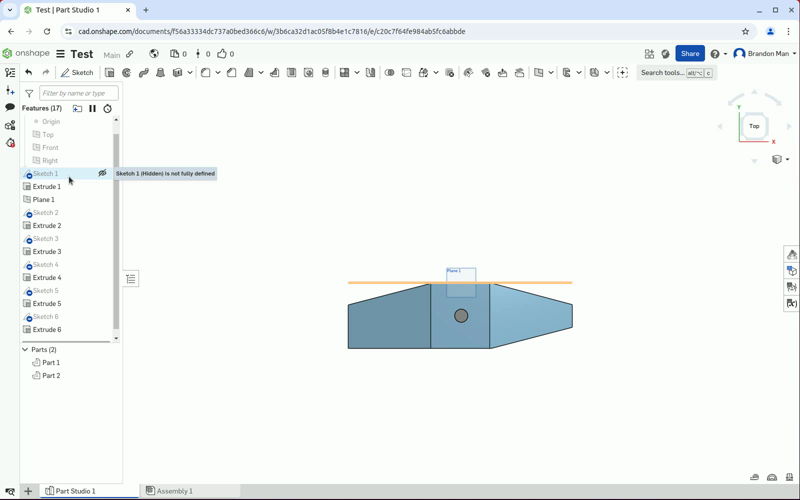
click(69, 176)
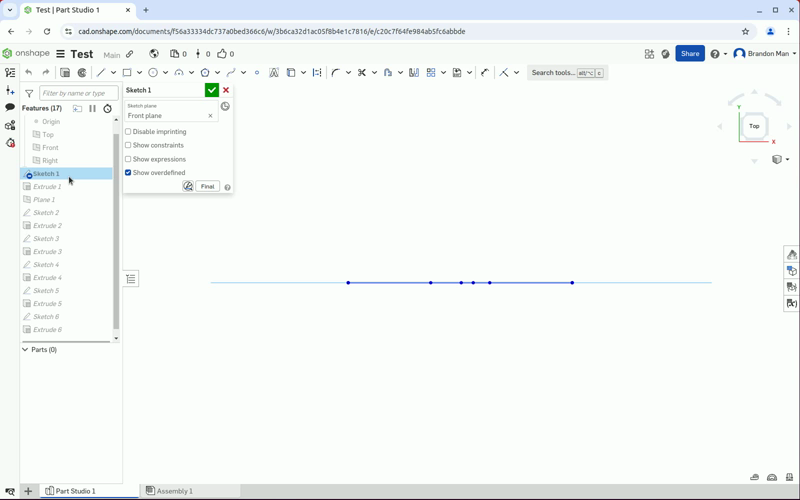
mouse_move(229, 92)
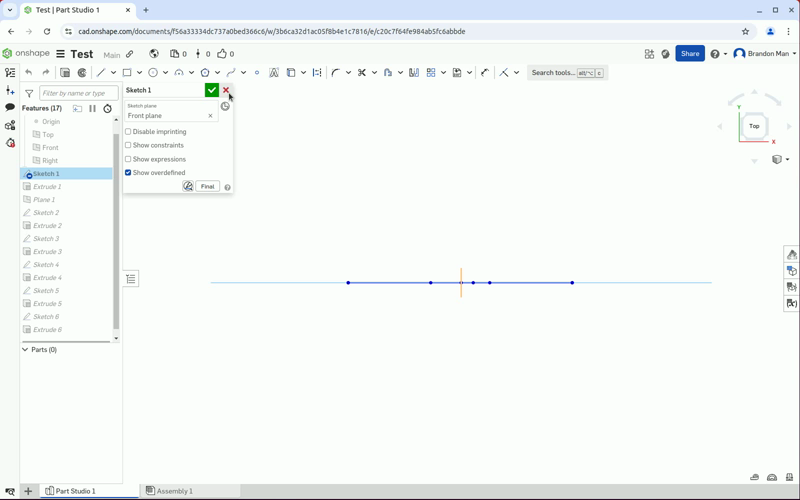
click(229, 92)
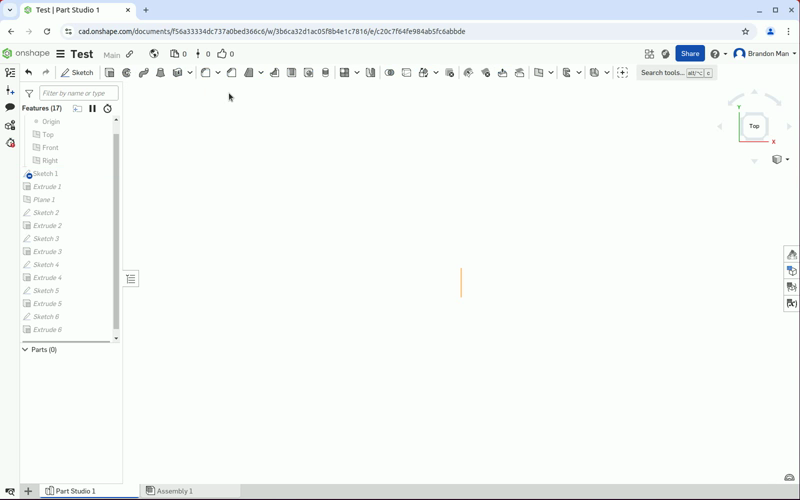
key(shift+s)
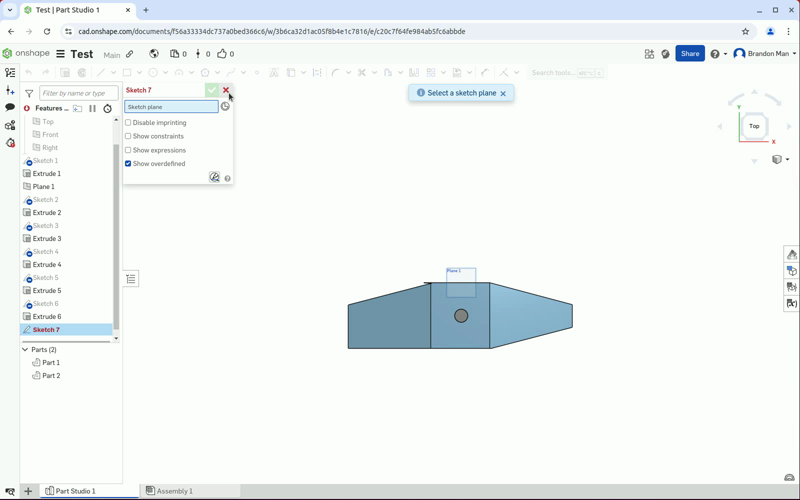
mouse_move(69, 189)
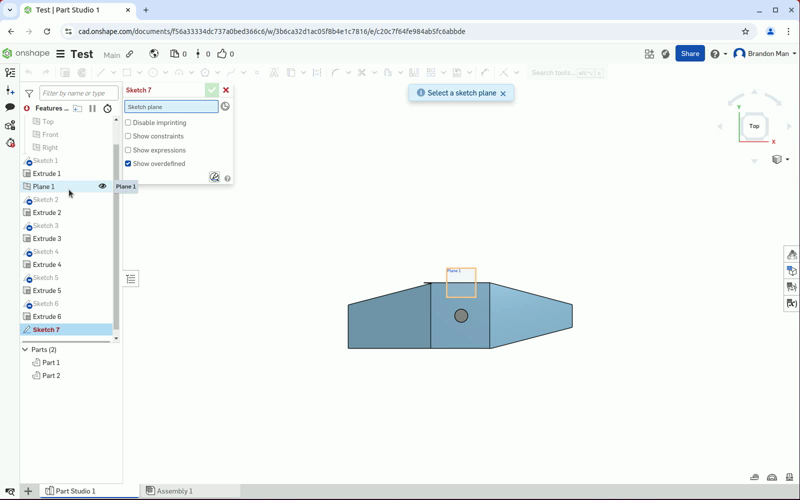
click(69, 189)
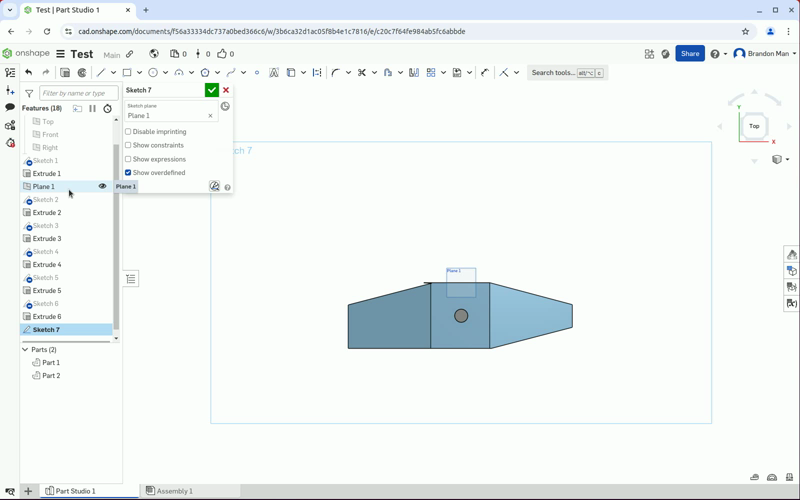
mouse_move(73, 352)
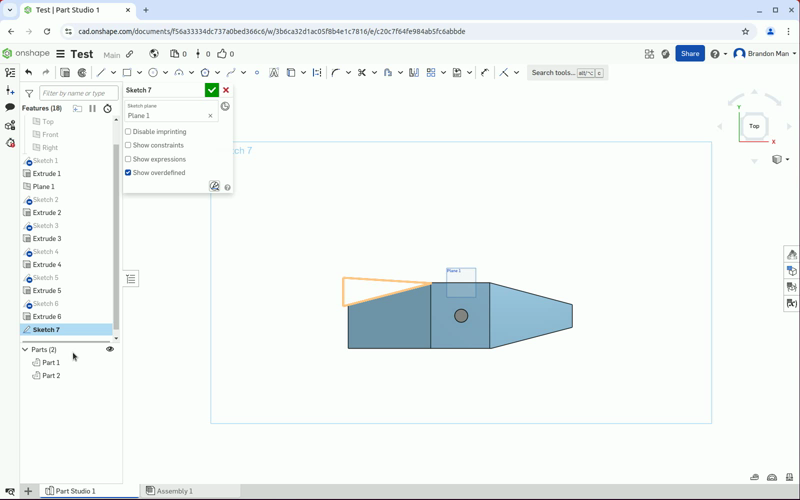
key(y)
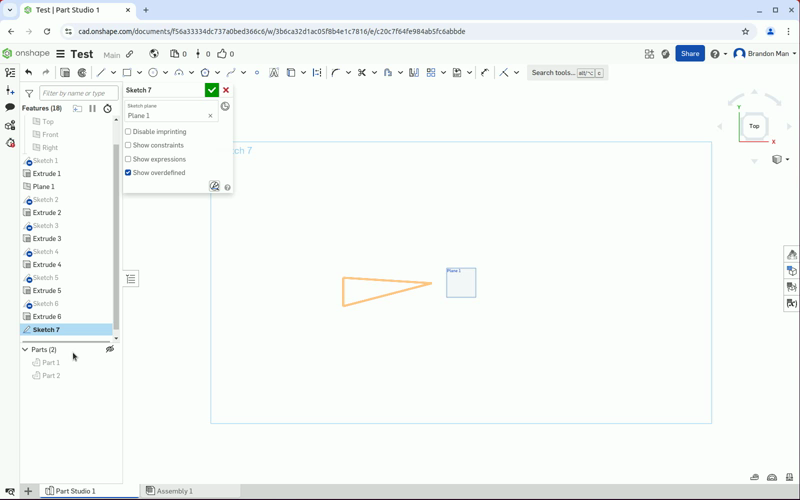
key(l)
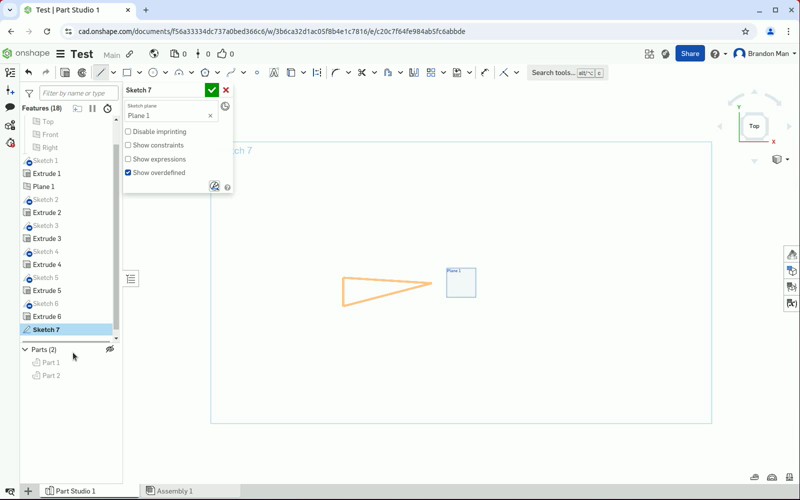
key_down(shift)
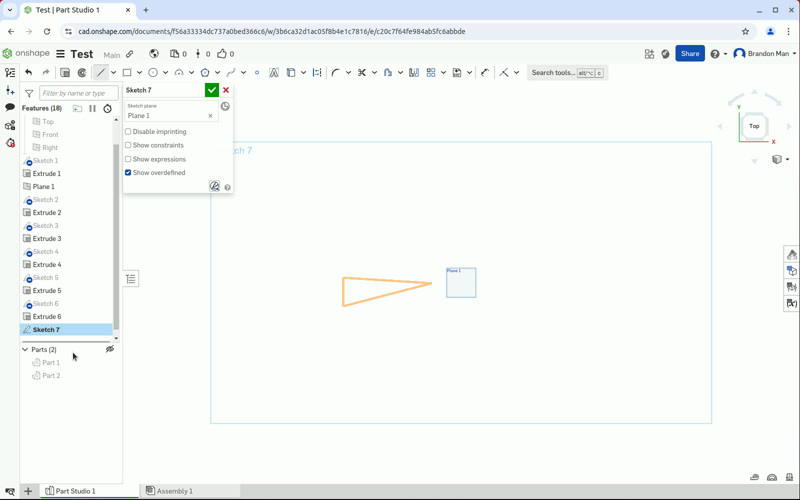
mouse_move(343, 354)
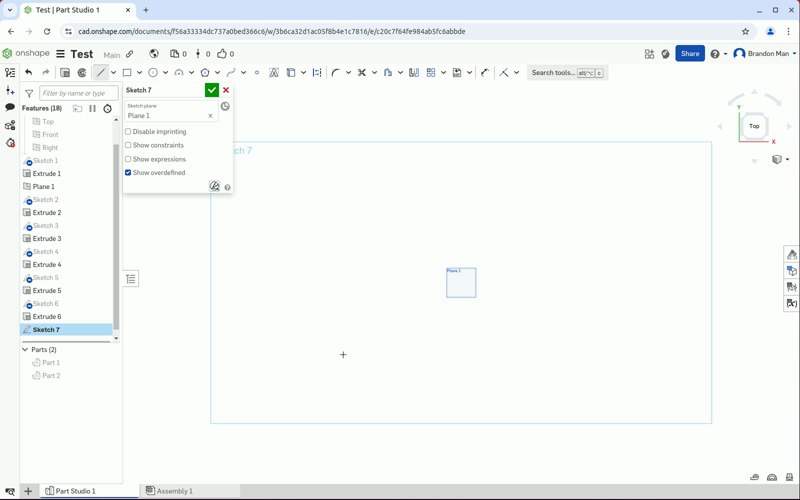
click(343, 354)
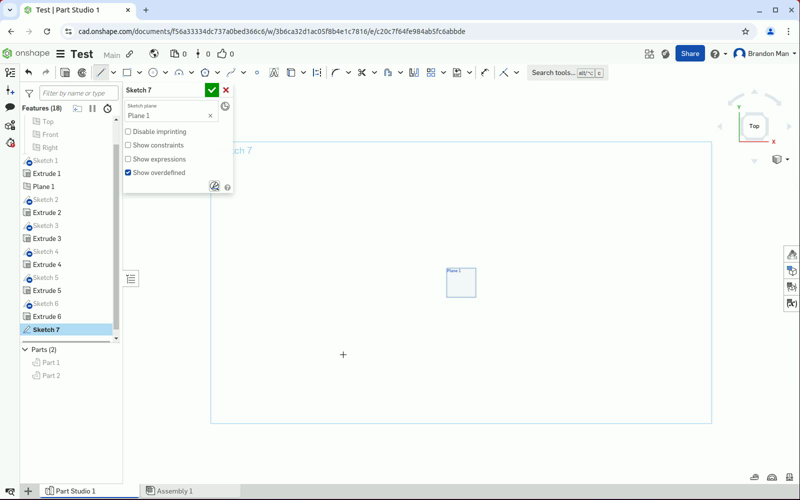
key_up(shift)
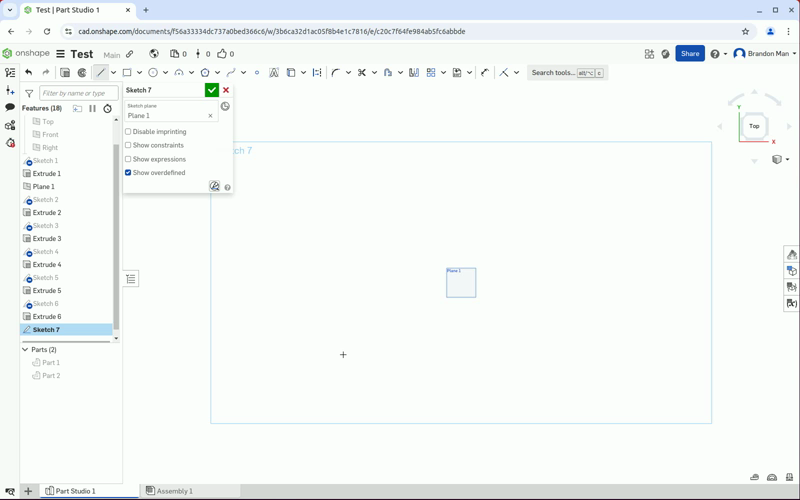
key_down(shift)
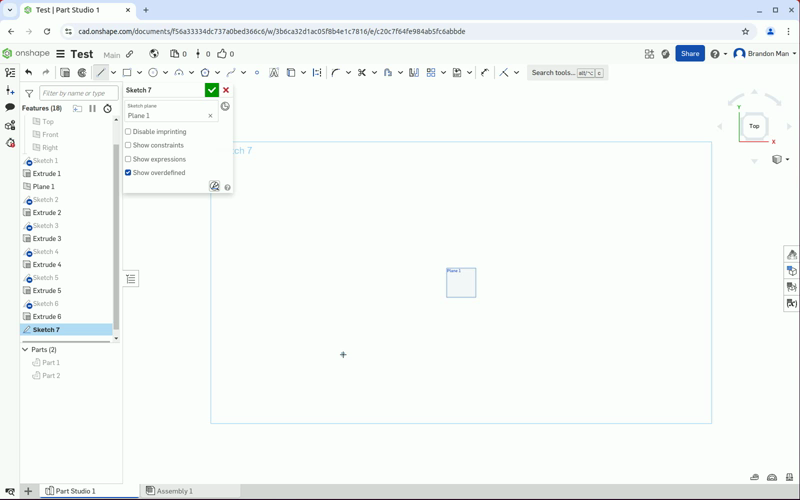
mouse_move(431, 348)
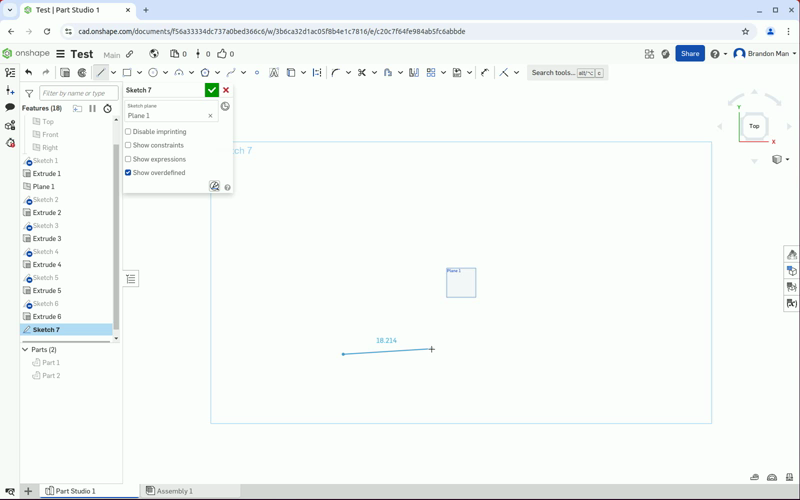
click(431, 348)
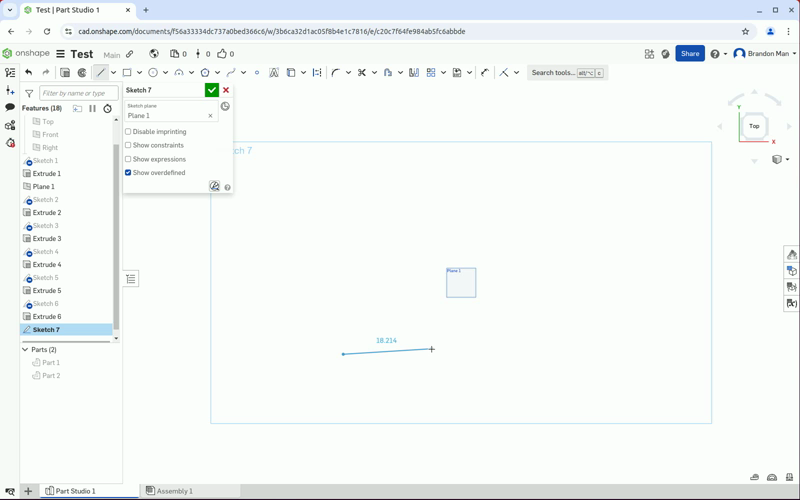
key_up(shift)
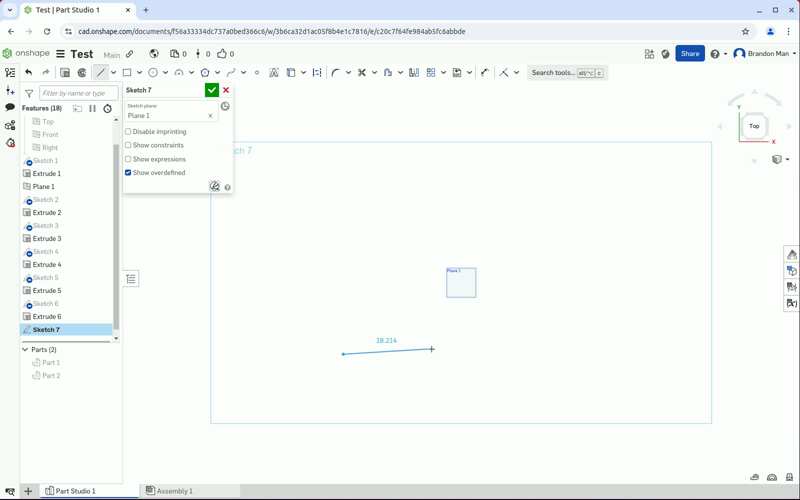
key_down(shift)
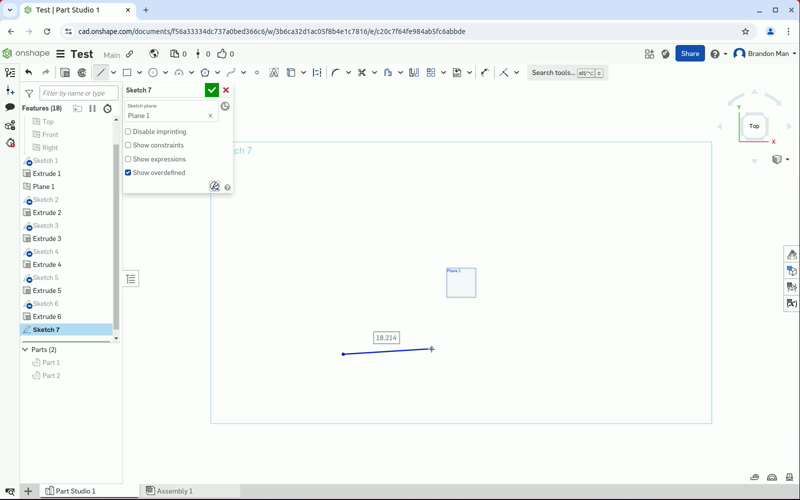
mouse_move(343, 325)
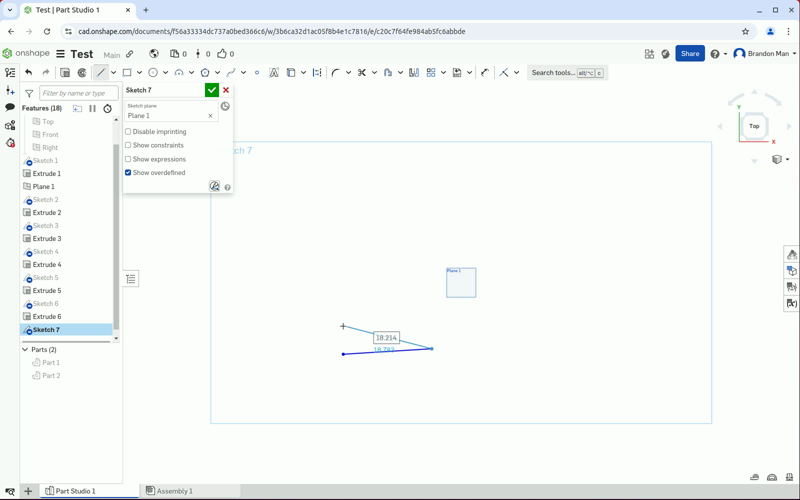
click(343, 325)
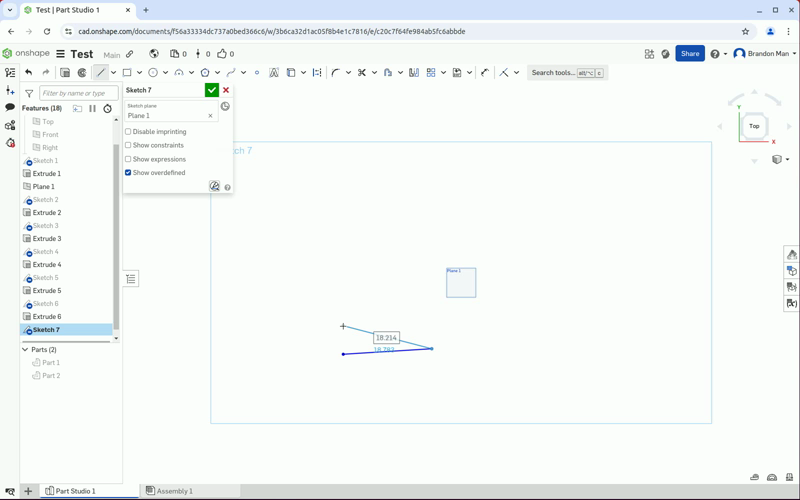
key_up(shift)
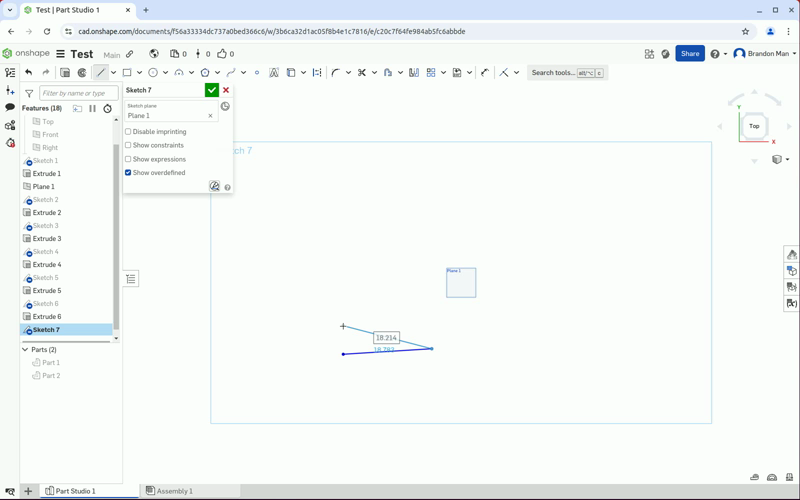
mouse_move(373, 325)
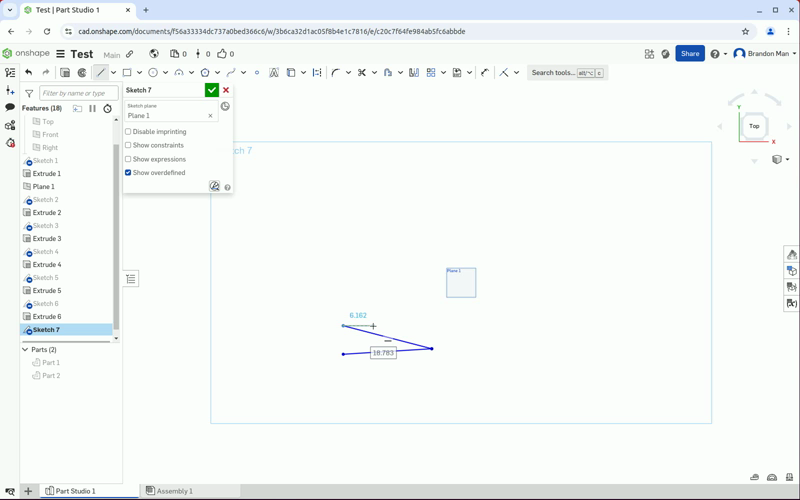
key_down(shift)
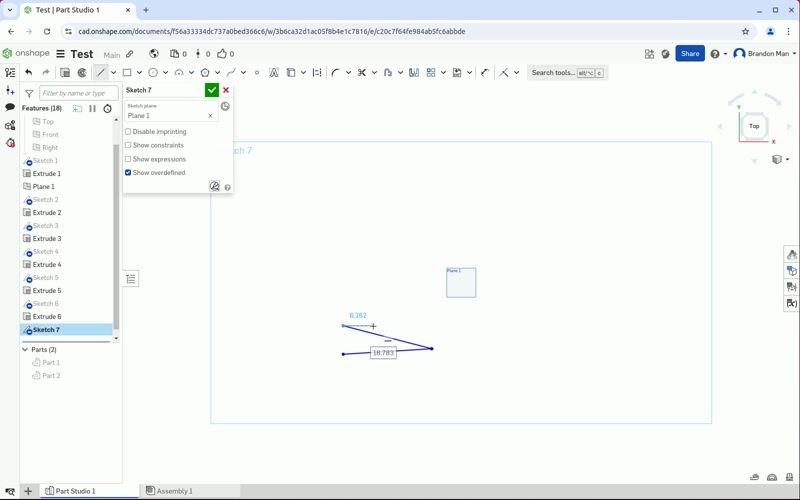
mouse_move(343, 354)
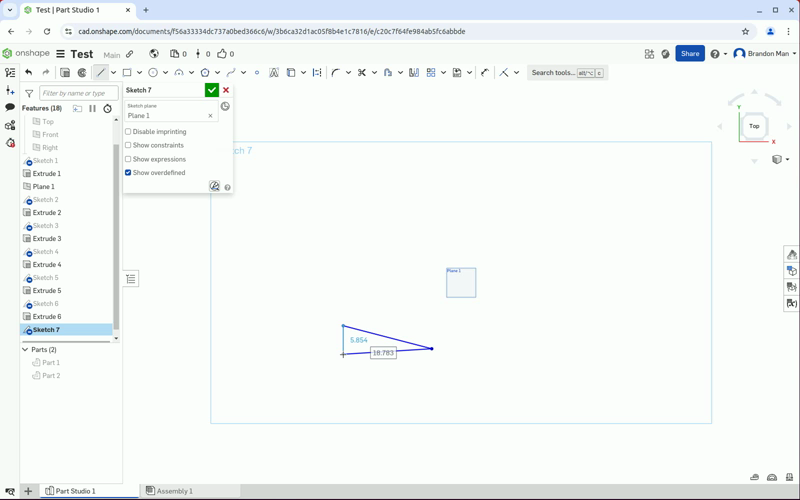
key_up(shift)
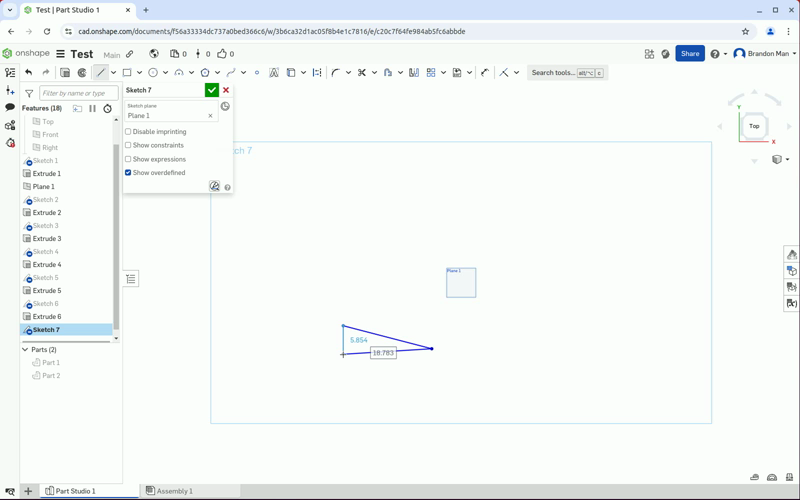
click(343, 354)
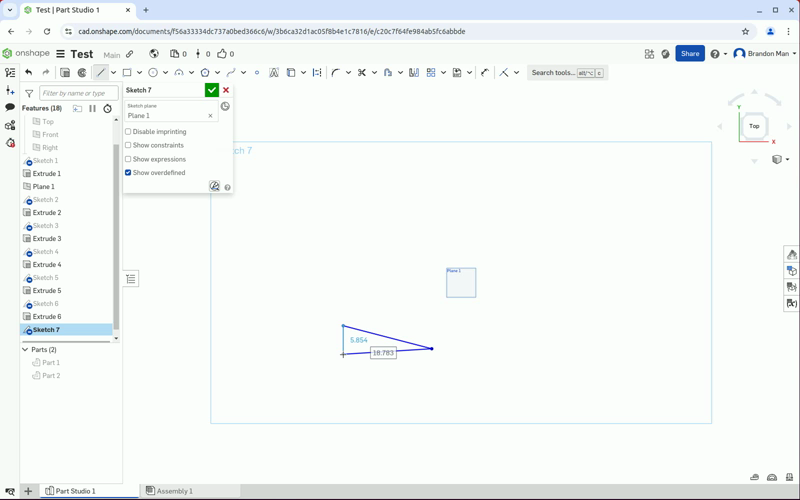
key(esc)
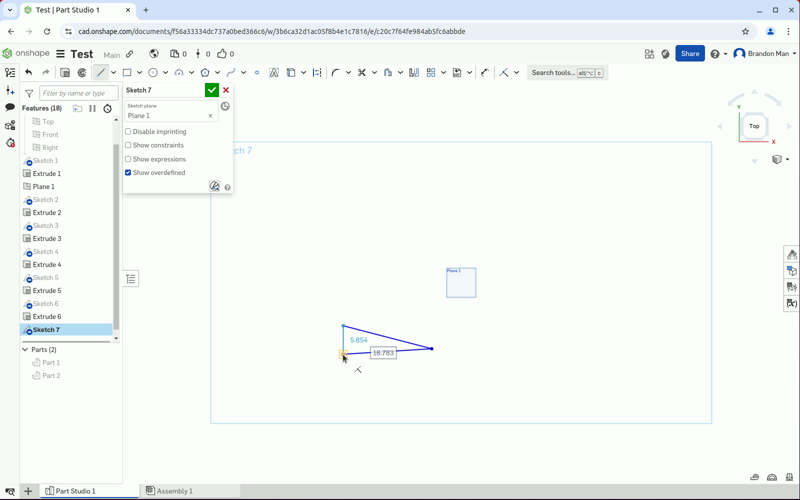
mouse_move(379, 337)
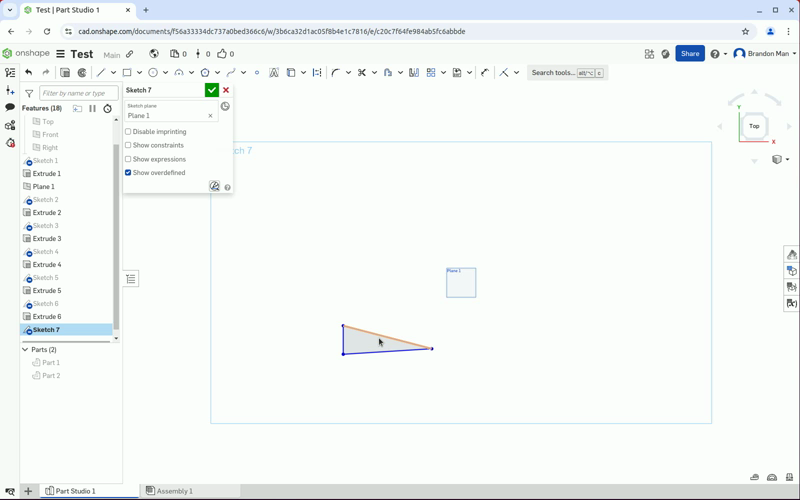
scroll(6)
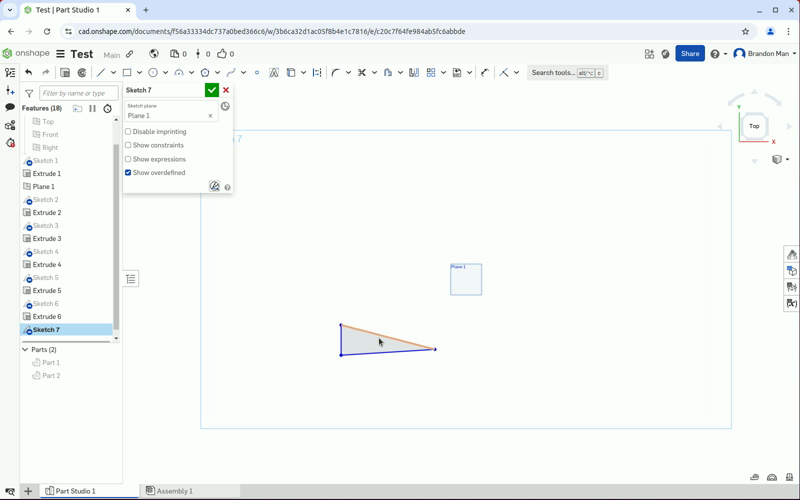
scroll(6)
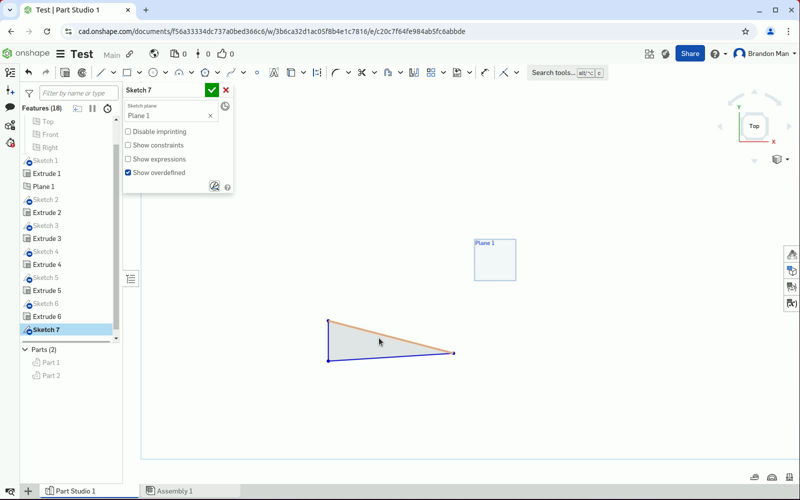
scroll(6)
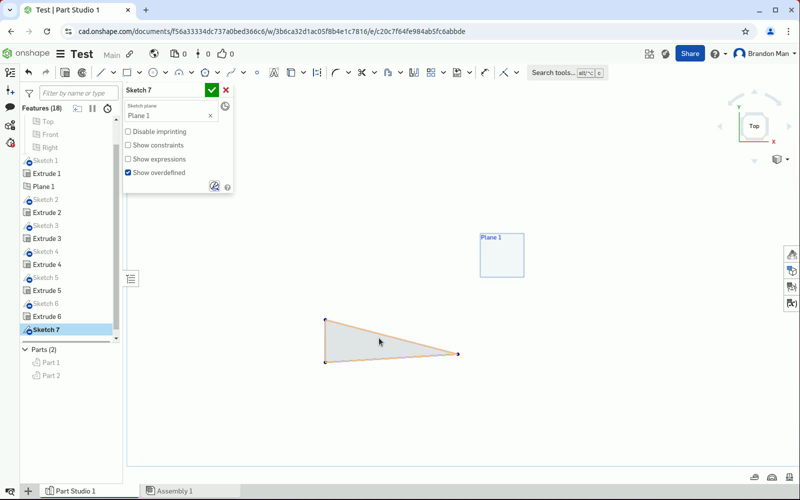
scroll(6)
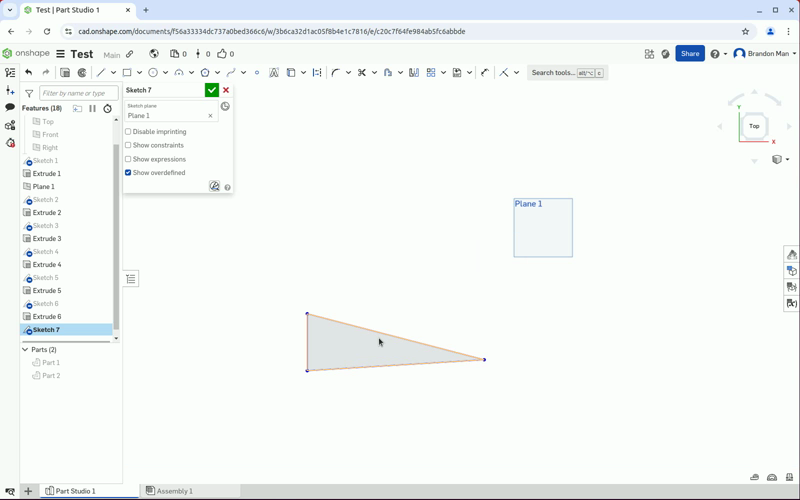
scroll(6)
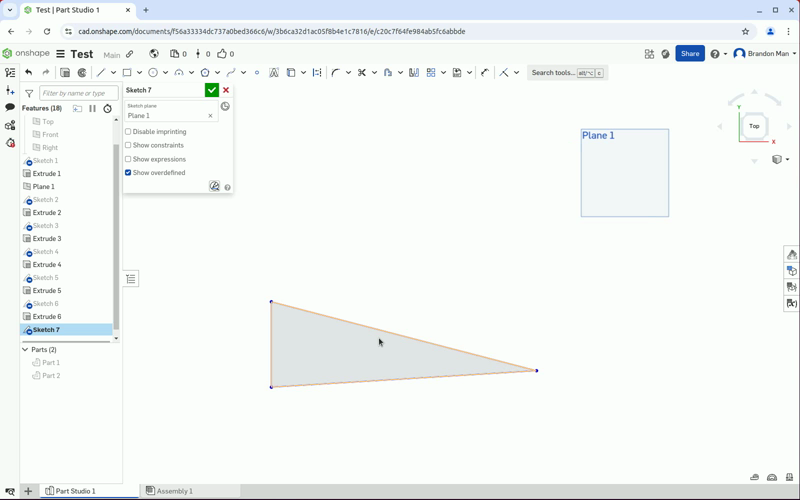
scroll(6)
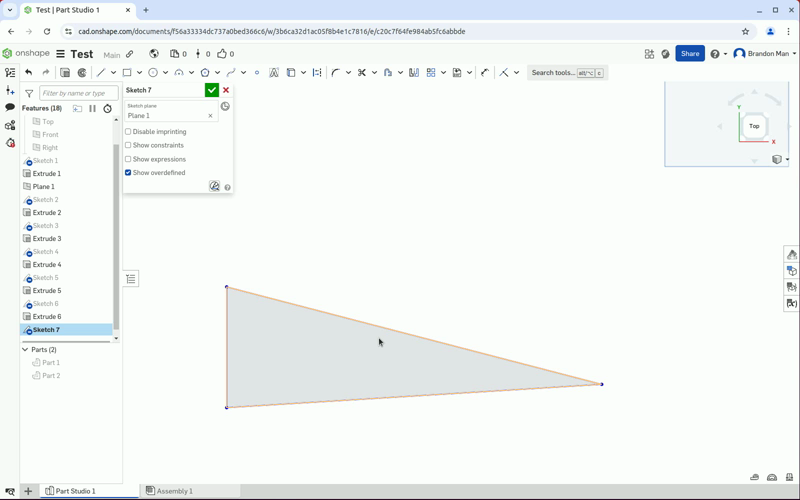
scroll(6)
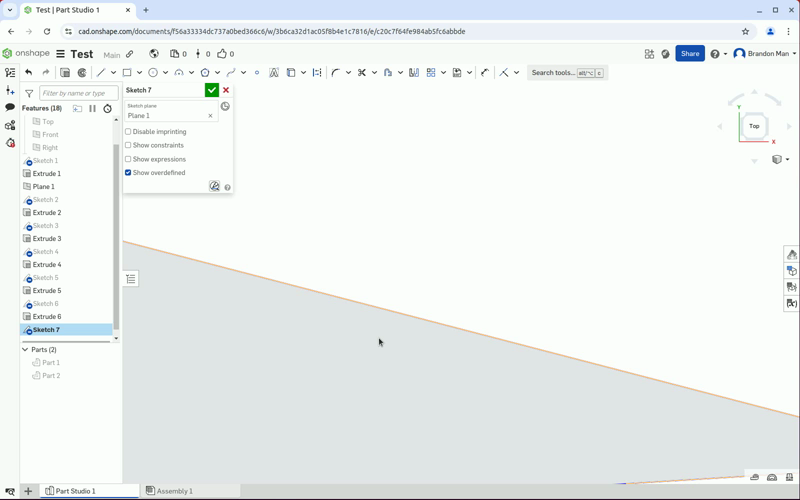
click(379, 337)
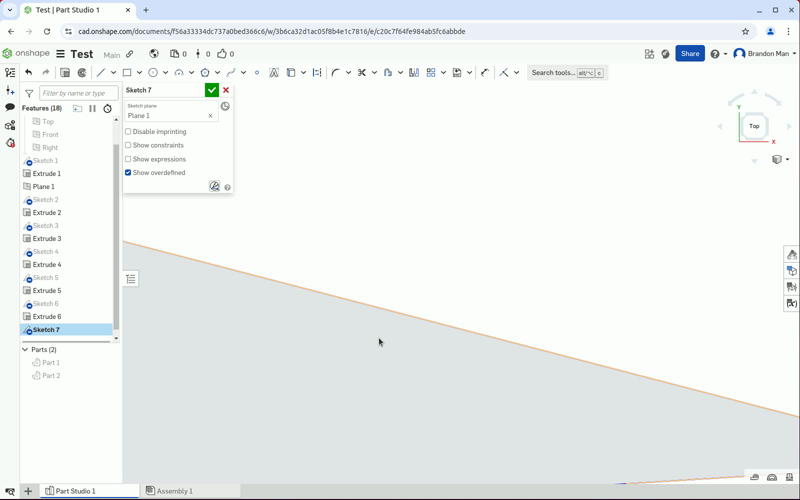
scroll(-6)
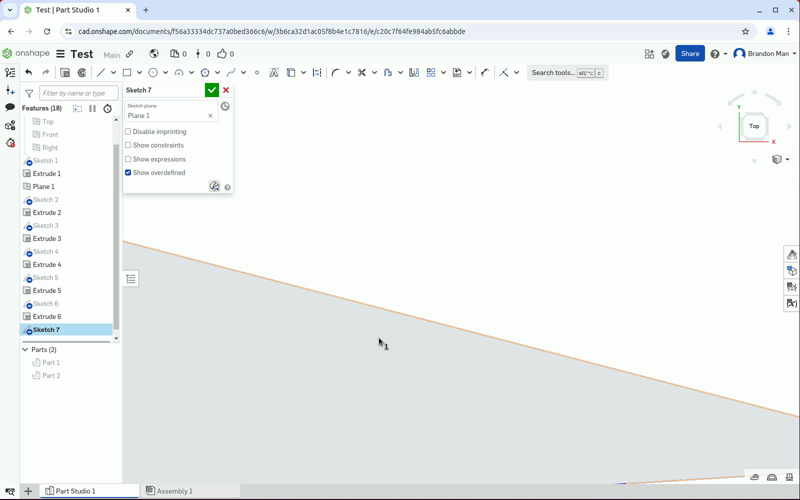
scroll(-6)
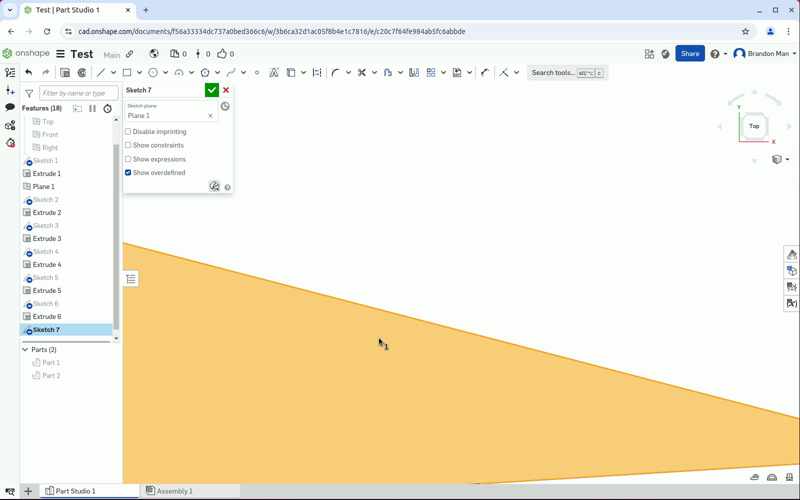
scroll(-6)
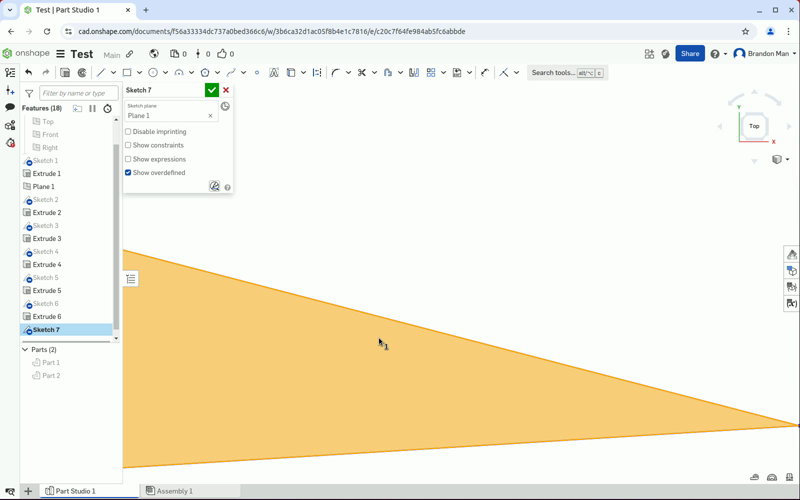
scroll(-6)
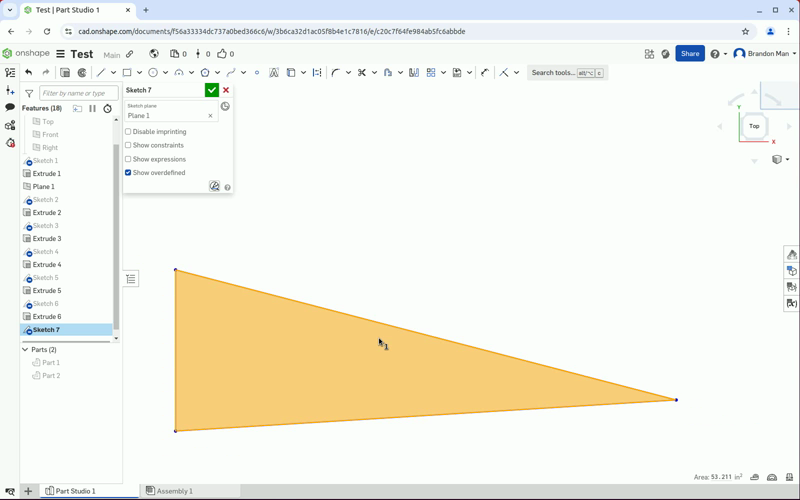
scroll(-6)
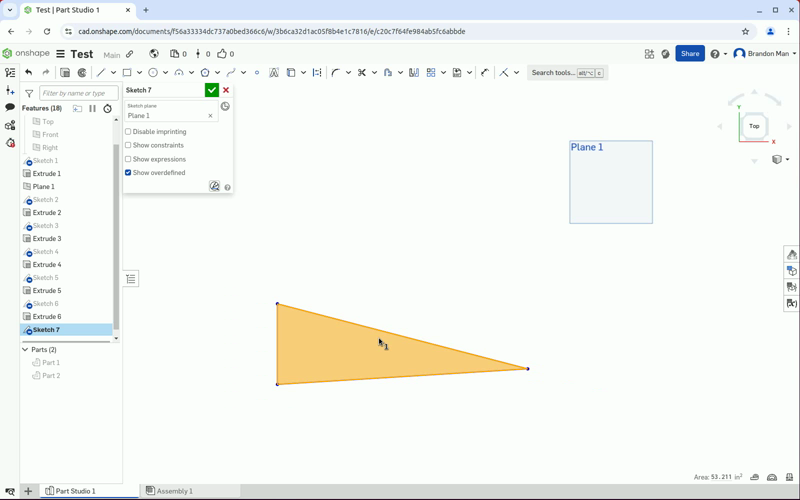
scroll(-6)
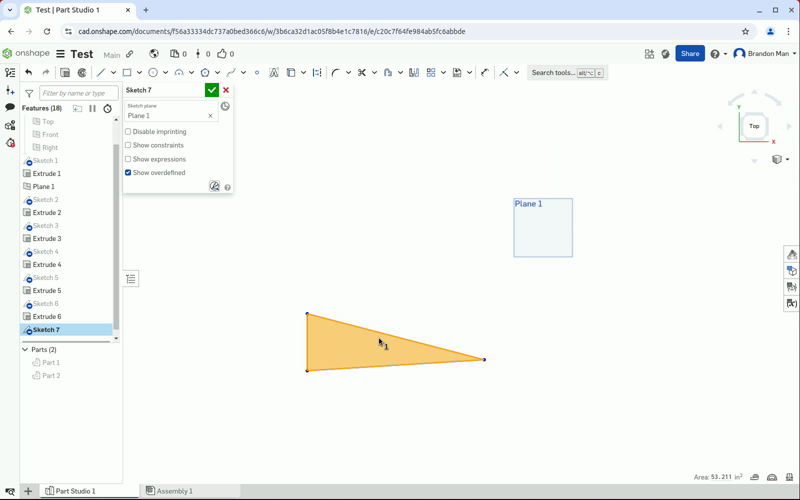
scroll(-6)
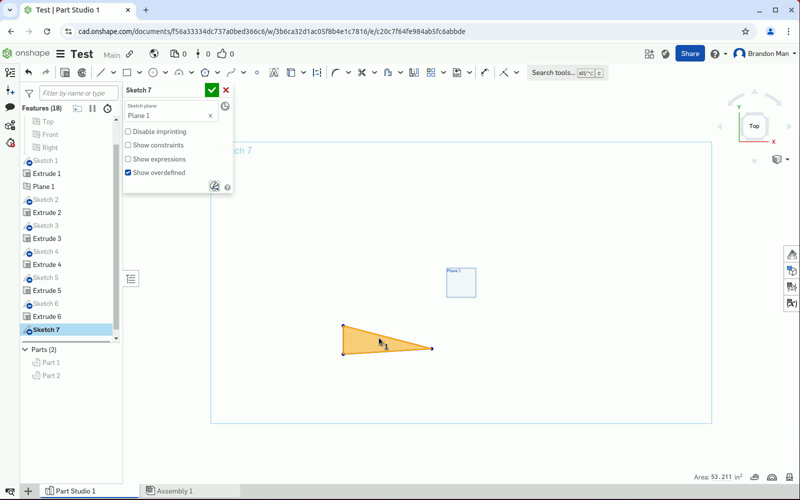
mouse_move(73, 352)
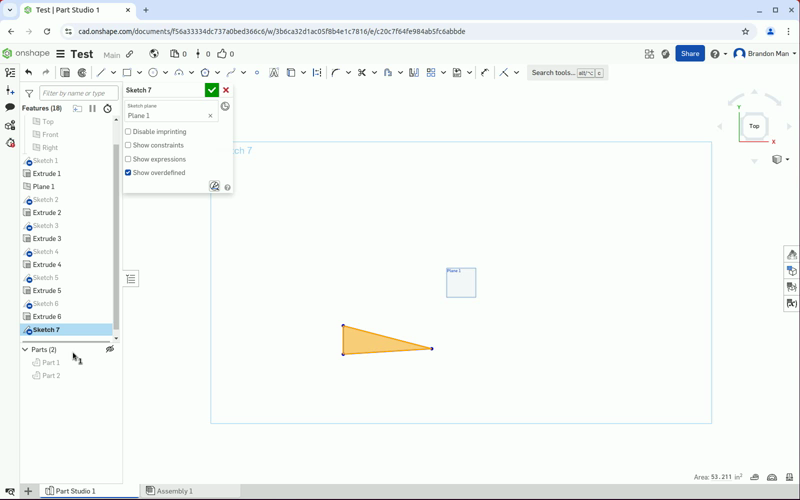
key(shift+y)
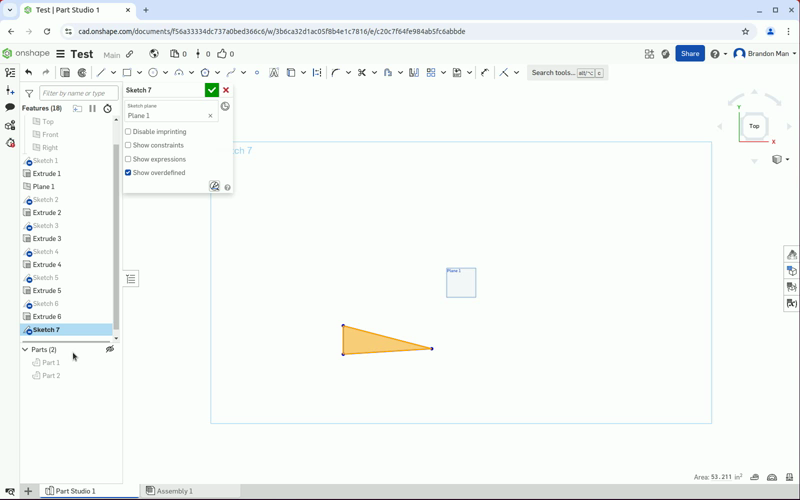
key(shift+e)
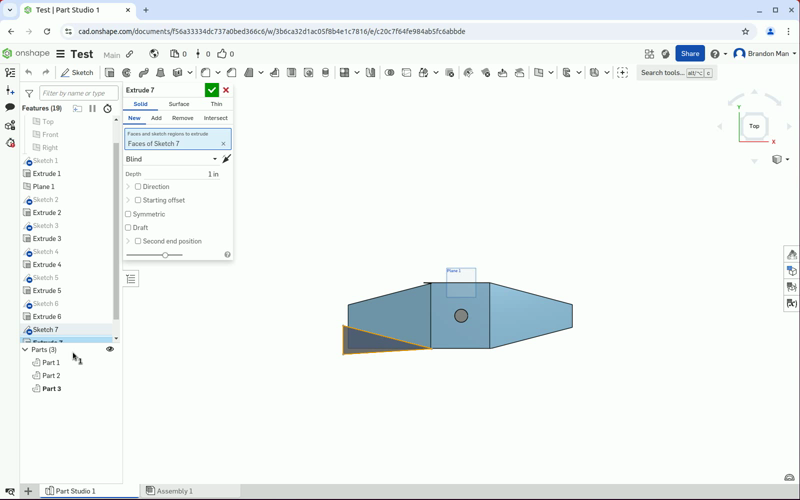
mouse_move(143, 106)
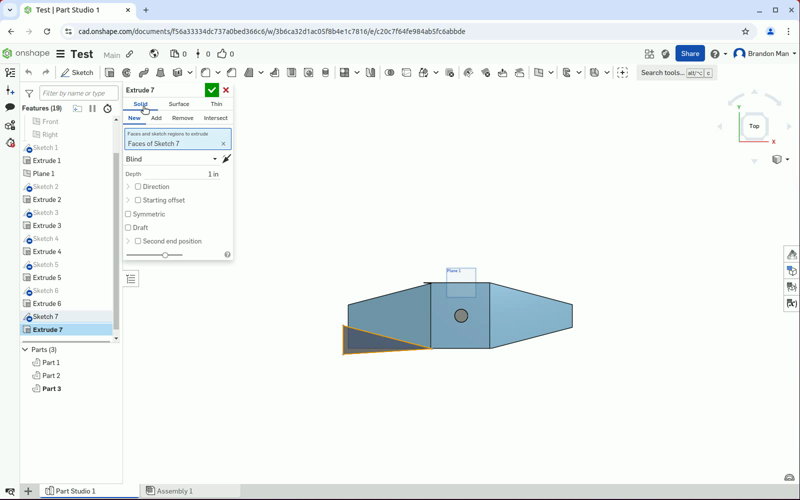
click(143, 106)
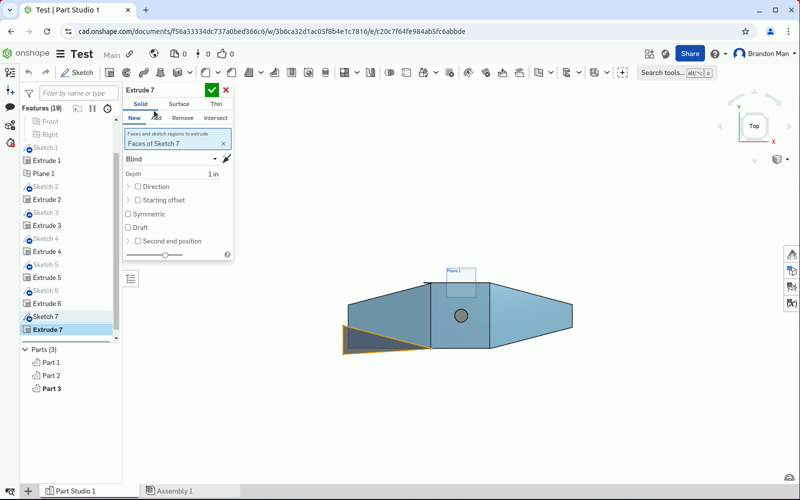
mouse_move(186, 120)
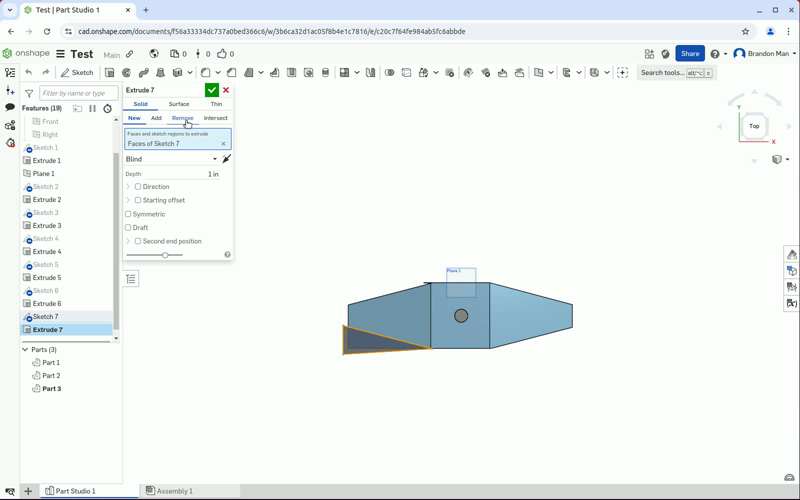
click(186, 120)
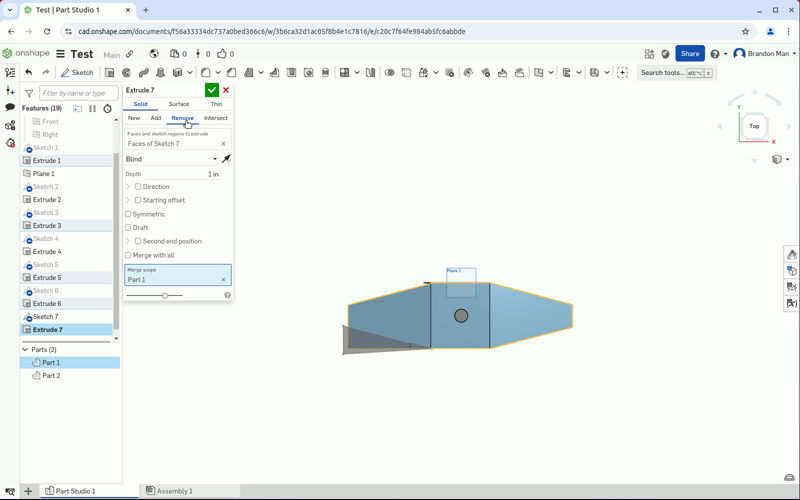
key(tab, 4)
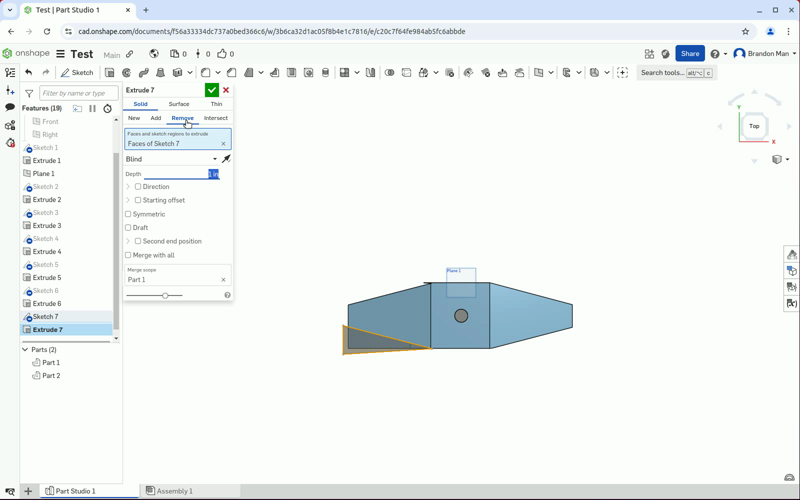
text(13.48)
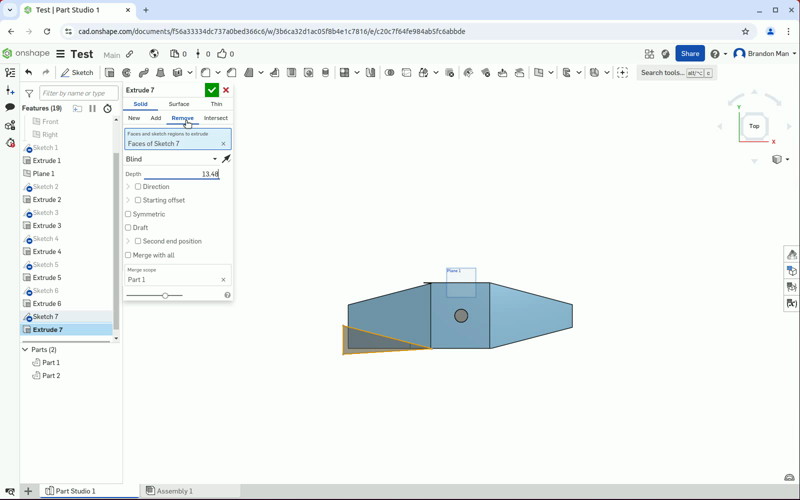
key(tab, 6)
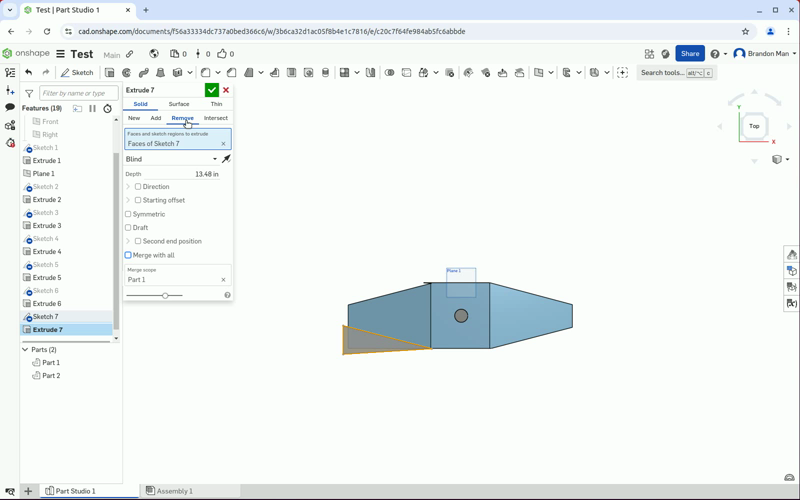
key(space)
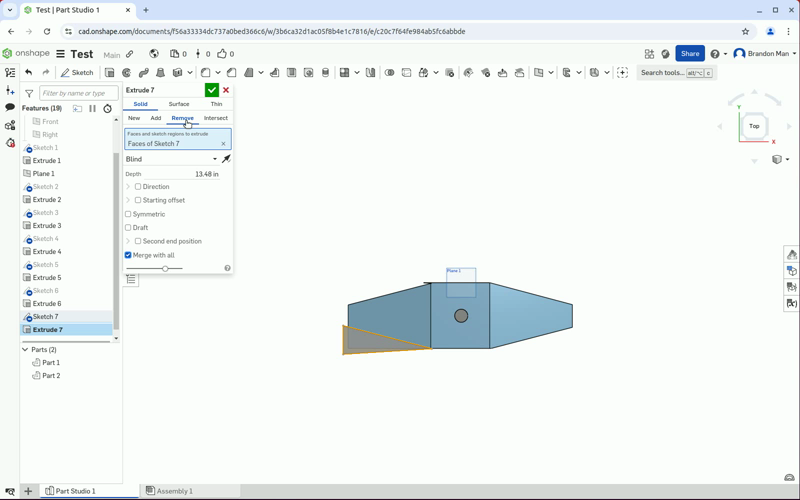
key(enter)
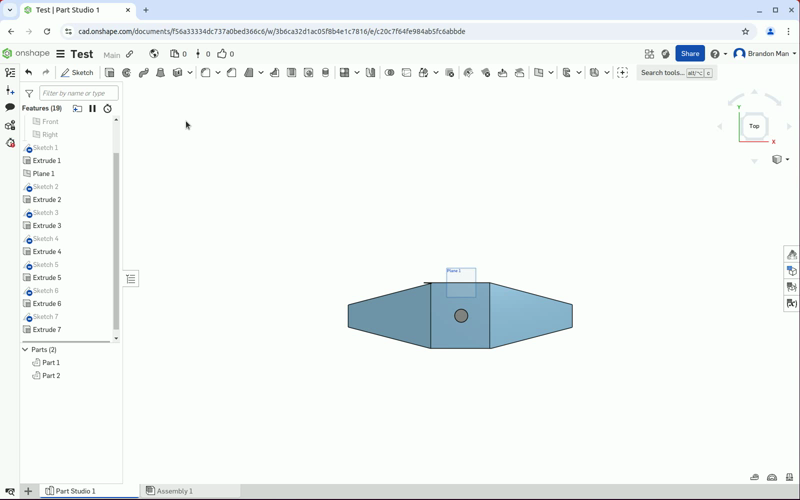
key(shift+h)
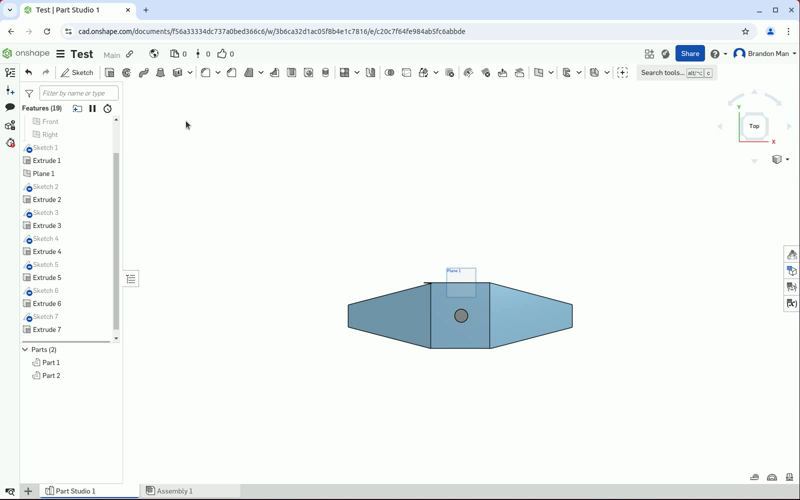
key(shift+h)
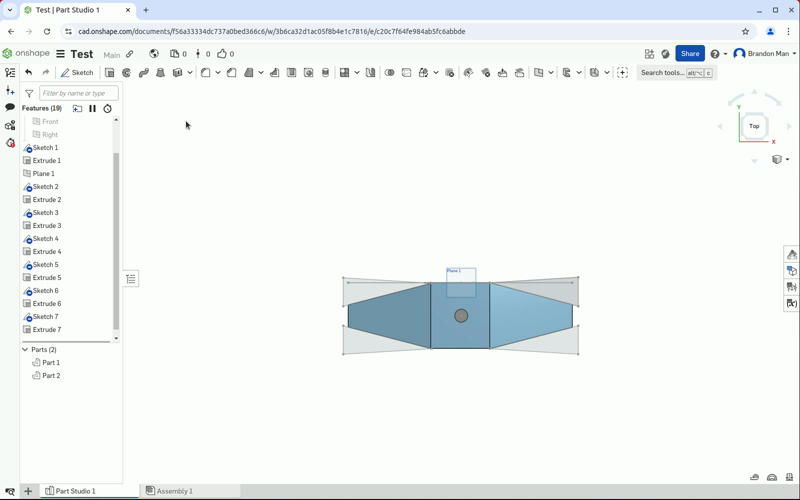
key(shift+7)
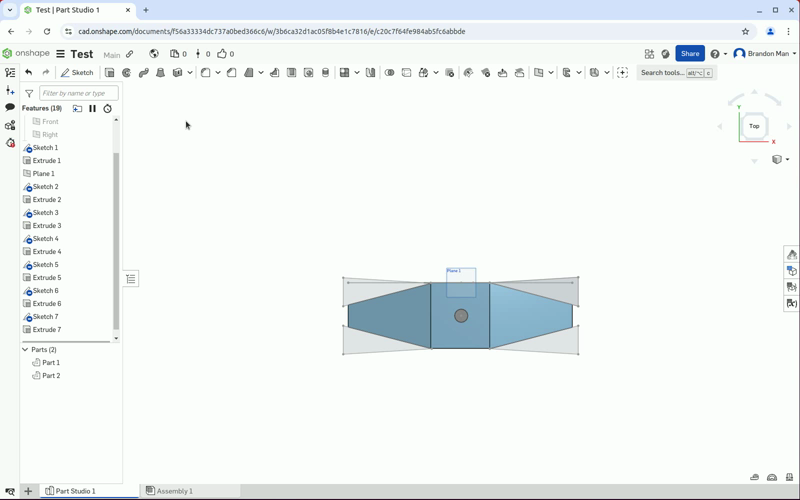
key(up, 3)
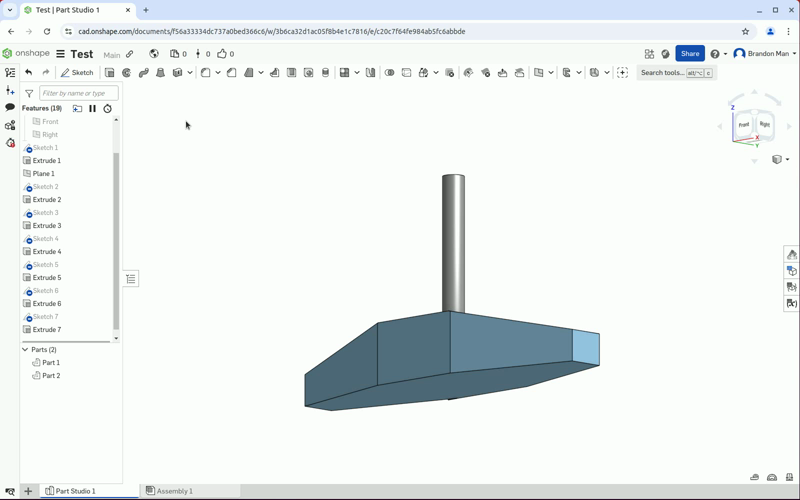
key(left, 3)
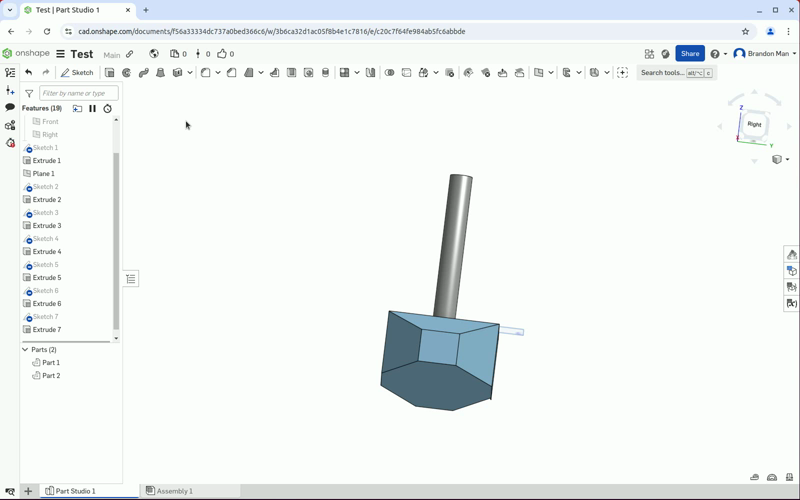
key(right, 3)
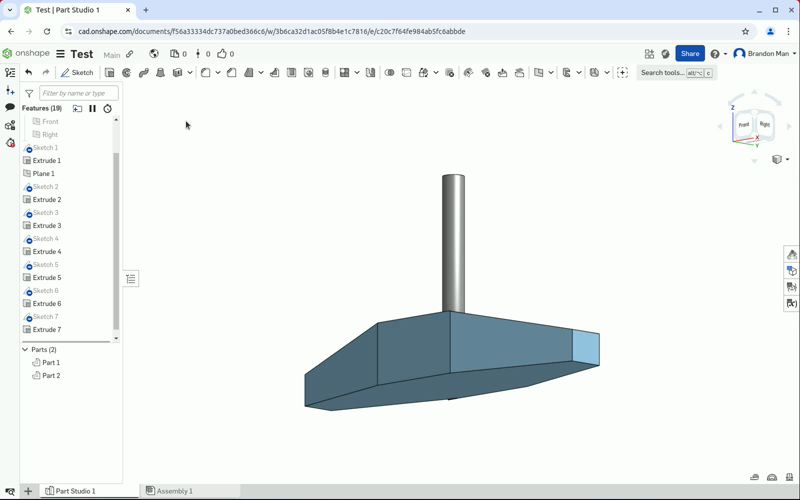
key(down, 3)
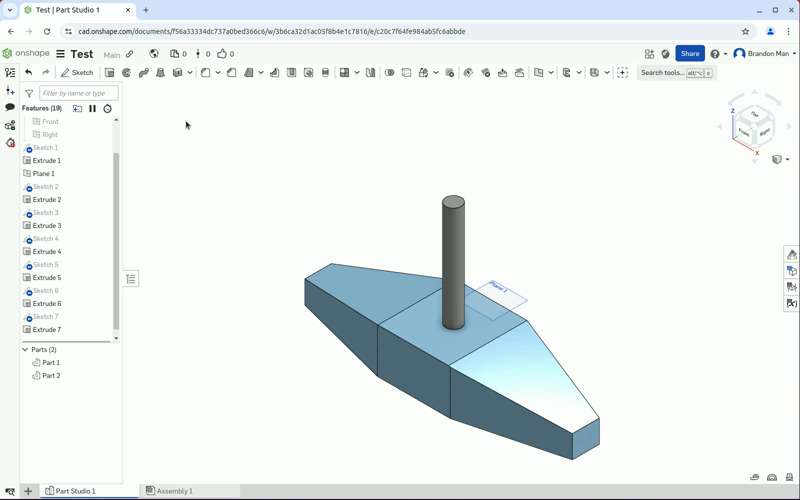
mouse_move(69, 150)
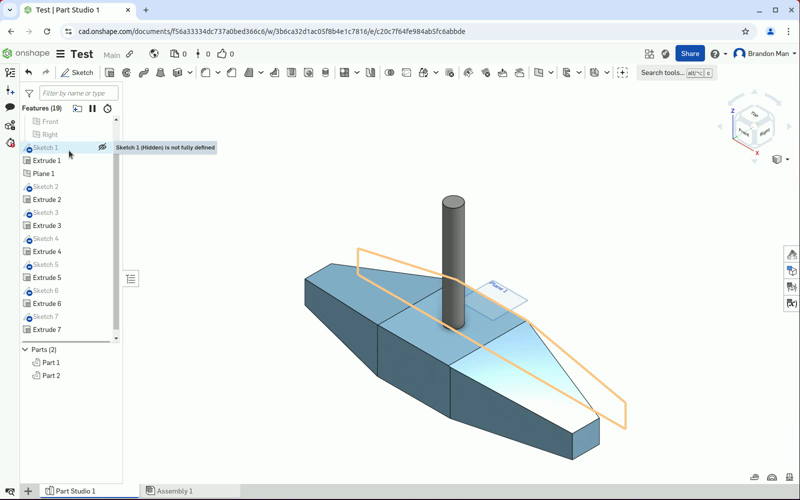
click(69, 150)